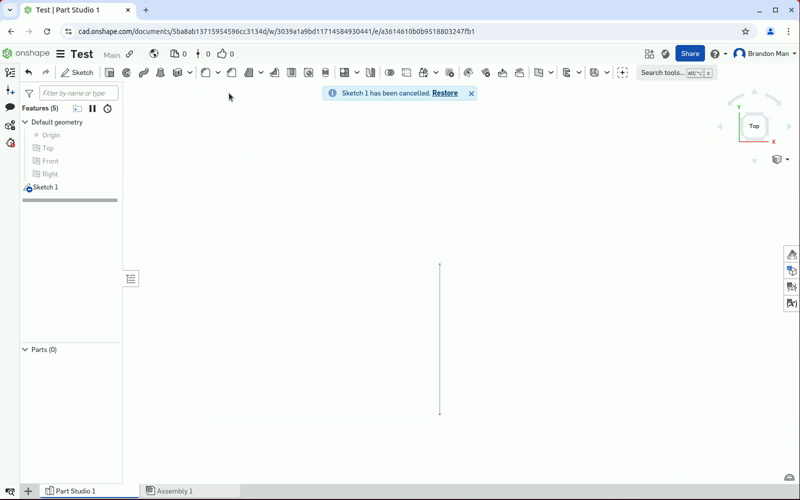
key(shift+h)
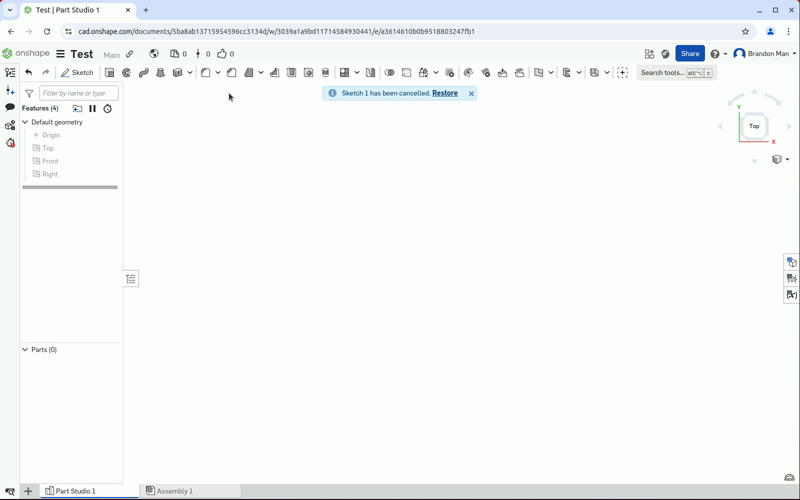
mouse_move(73, 352)
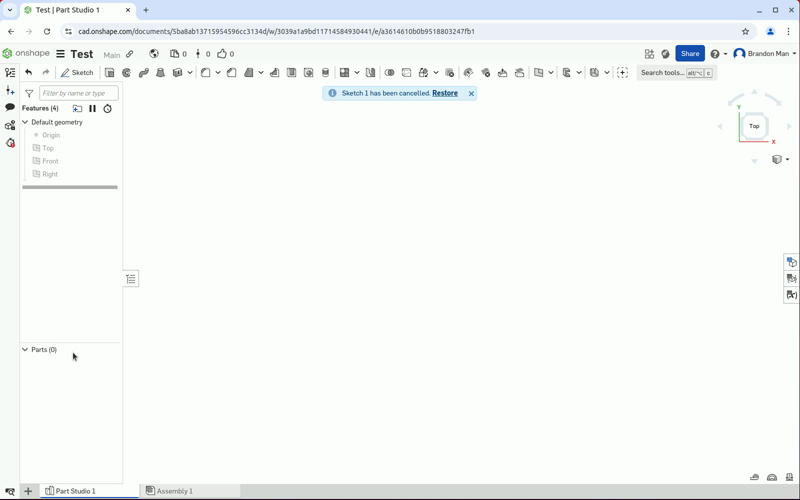
key(y)
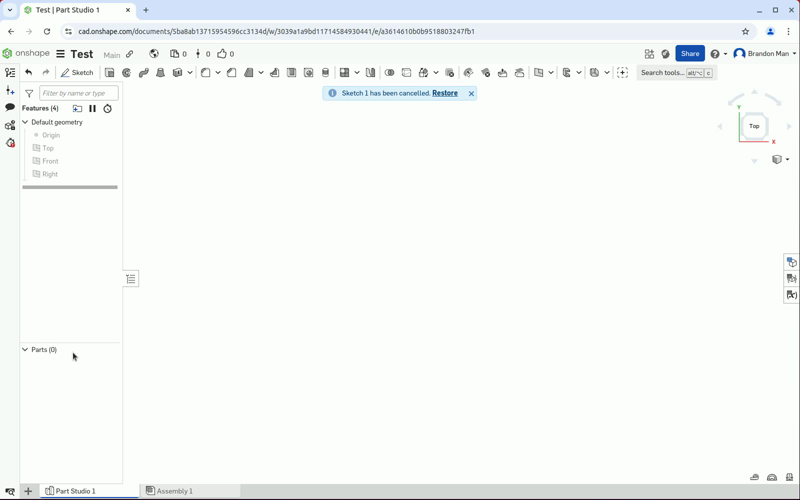
key(shift+p)
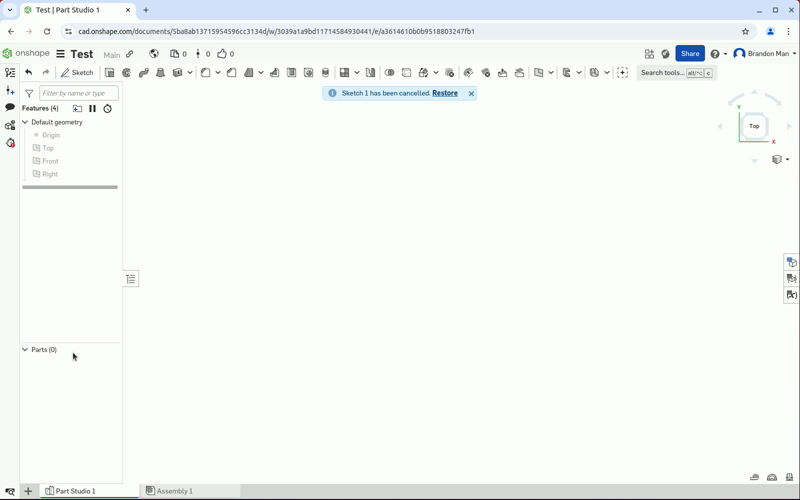
key(space)
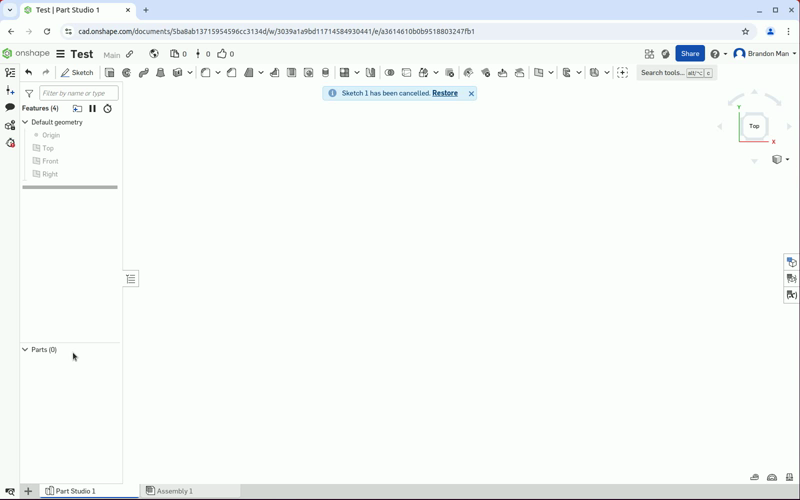
key_down(shift)
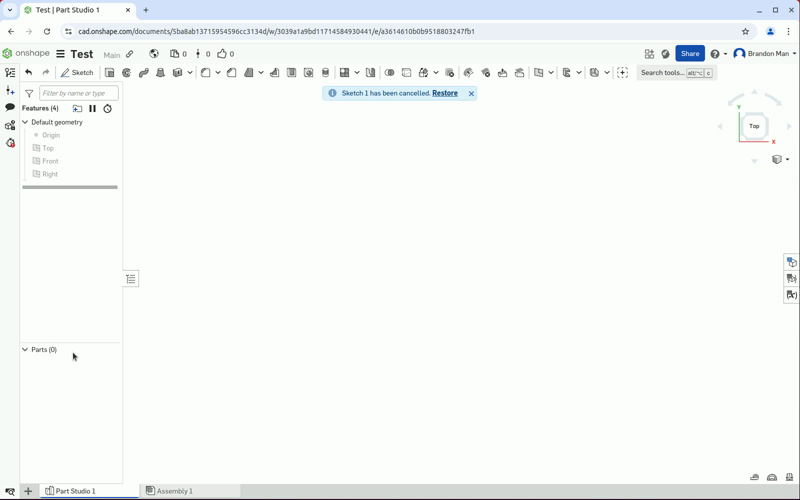
key(up)
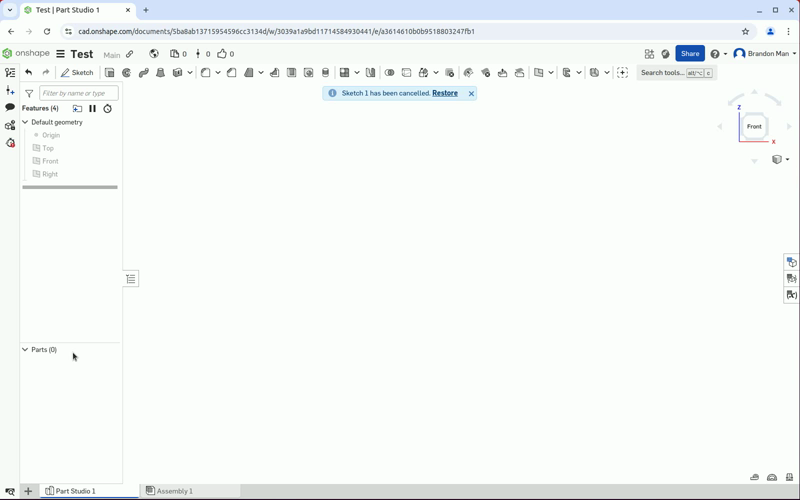
key_up(shift)
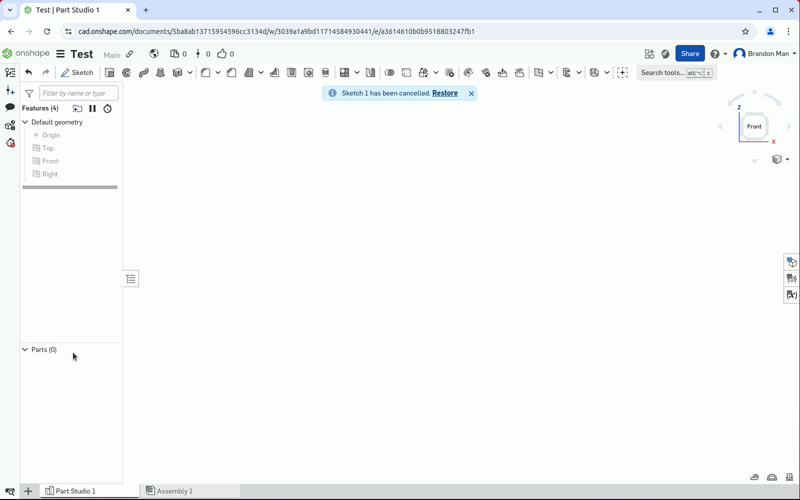
mouse_move(73, 352)
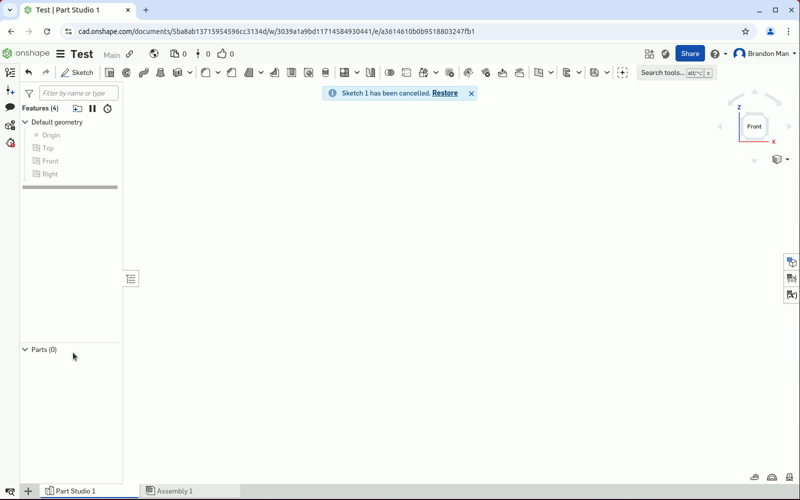
key(shift+y)
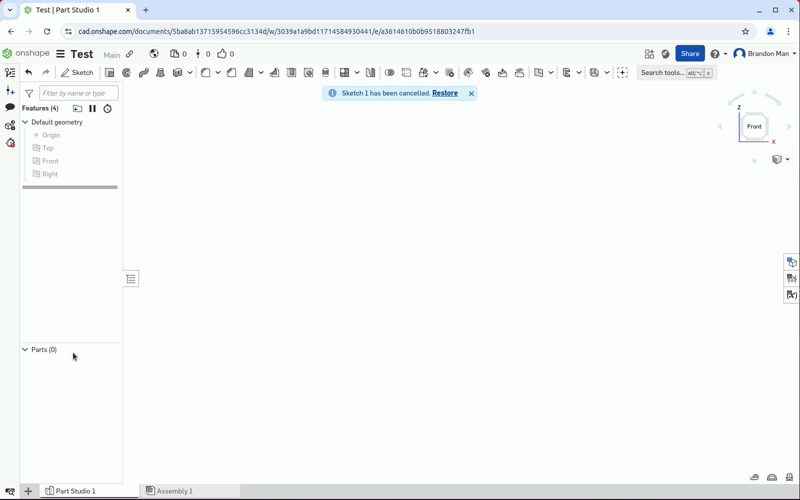
key(shift+s)
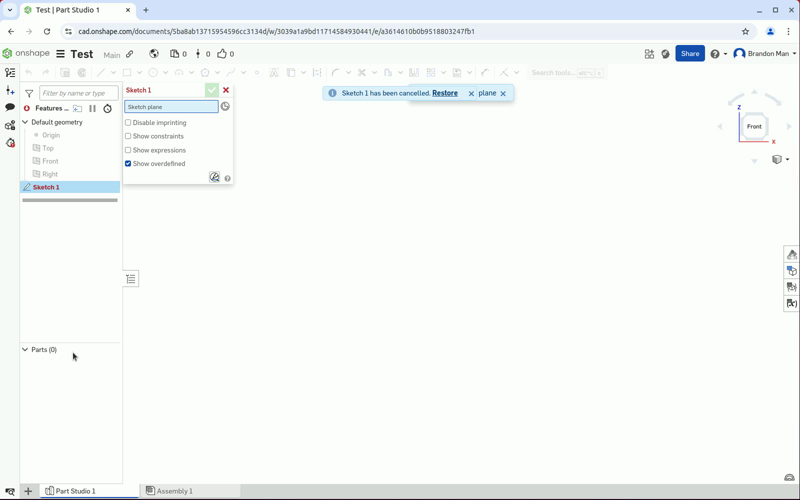
mouse_move(73, 163)
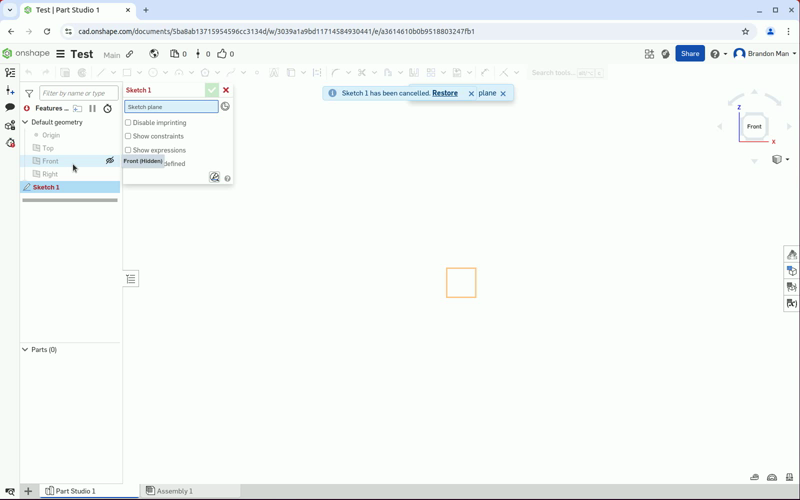
click(73, 163)
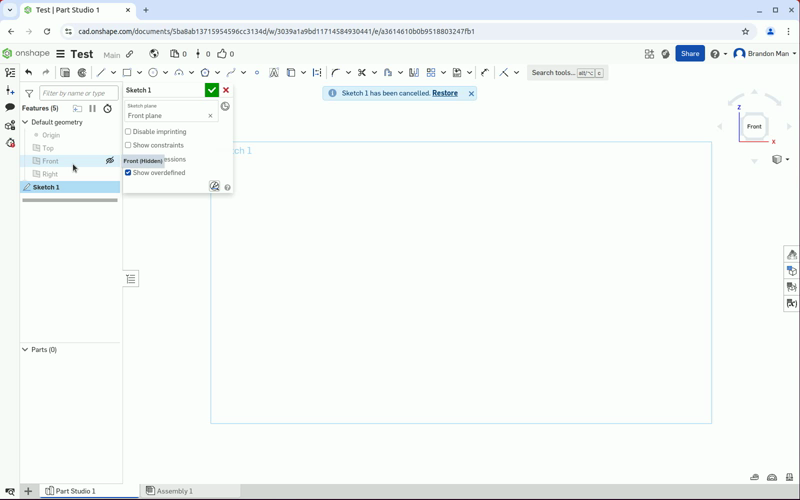
mouse_move(73, 352)
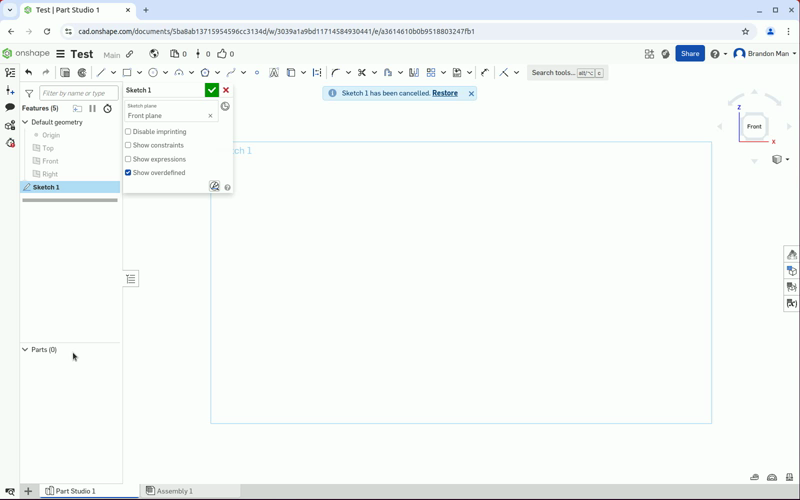
key(y)
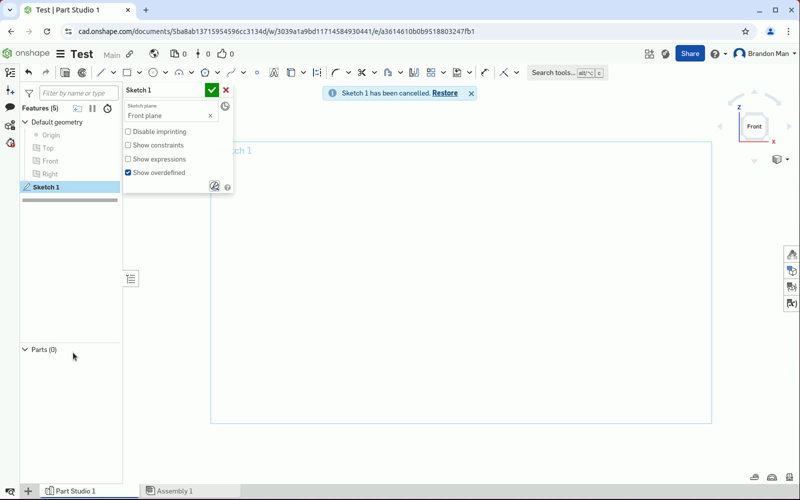
key(l)
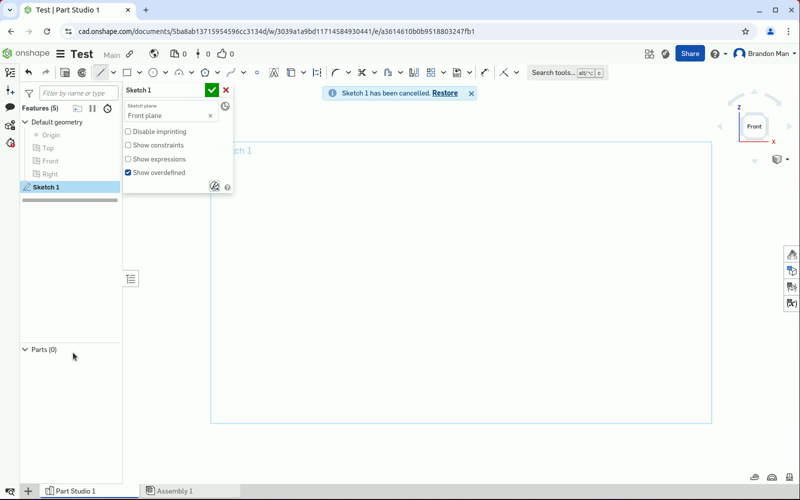
key_down(shift)
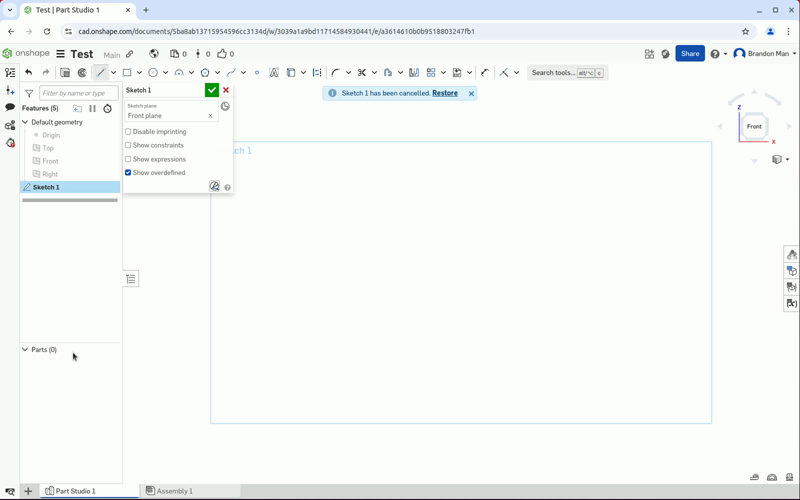
mouse_move(393, 304)
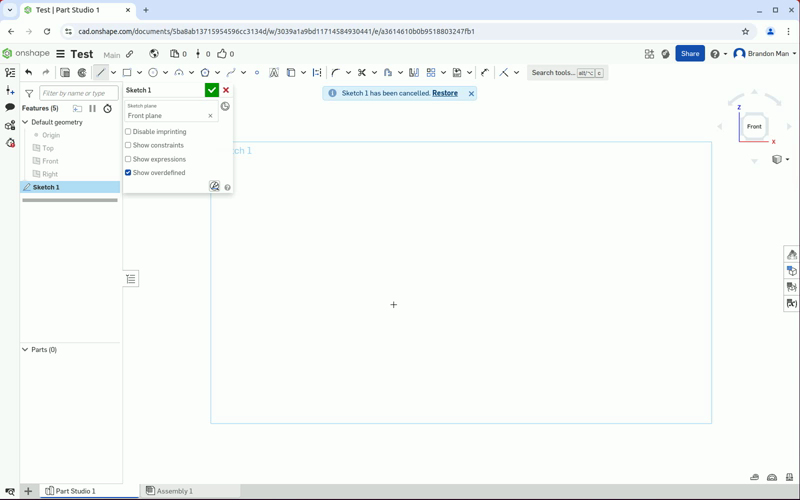
click(393, 304)
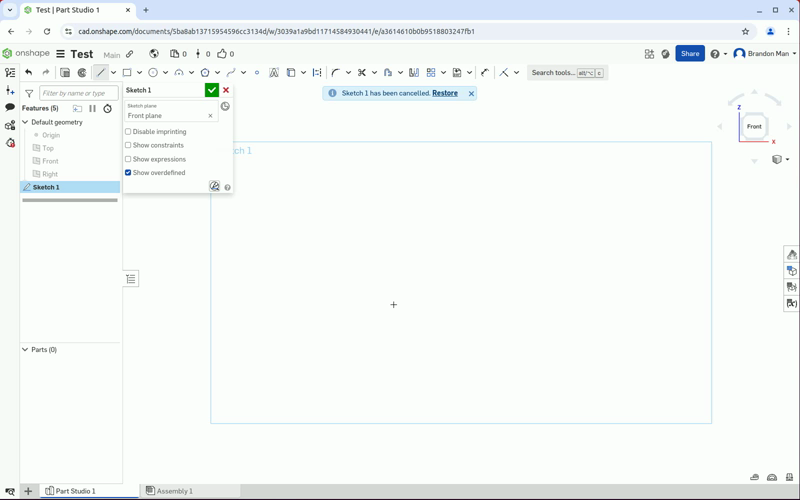
key_up(shift)
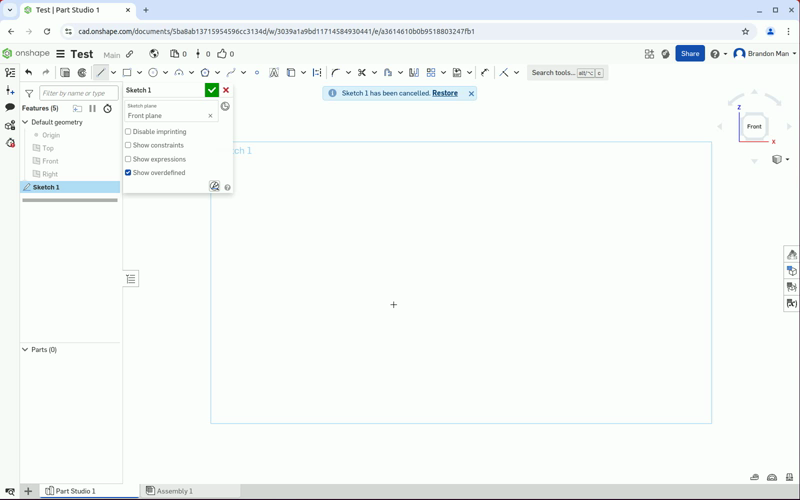
key_down(shift)
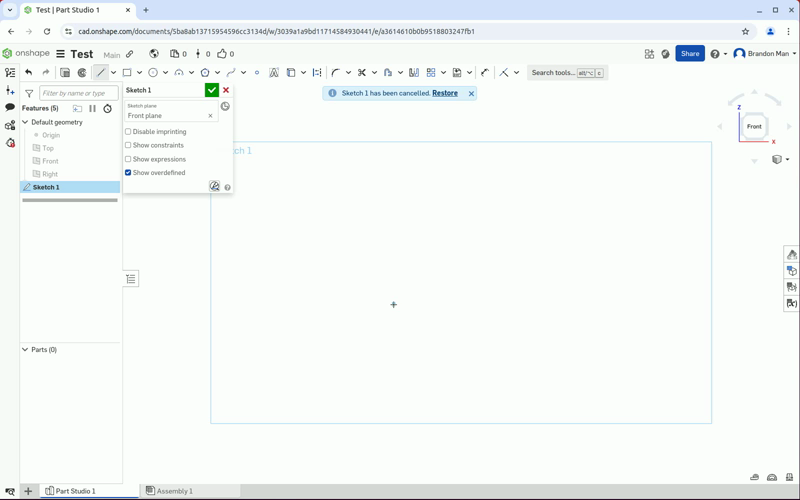
mouse_move(478, 304)
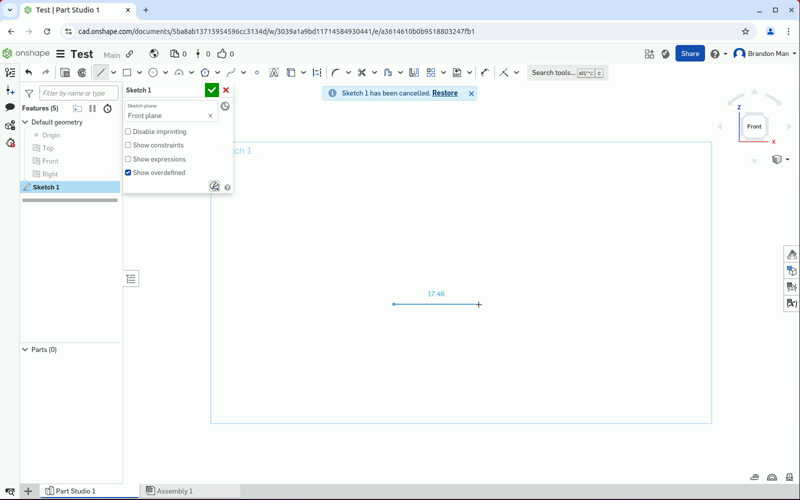
click(478, 304)
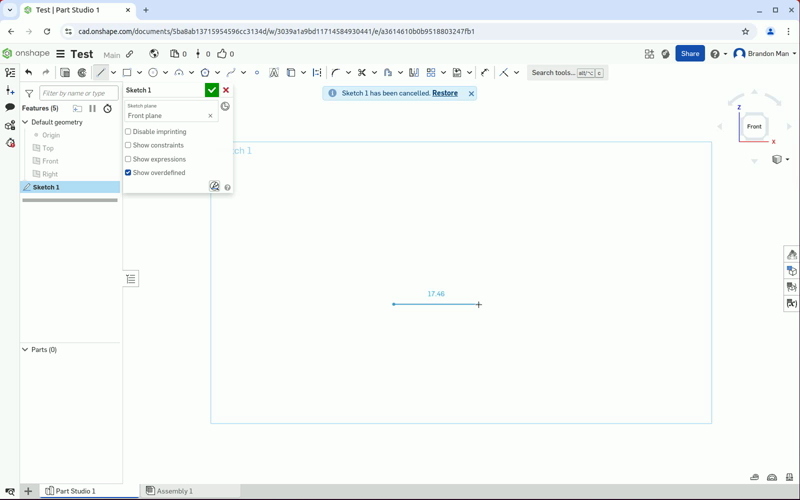
key_up(shift)
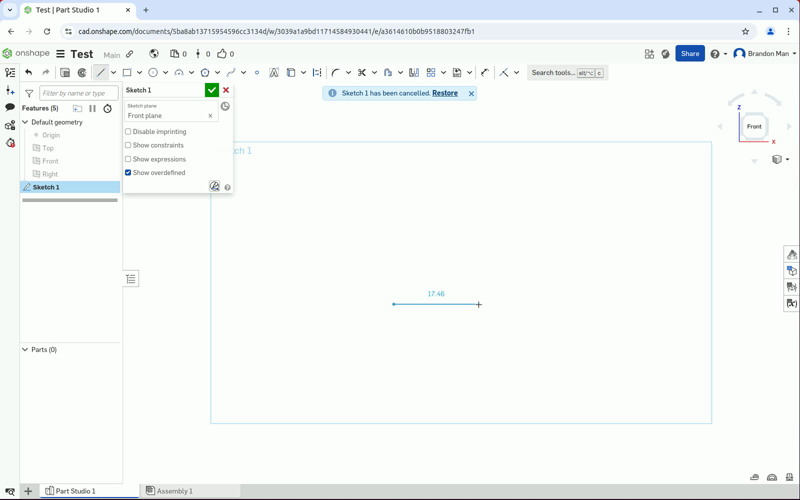
key_down(shift)
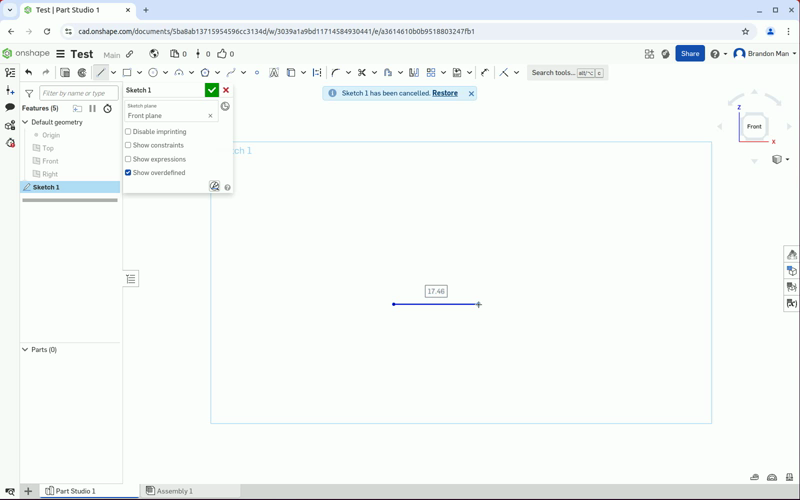
mouse_move(508, 304)
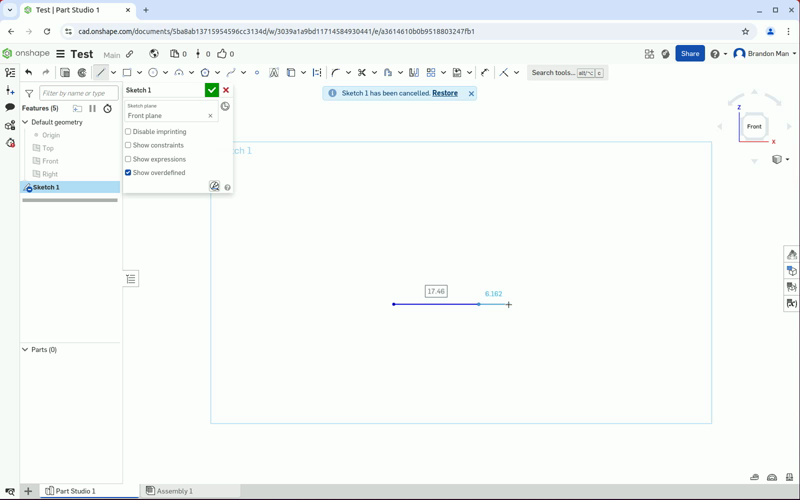
mouse_move(473, 283)
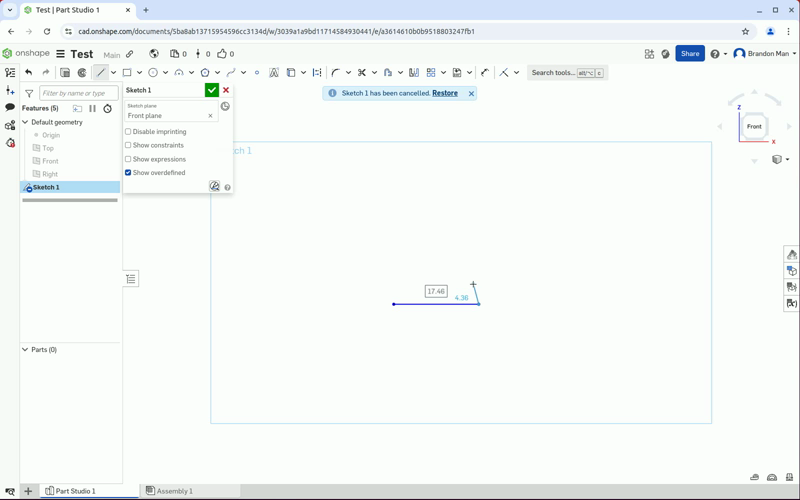
click(473, 283)
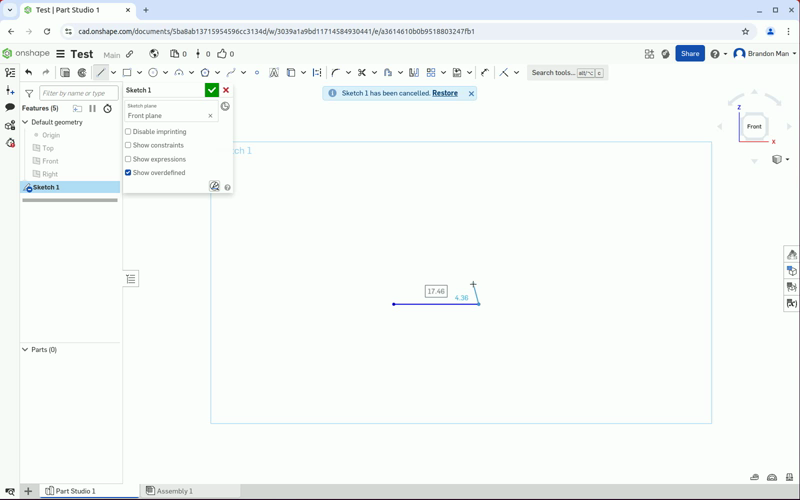
key_up(shift)
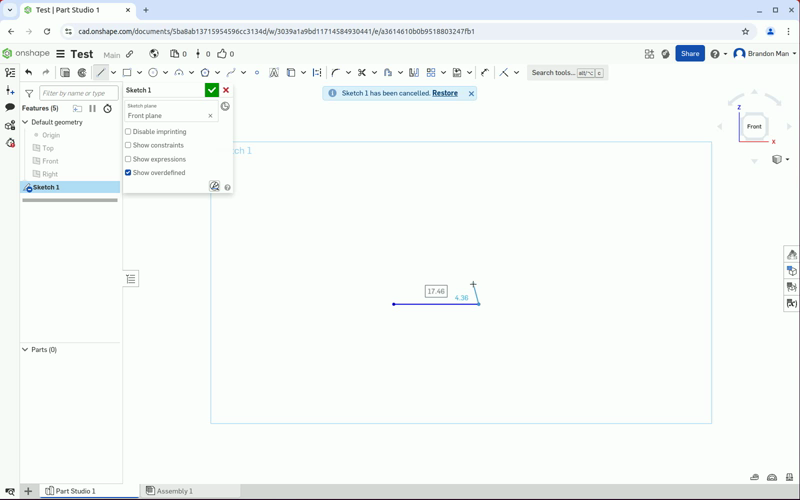
key_down(shift)
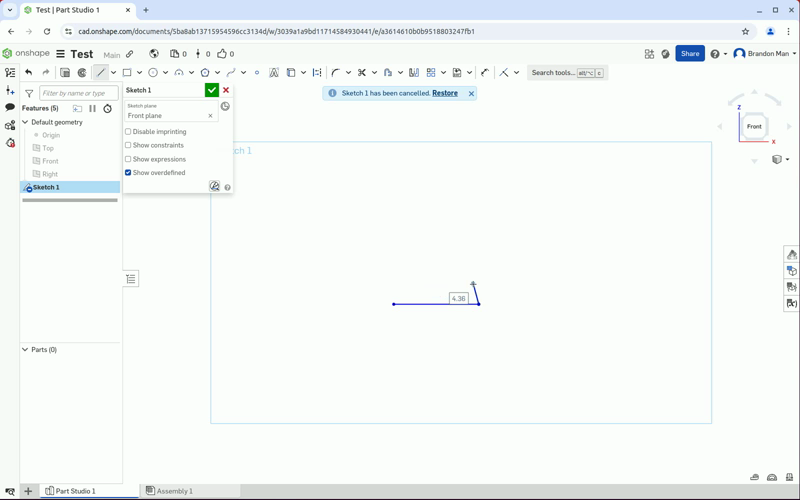
mouse_move(503, 283)
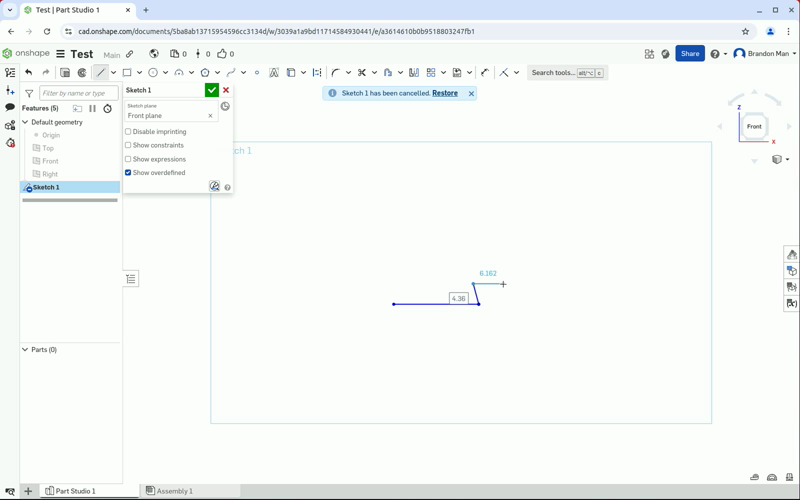
mouse_move(417, 283)
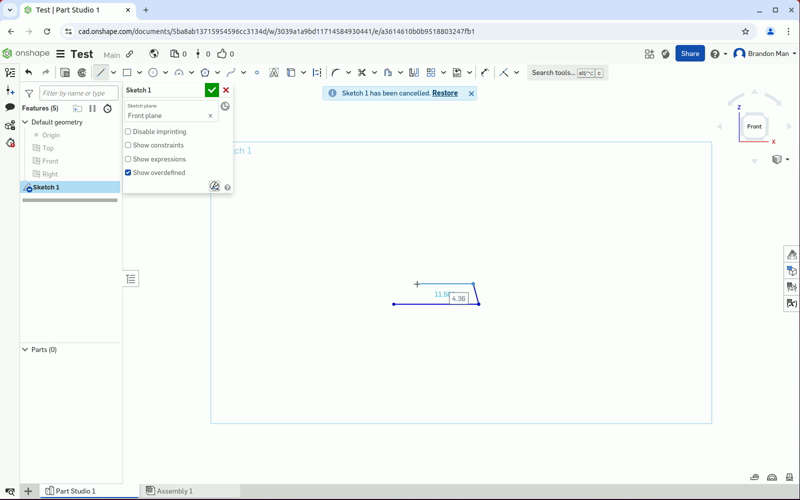
click(417, 283)
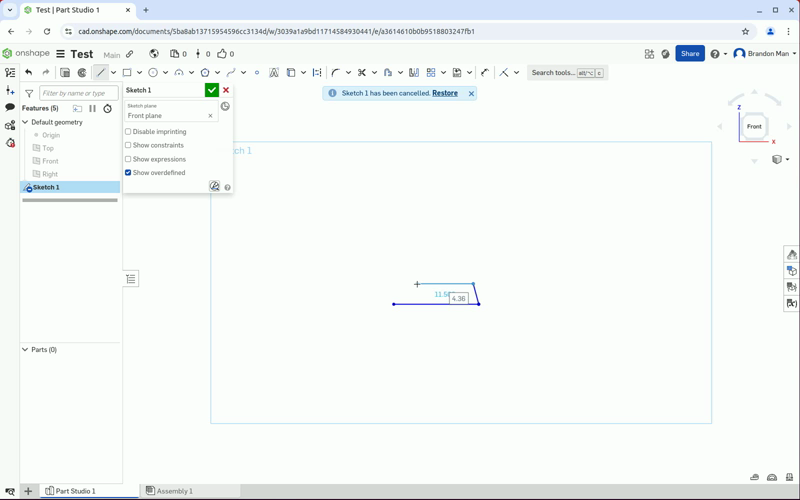
key_up(shift)
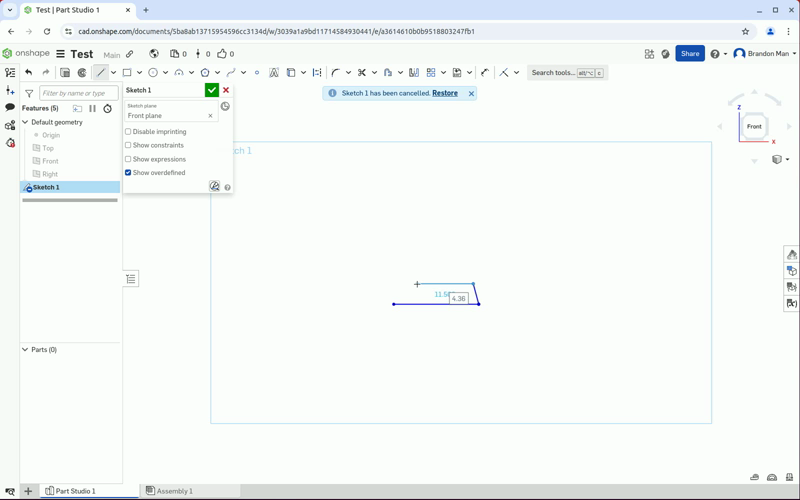
key(esc)
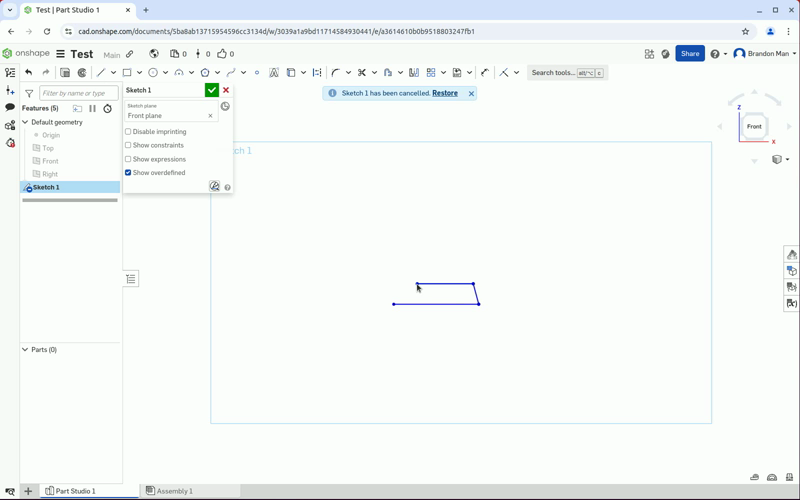
key(a)
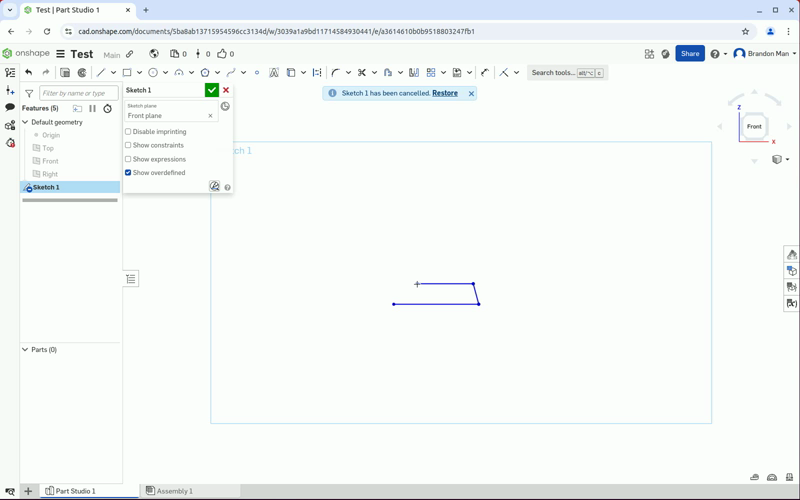
mouse_move(417, 283)
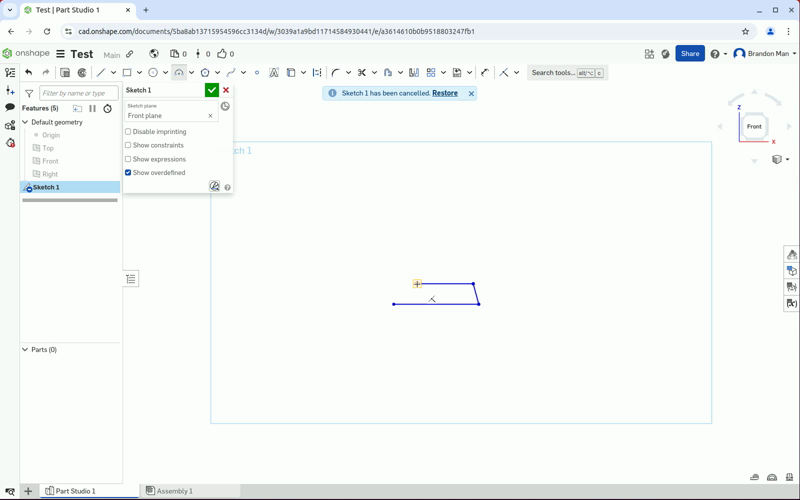
click(417, 283)
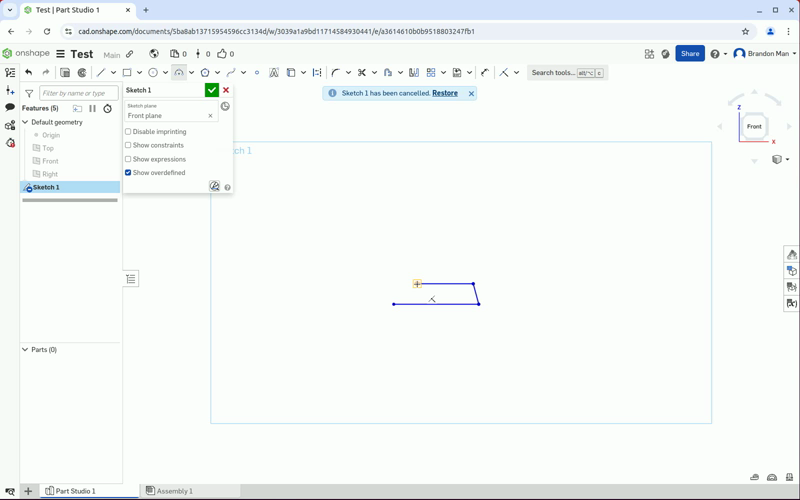
key_down(shift)
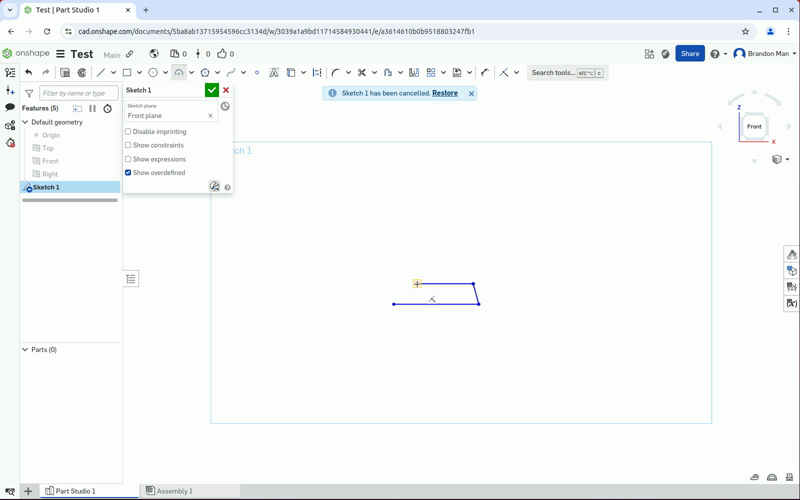
mouse_move(414, 280)
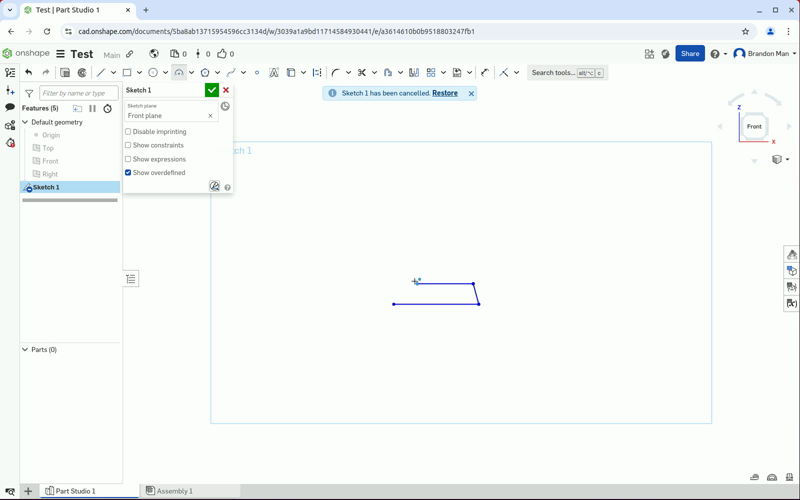
scroll(6)
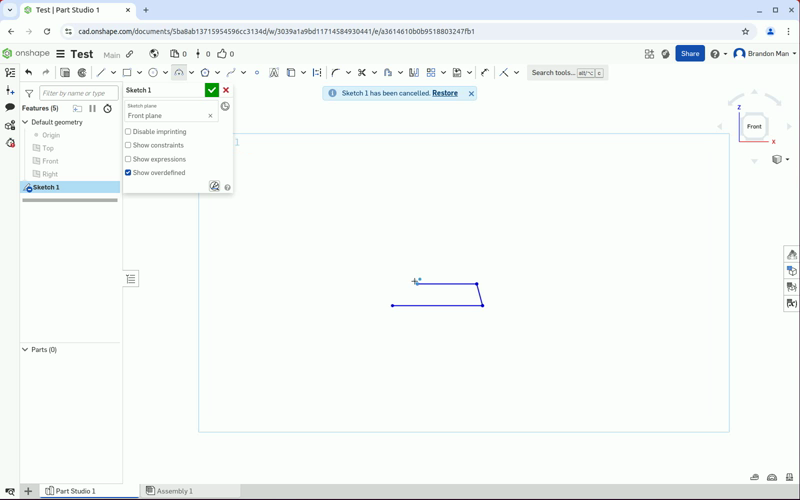
scroll(6)
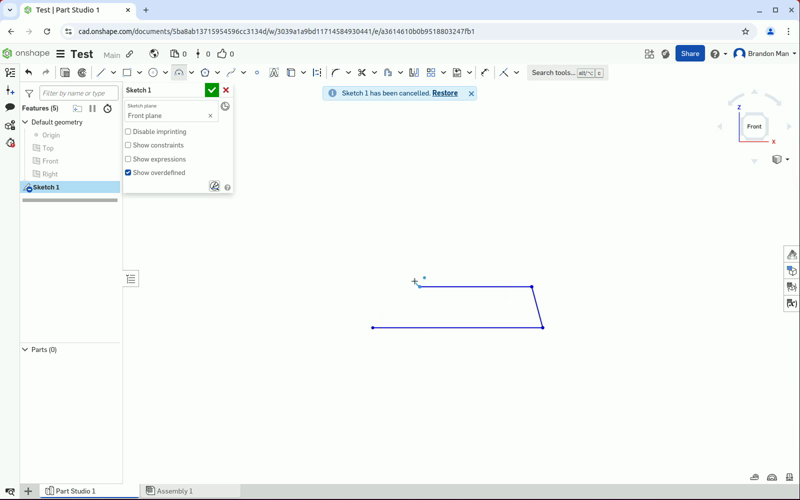
scroll(6)
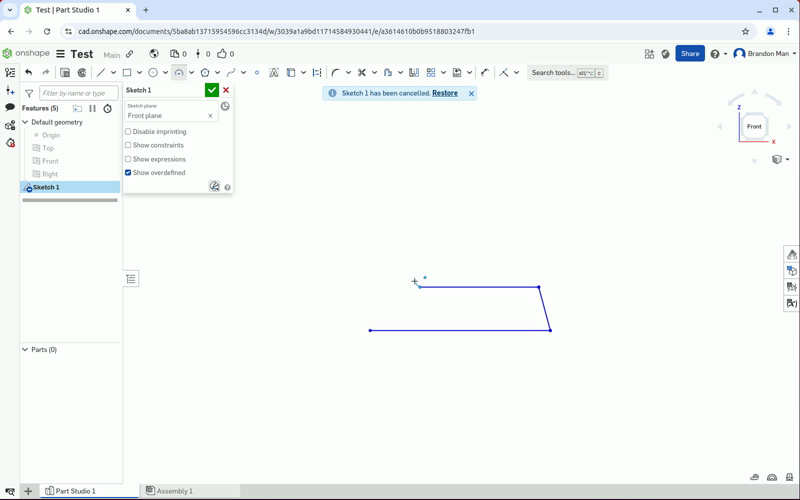
scroll(6)
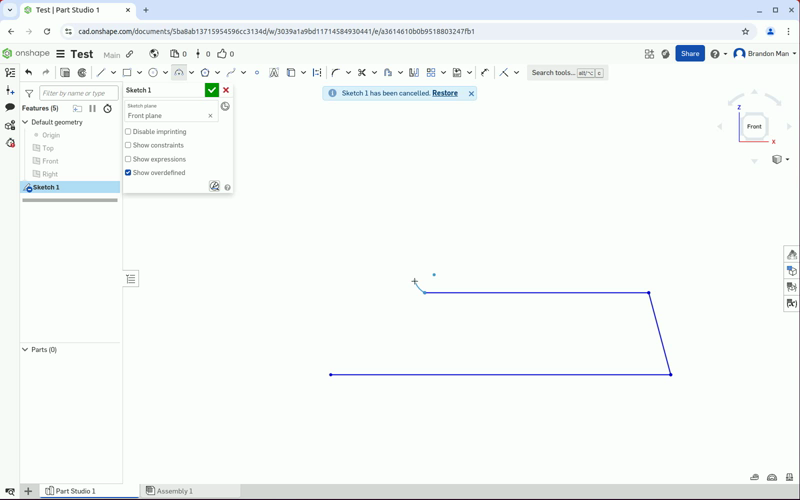
scroll(6)
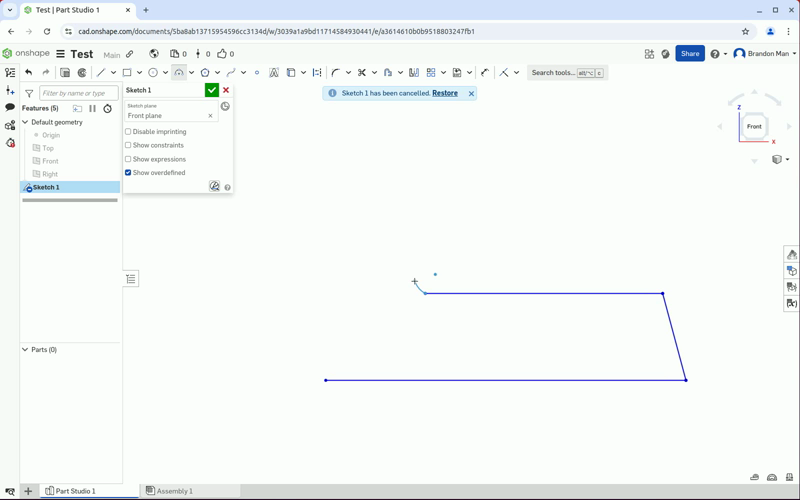
scroll(6)
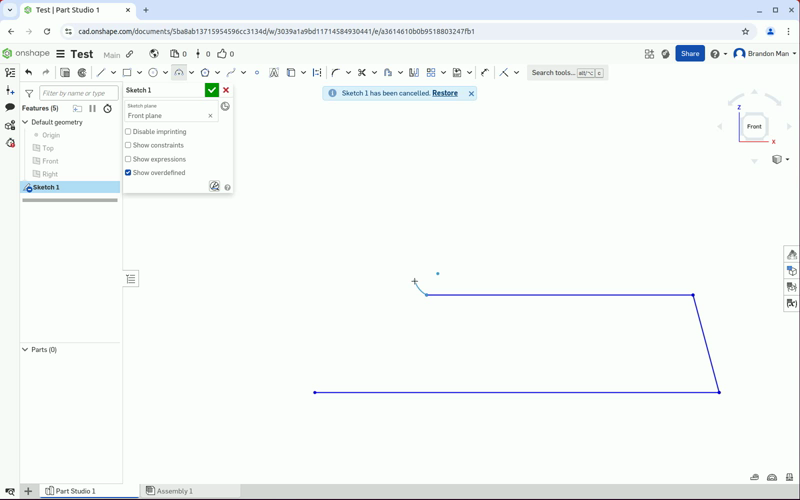
scroll(6)
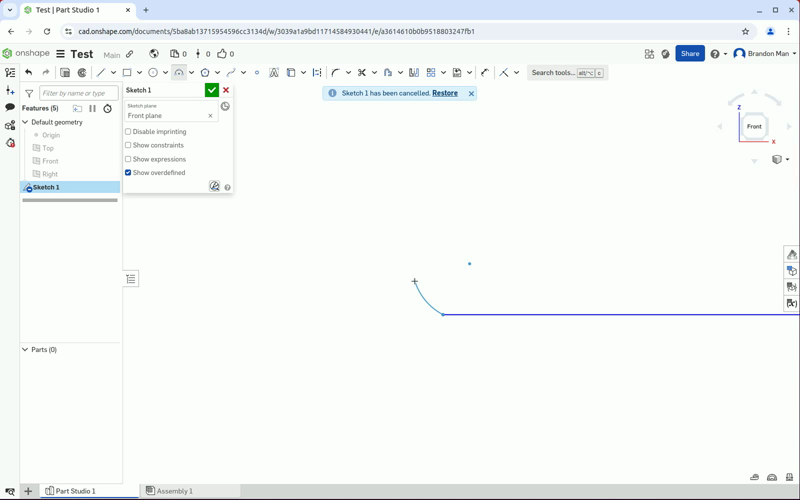
click(414, 280)
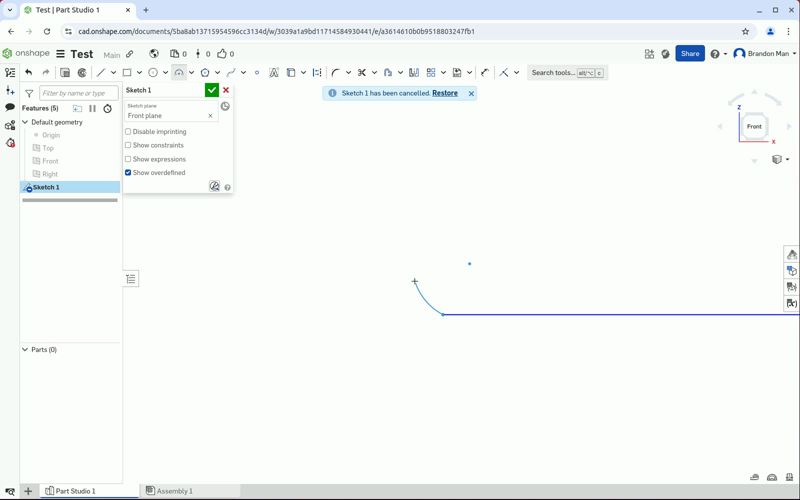
scroll(-6)
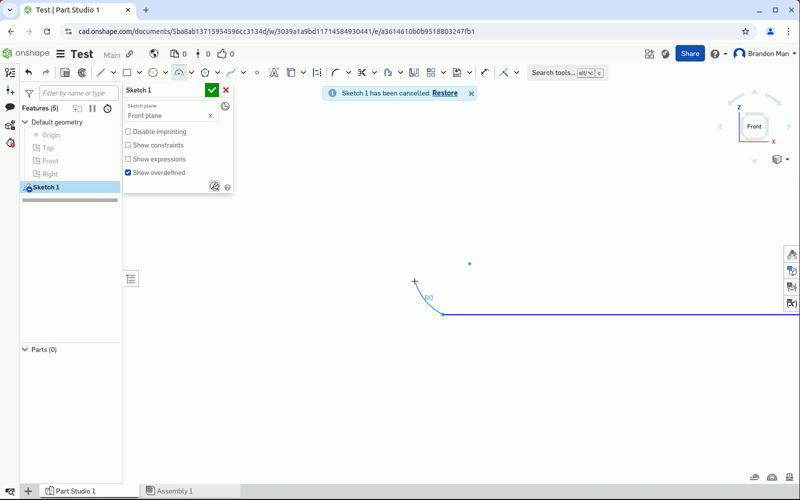
scroll(-6)
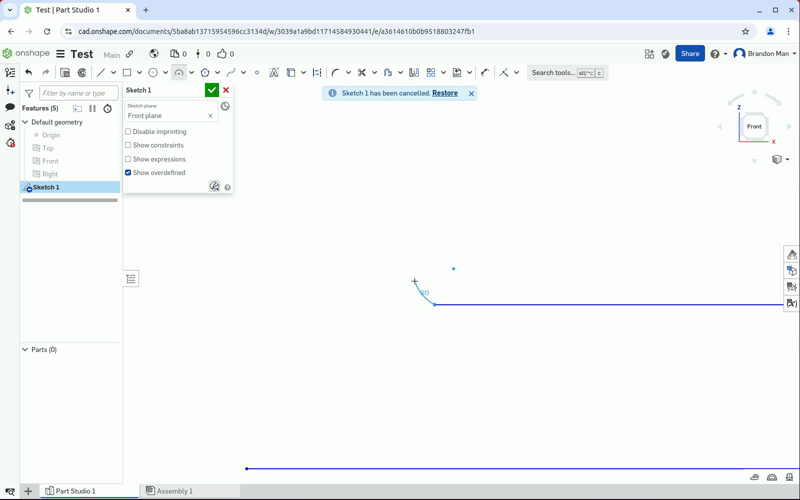
scroll(-6)
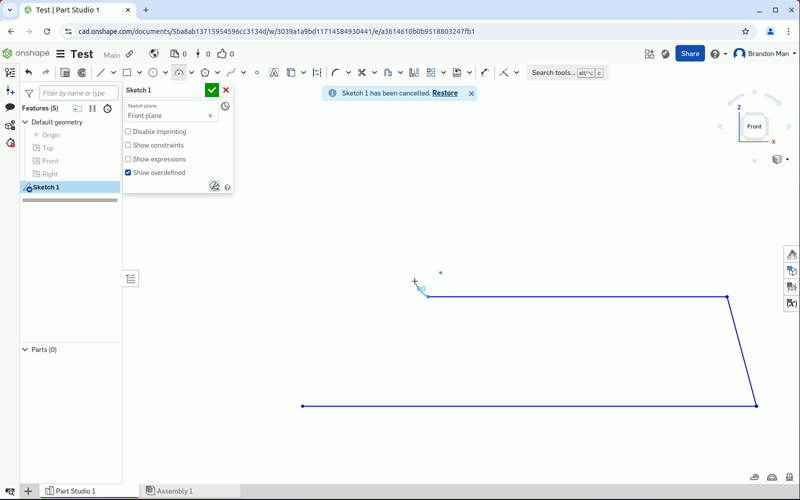
scroll(-6)
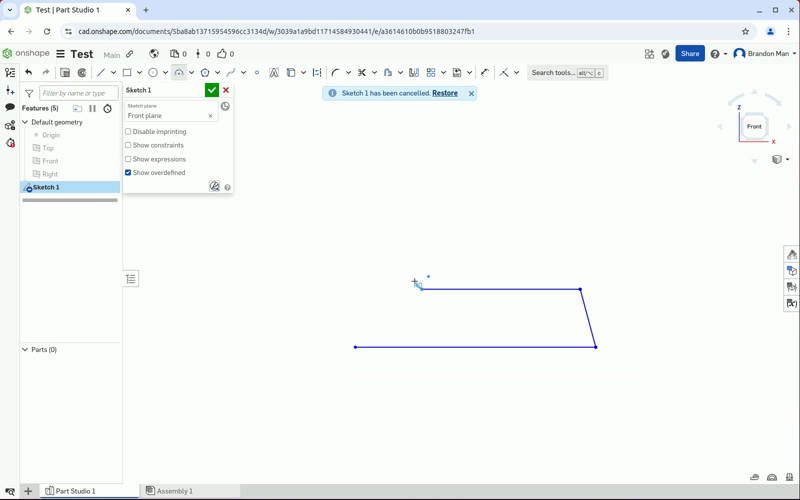
scroll(-6)
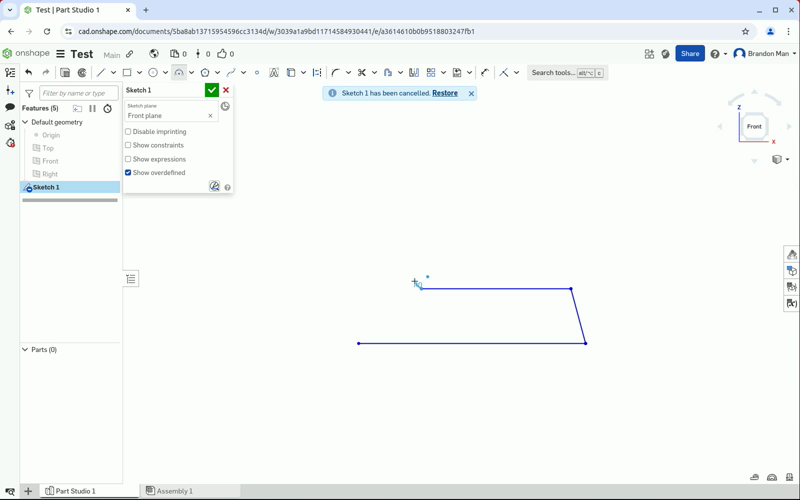
scroll(-6)
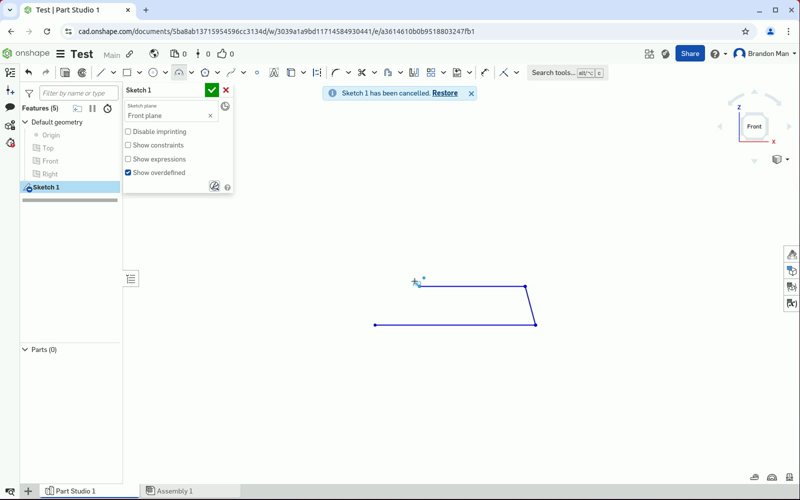
scroll(-6)
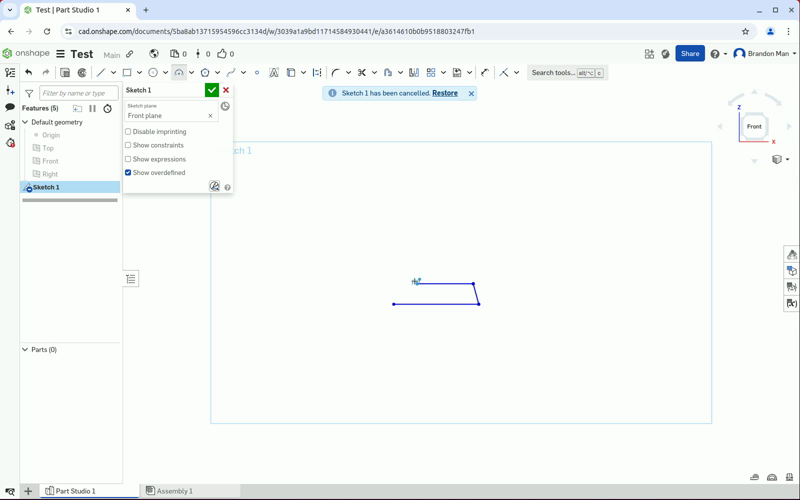
mouse_move(415, 282)
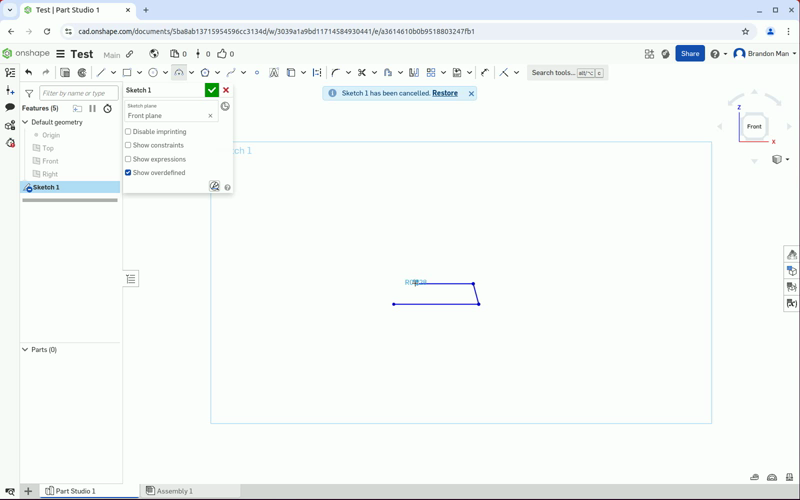
scroll(6)
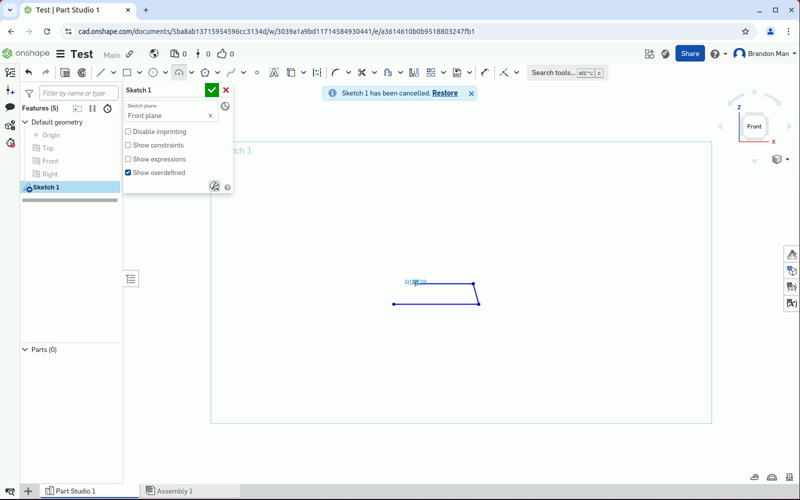
scroll(6)
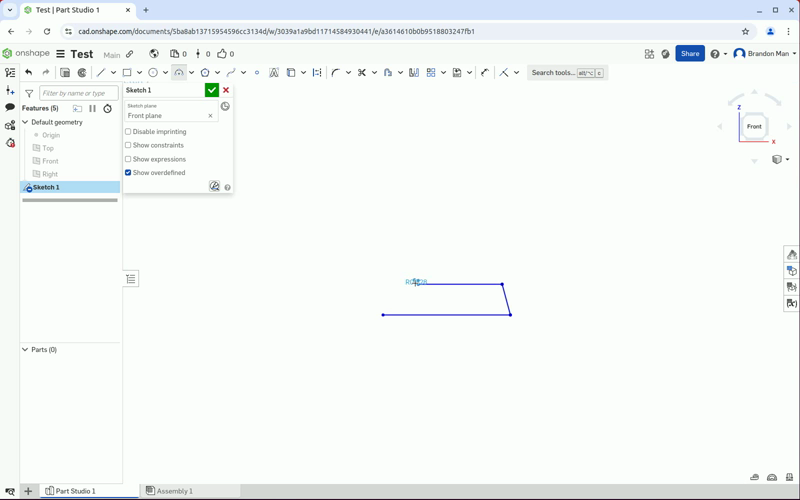
scroll(6)
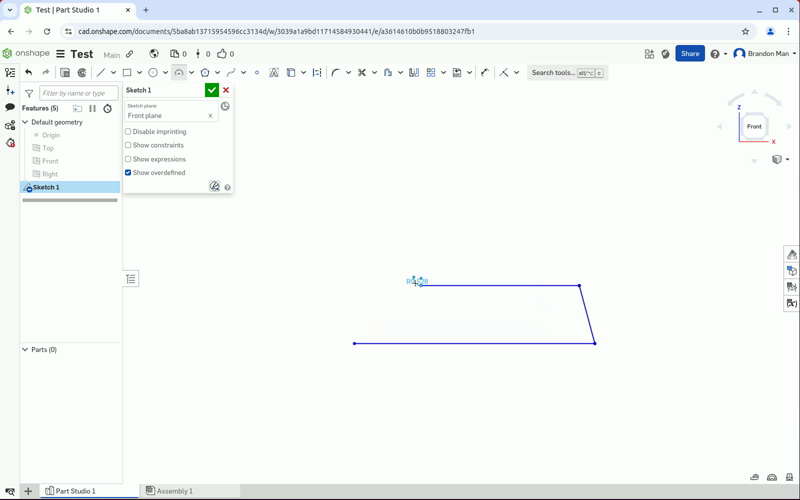
scroll(6)
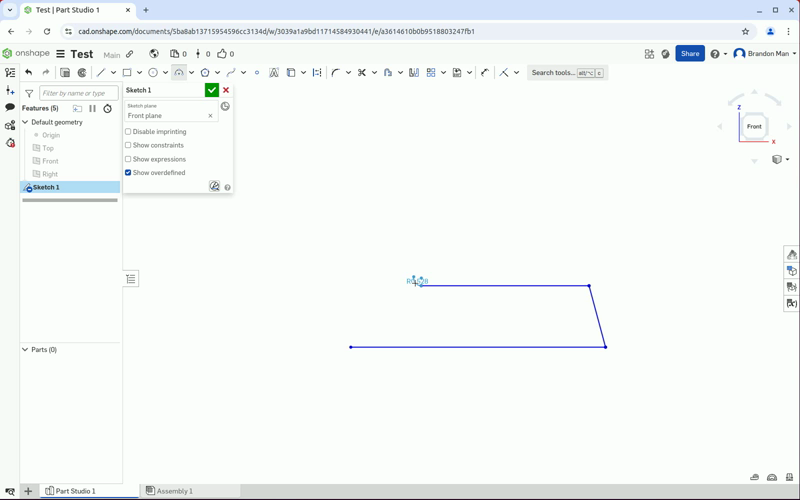
scroll(6)
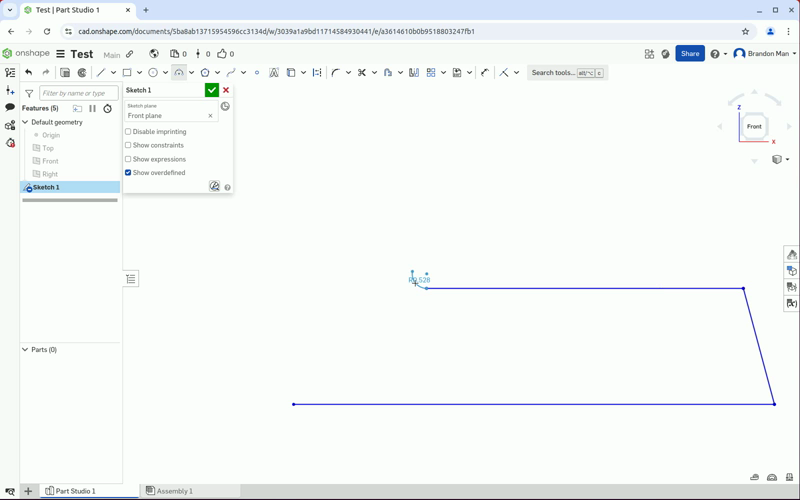
scroll(6)
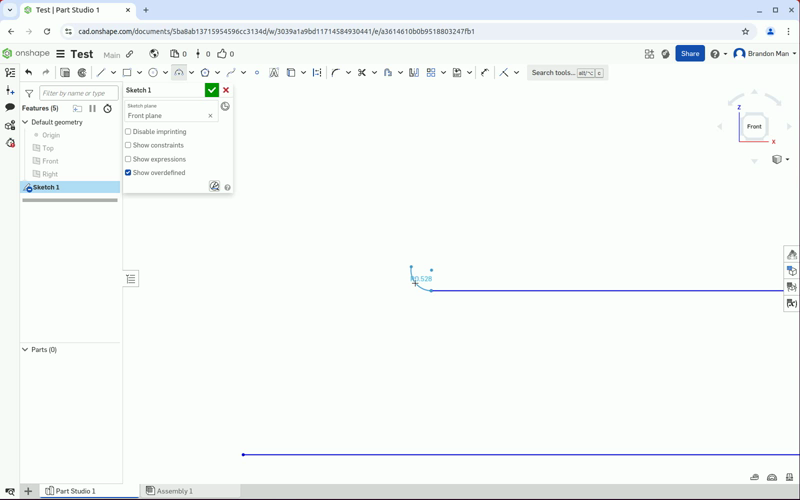
scroll(6)
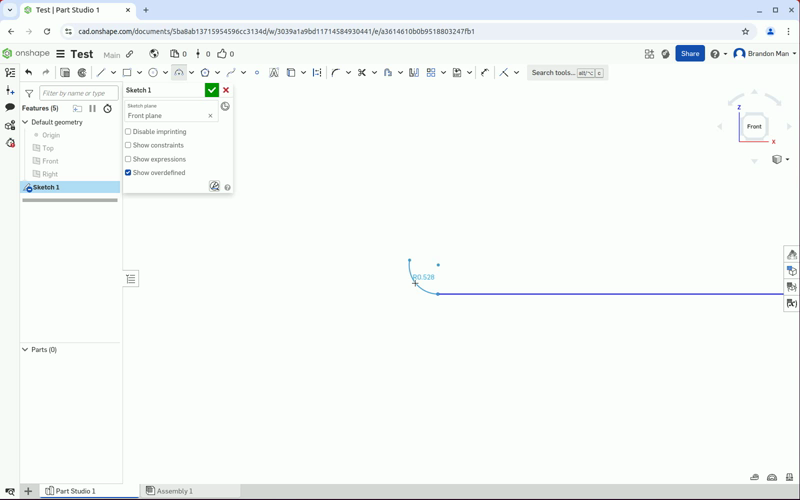
click(415, 282)
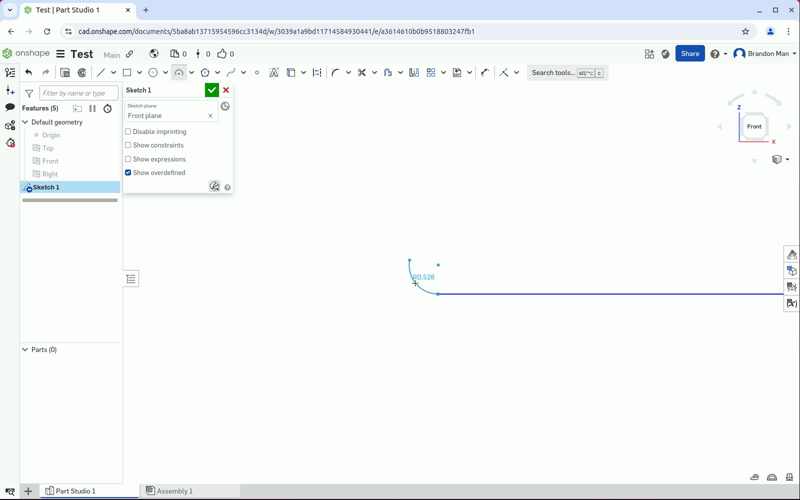
scroll(-6)
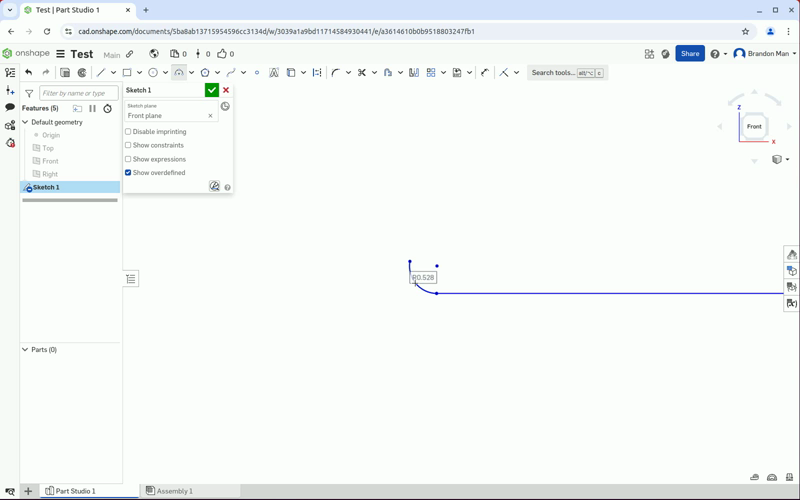
scroll(-6)
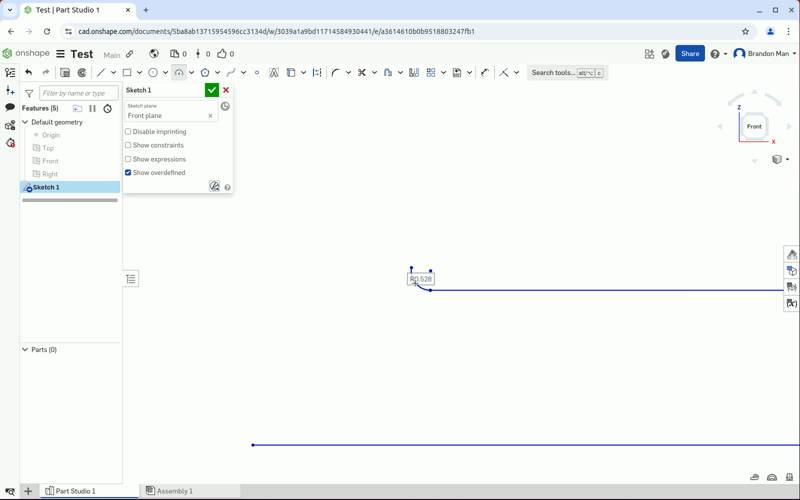
scroll(-6)
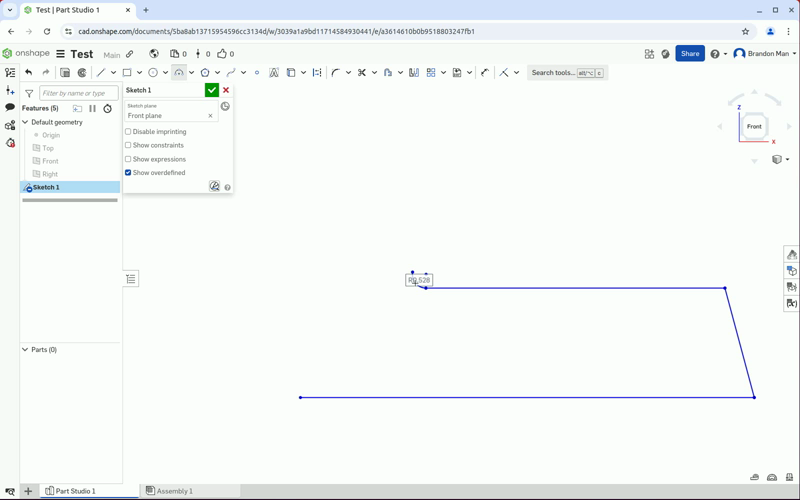
scroll(-6)
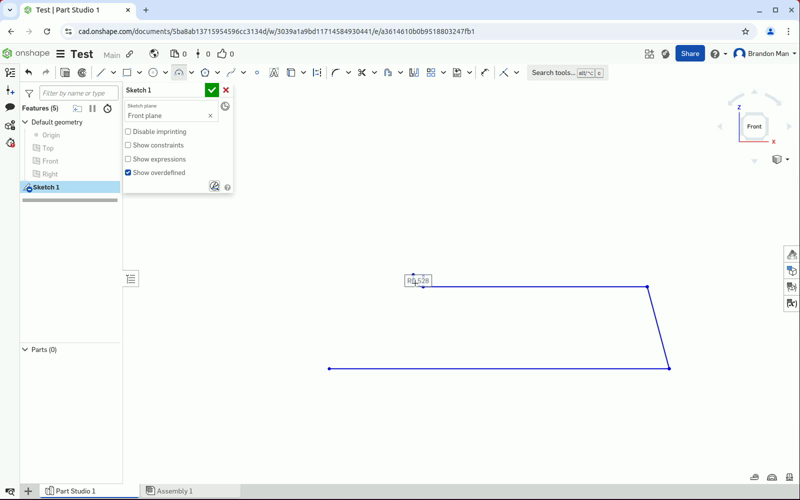
scroll(-6)
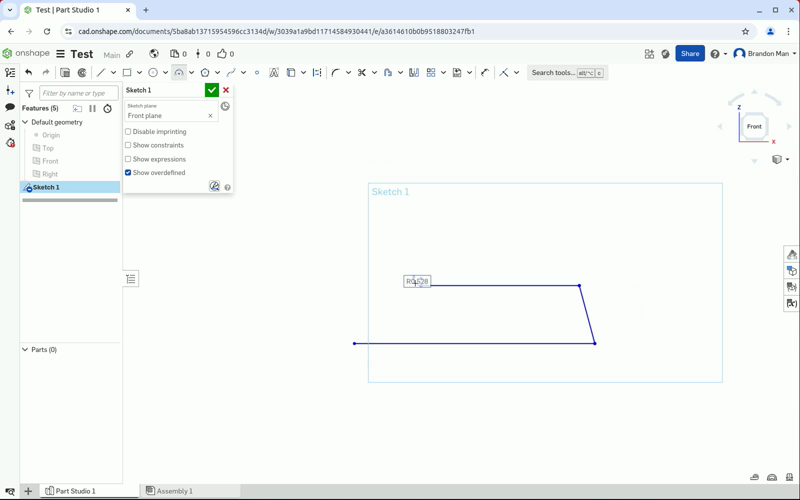
scroll(-6)
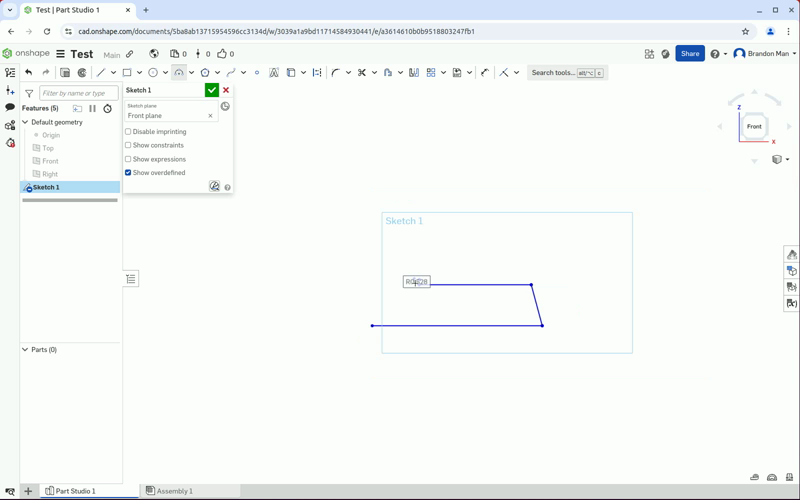
scroll(-6)
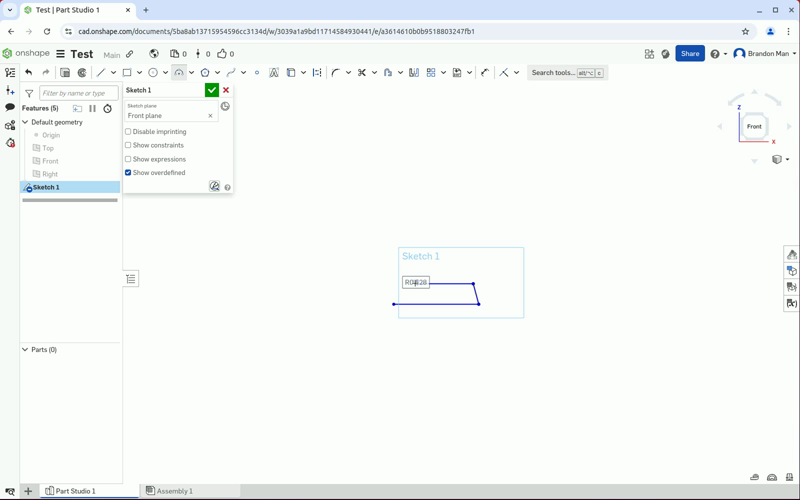
key_up(shift)
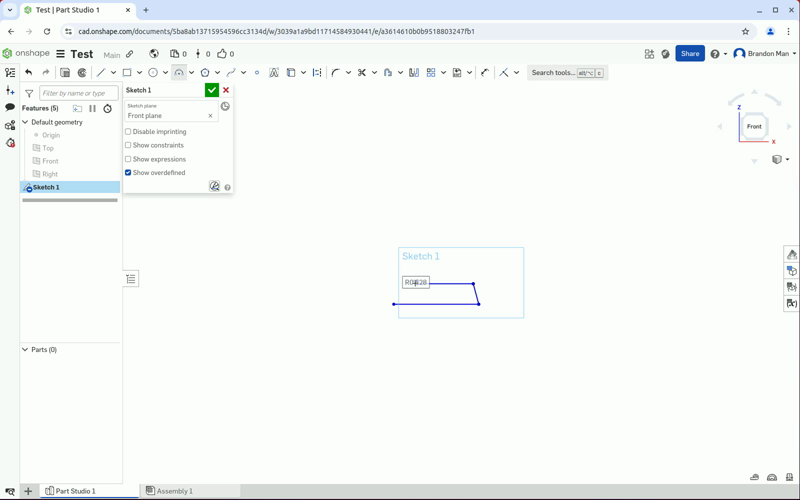
mouse_move(414, 280)
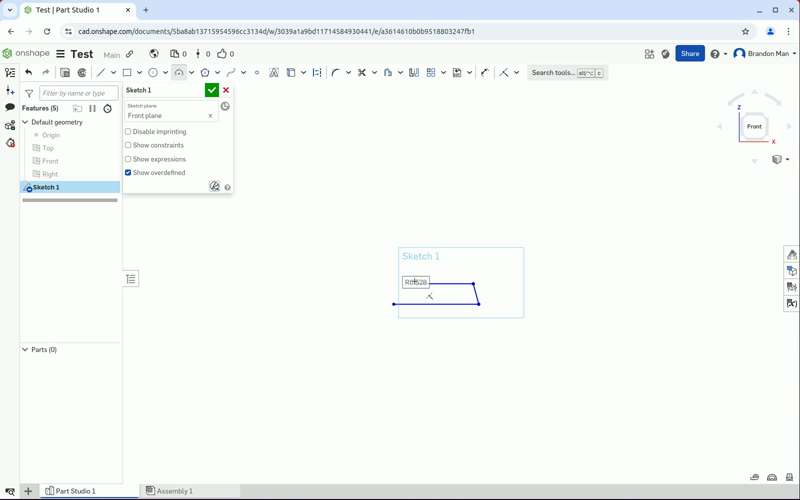
scroll(6)
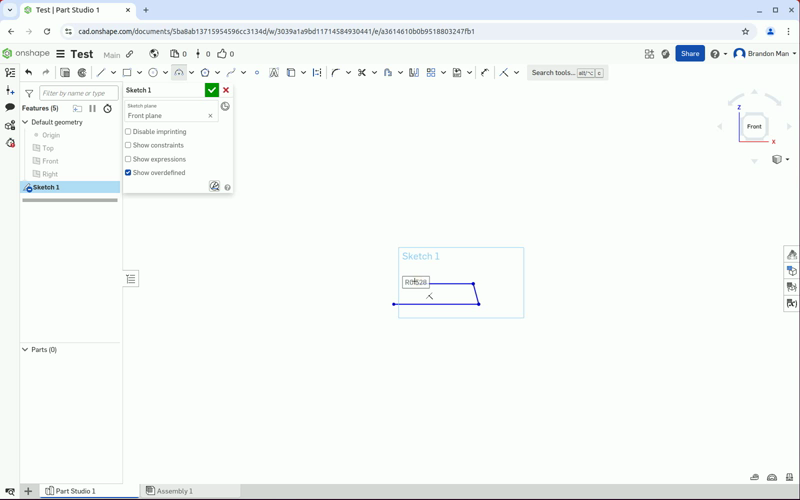
scroll(6)
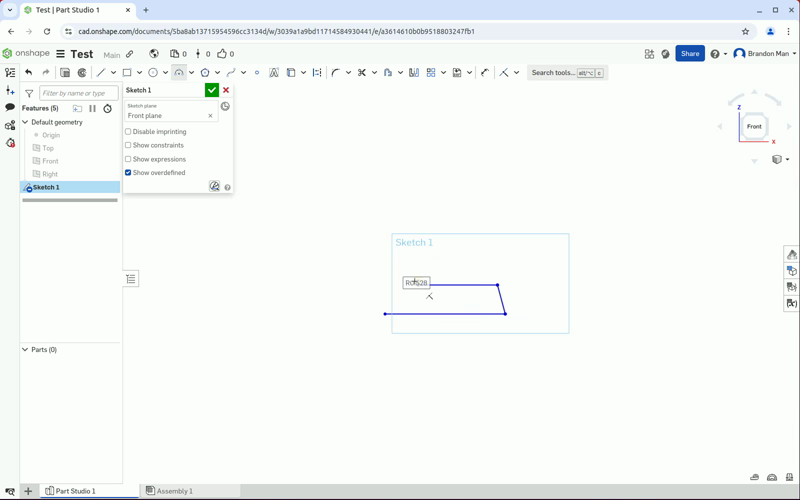
scroll(6)
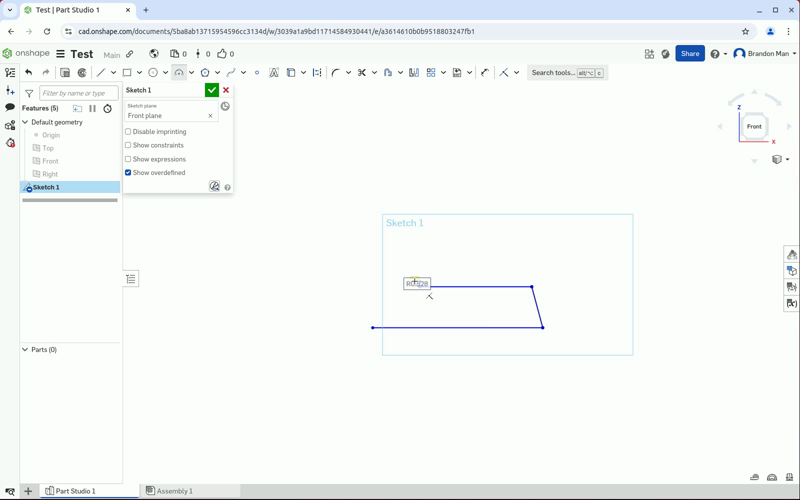
scroll(6)
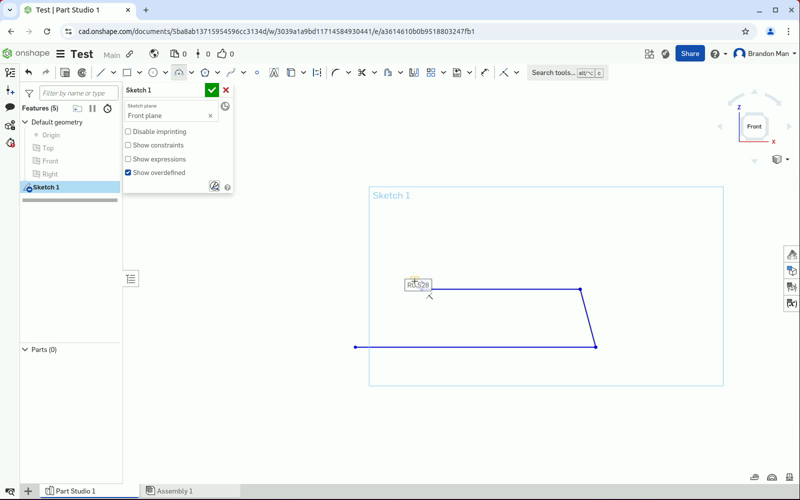
scroll(6)
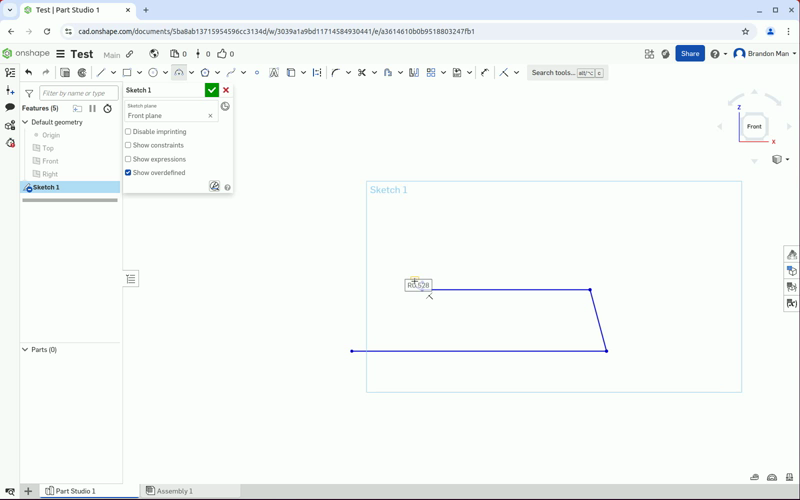
scroll(6)
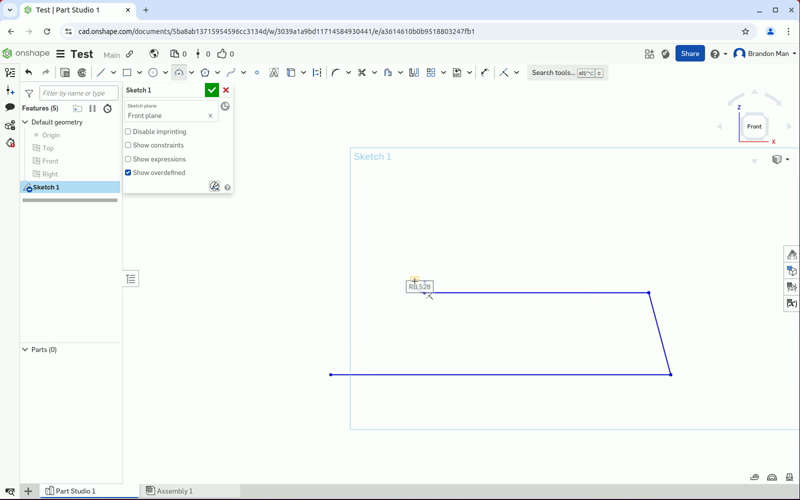
scroll(6)
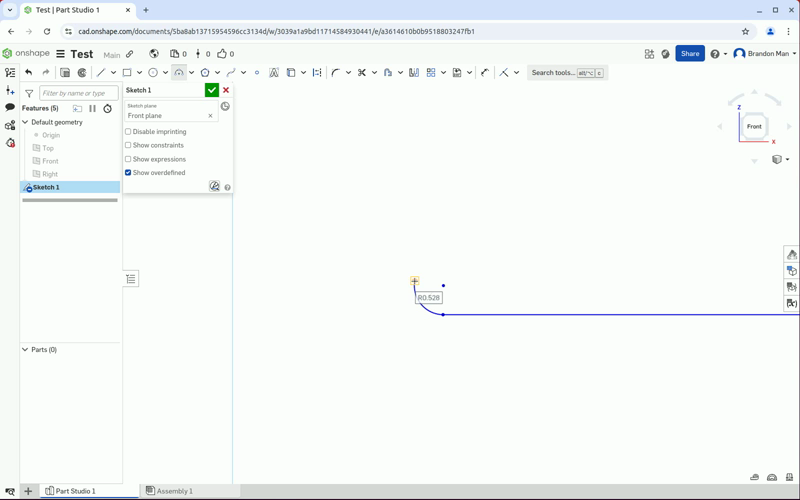
click(414, 280)
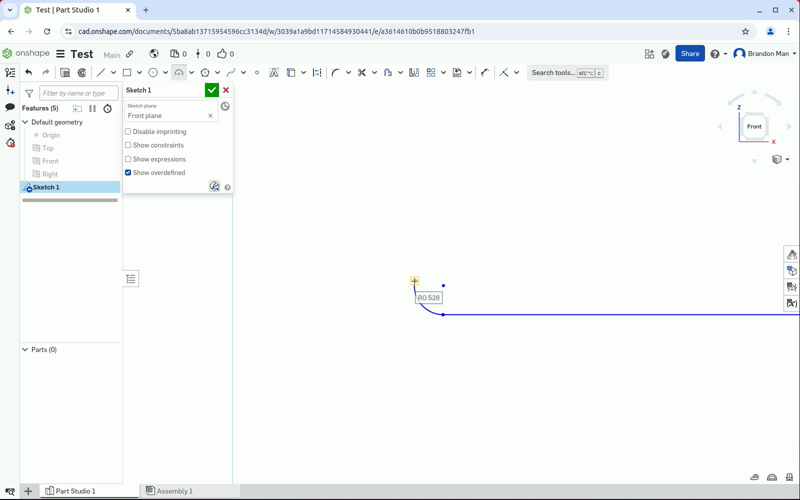
scroll(-6)
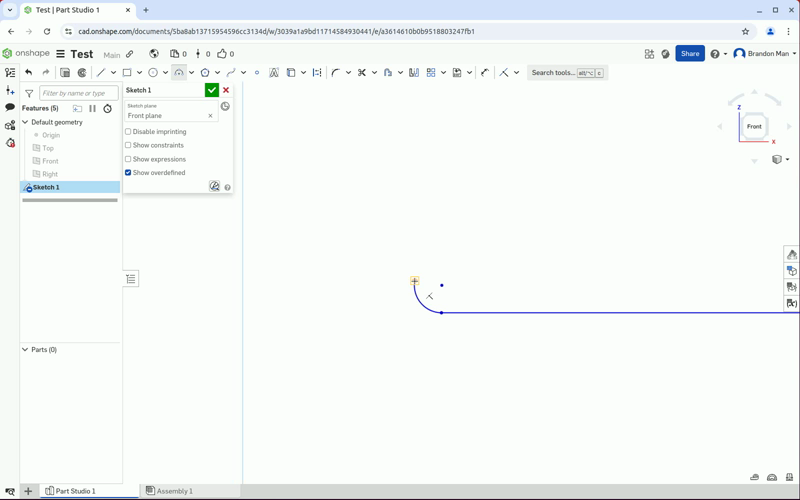
scroll(-6)
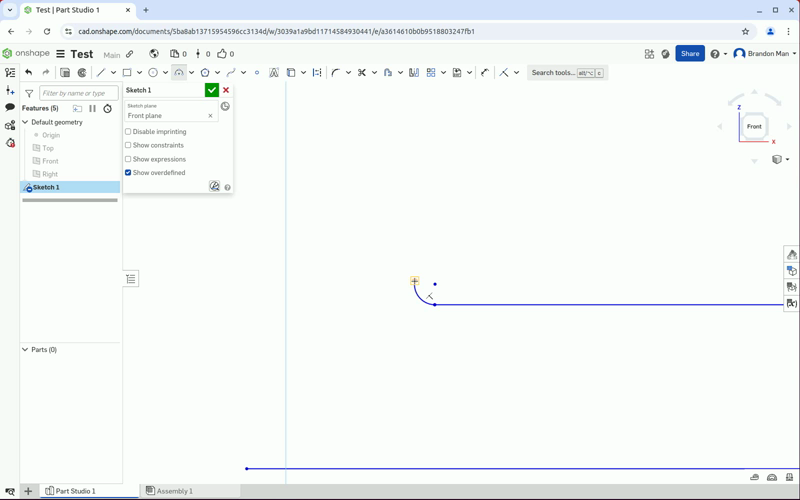
scroll(-6)
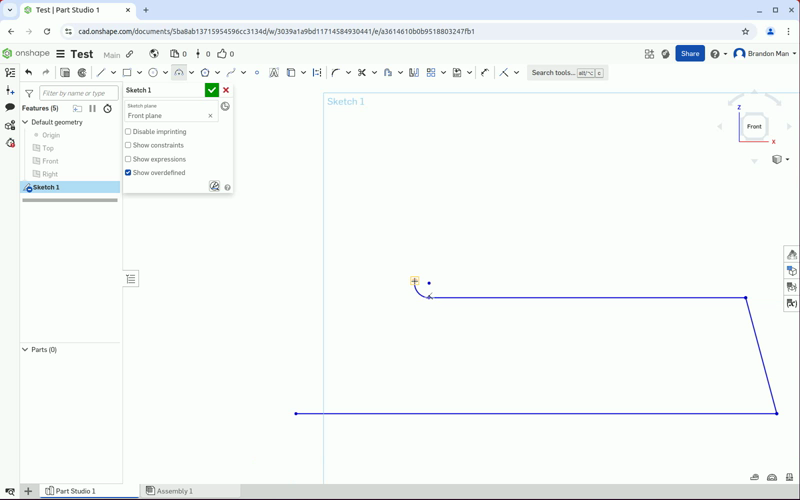
scroll(-6)
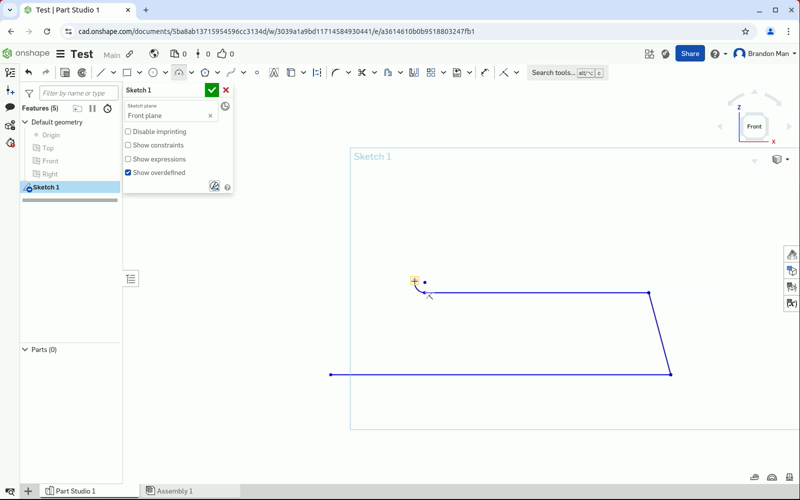
scroll(-6)
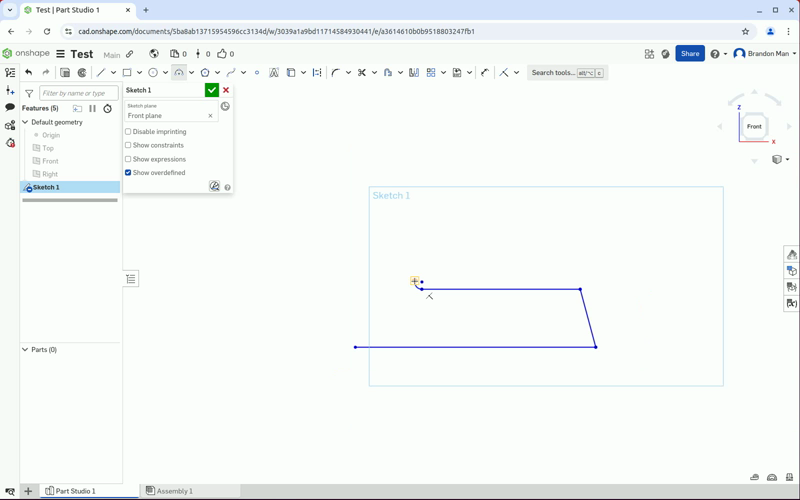
scroll(-6)
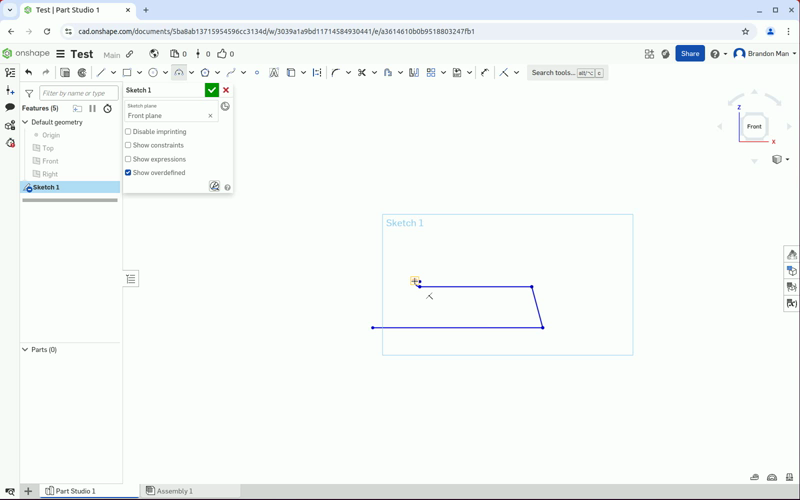
scroll(-6)
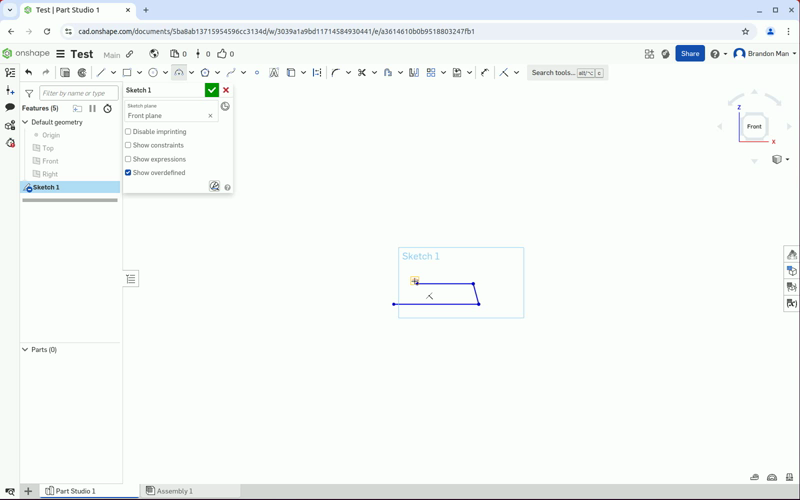
mouse_move(393, 304)
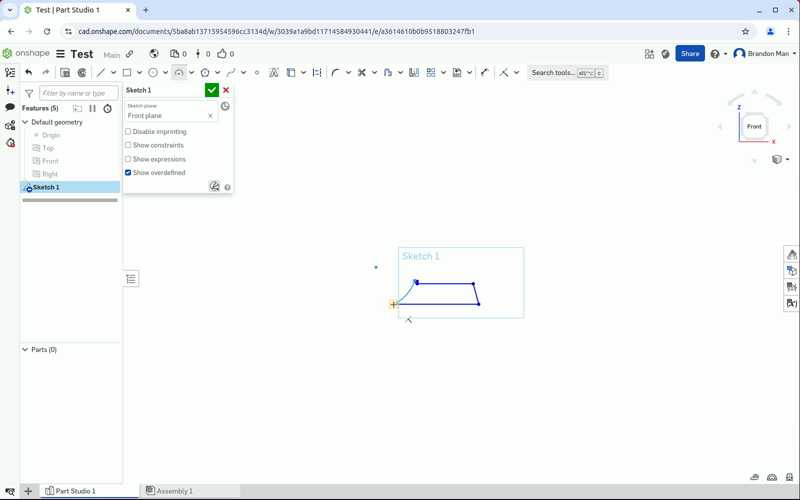
click(393, 304)
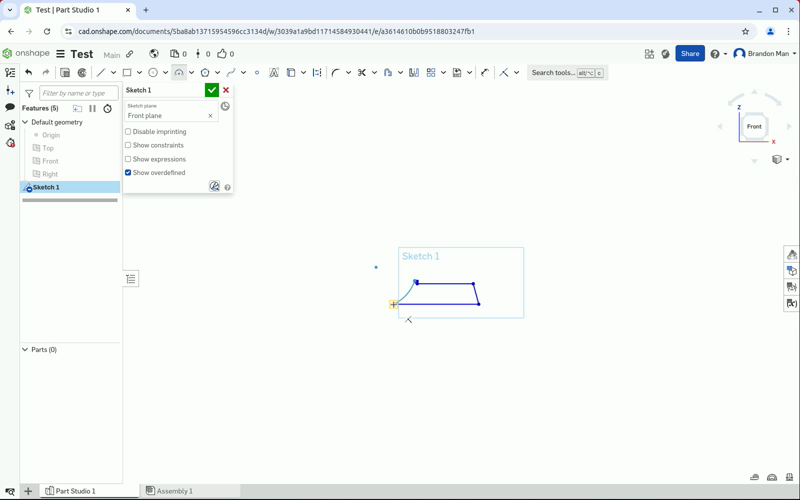
key_down(shift)
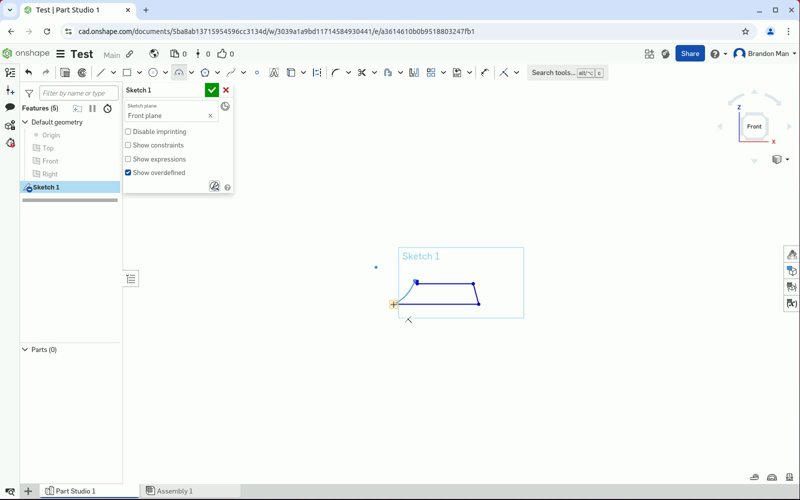
mouse_move(378, 269)
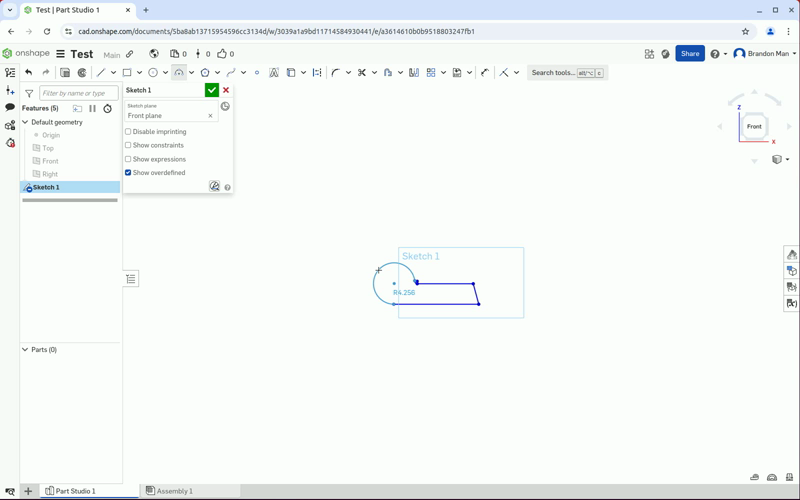
click(378, 269)
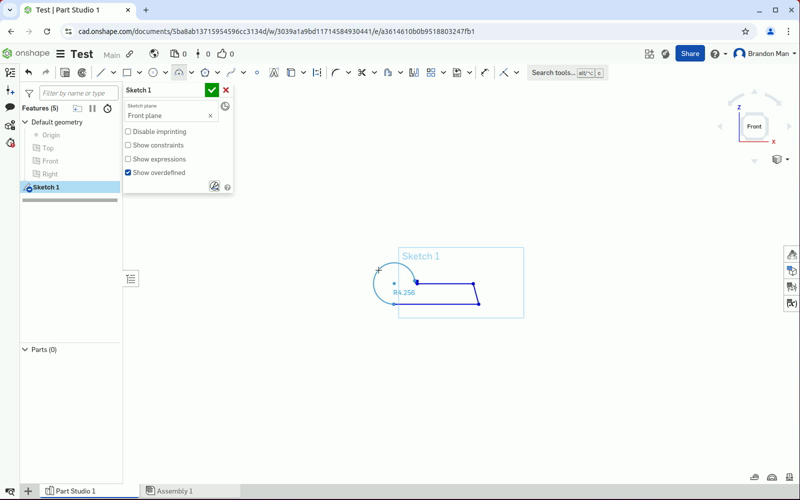
key_up(shift)
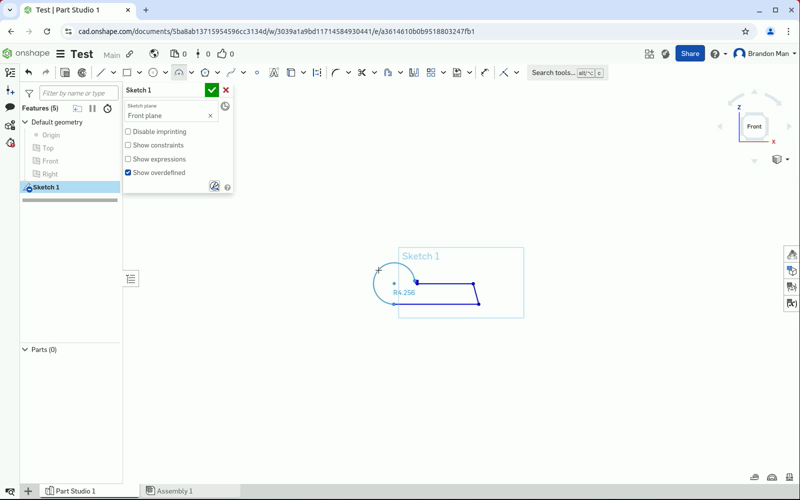
key(esc)
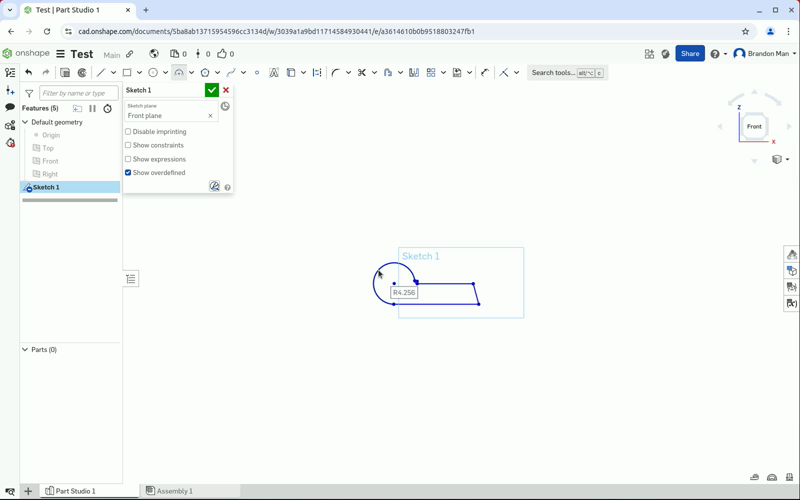
key(c)
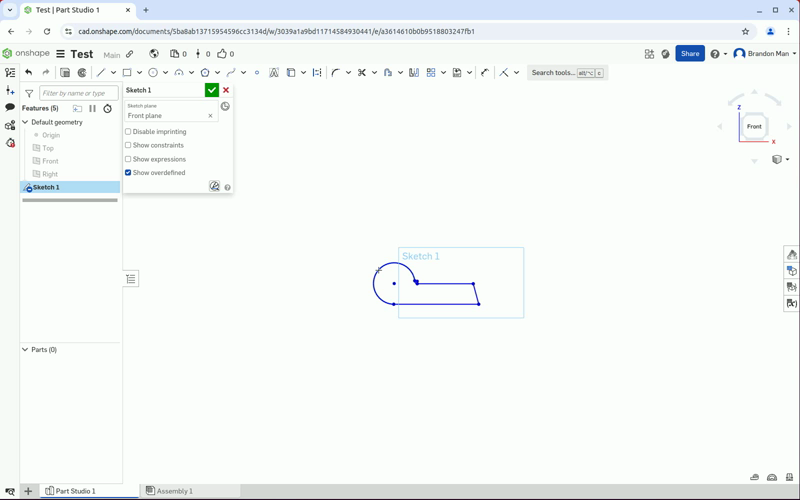
key_down(shift)
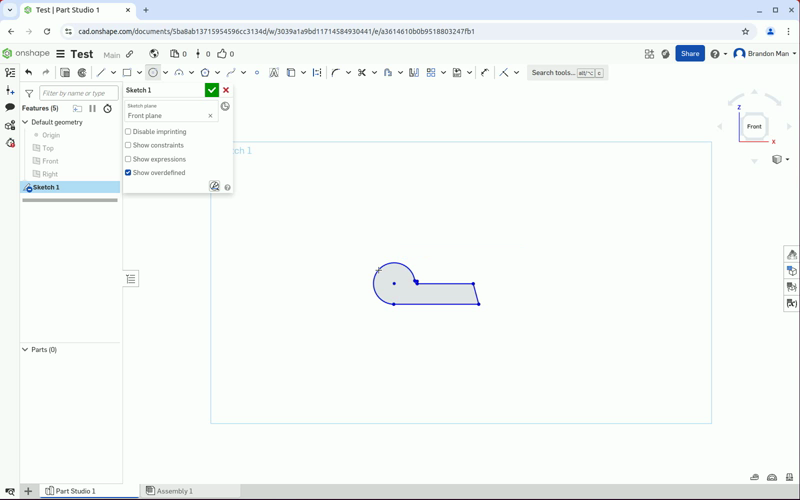
mouse_move(393, 283)
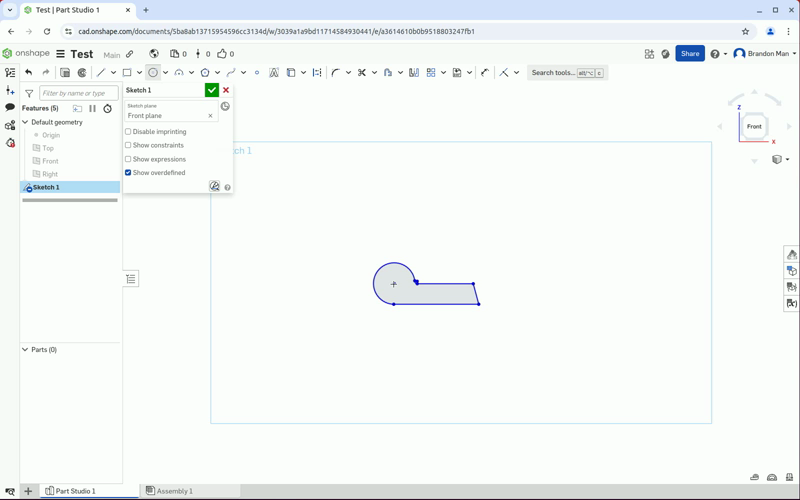
click(393, 283)
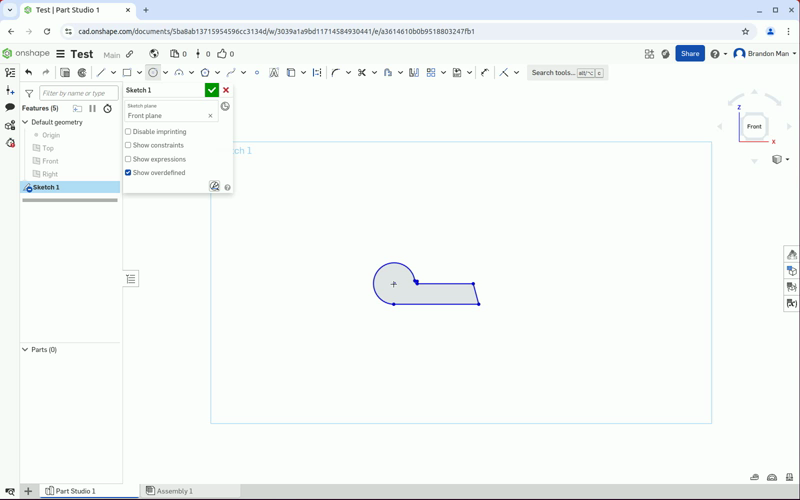
key_up(shift)
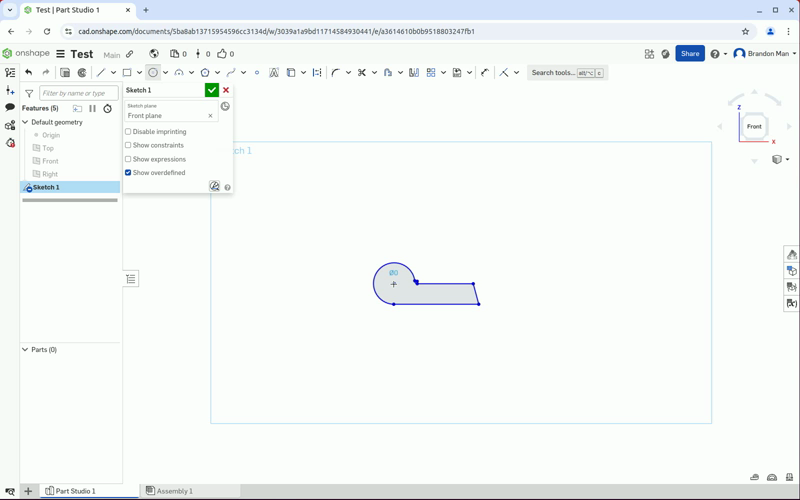
mouse_move(405, 283)
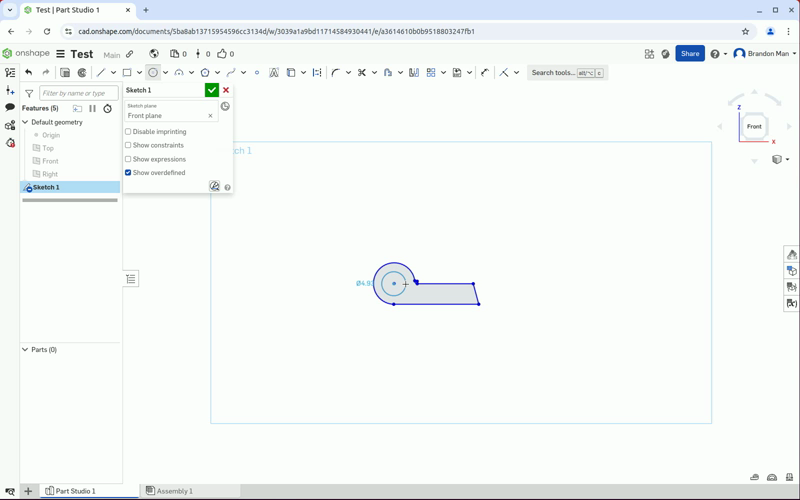
click(405, 283)
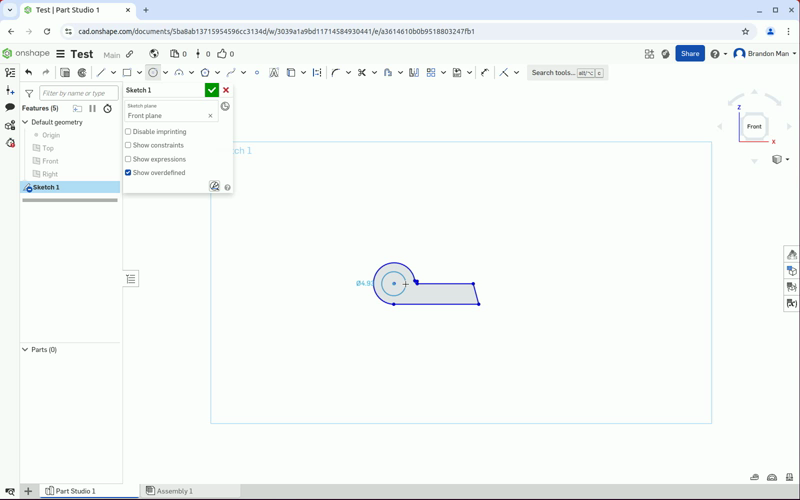
key(esc)
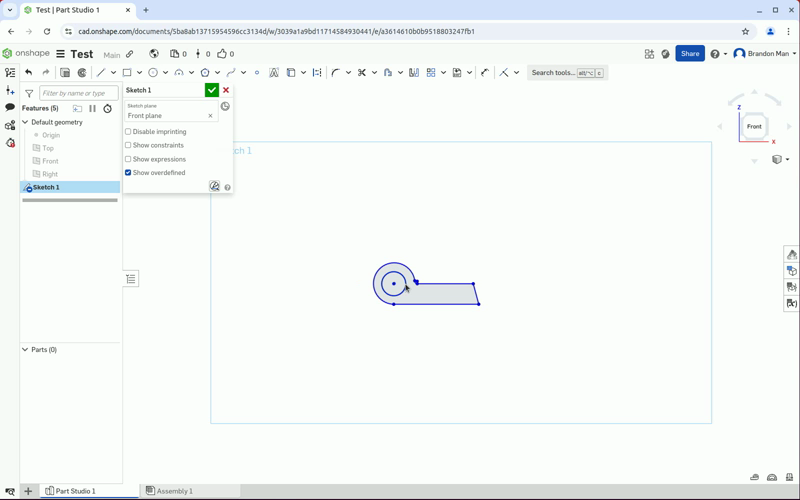
mouse_move(445, 299)
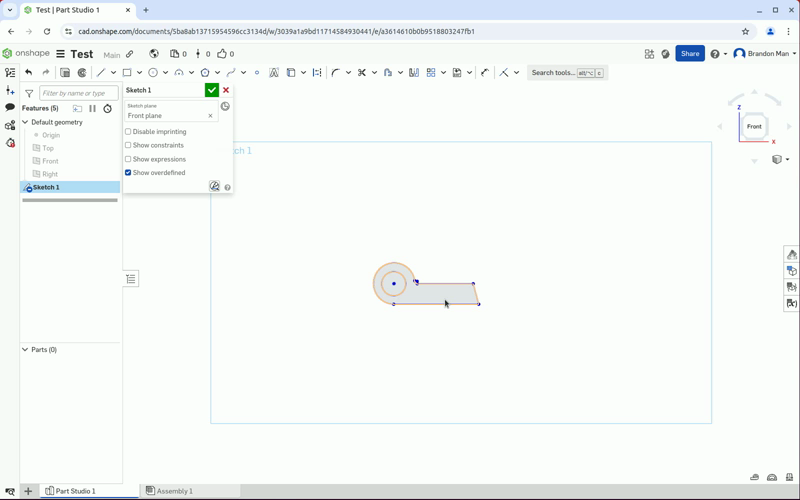
click(445, 299)
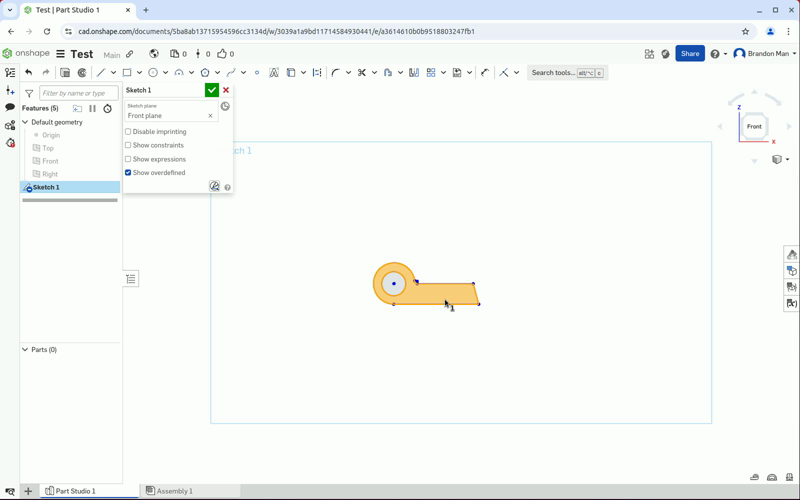
mouse_move(73, 352)
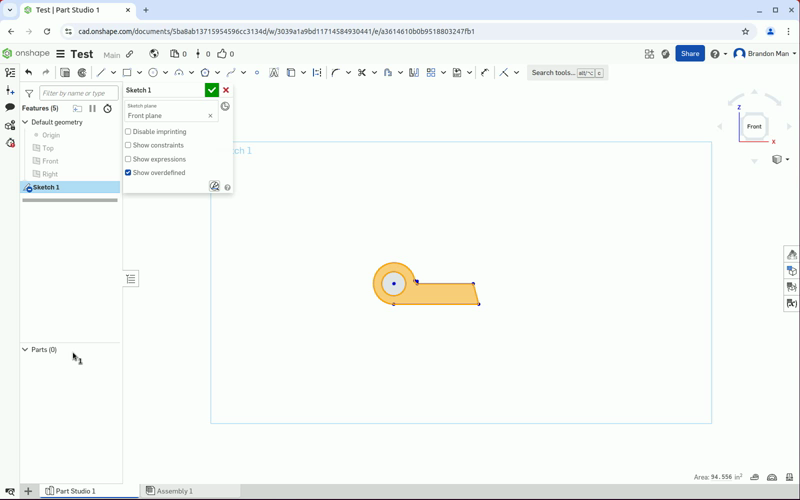
key(shift+y)
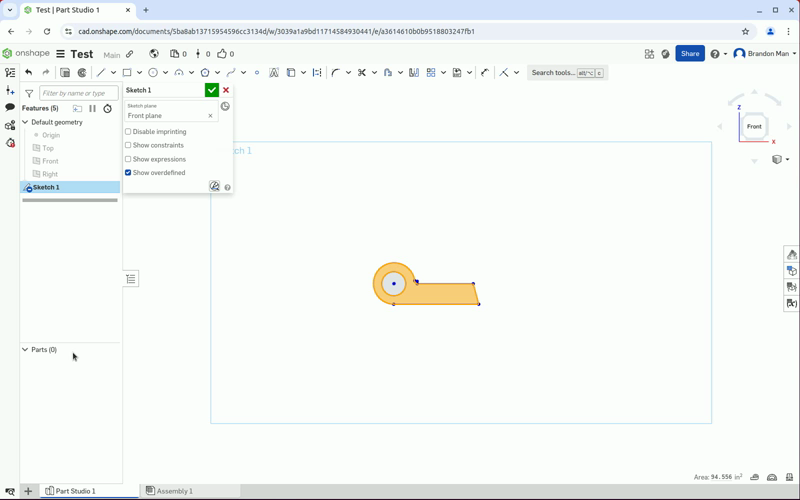
key(shift+e)
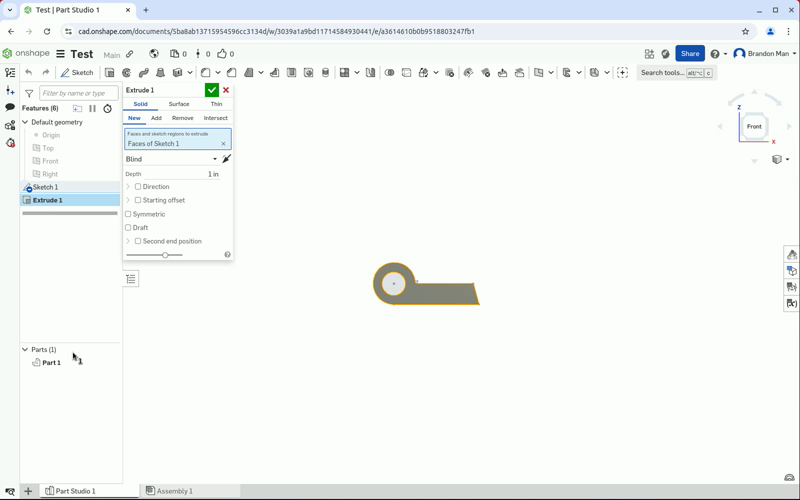
mouse_move(143, 106)
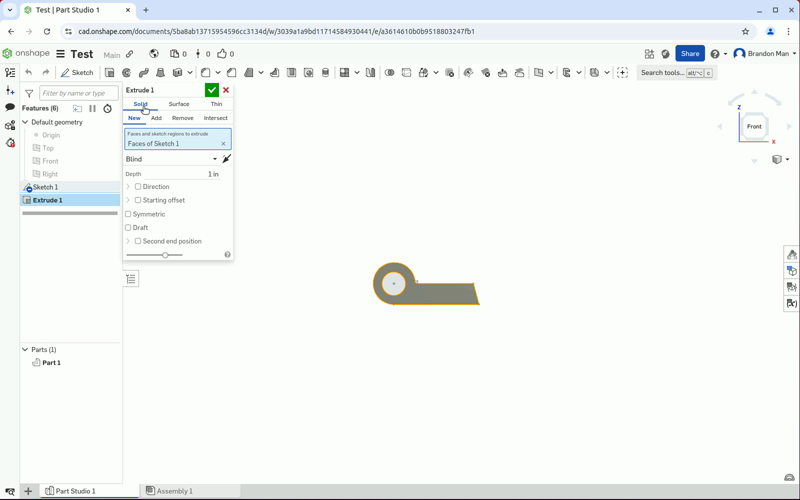
click(143, 106)
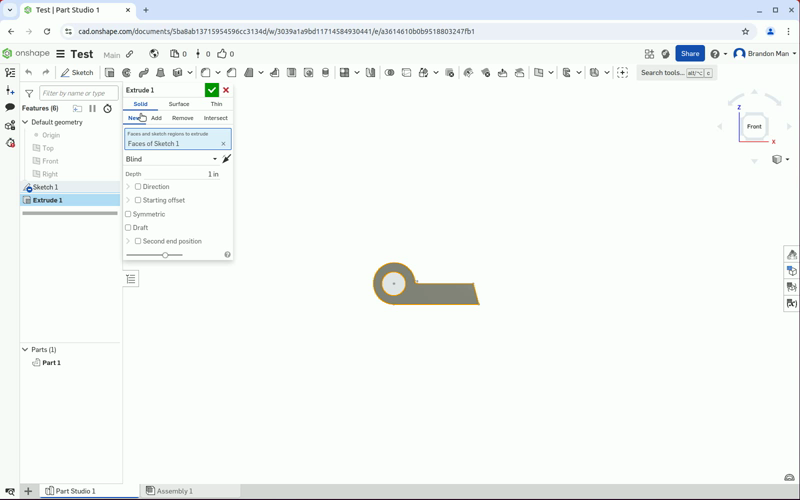
mouse_move(137, 120)
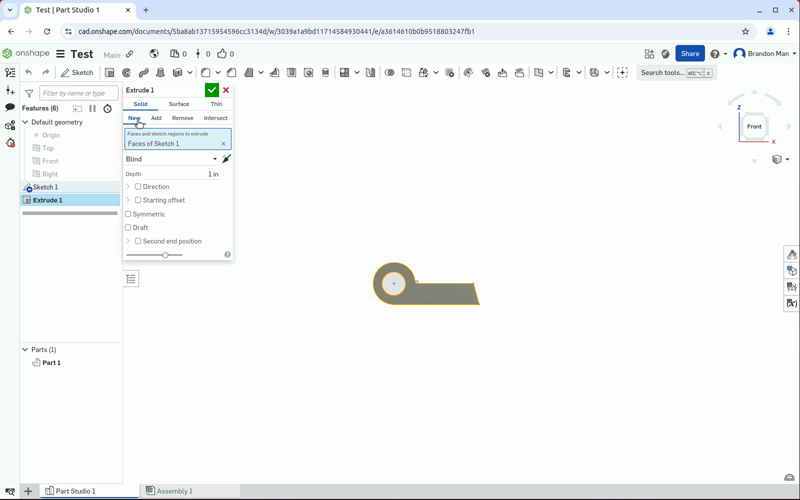
click(137, 120)
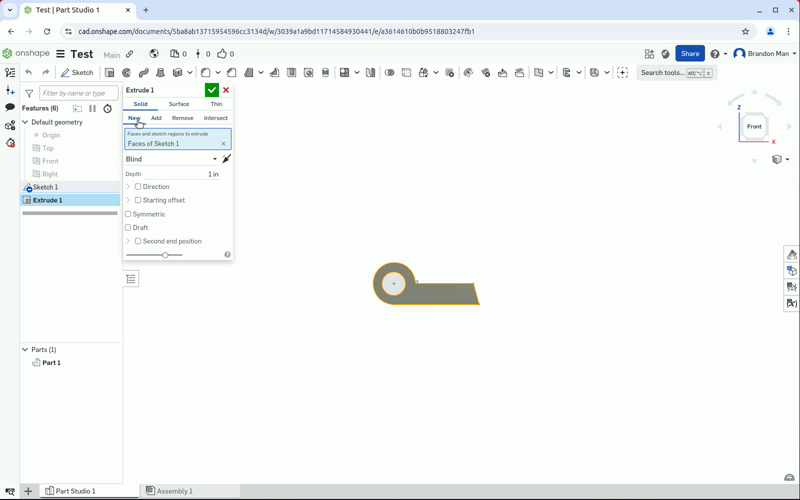
key(tab, 4)
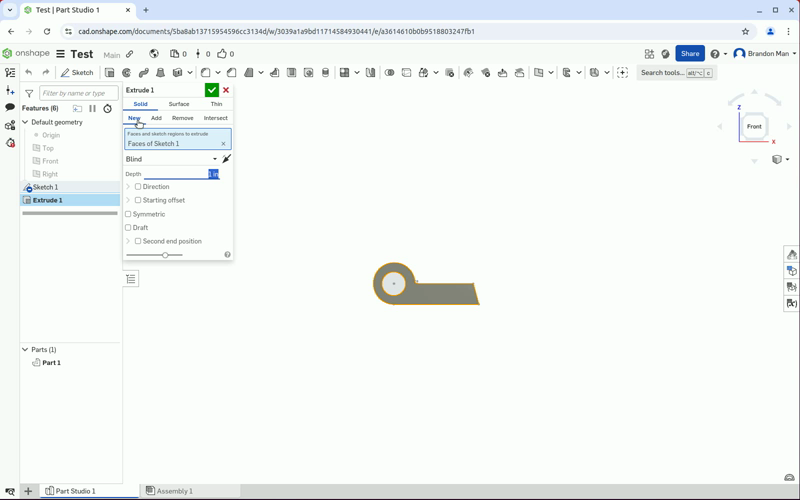
text(-11.554)
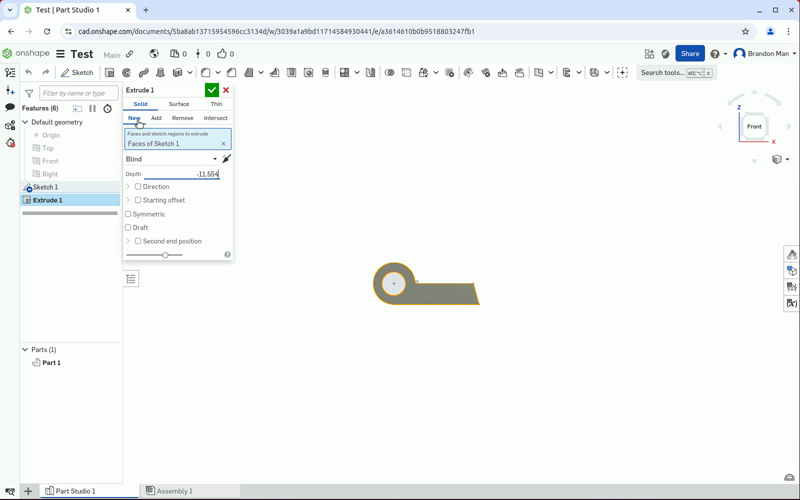
key(enter)
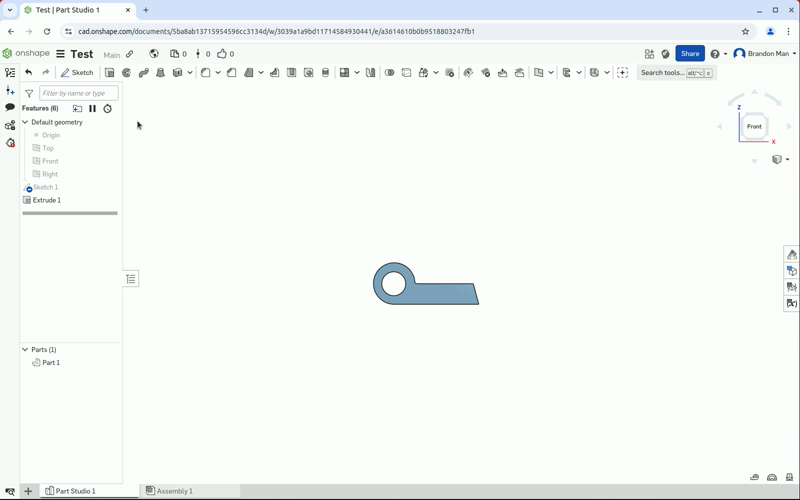
key(shift+h)
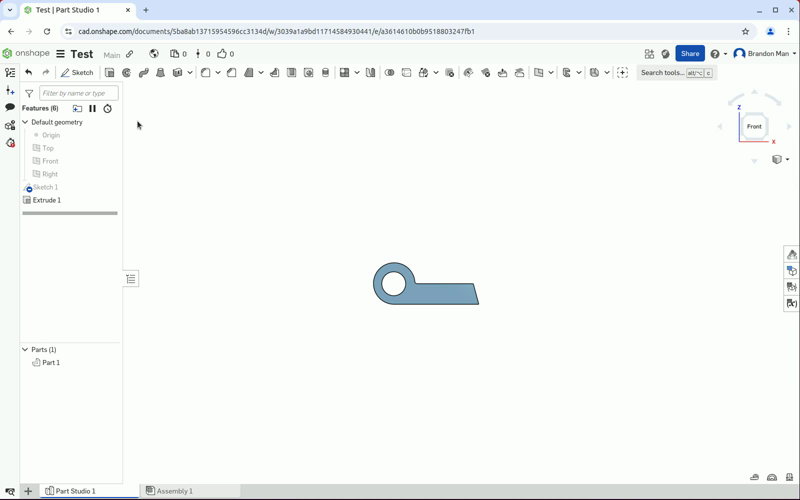
key(shift+h)
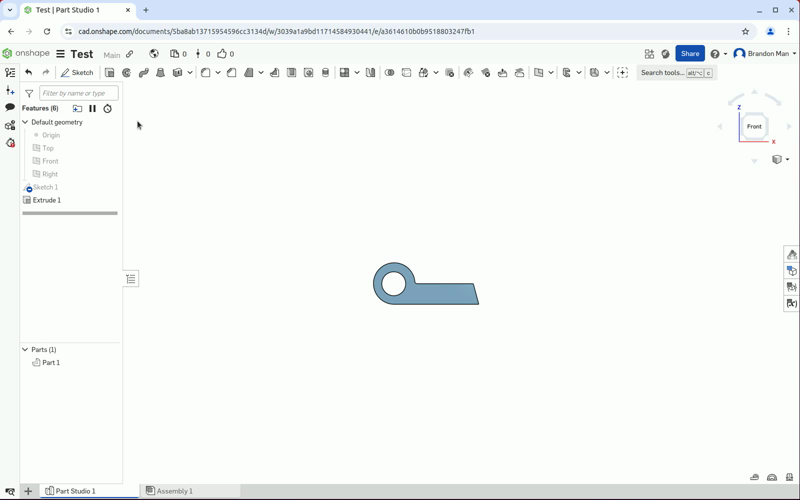
mouse_move(73, 189)
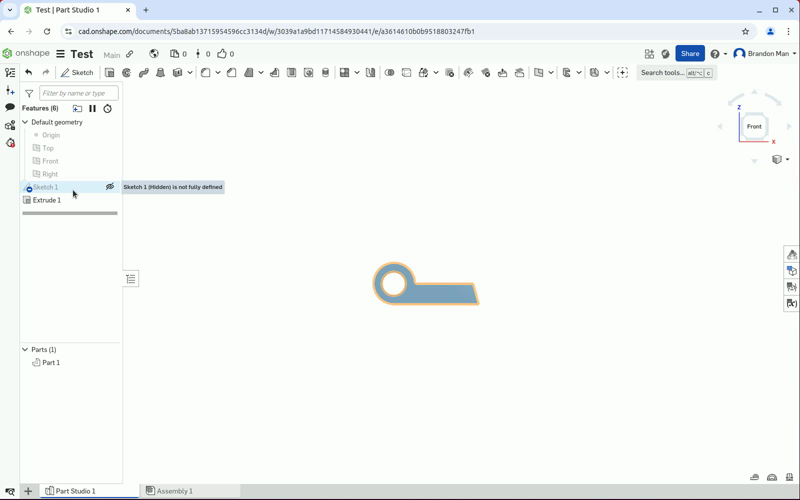
click(73, 189)
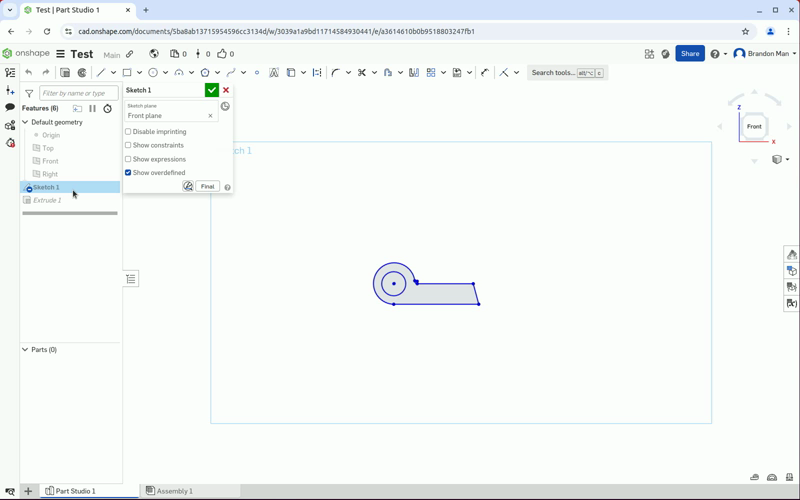
mouse_move(229, 92)
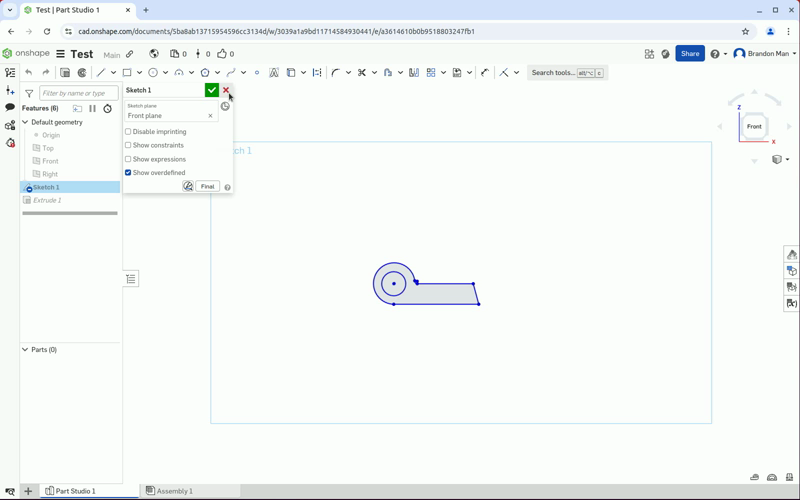
click(229, 92)
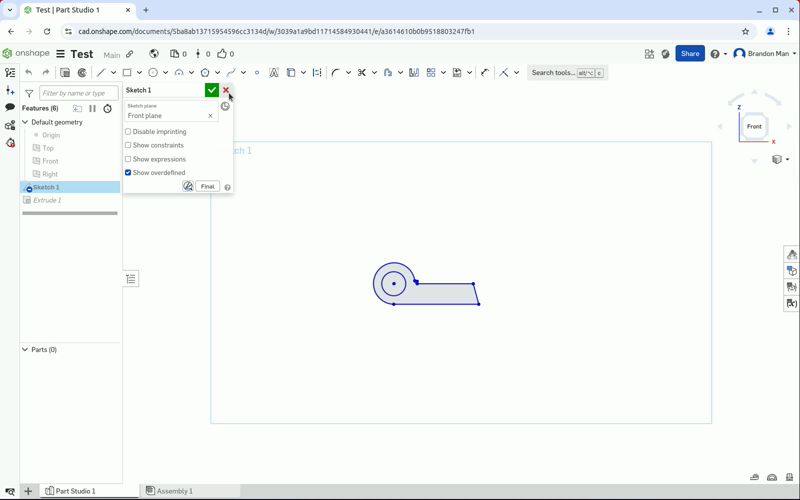
key(shift+s)
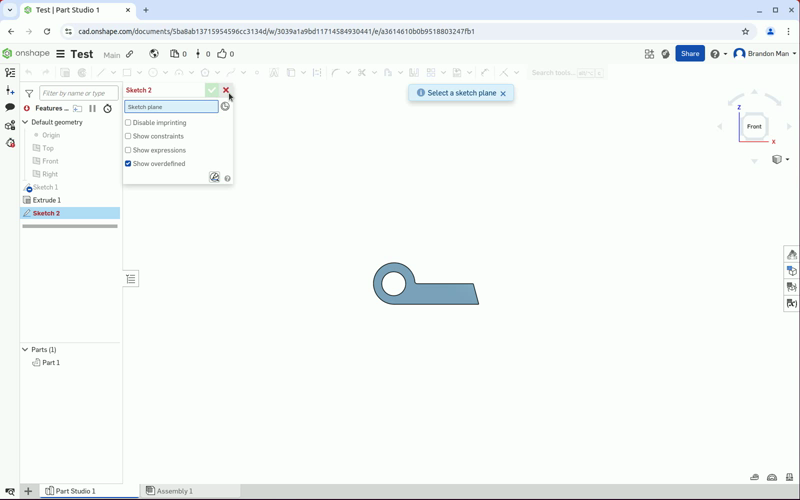
mouse_move(73, 163)
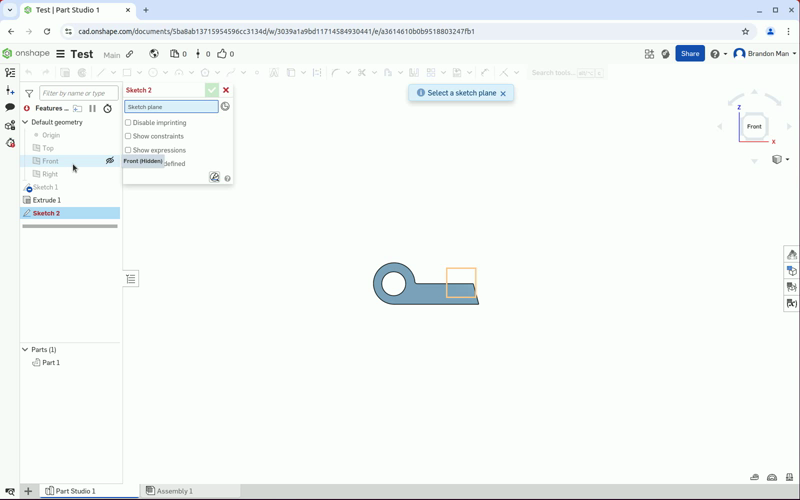
click(73, 163)
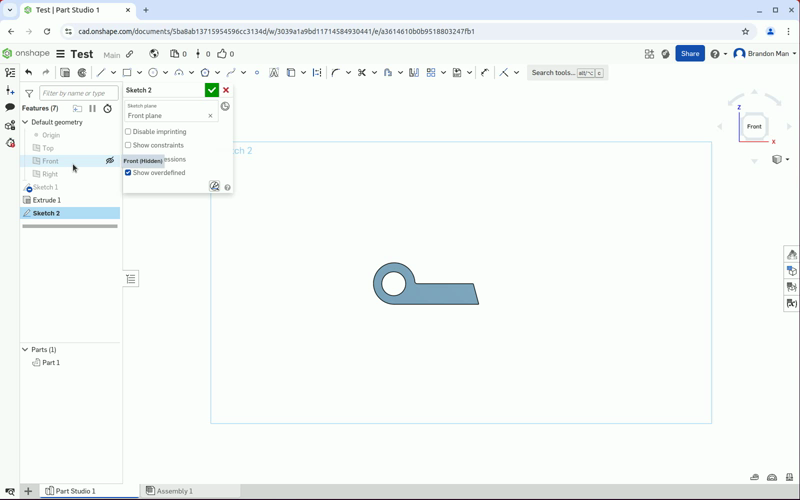
mouse_move(73, 352)
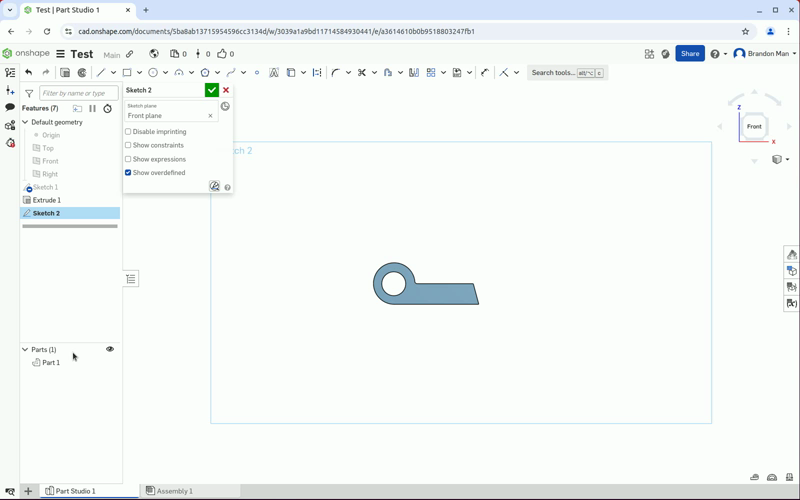
key(y)
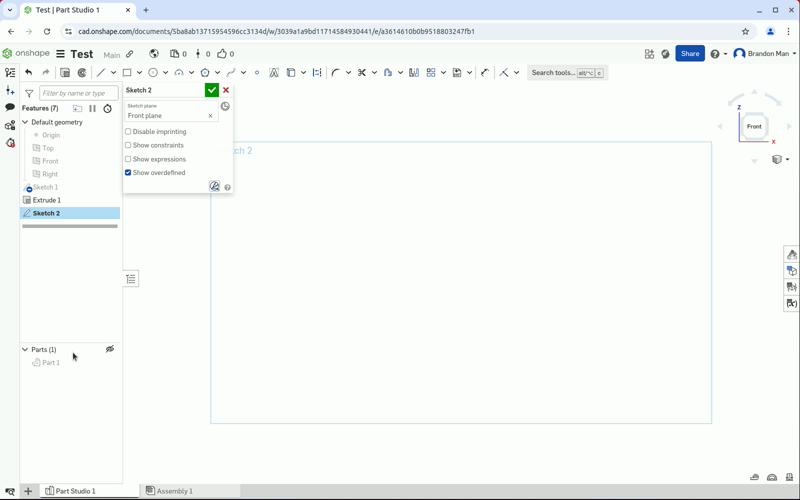
key(l)
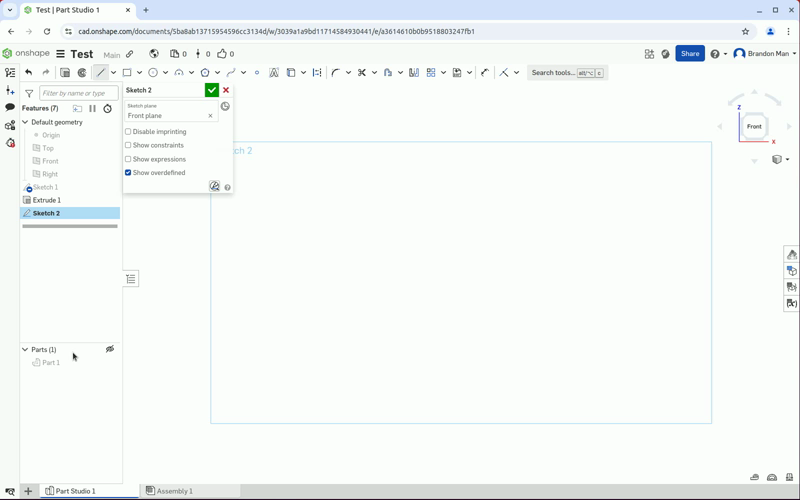
key_down(shift)
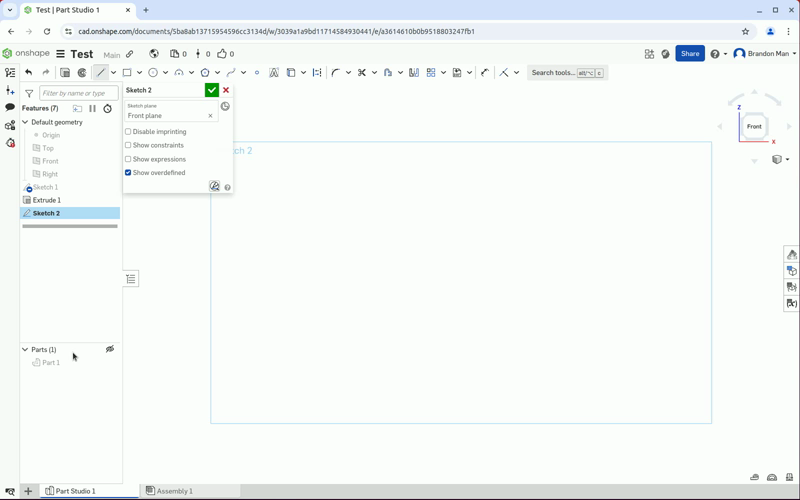
mouse_move(472, 282)
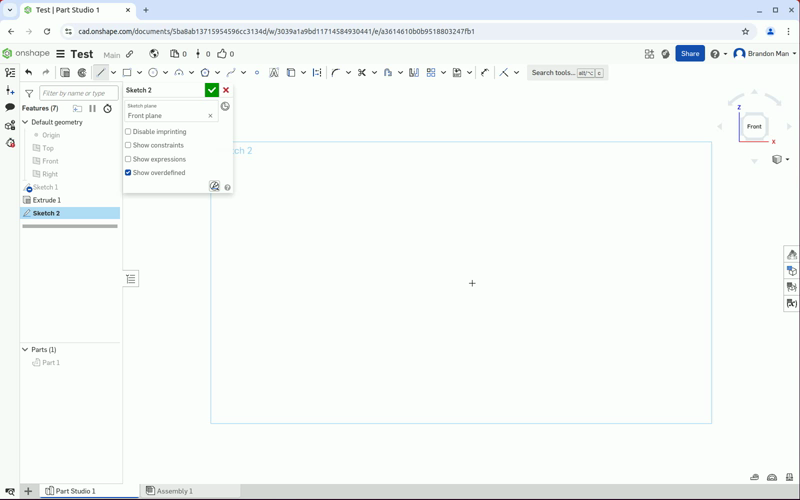
click(472, 282)
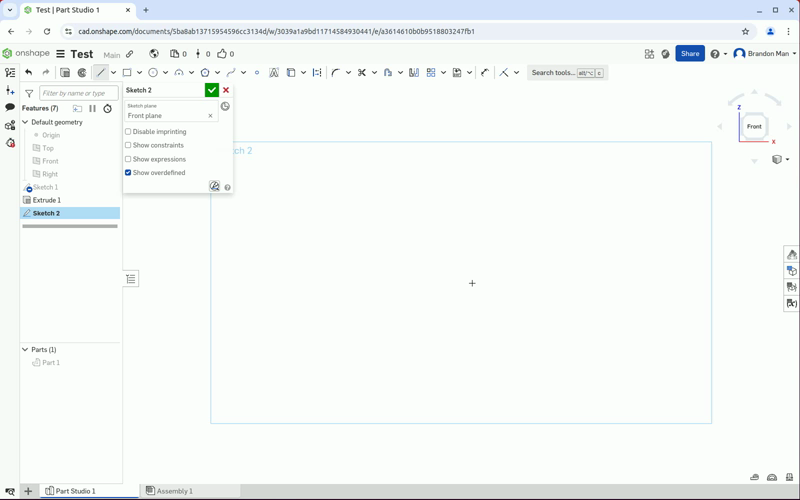
key_up(shift)
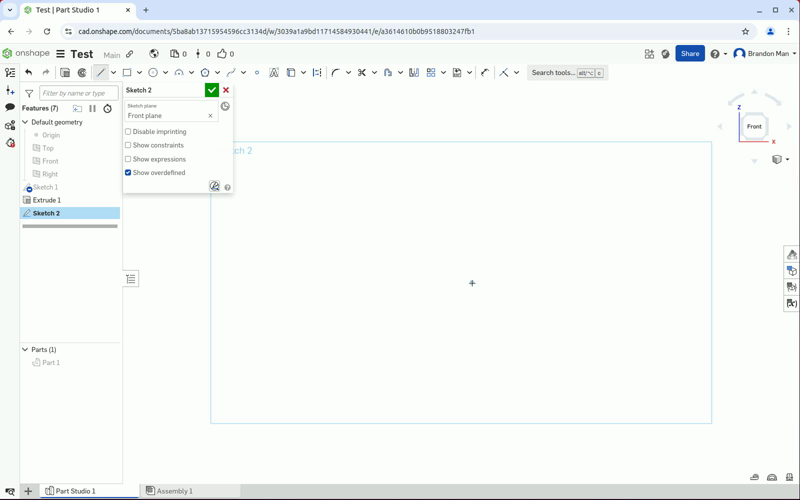
key_down(shift)
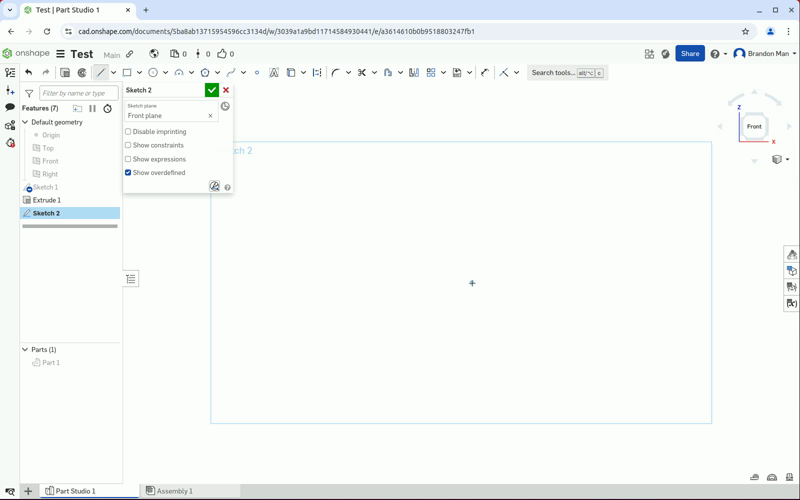
mouse_move(502, 282)
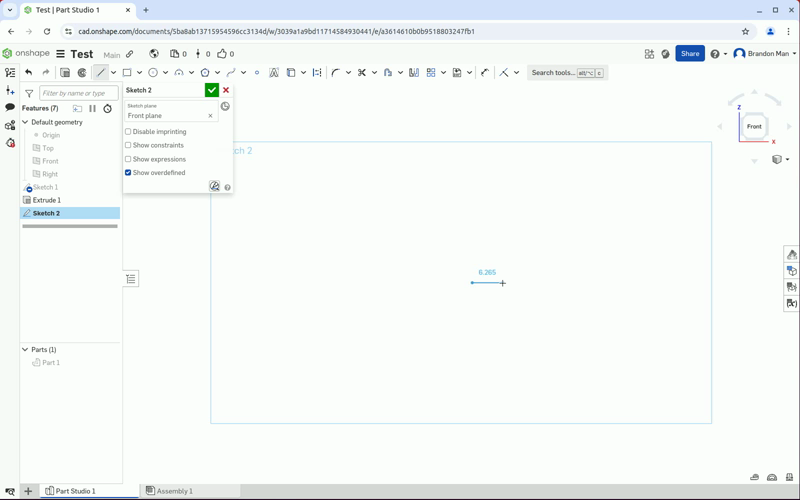
mouse_move(478, 304)
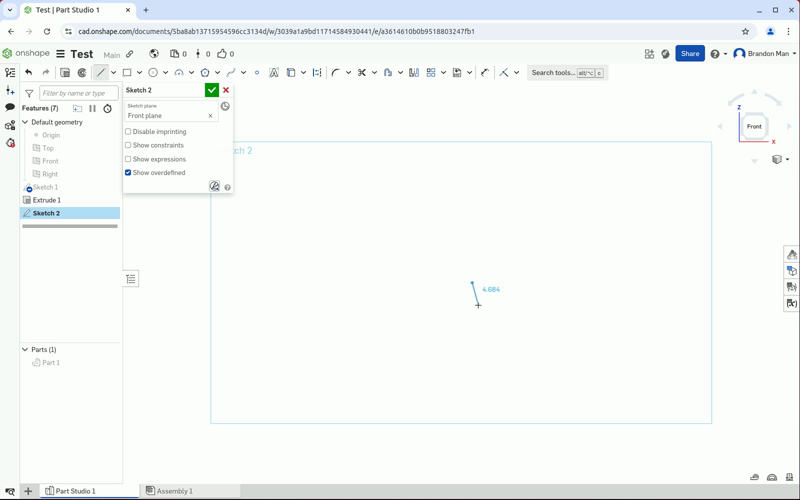
click(478, 304)
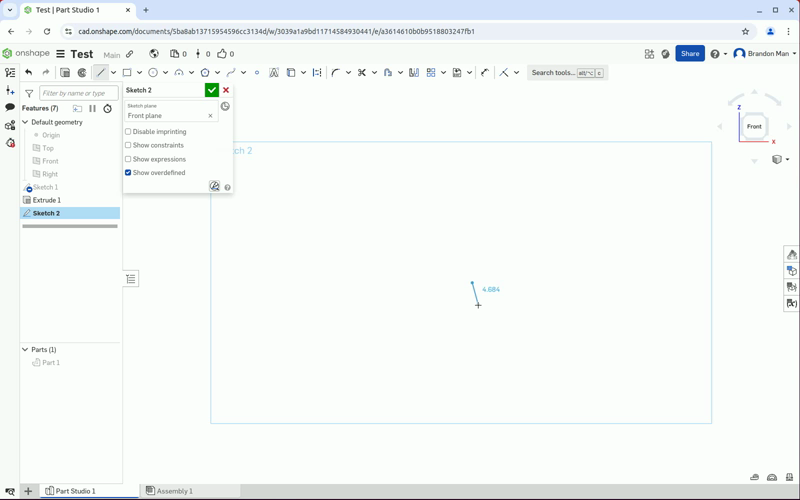
key_up(shift)
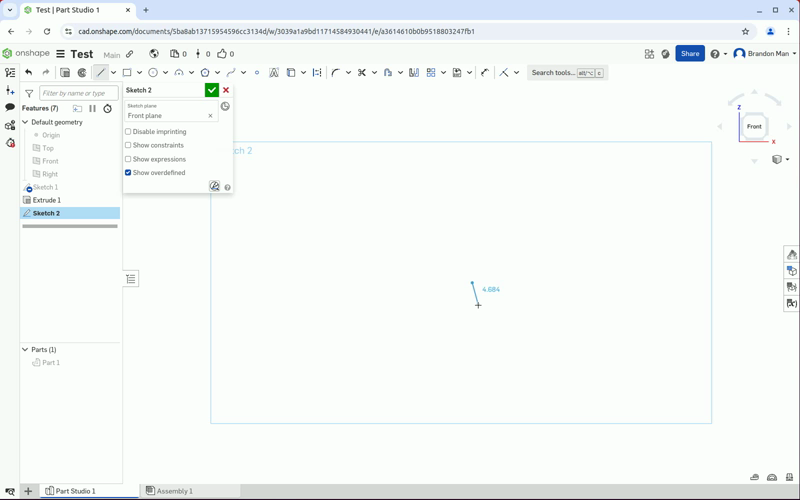
key_down(shift)
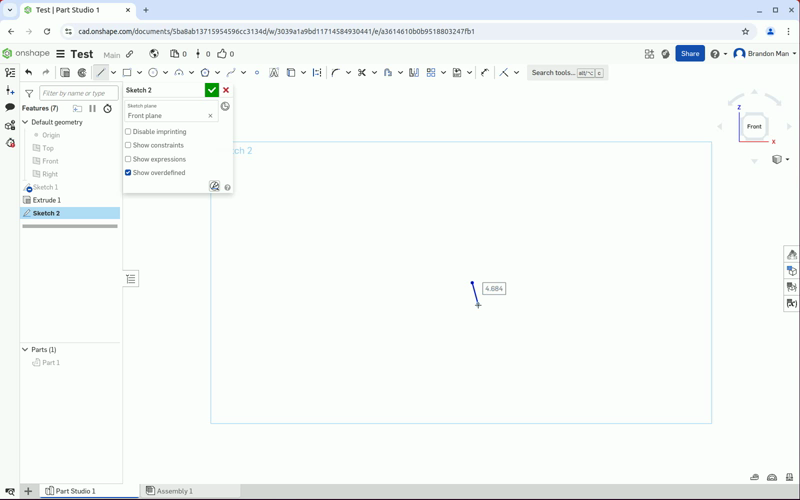
mouse_move(508, 304)
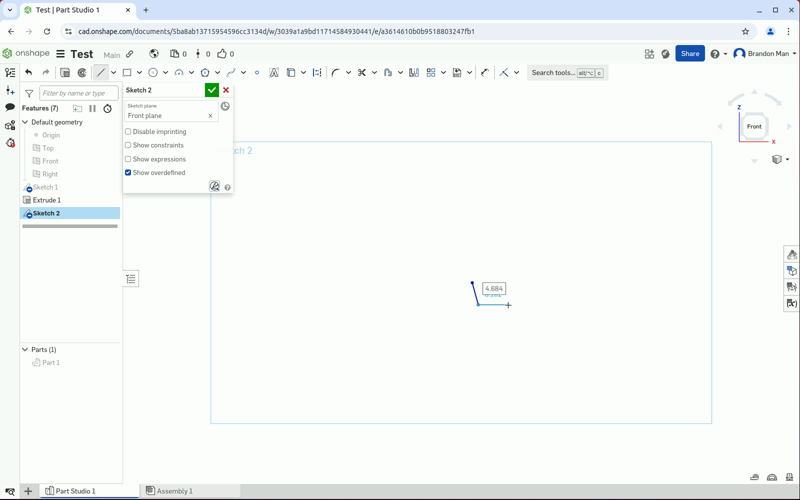
mouse_move(502, 304)
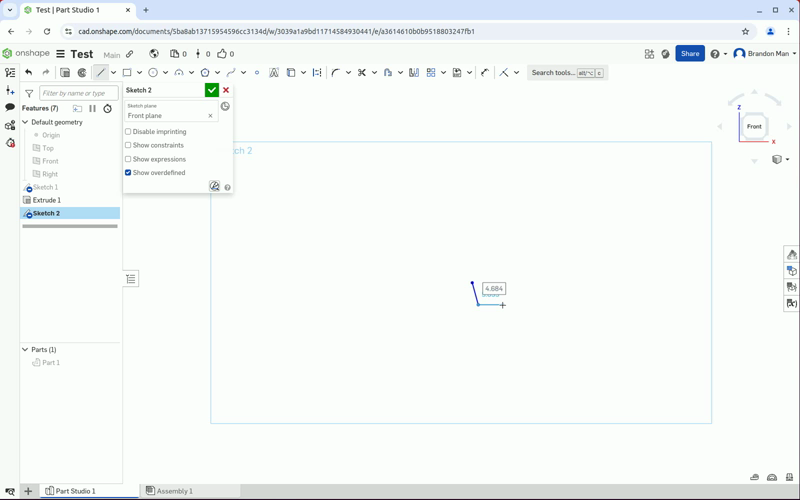
click(502, 304)
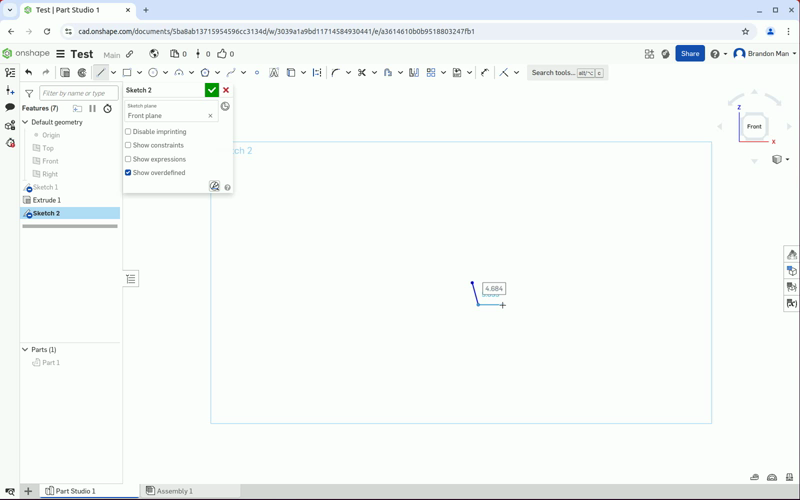
key_up(shift)
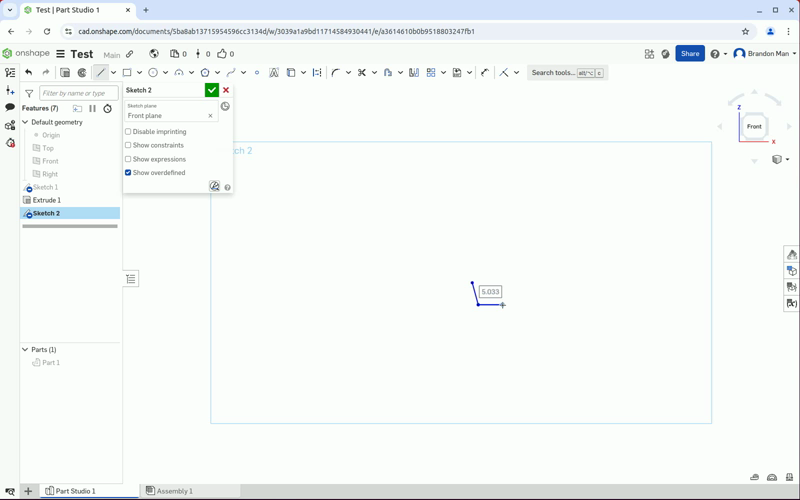
key_down(shift)
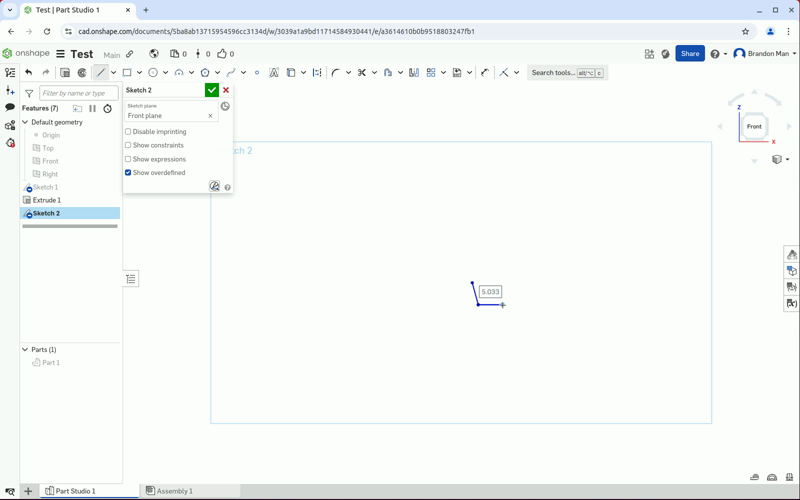
mouse_move(532, 304)
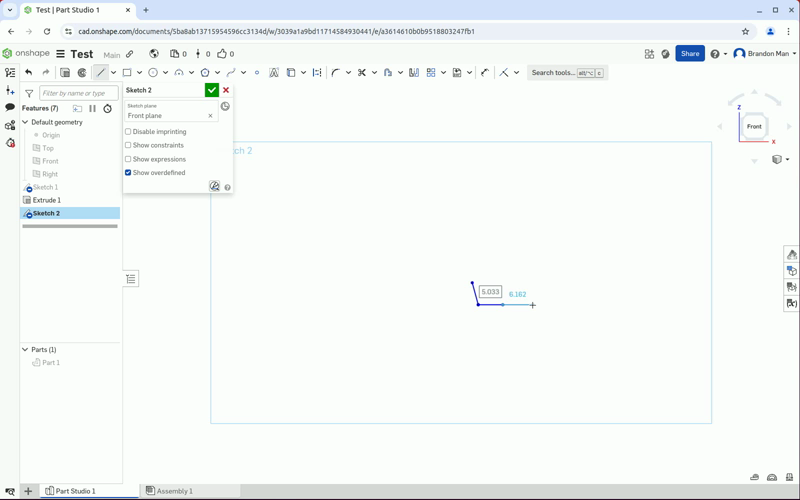
mouse_move(502, 282)
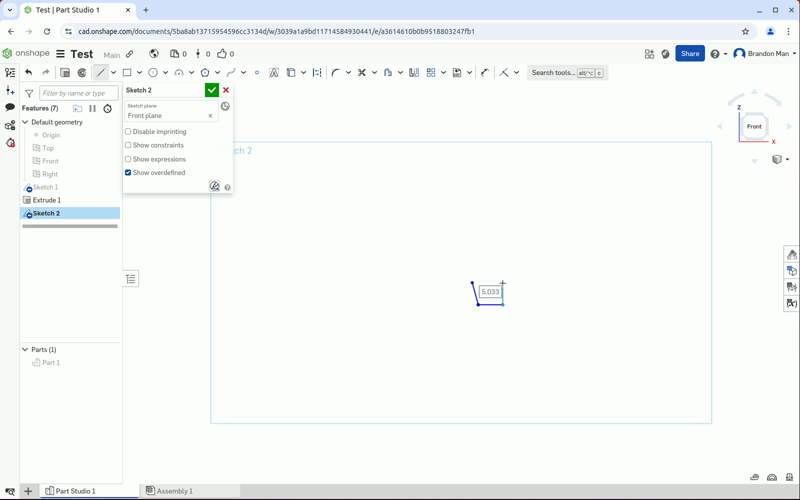
click(502, 282)
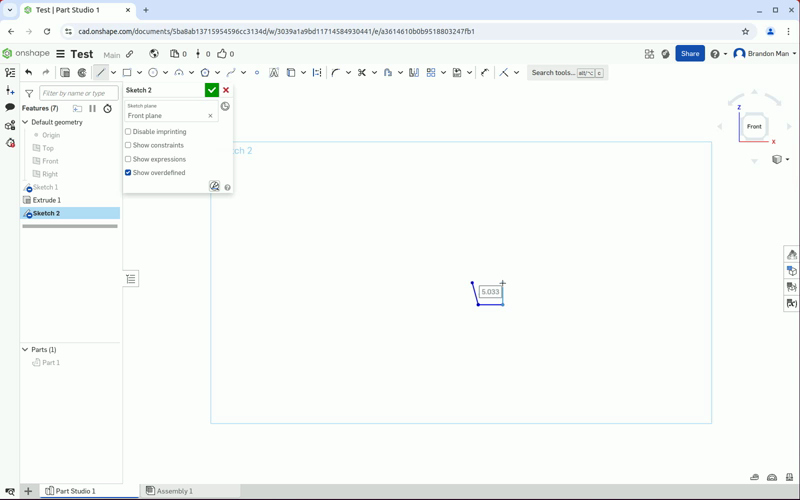
key_up(shift)
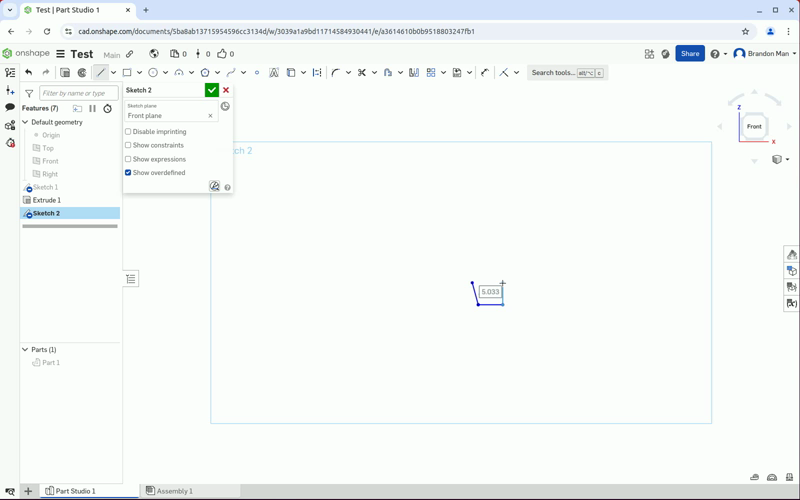
mouse_move(532, 282)
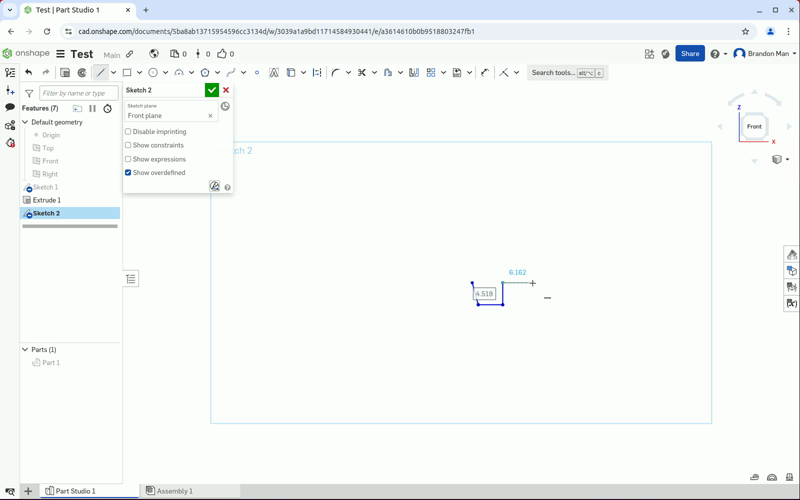
key_down(shift)
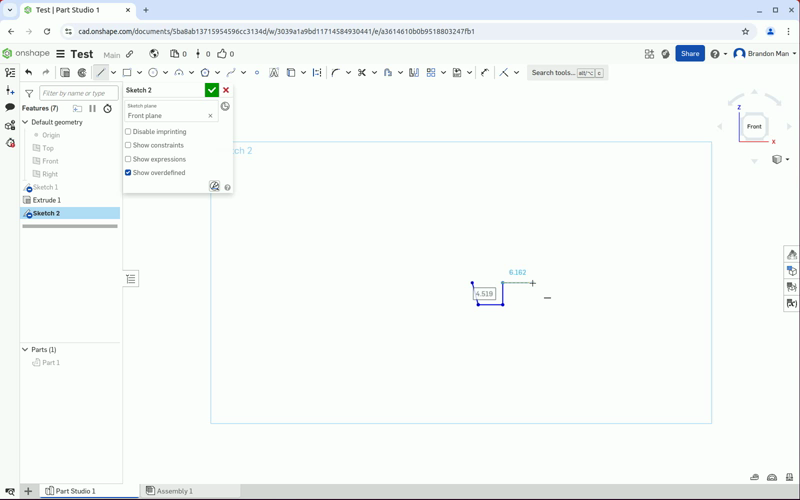
mouse_move(472, 282)
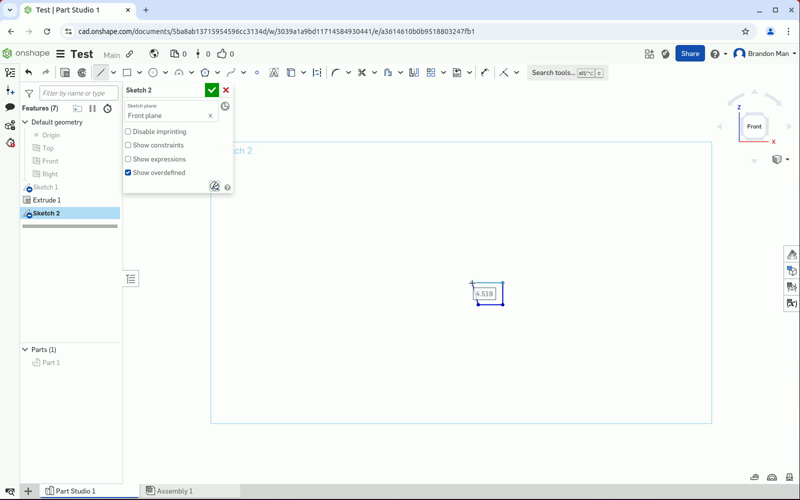
key_up(shift)
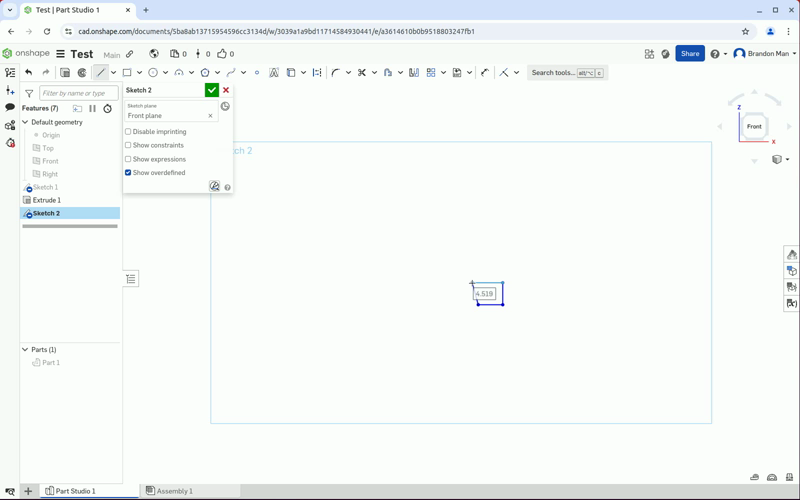
click(472, 282)
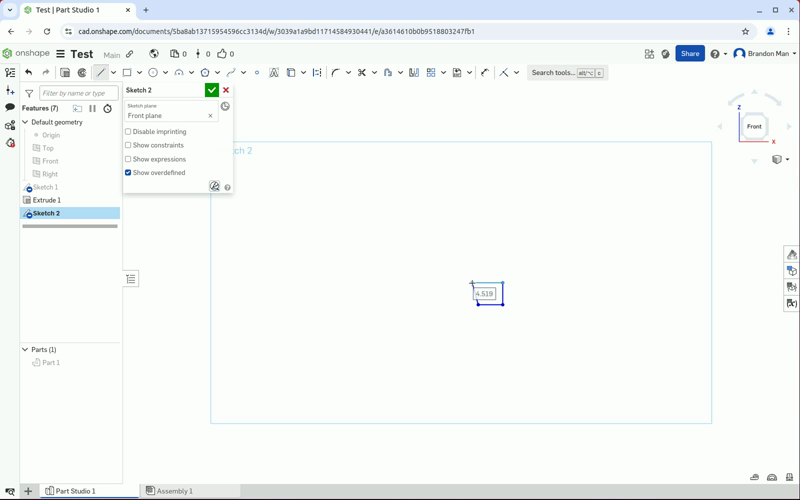
key(esc)
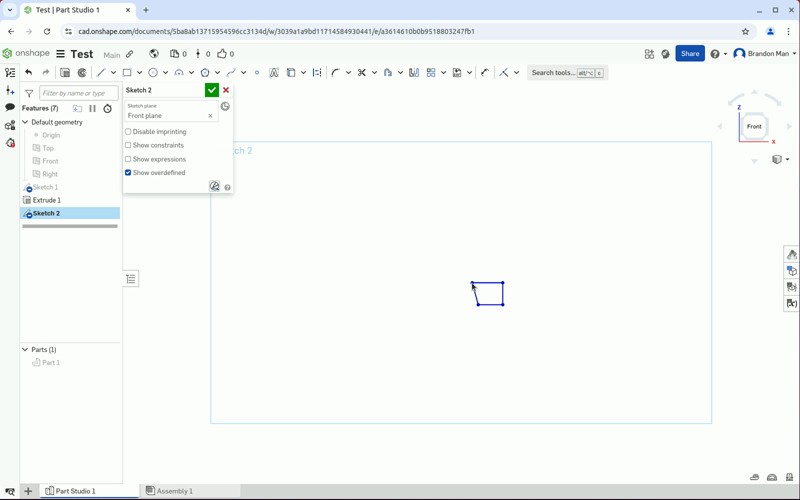
mouse_move(495, 295)
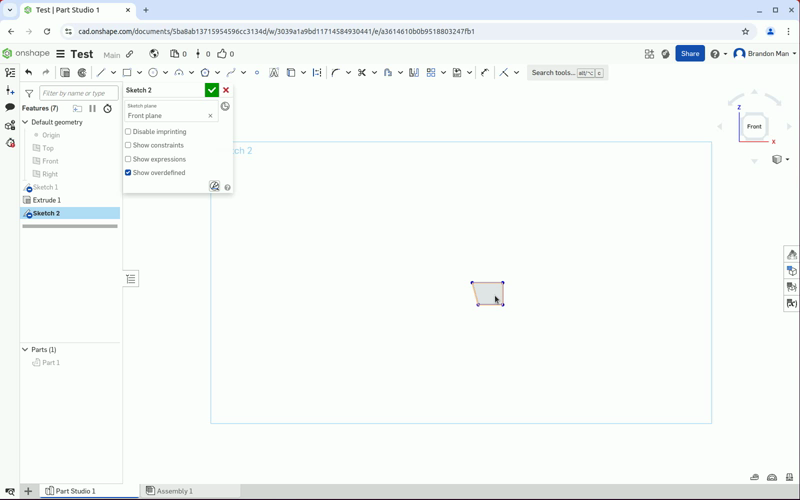
scroll(6)
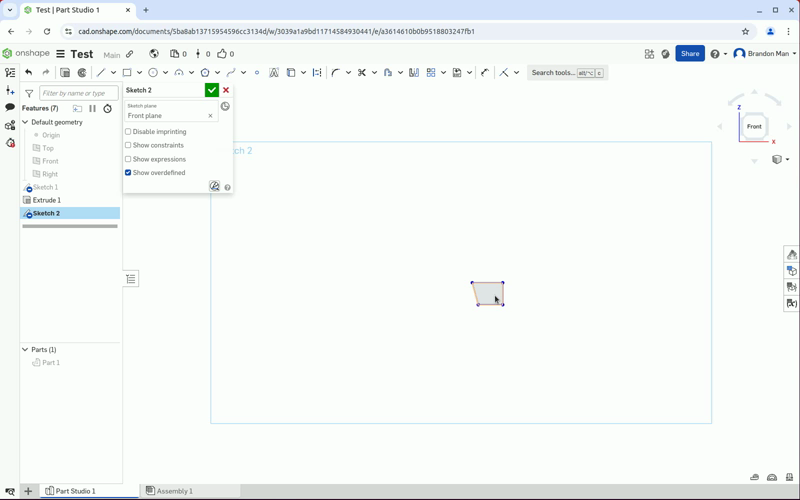
scroll(6)
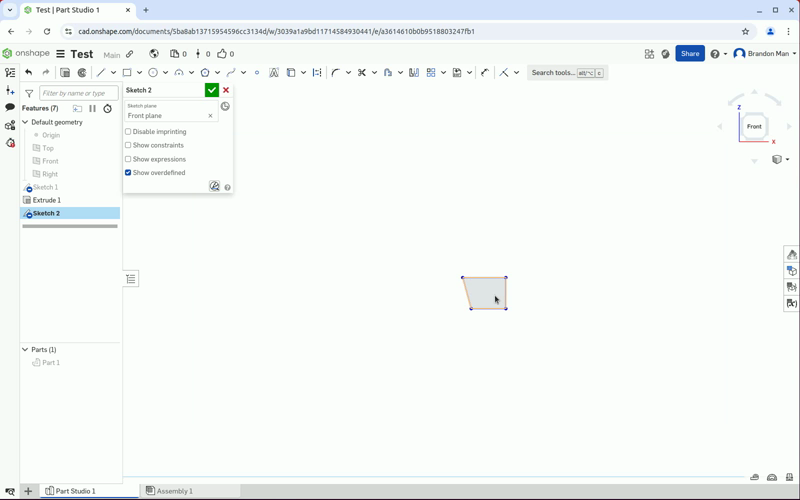
scroll(6)
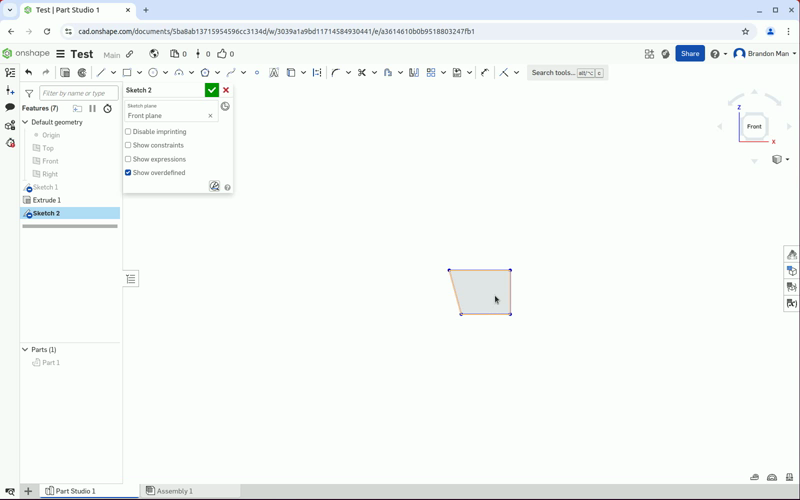
scroll(6)
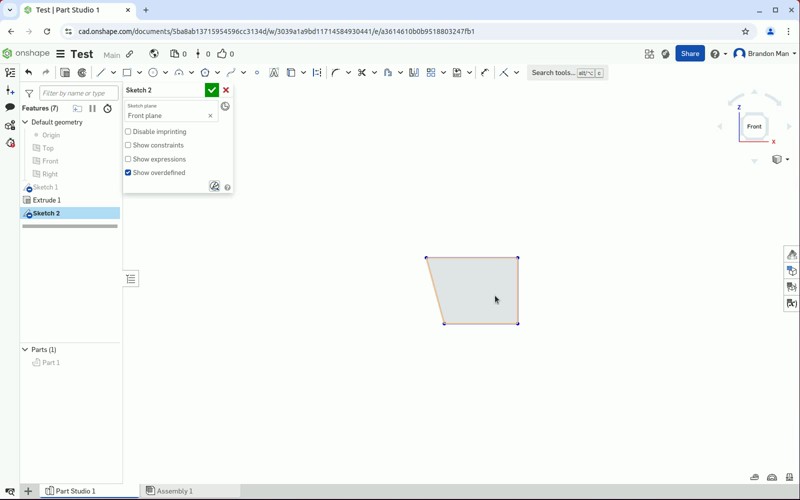
scroll(6)
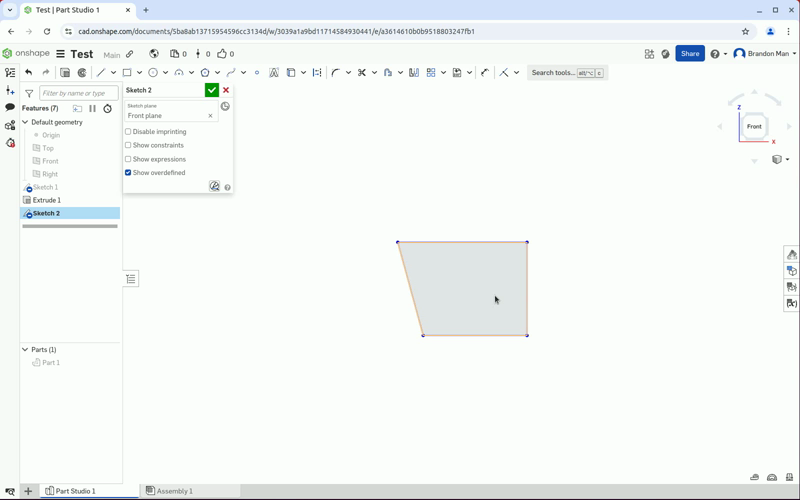
scroll(6)
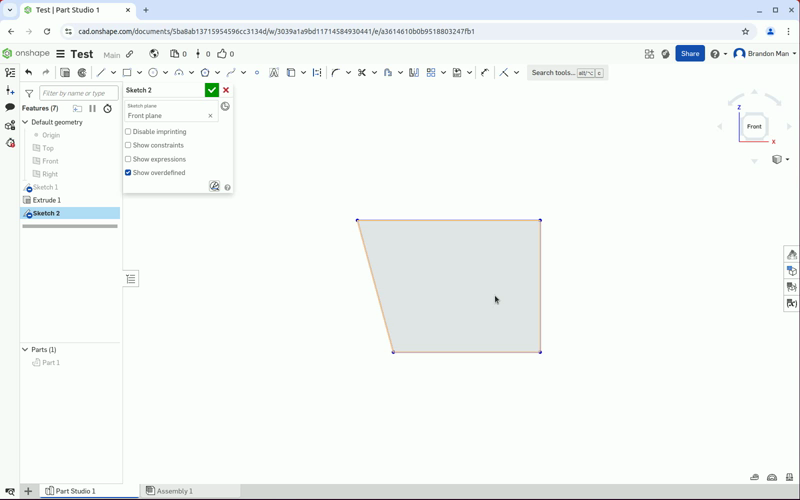
scroll(6)
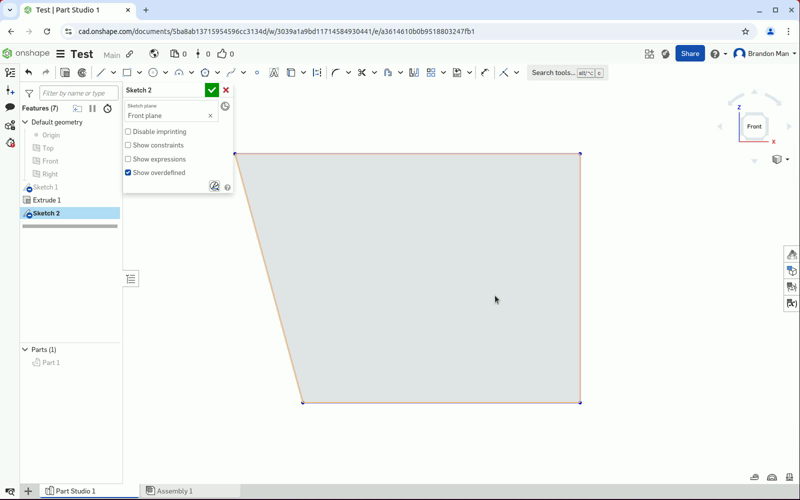
click(495, 295)
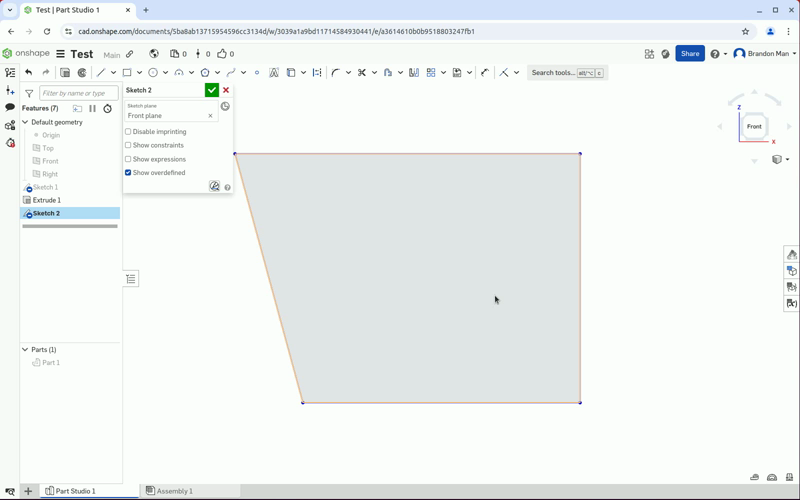
scroll(-6)
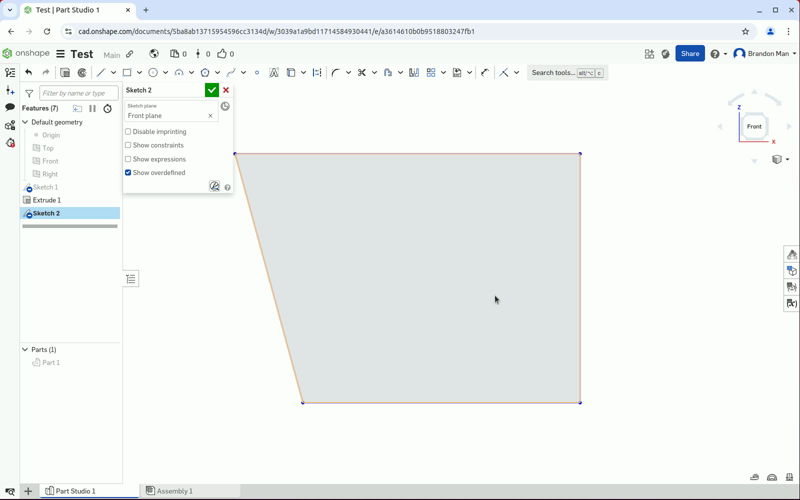
scroll(-6)
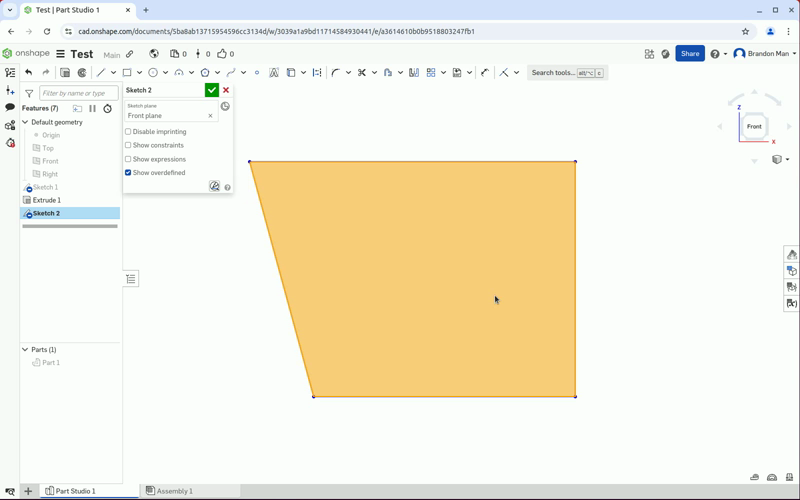
scroll(-6)
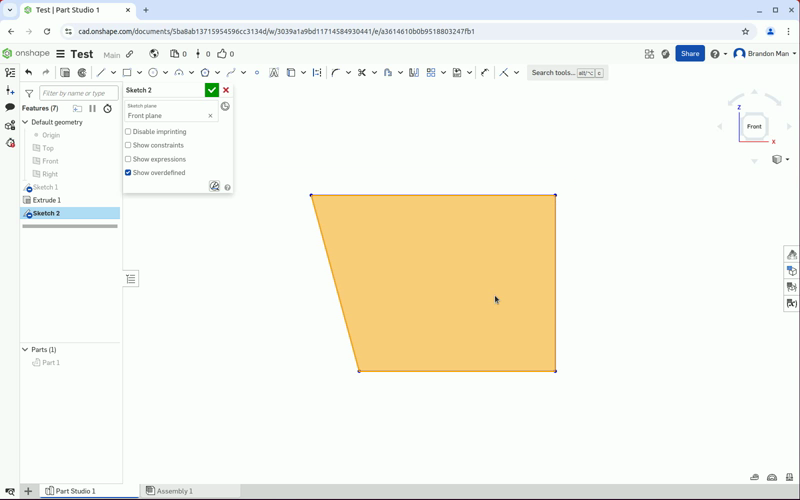
scroll(-6)
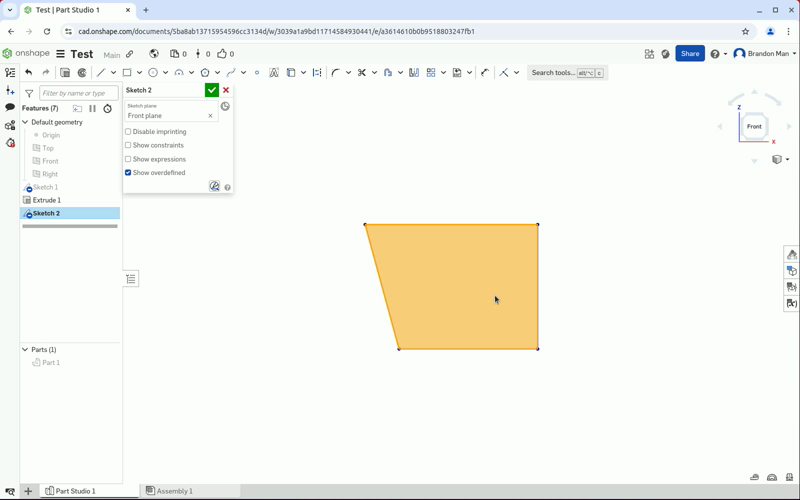
scroll(-6)
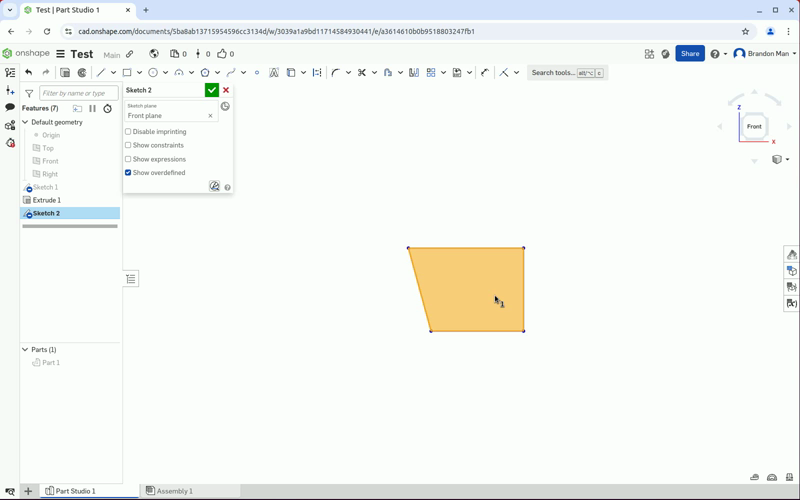
scroll(-6)
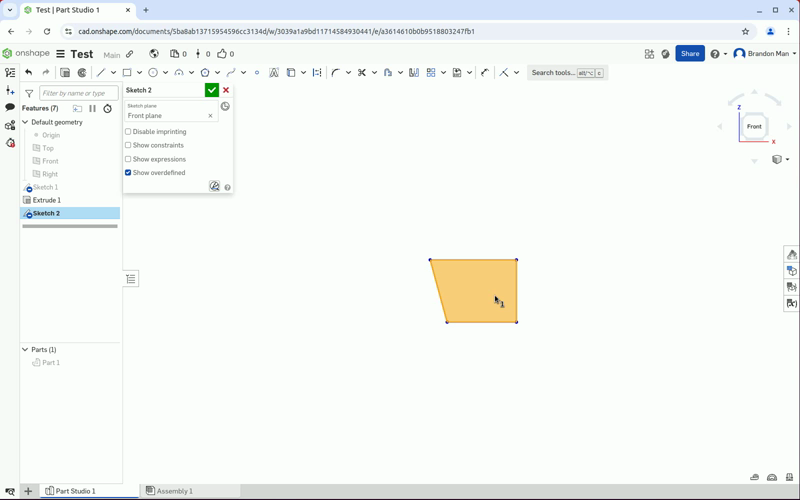
scroll(-6)
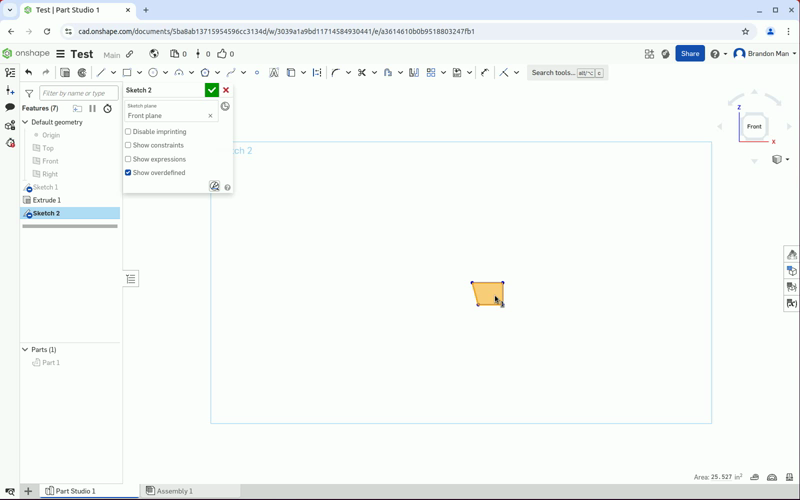
mouse_move(73, 352)
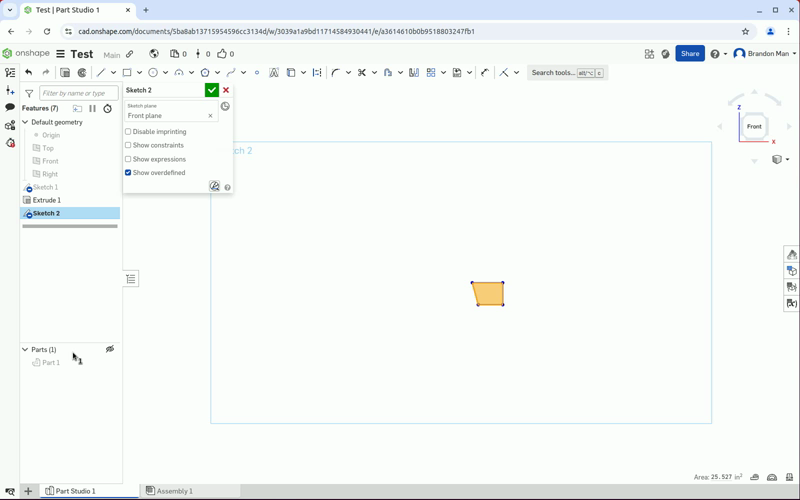
key(shift+y)
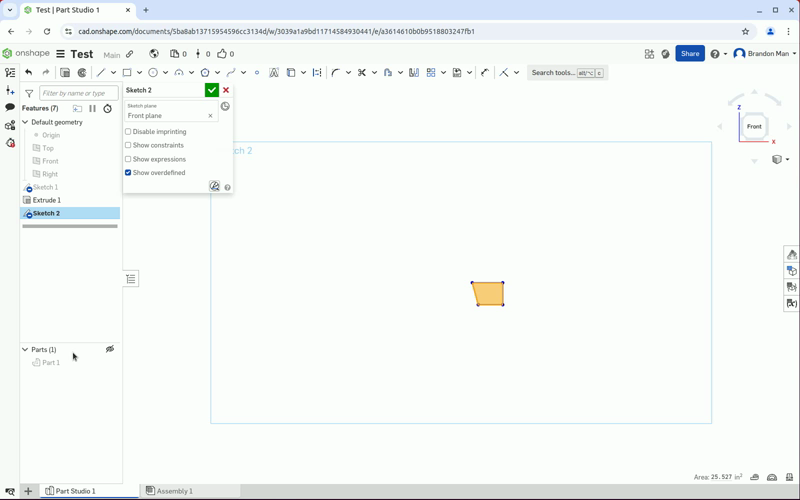
key(shift+e)
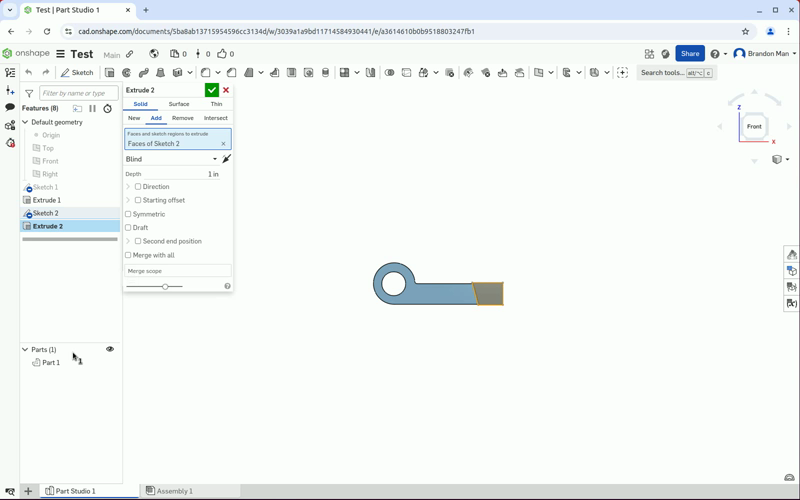
mouse_move(143, 106)
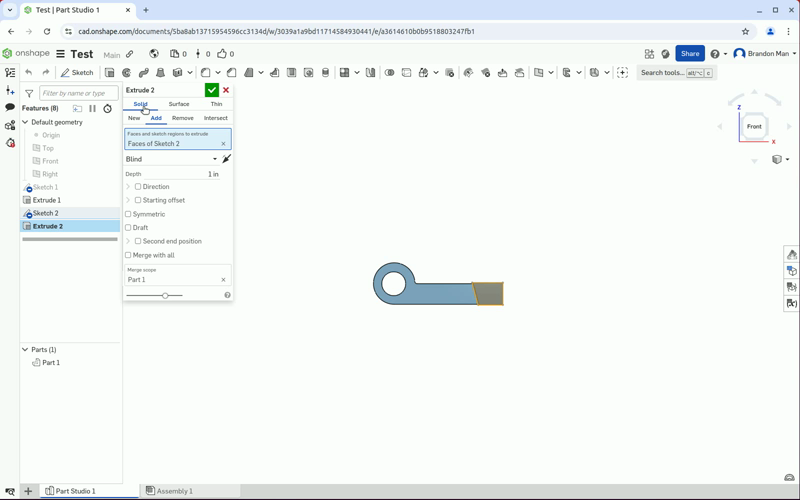
click(143, 106)
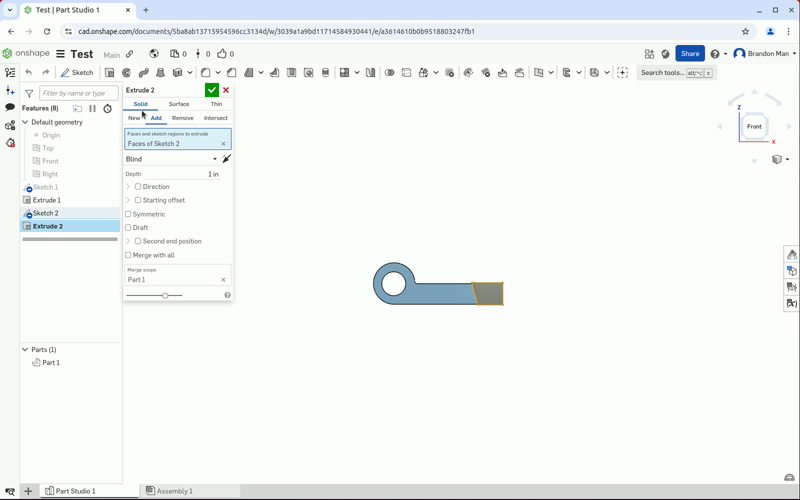
mouse_move(137, 120)
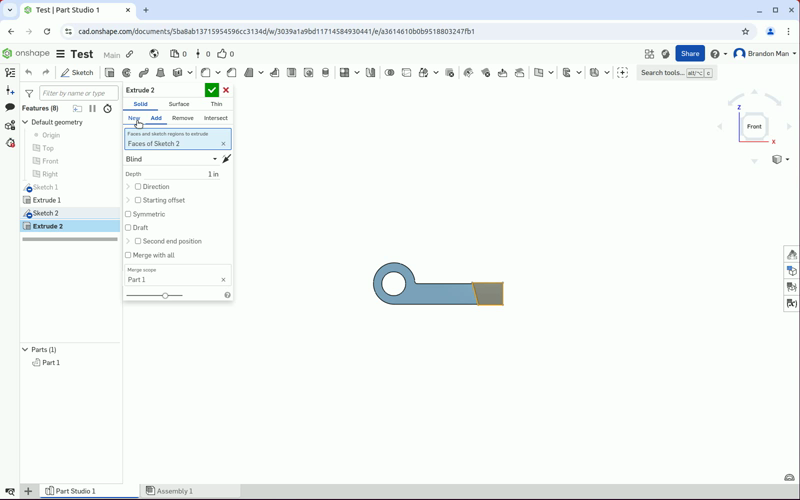
click(137, 120)
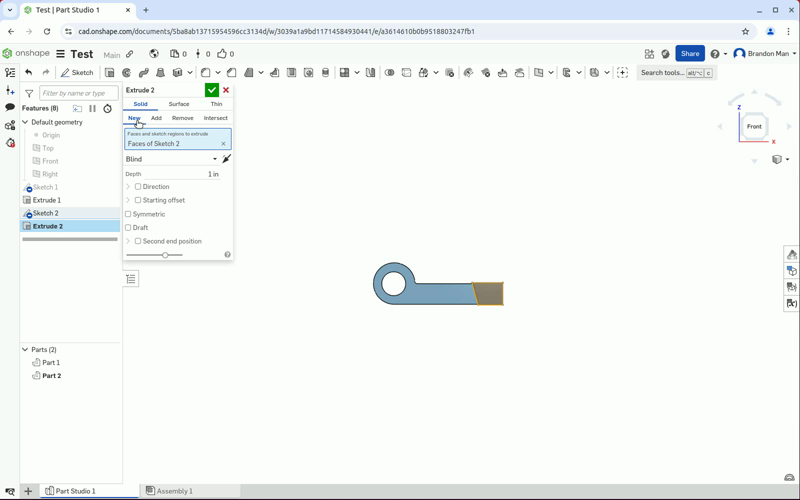
key(tab, 4)
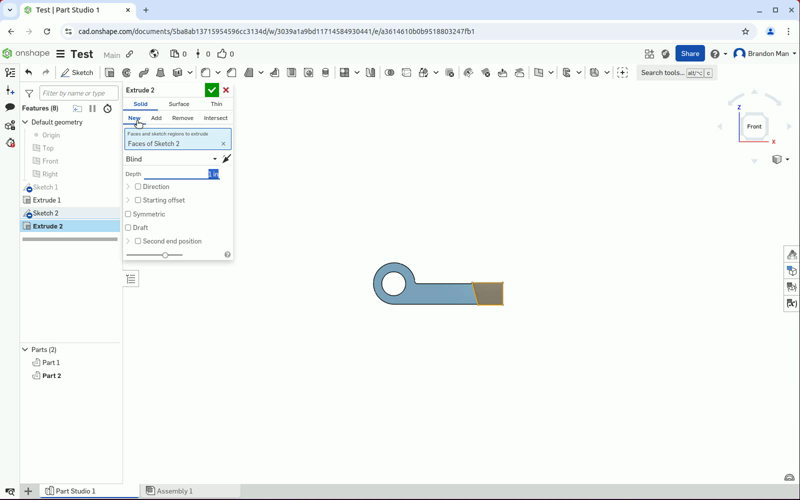
text(-11.554)
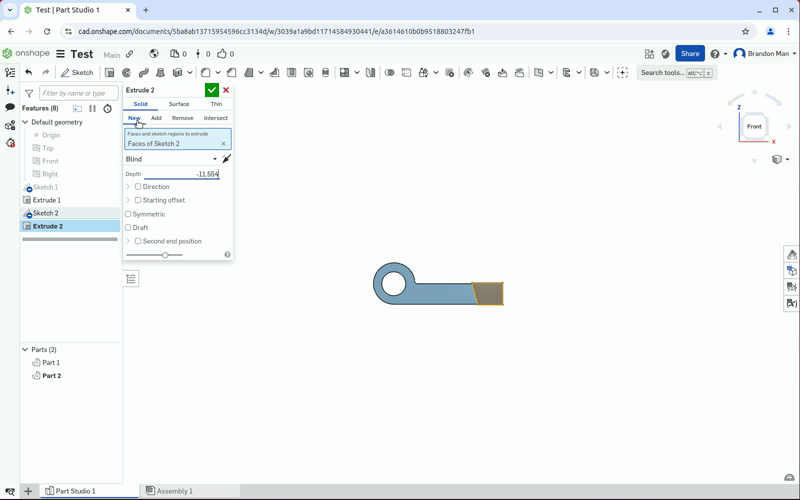
key(enter)
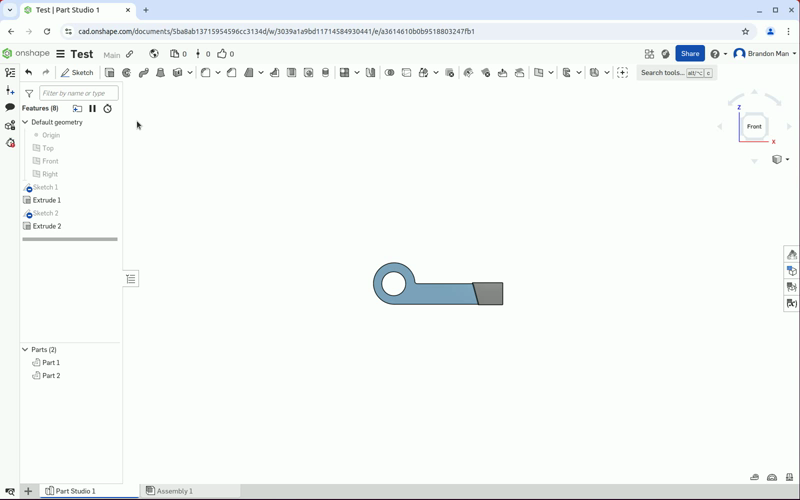
key(shift+h)
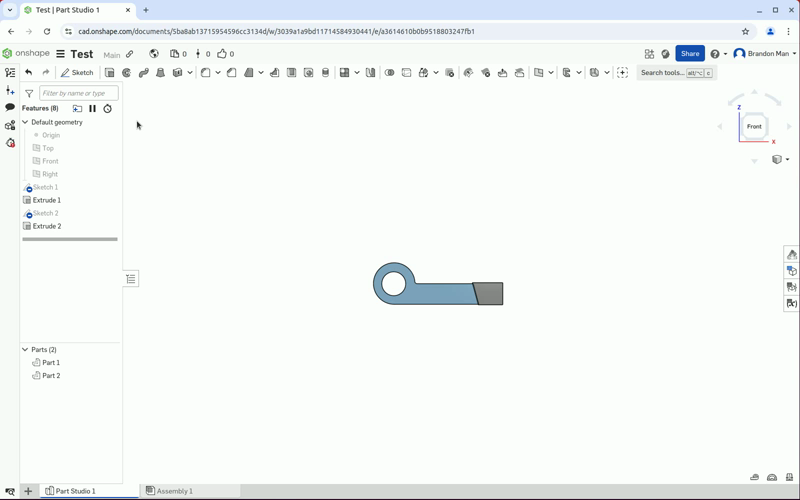
key(shift+h)
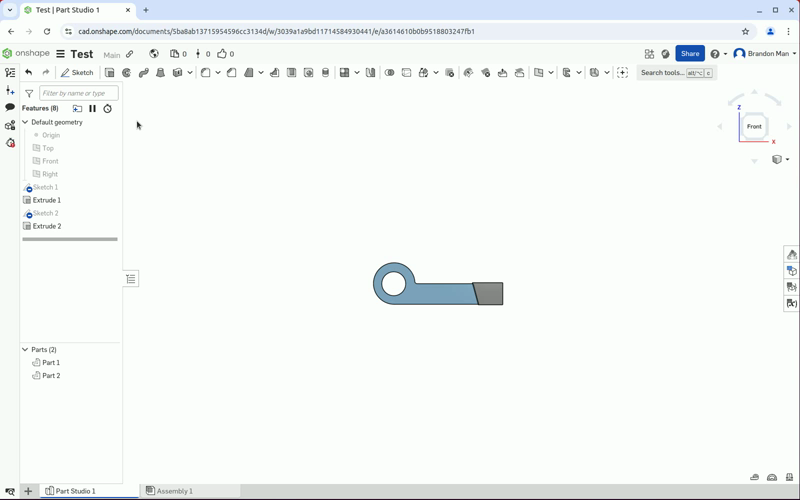
mouse_move(73, 189)
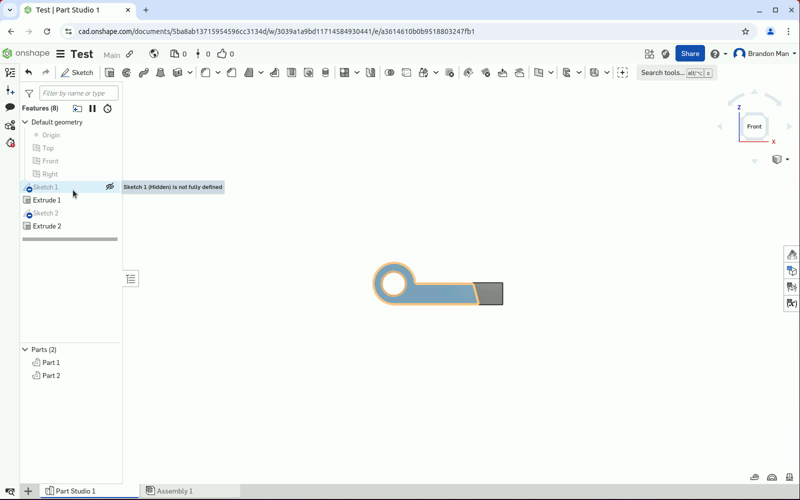
click(73, 189)
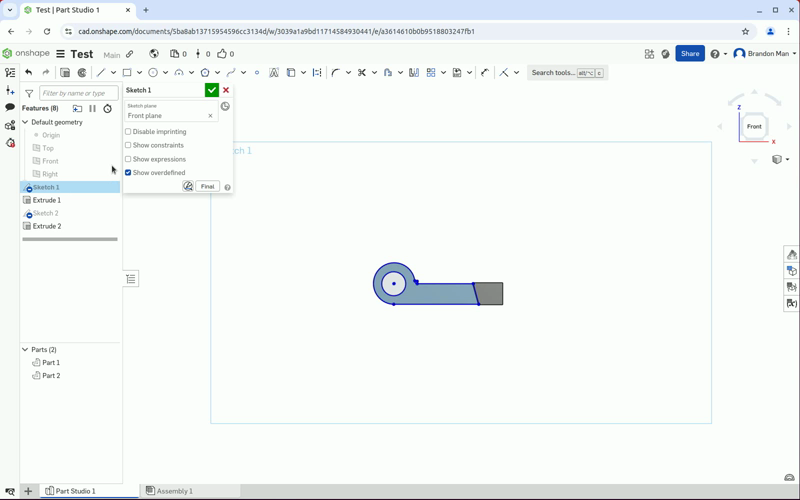
mouse_move(229, 92)
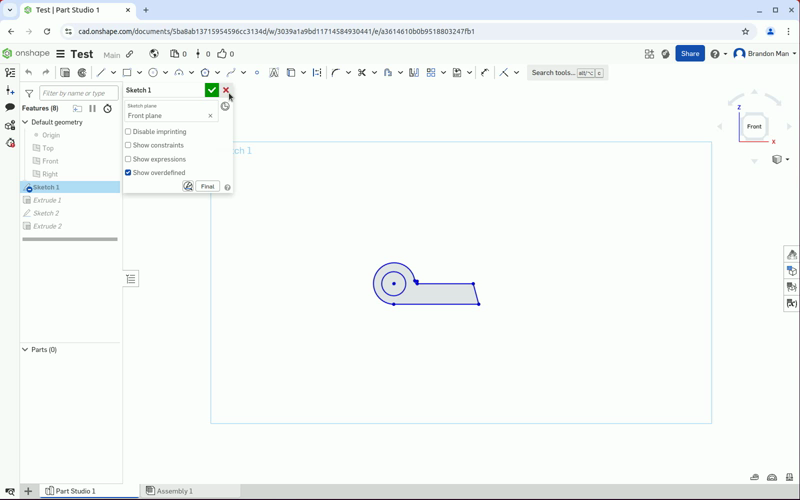
click(229, 92)
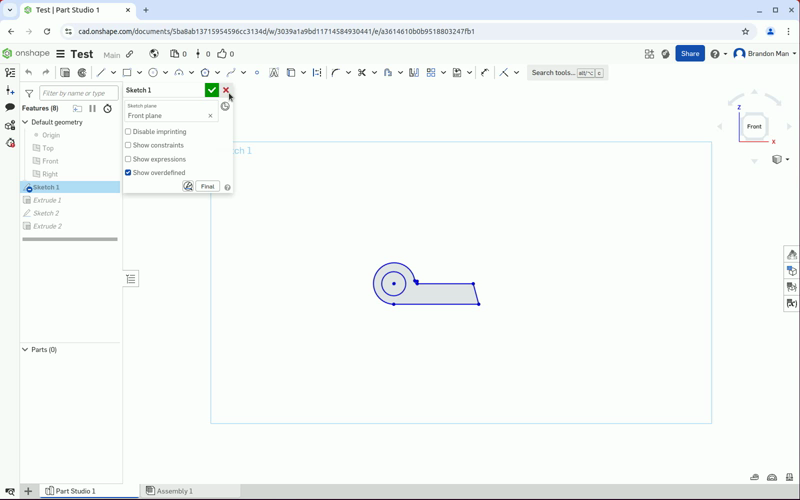
key(shift+s)
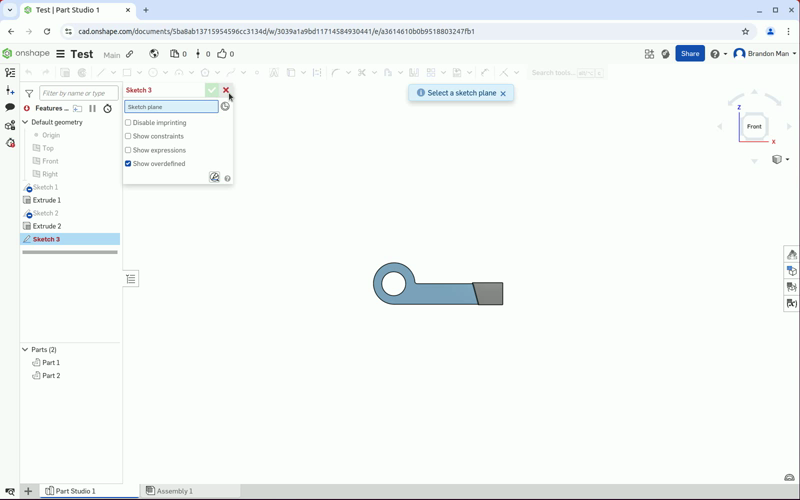
mouse_move(73, 163)
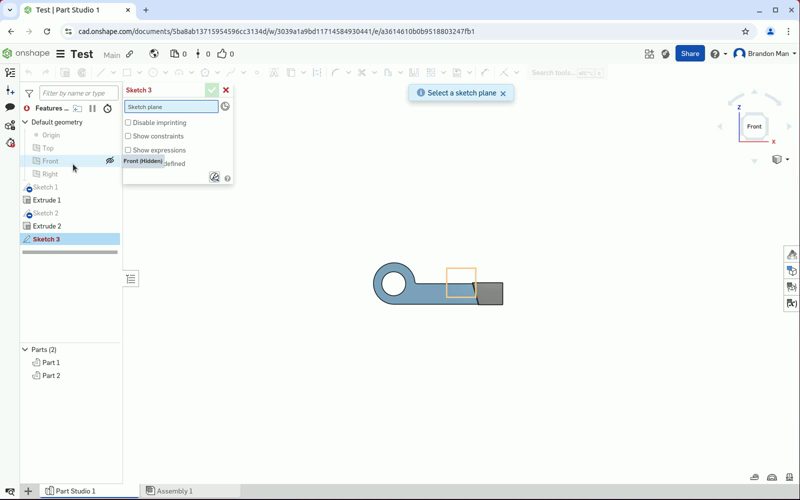
click(73, 163)
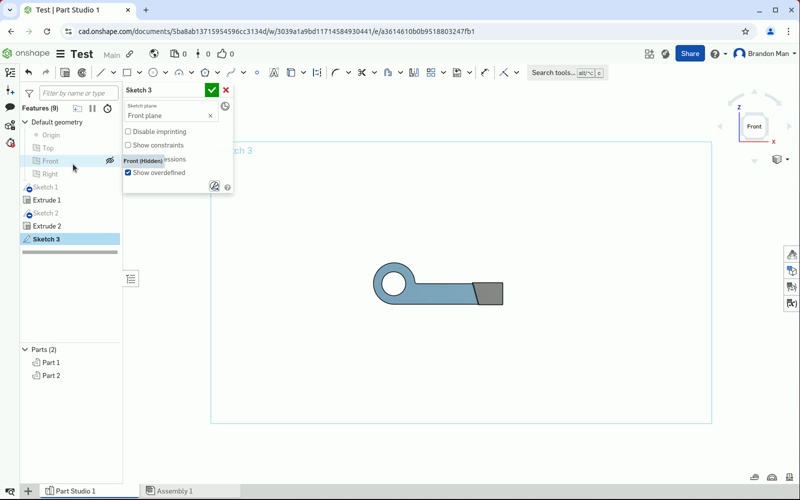
mouse_move(73, 352)
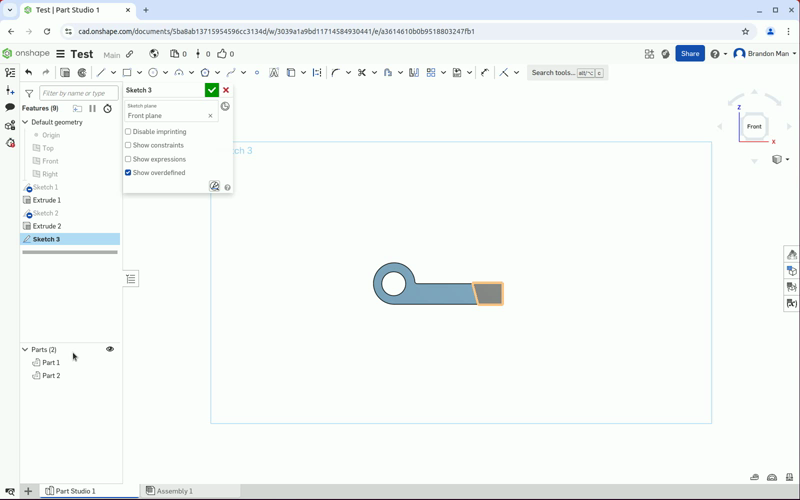
key(y)
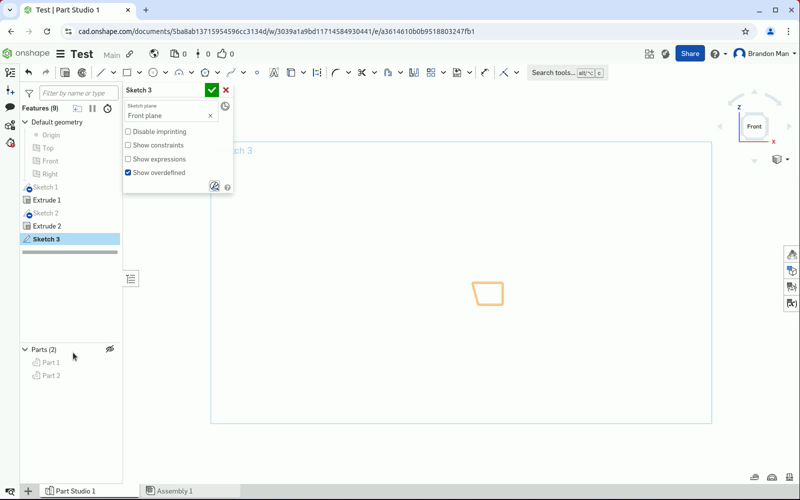
key(l)
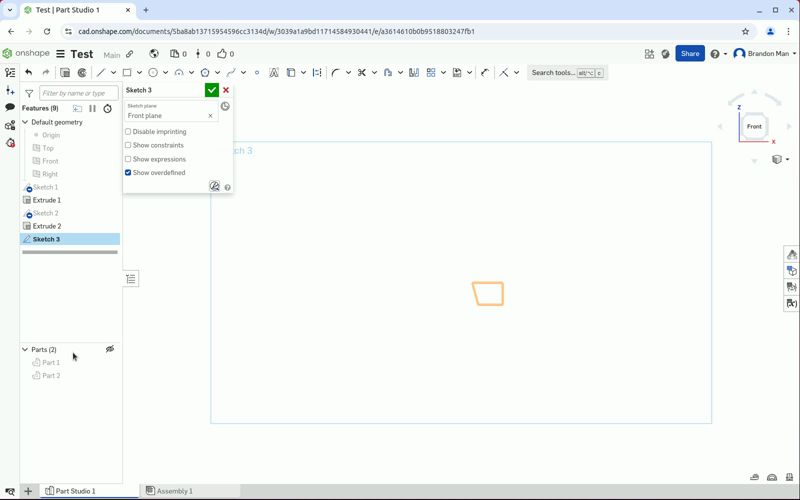
key_down(shift)
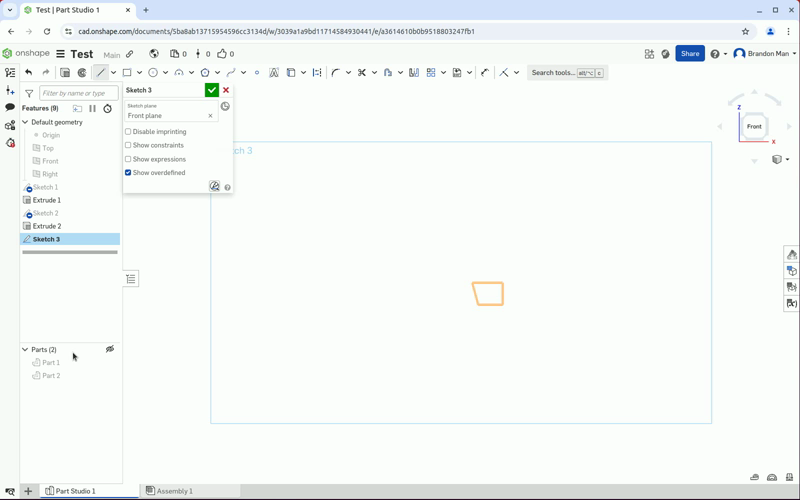
mouse_move(501, 304)
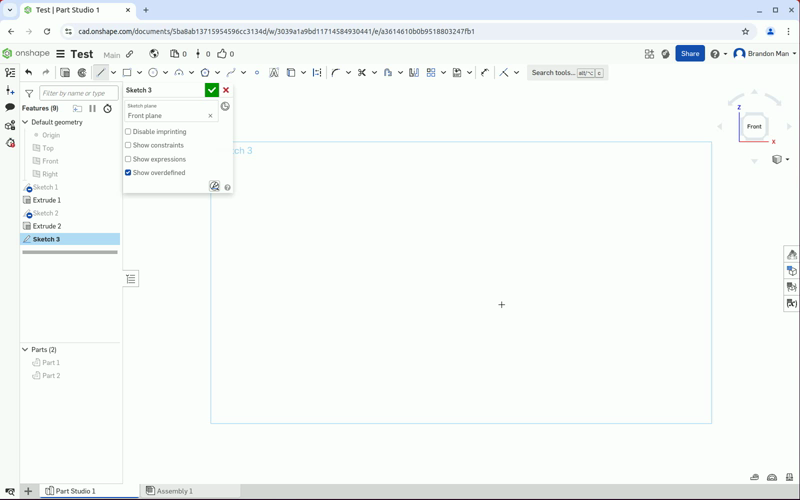
click(501, 304)
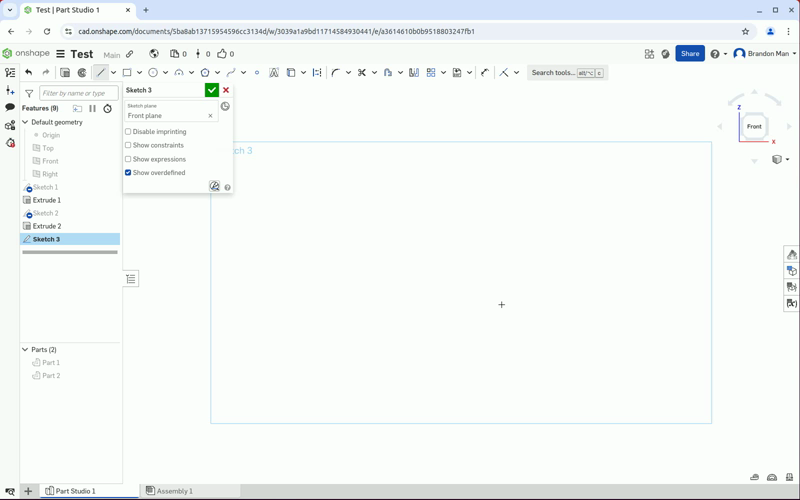
key_up(shift)
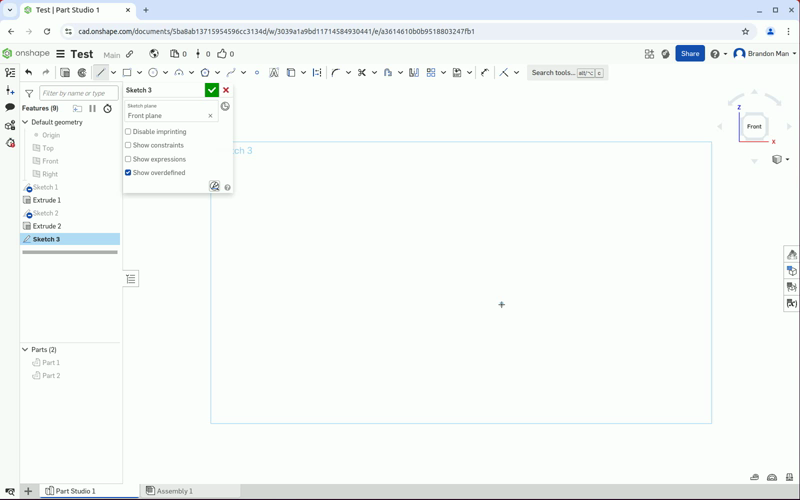
key_down(shift)
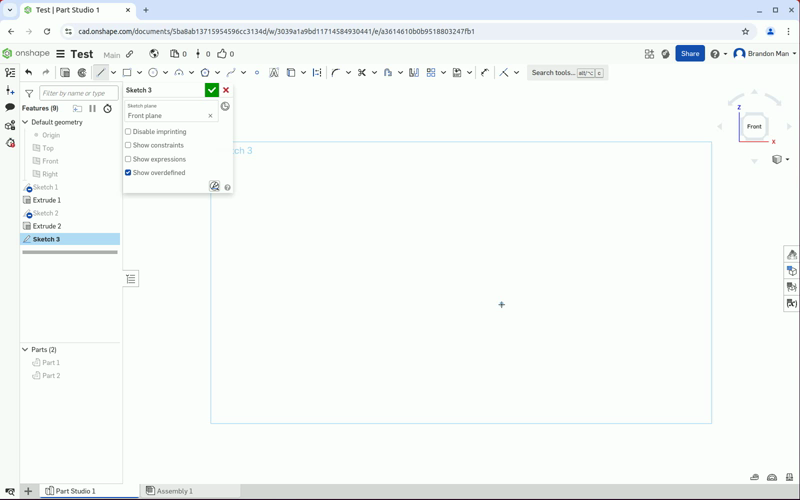
mouse_move(573, 304)
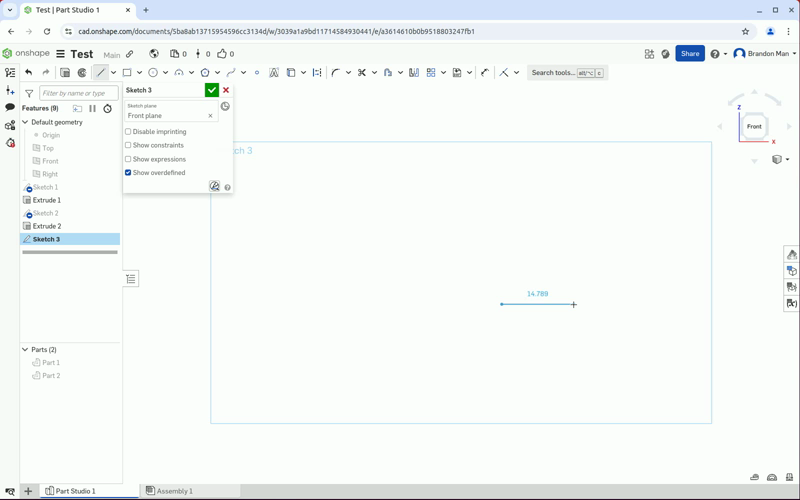
click(573, 304)
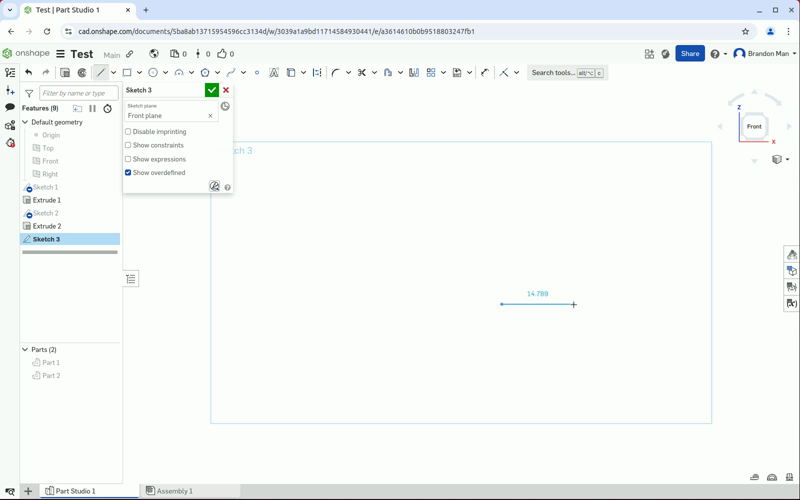
key_up(shift)
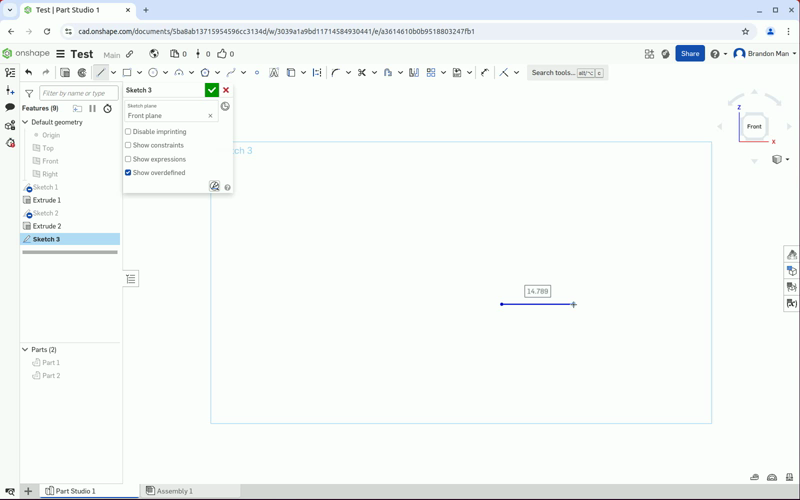
key_down(shift)
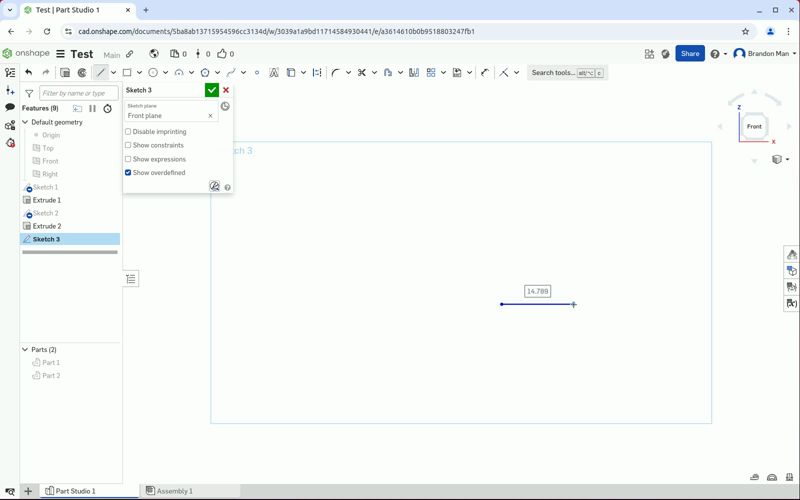
mouse_move(589, 304)
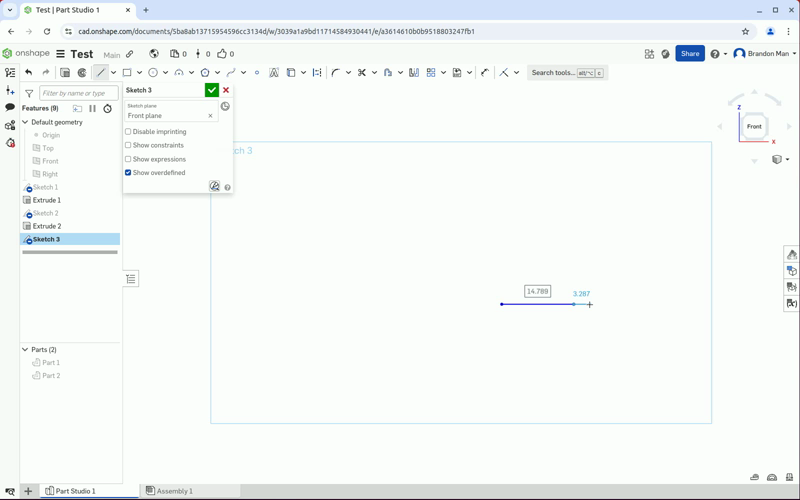
mouse_move(573, 290)
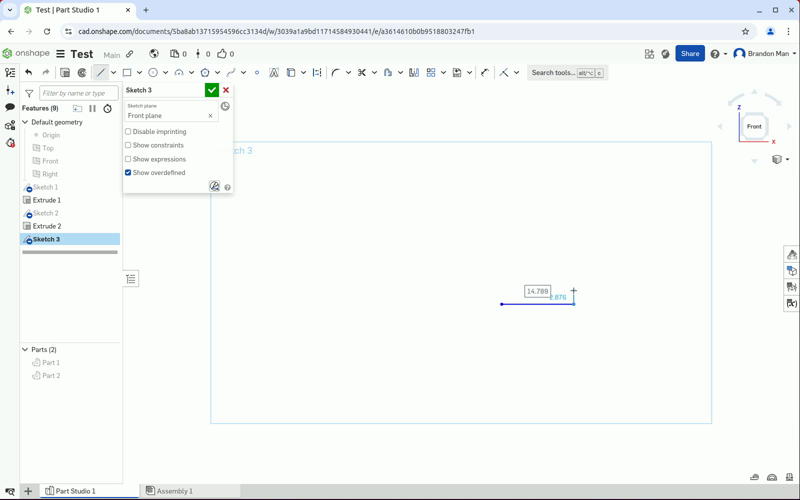
click(573, 290)
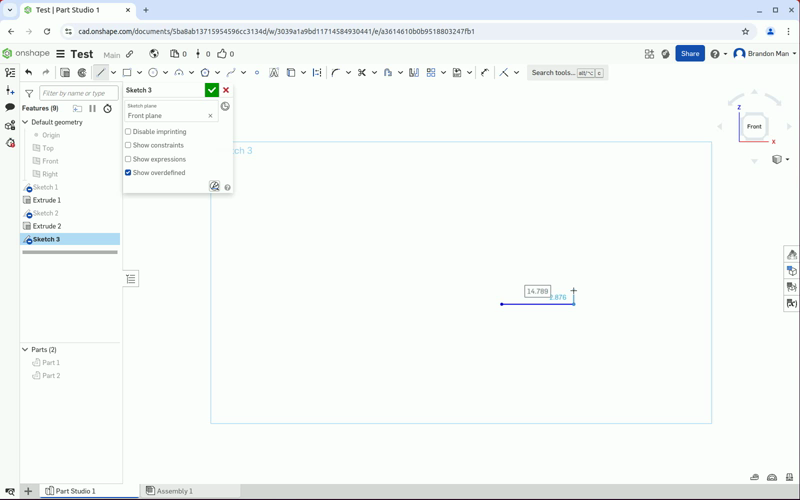
key_up(shift)
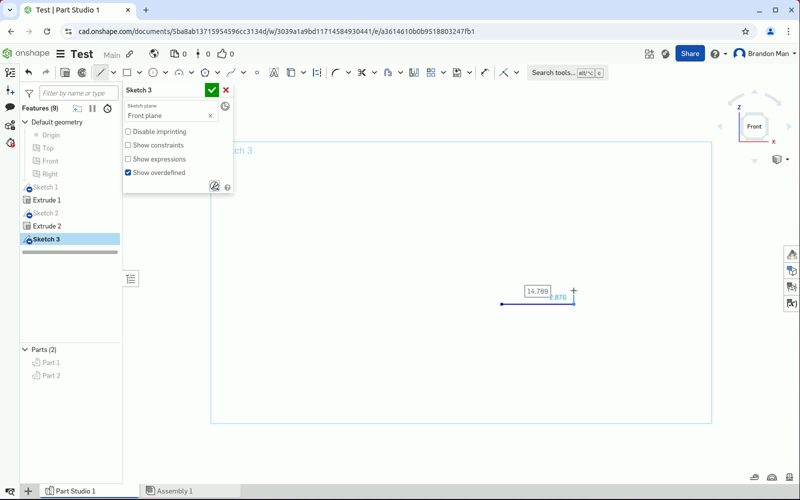
key(esc)
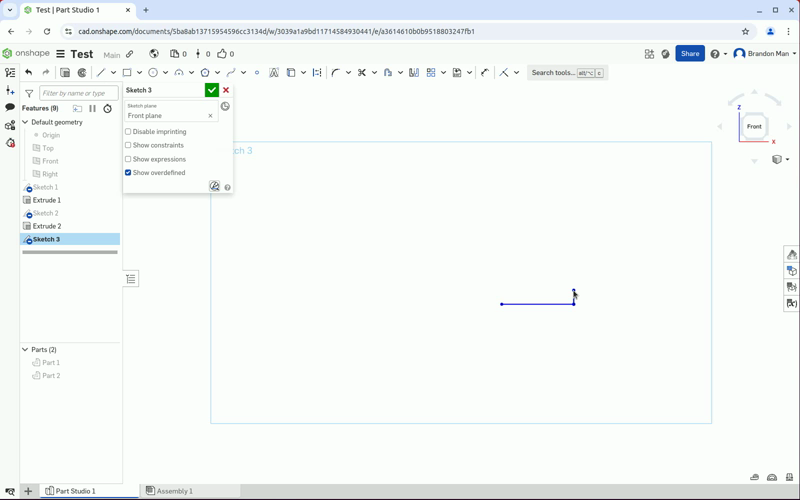
key(a)
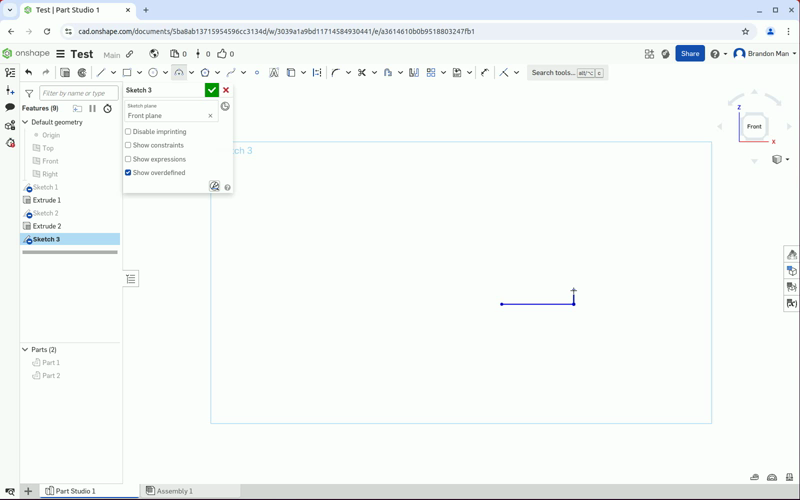
mouse_move(573, 290)
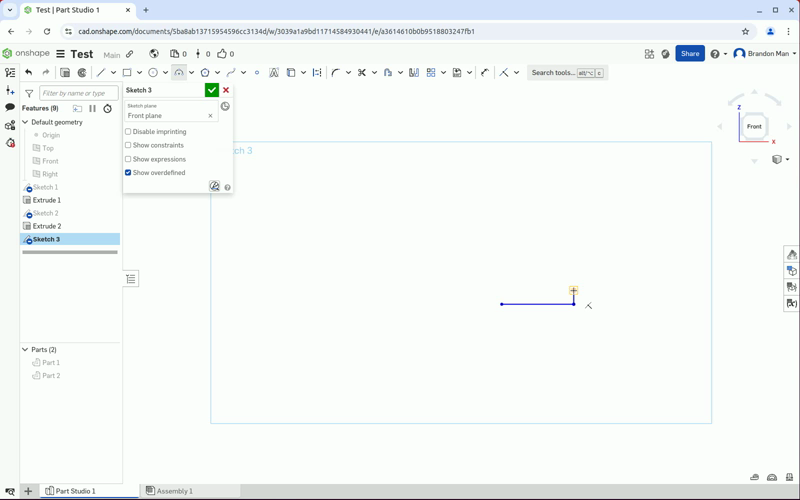
click(573, 290)
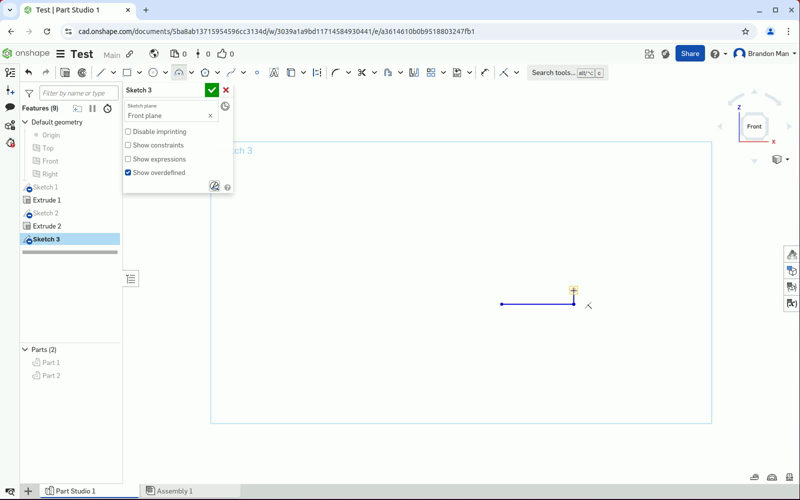
key_down(shift)
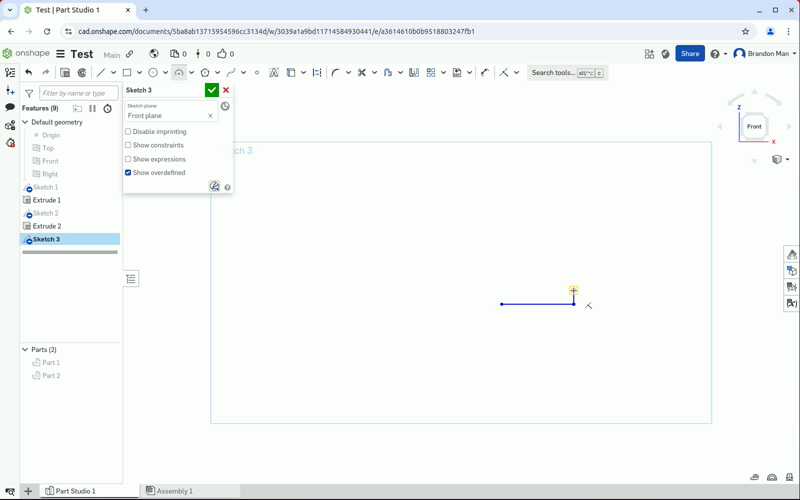
mouse_move(566, 282)
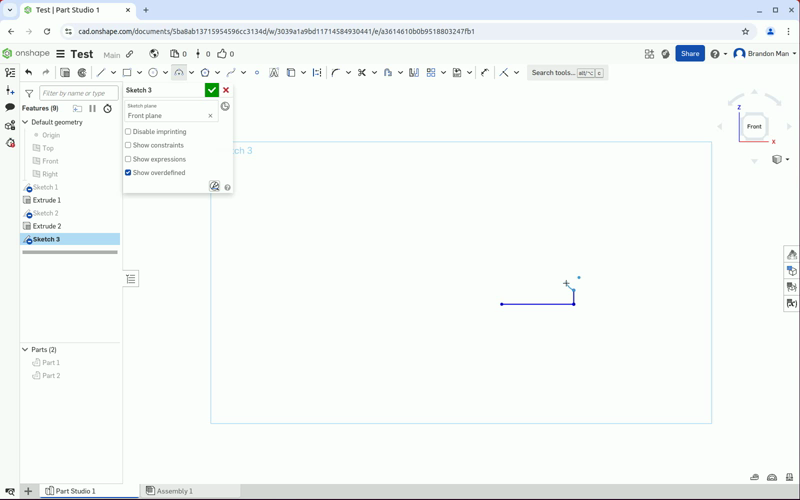
click(566, 282)
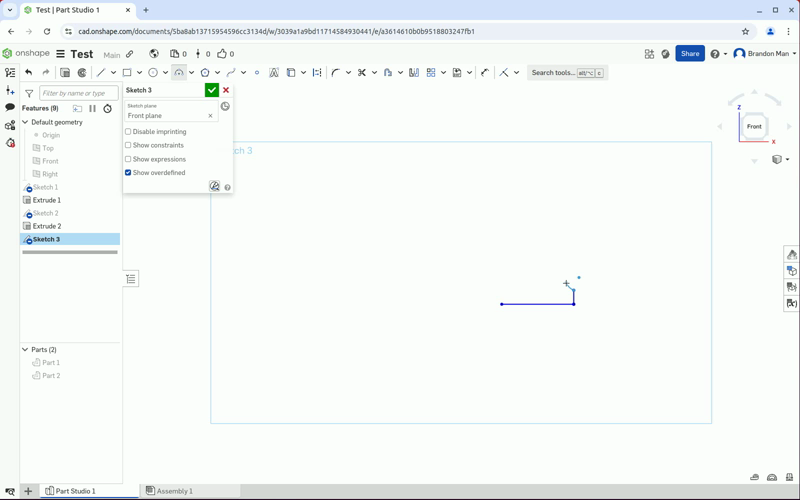
mouse_move(571, 285)
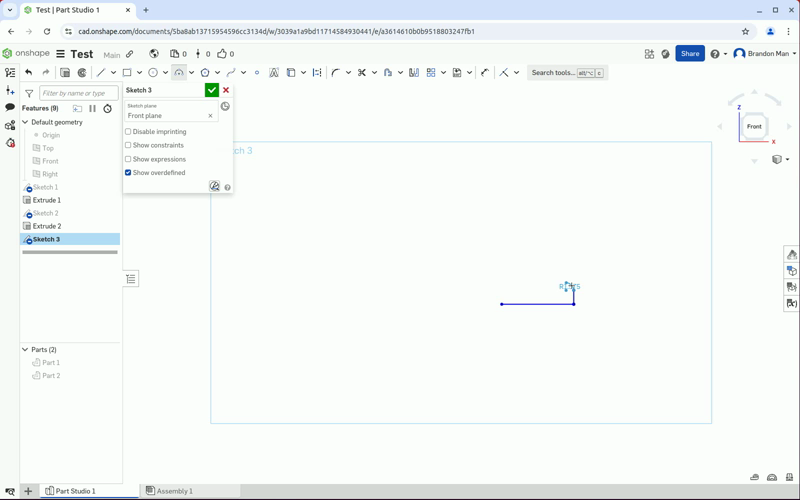
click(571, 285)
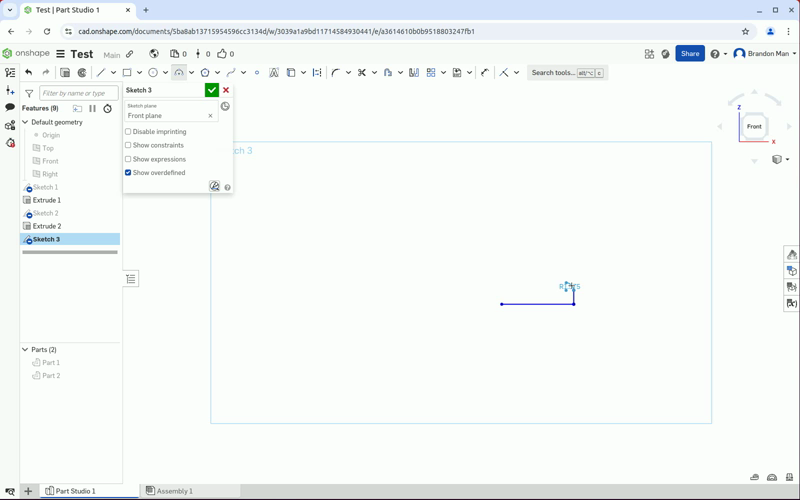
key_up(shift)
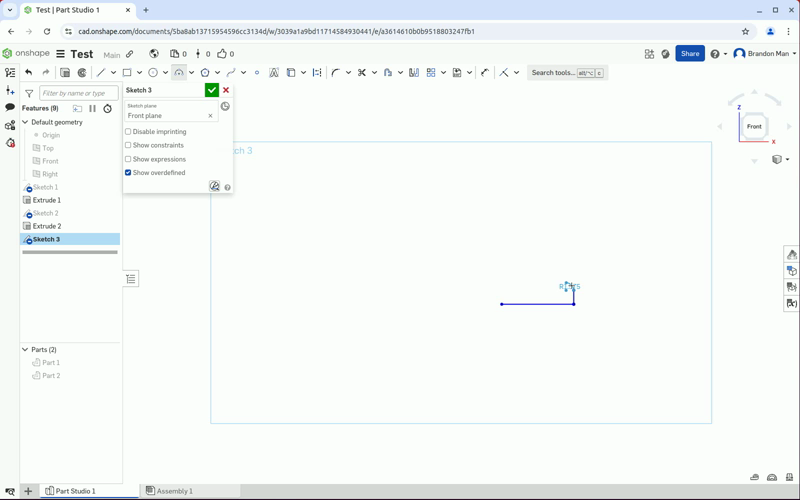
key(esc)
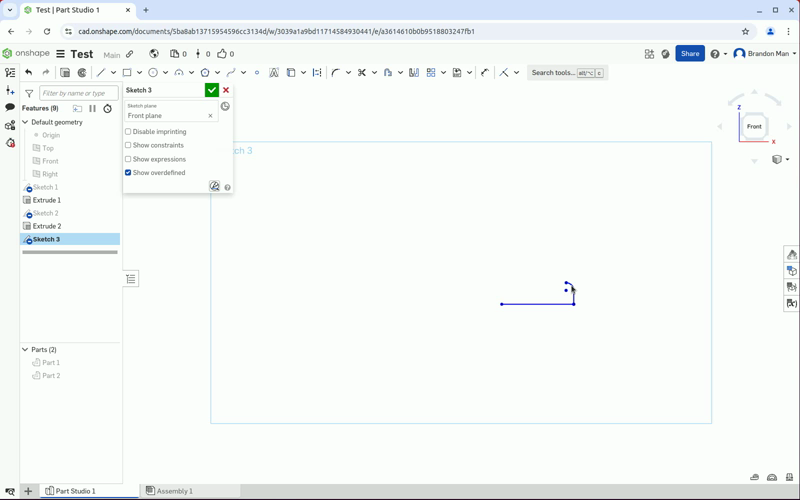
key(l)
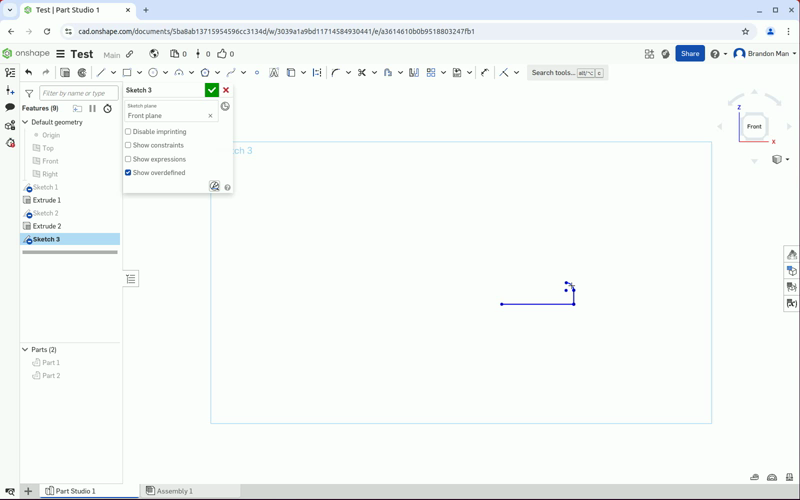
mouse_move(566, 282)
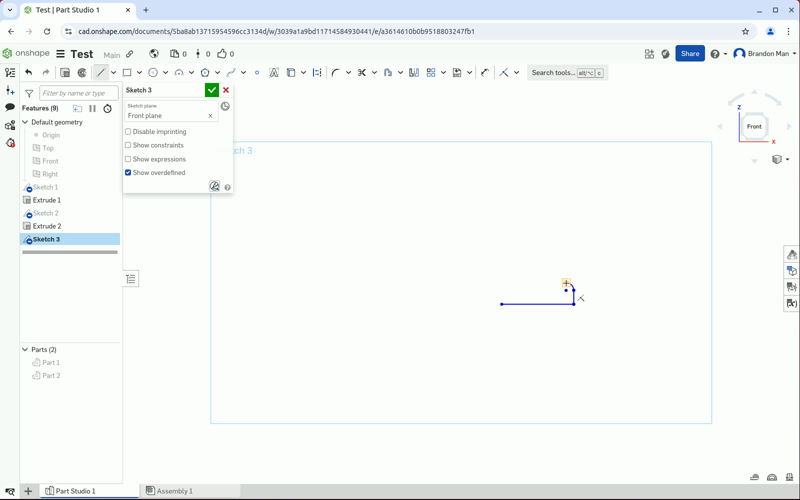
click(566, 282)
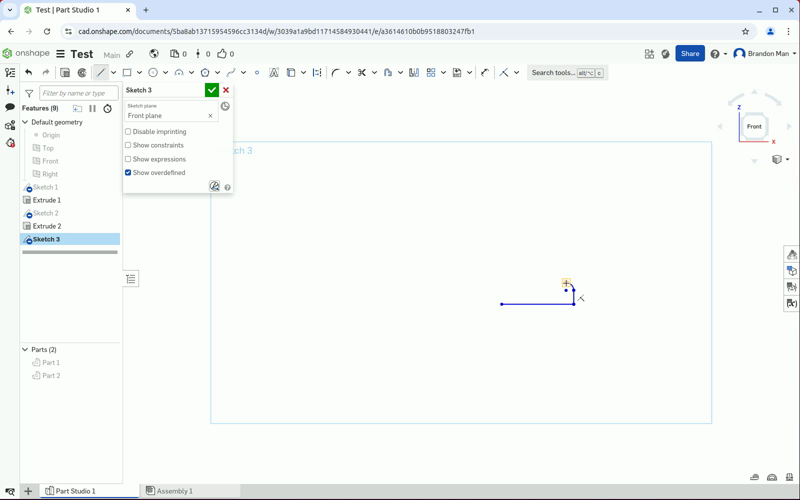
key_down(shift)
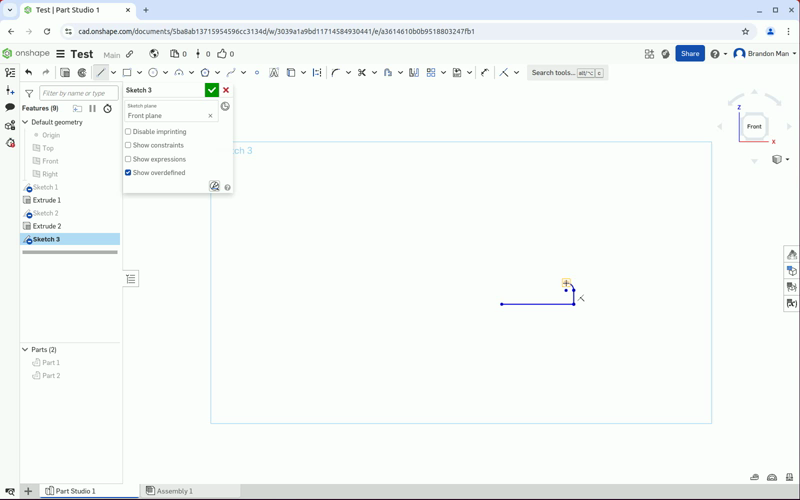
mouse_move(589, 282)
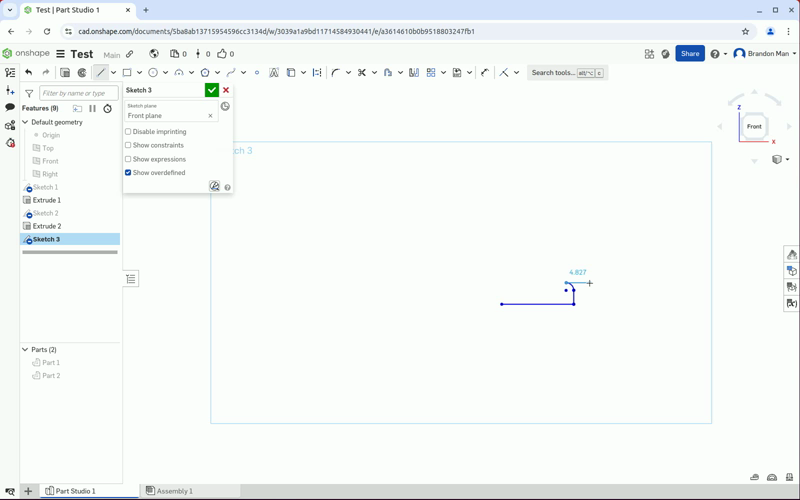
mouse_move(535, 282)
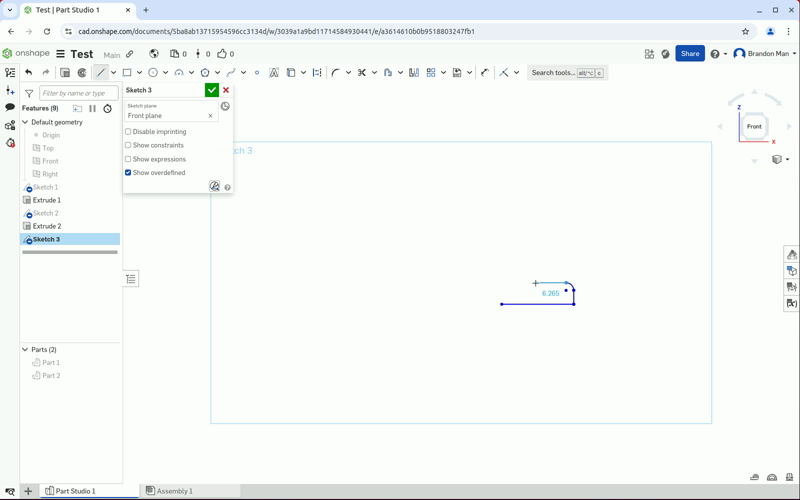
click(535, 282)
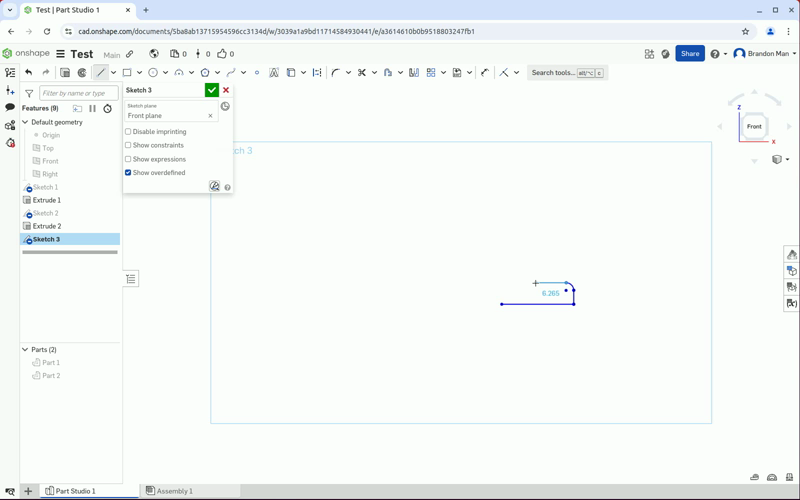
key_up(shift)
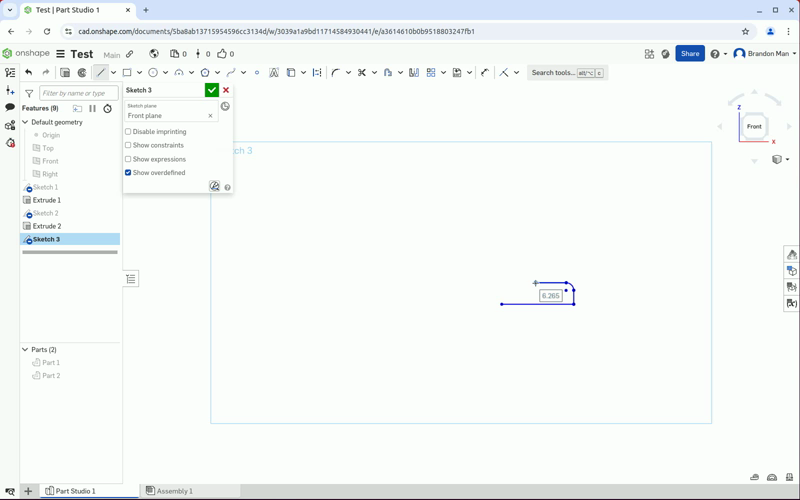
key_down(shift)
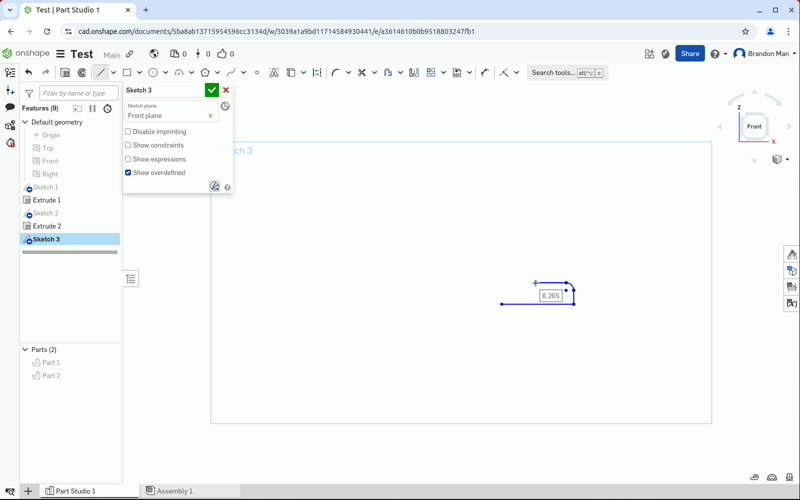
mouse_move(565, 282)
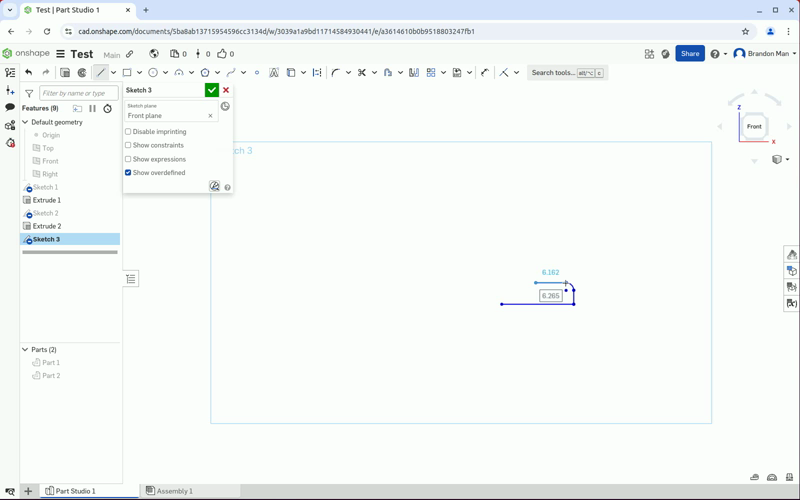
mouse_move(501, 282)
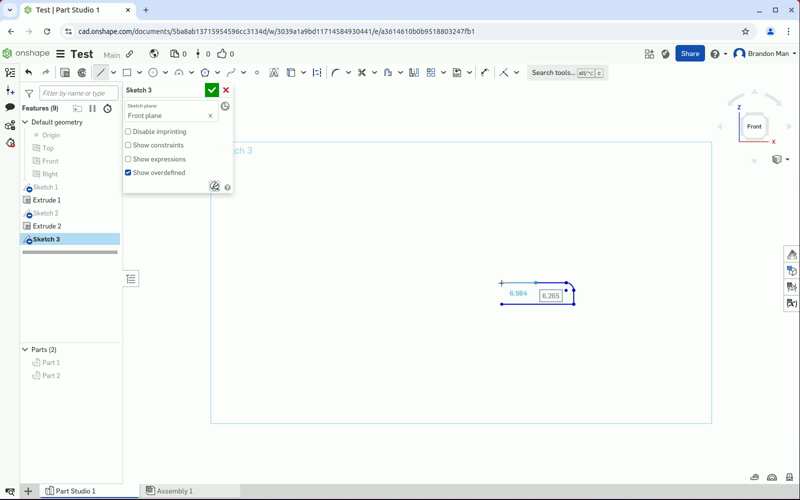
click(501, 282)
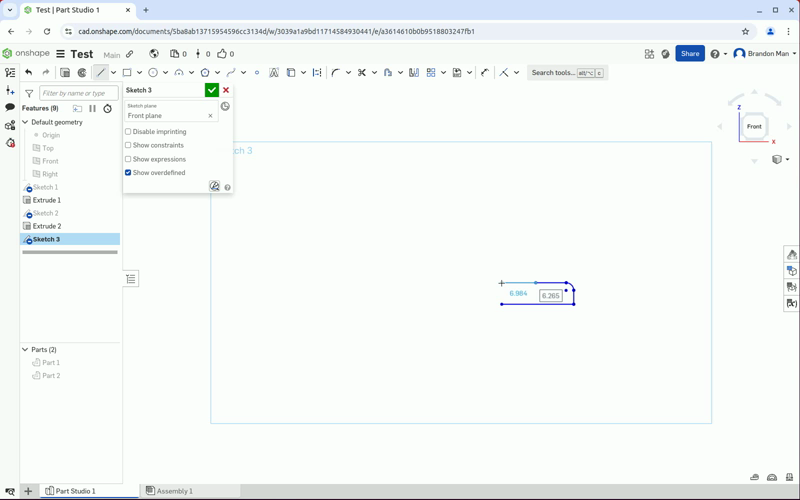
key_up(shift)
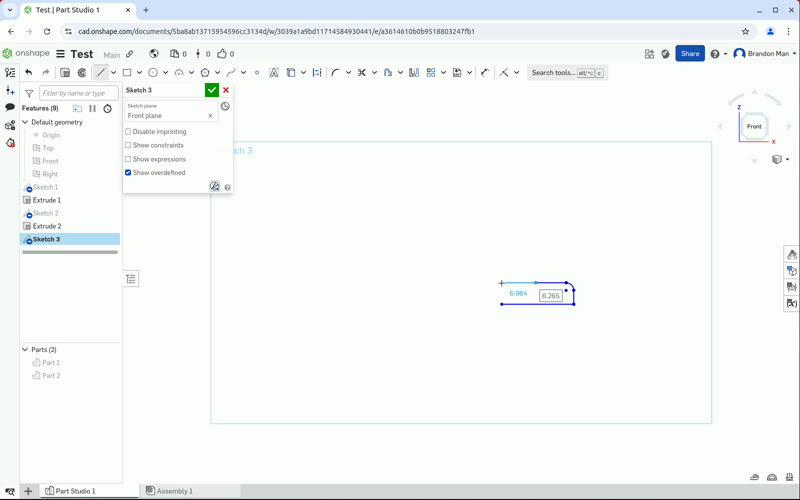
mouse_move(531, 282)
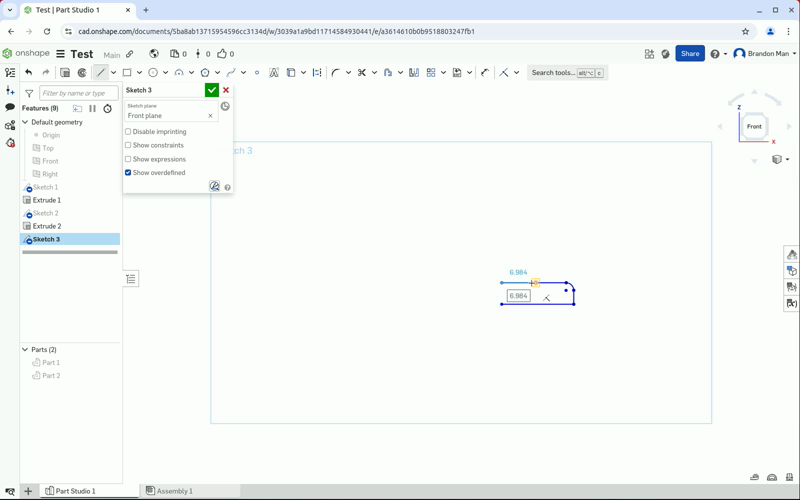
key_down(shift)
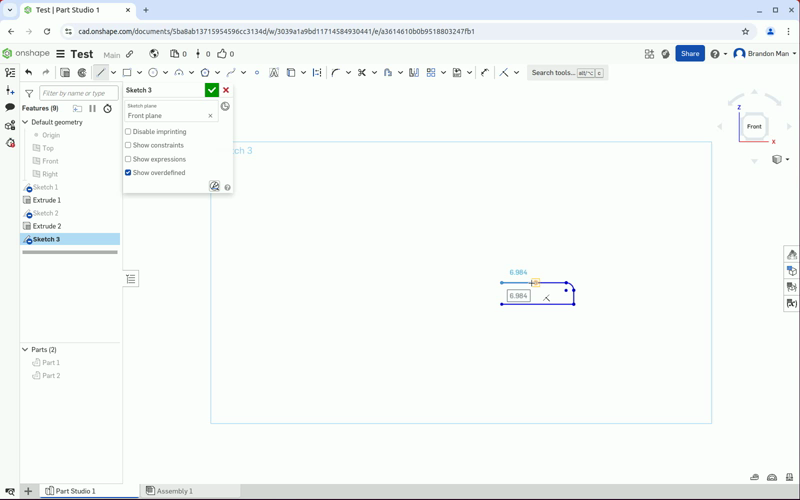
mouse_move(501, 304)
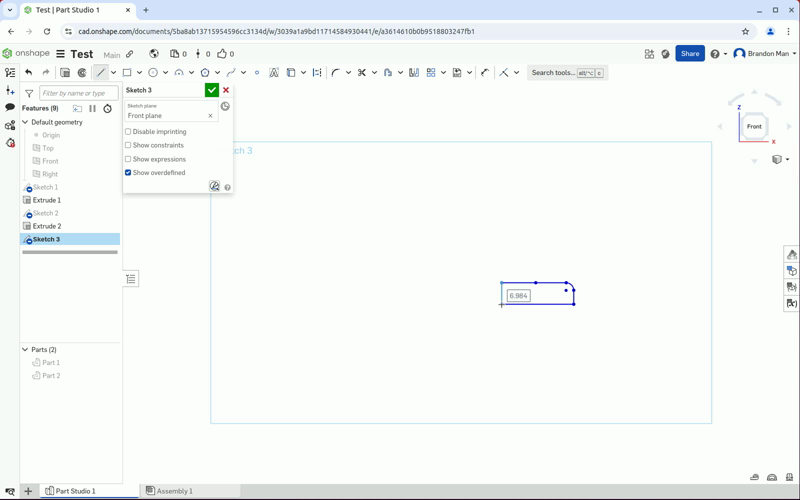
key_up(shift)
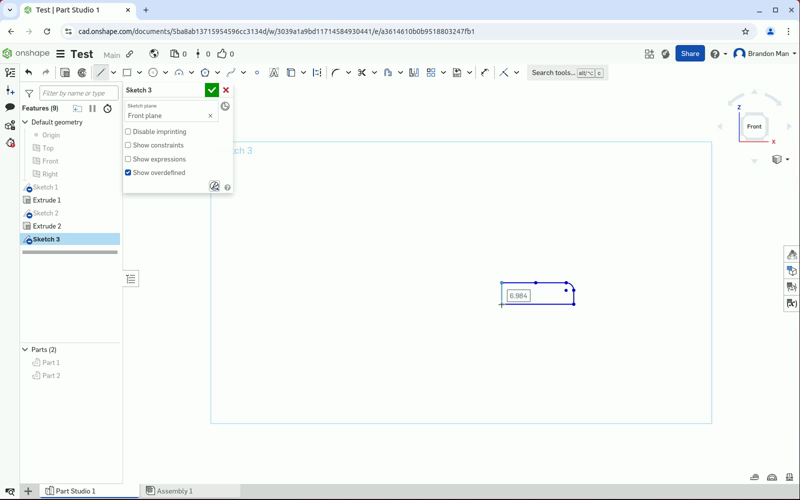
click(501, 304)
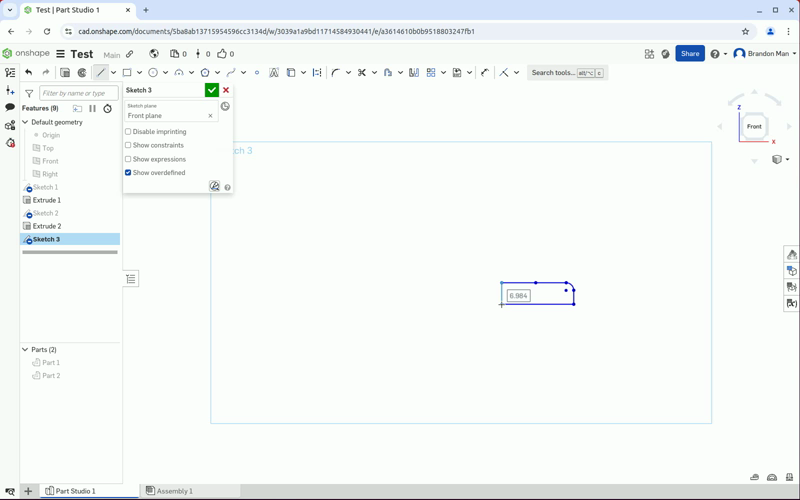
key(esc)
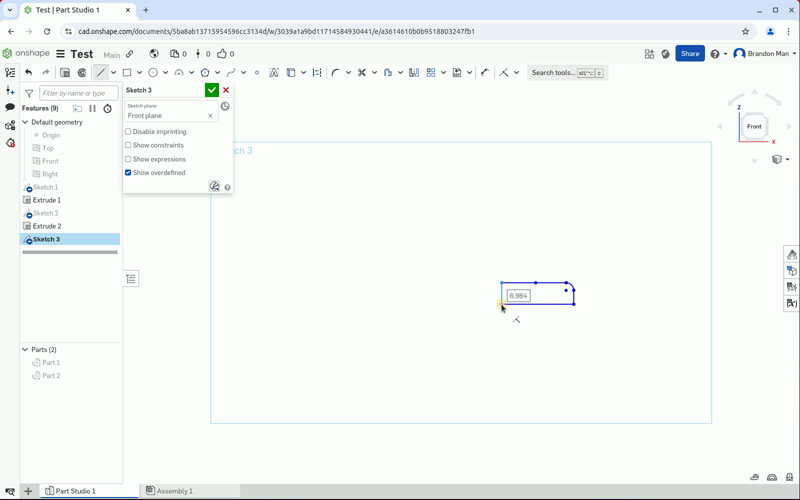
mouse_move(503, 298)
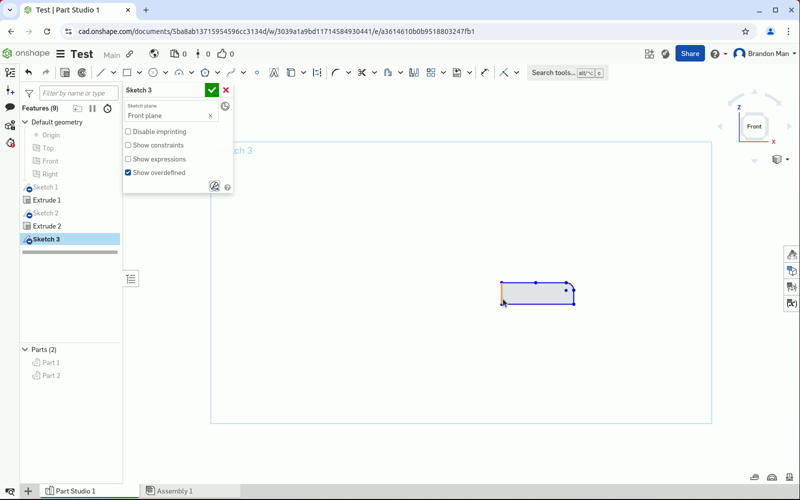
scroll(6)
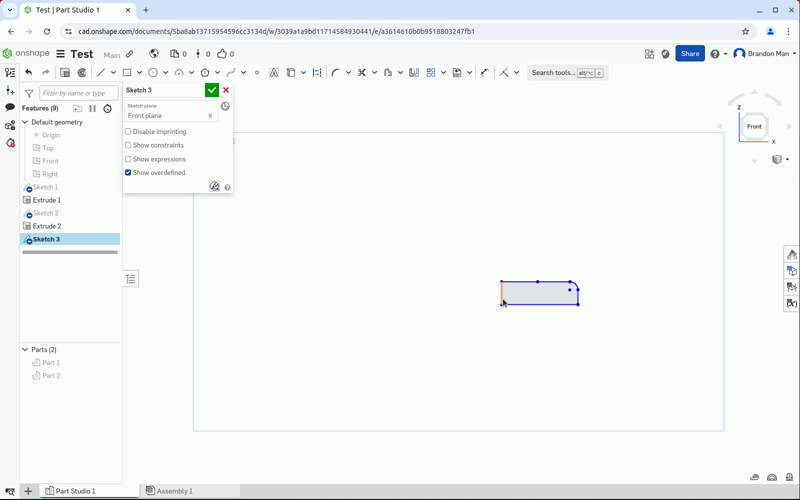
scroll(6)
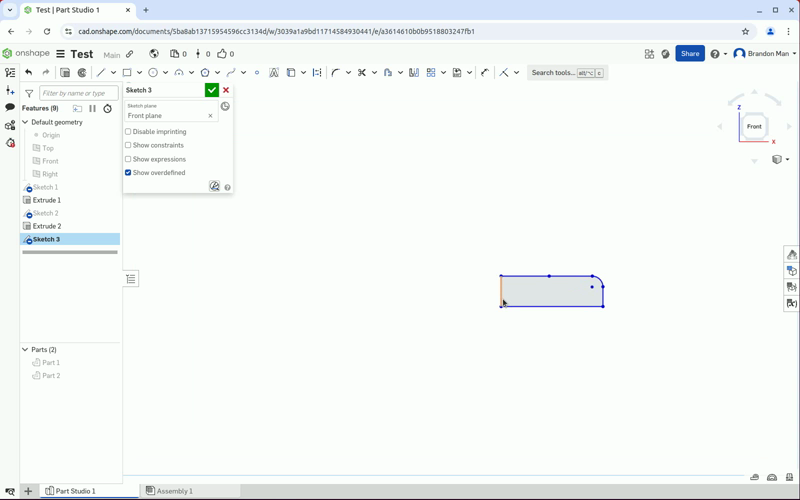
scroll(6)
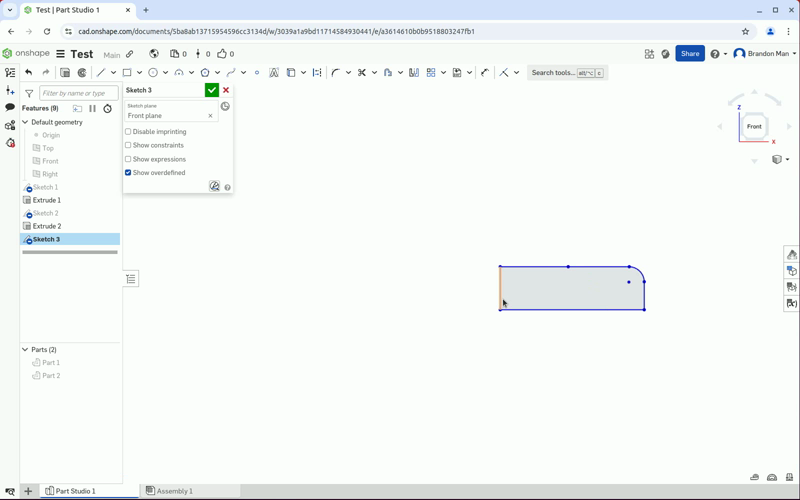
scroll(6)
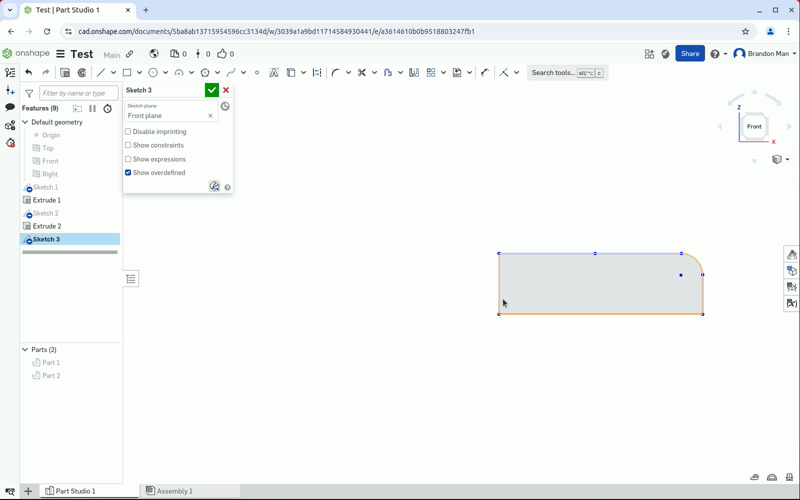
scroll(6)
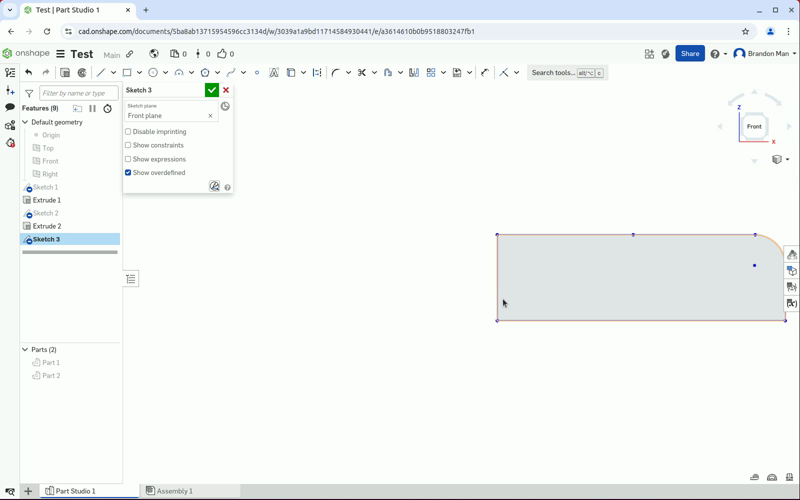
scroll(6)
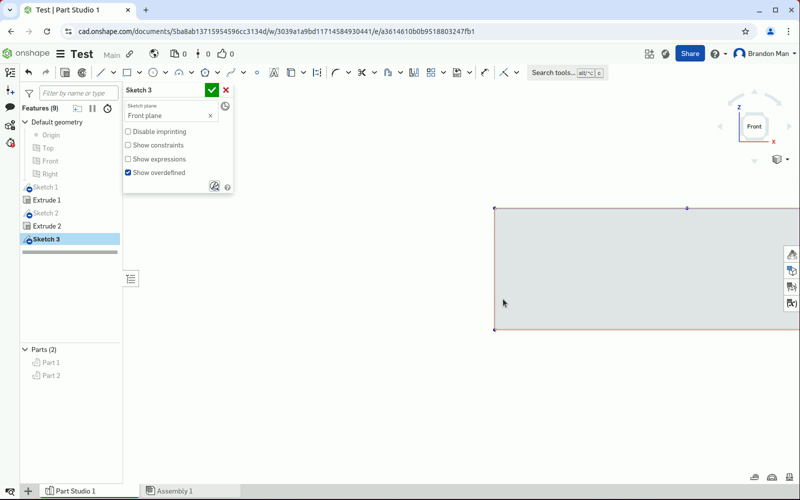
scroll(6)
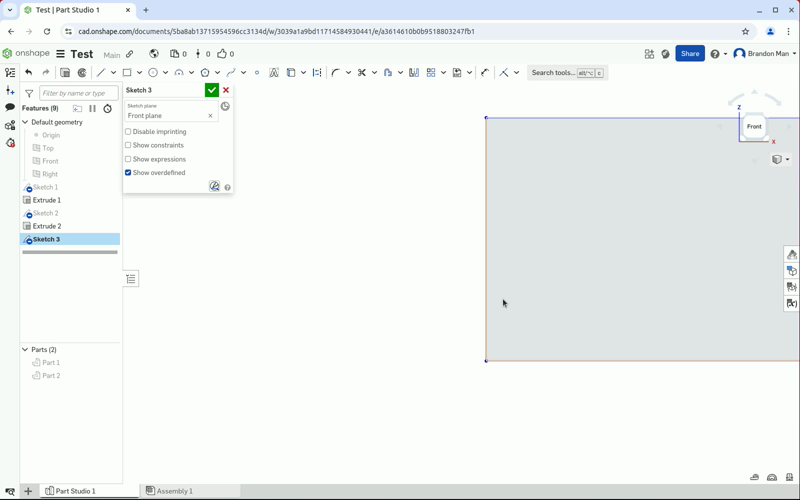
click(503, 298)
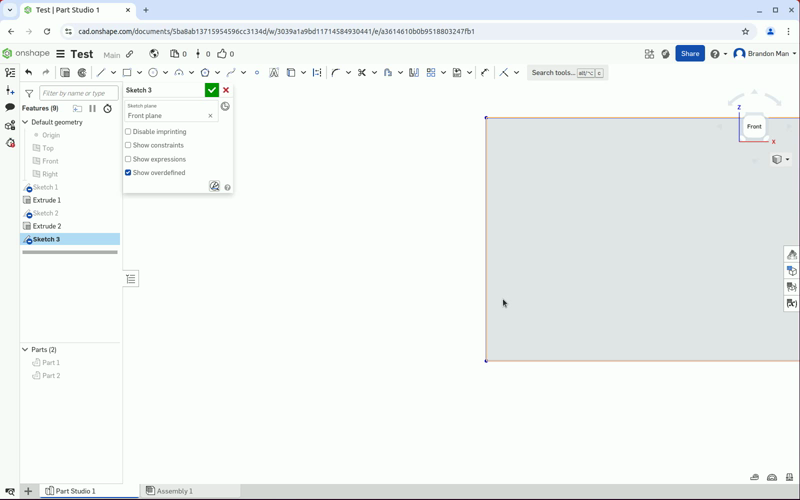
scroll(-6)
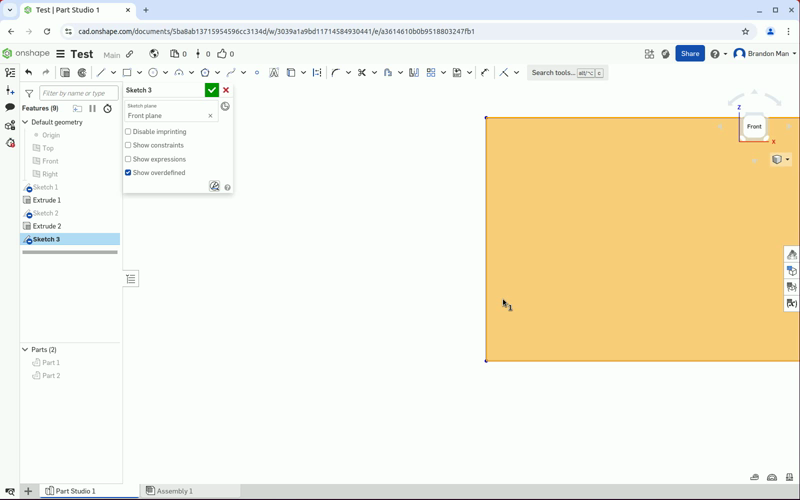
scroll(-6)
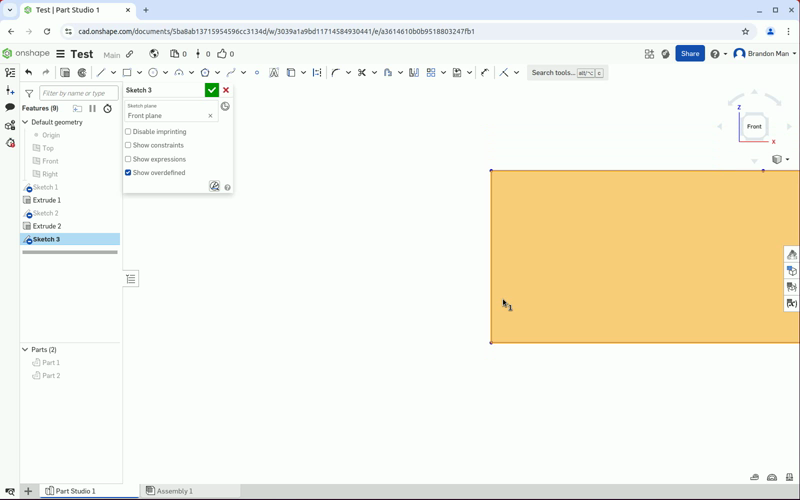
scroll(-6)
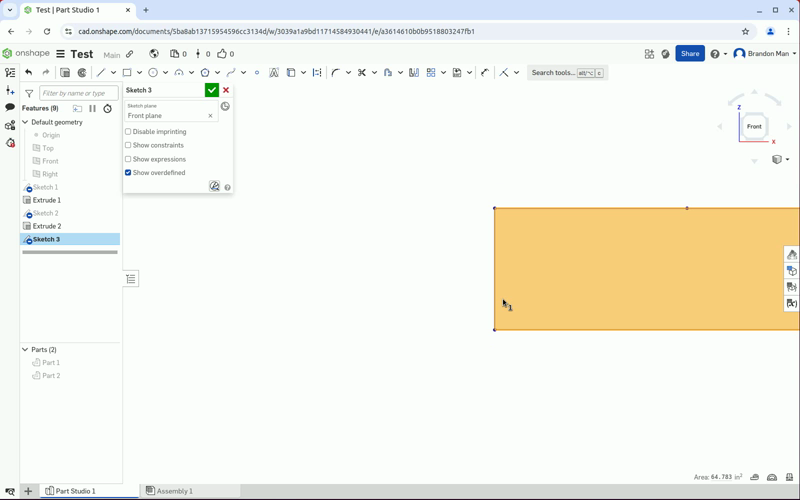
scroll(-6)
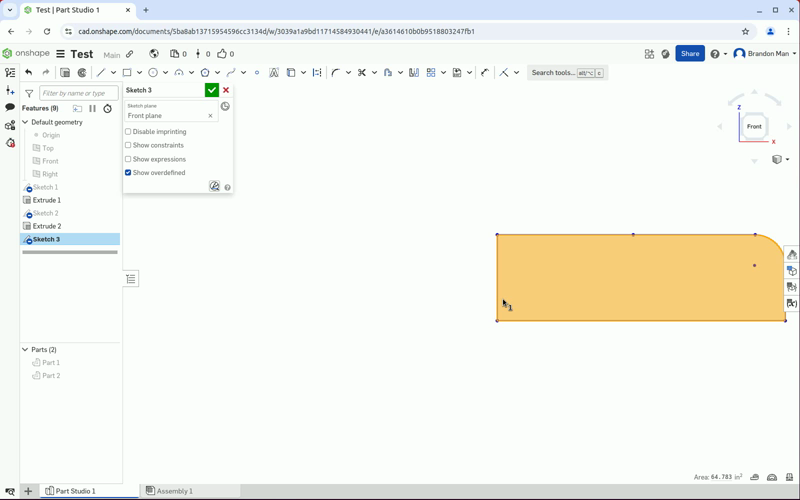
scroll(-6)
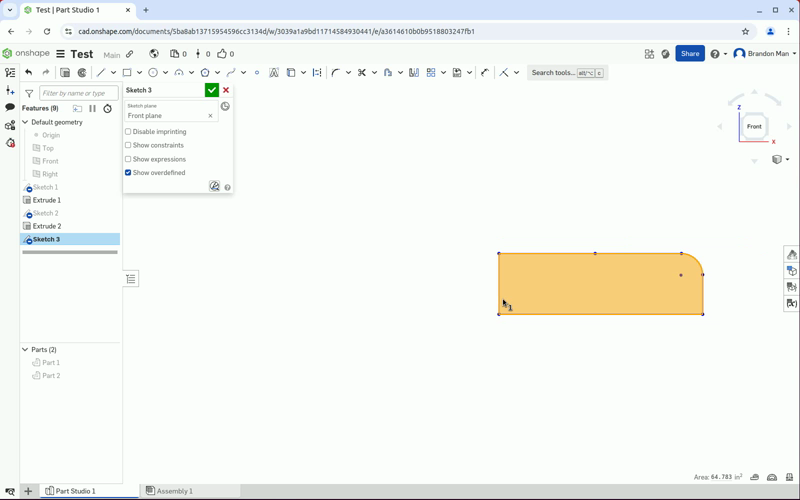
scroll(-6)
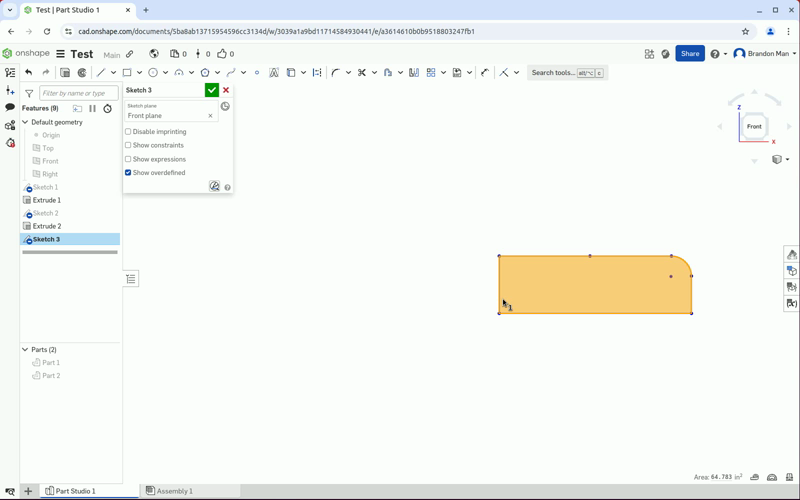
scroll(-6)
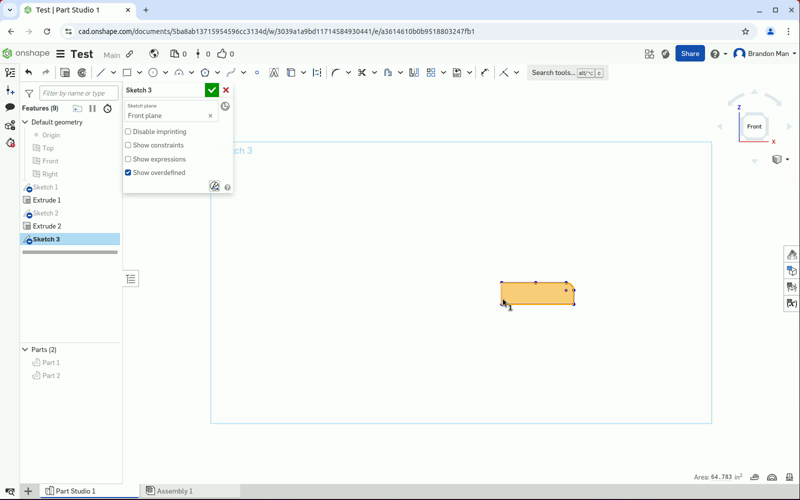
mouse_move(73, 352)
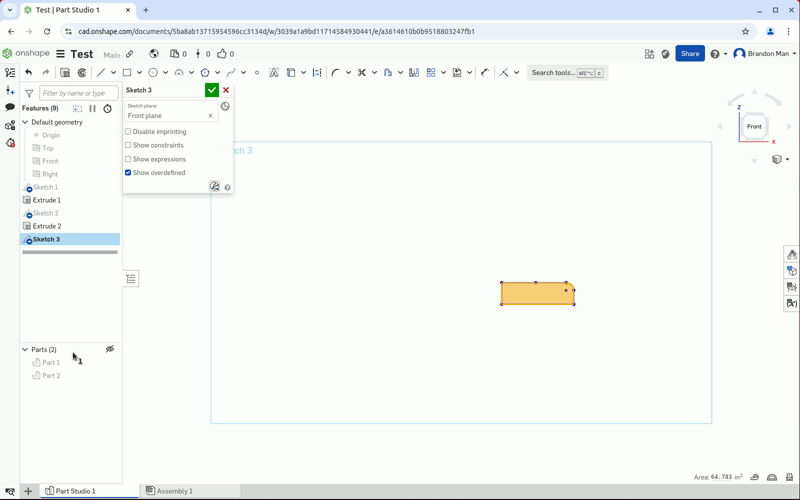
key(shift+y)
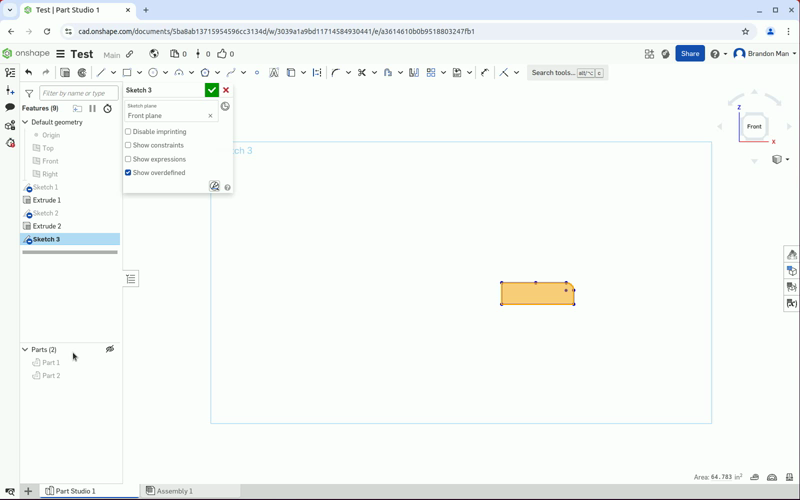
key(shift+e)
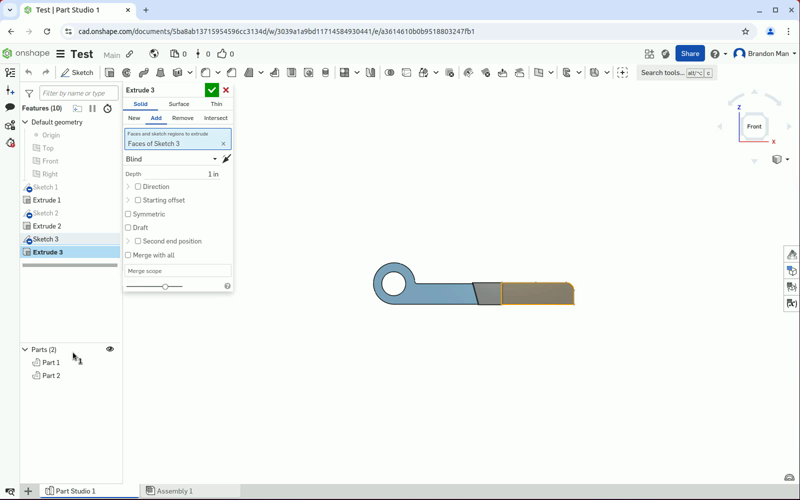
mouse_move(143, 106)
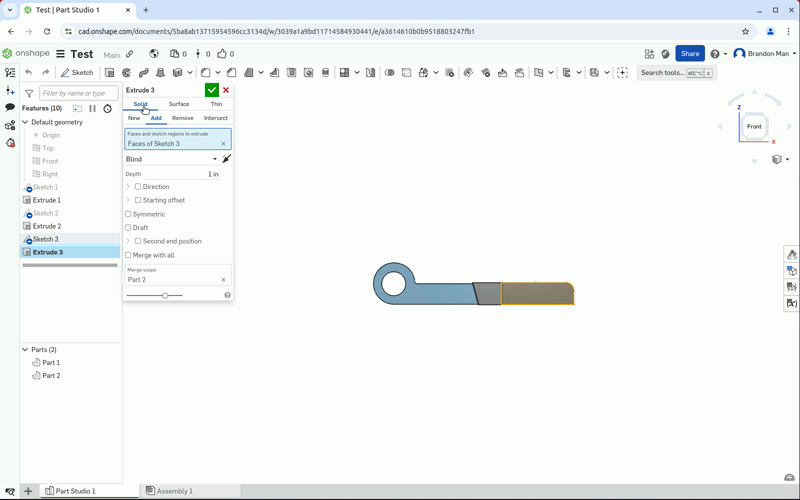
click(143, 106)
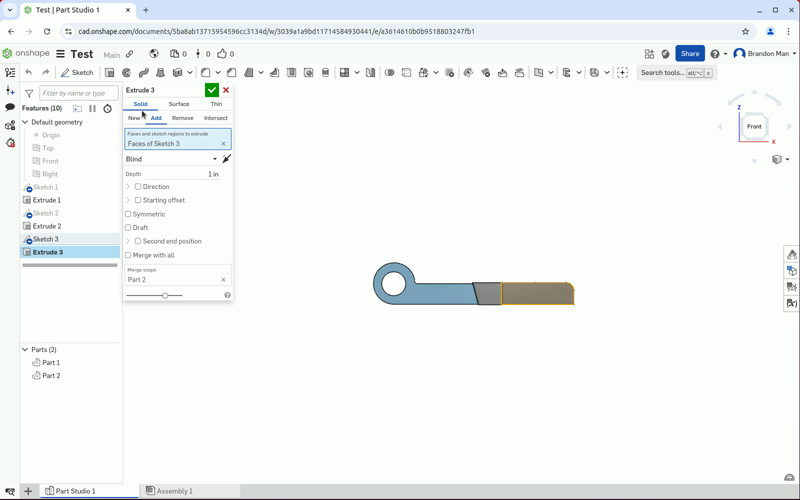
mouse_move(137, 120)
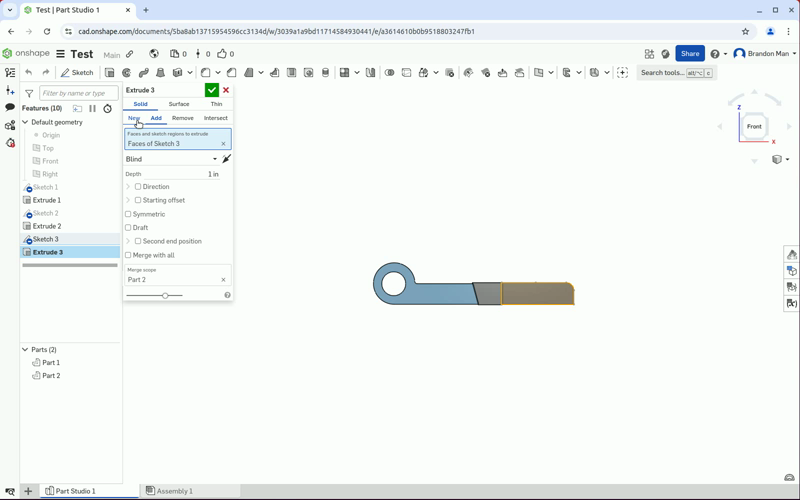
click(137, 120)
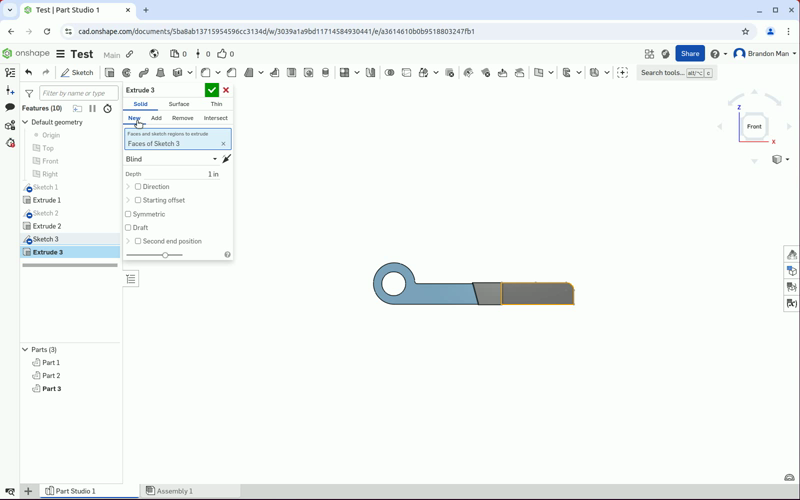
key(tab, 4)
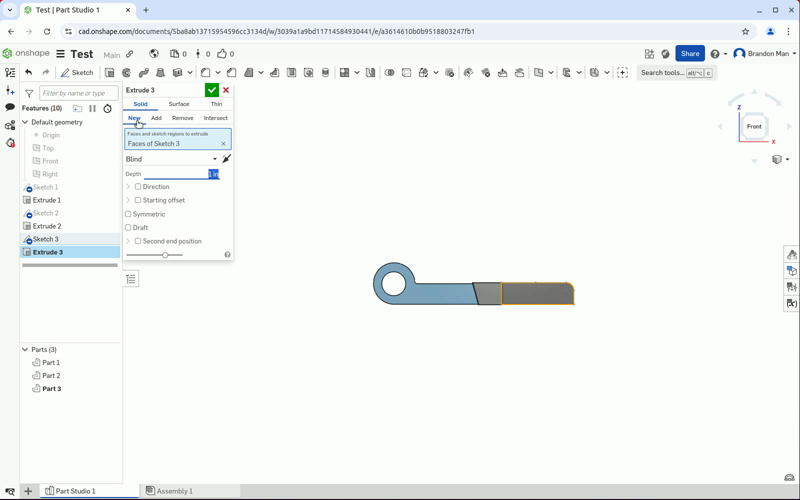
text(-11.554)
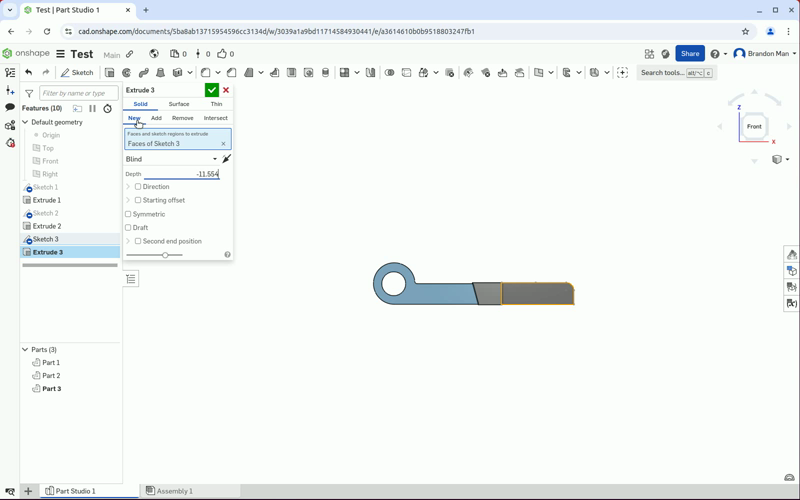
key(enter)
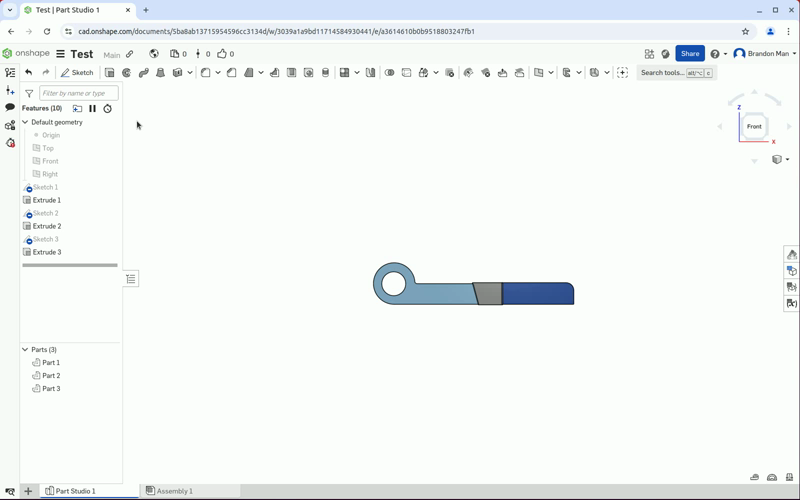
key(shift+h)
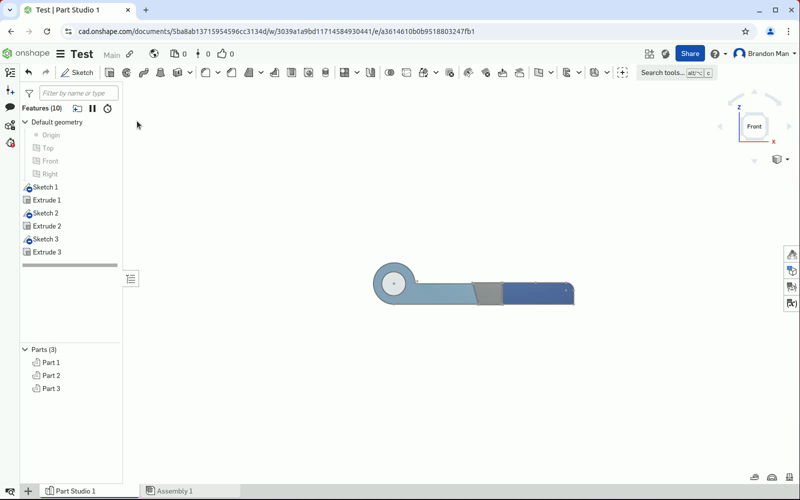
key(shift+h)
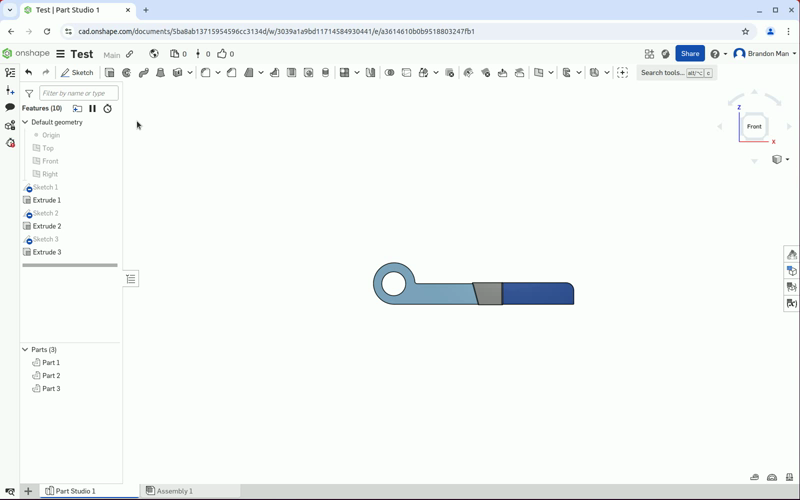
mouse_move(73, 189)
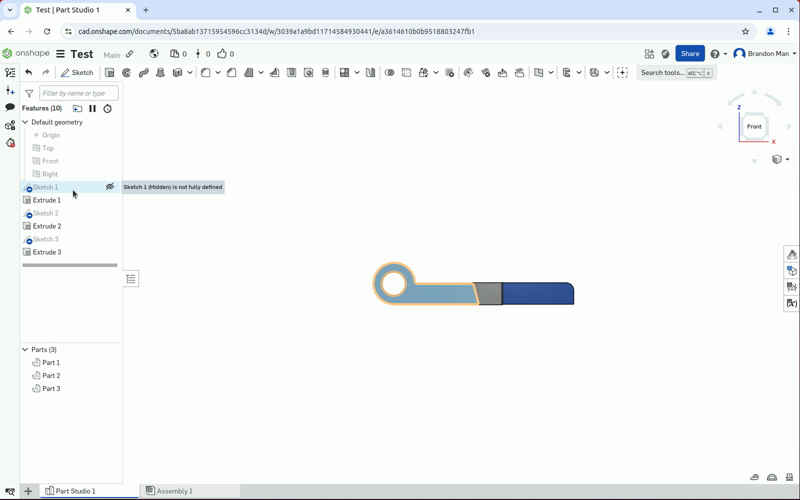
click(73, 189)
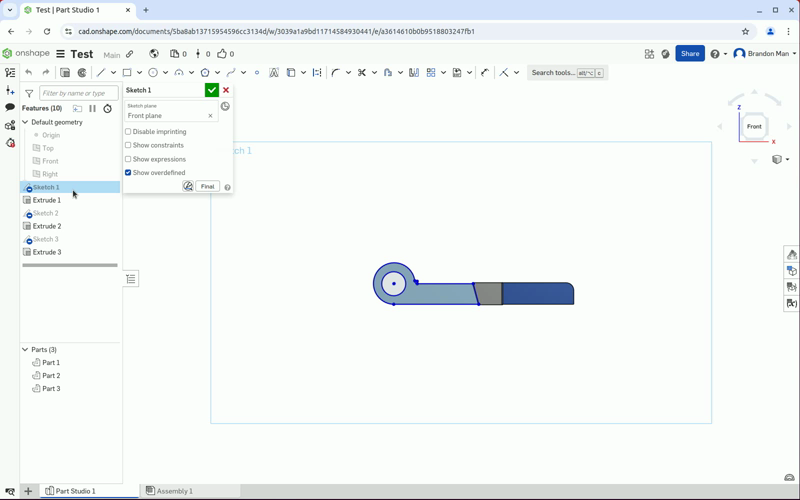
mouse_move(229, 92)
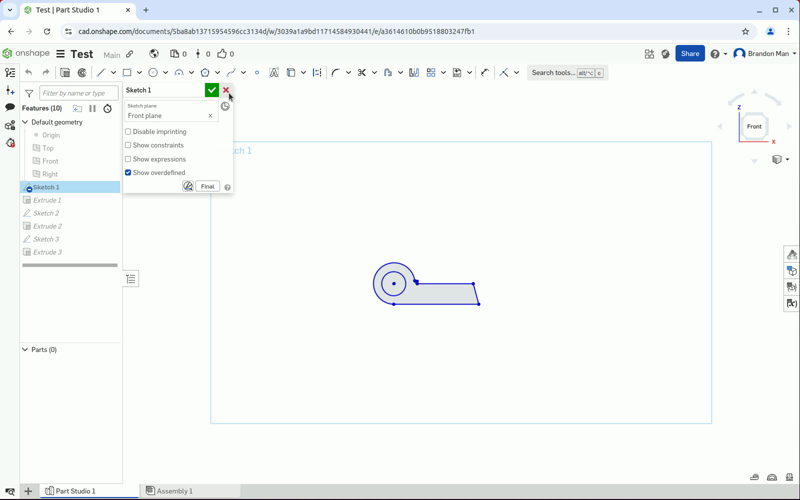
click(229, 92)
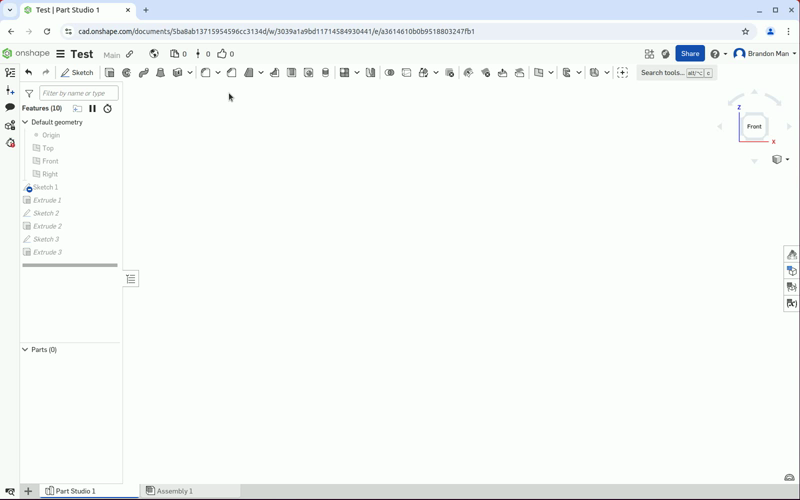
mouse_move(73, 352)
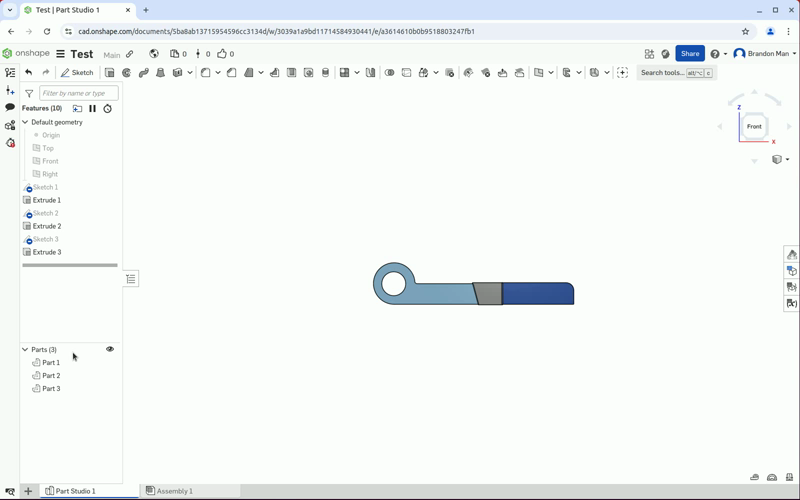
key(y)
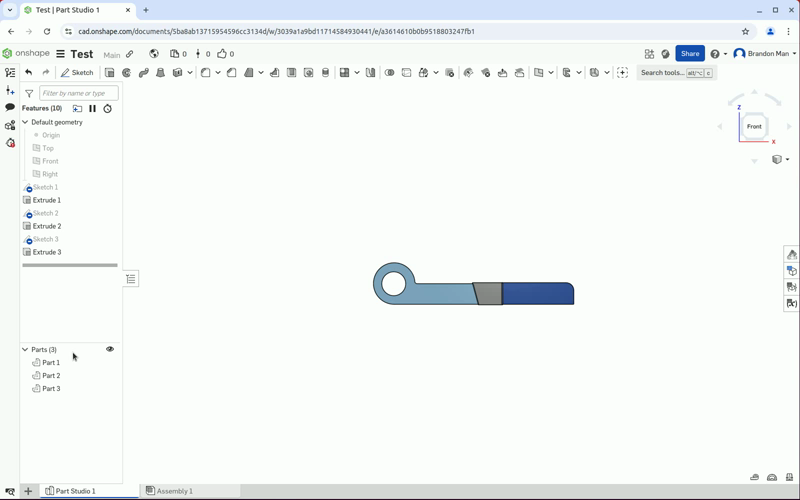
key(shift+p)
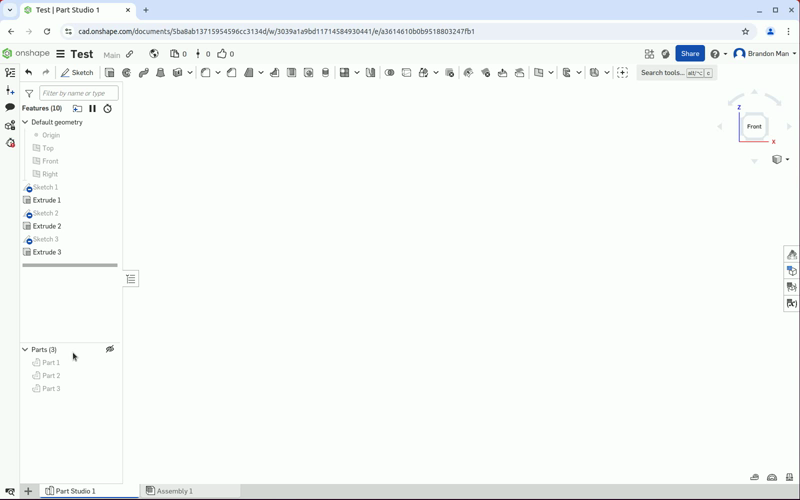
key(space)
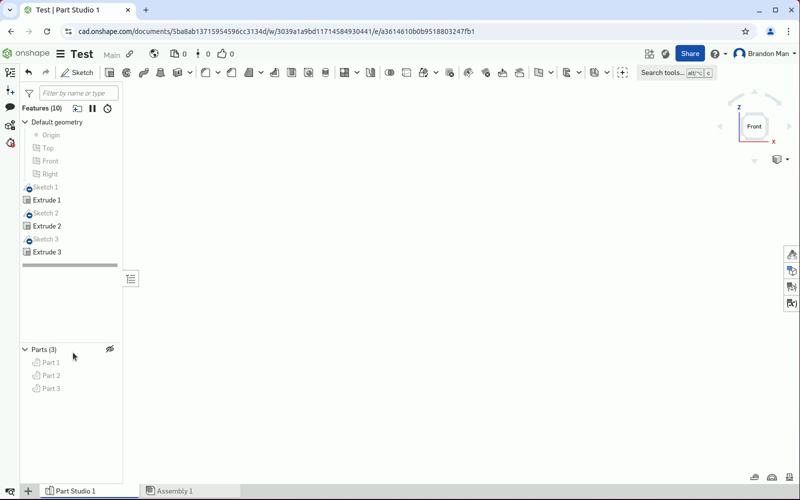
key_down(shift)
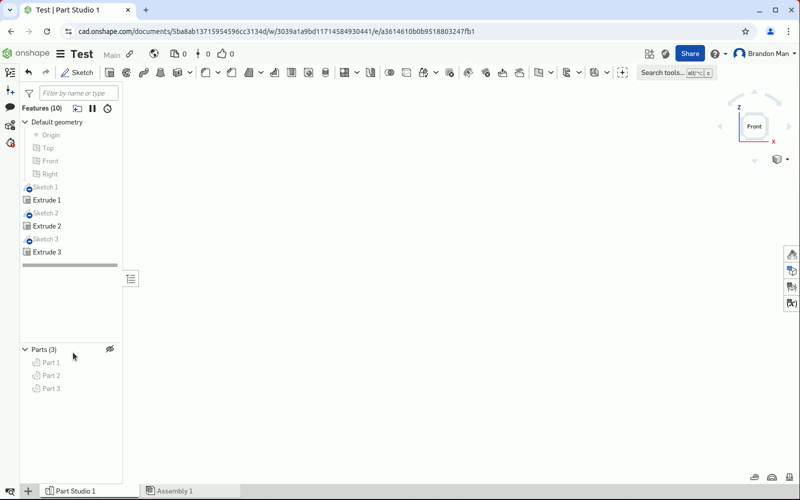
key(down)
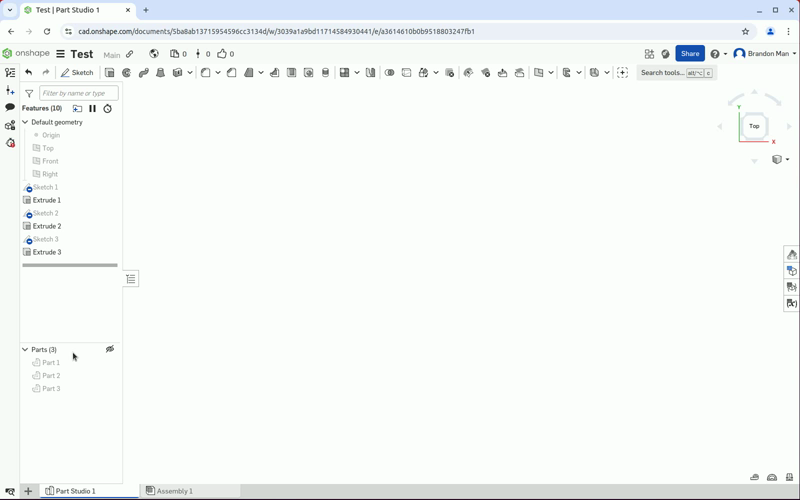
key_up(shift)
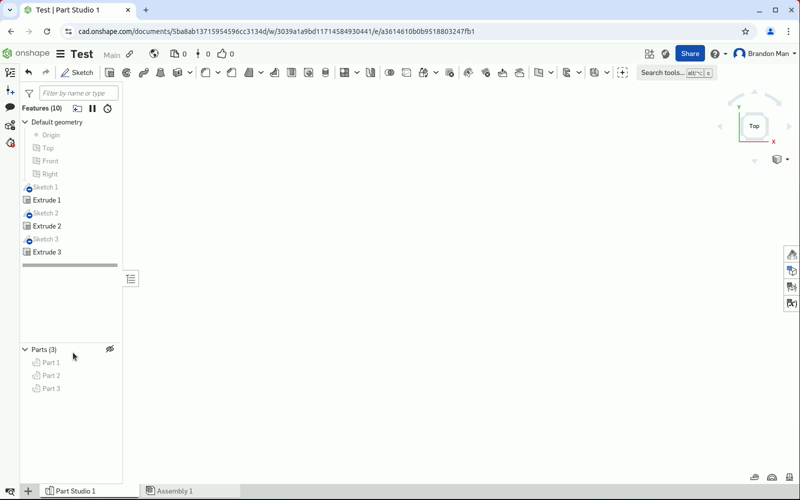
mouse_move(73, 352)
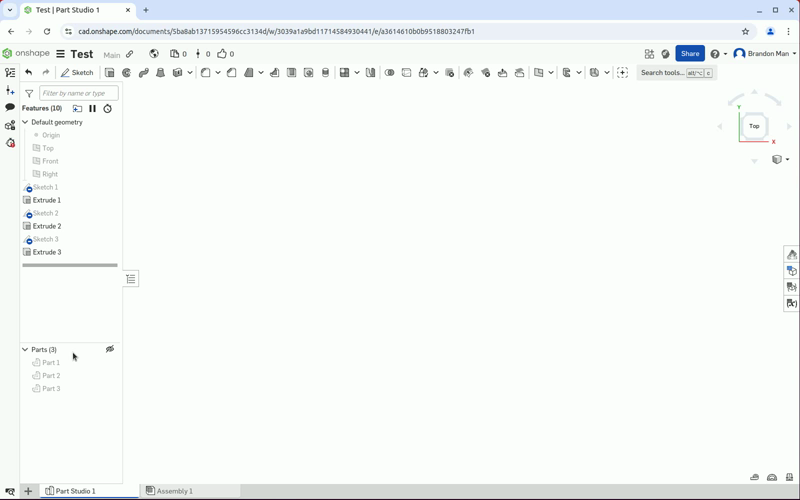
key(shift+y)
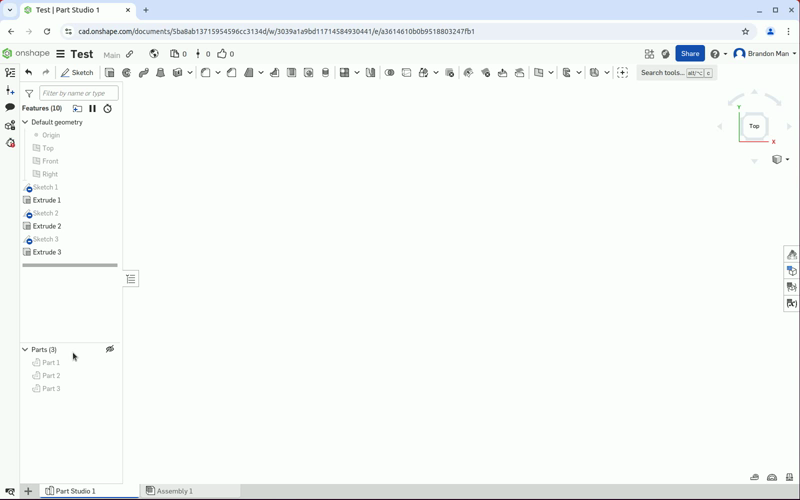
key(shift+s)
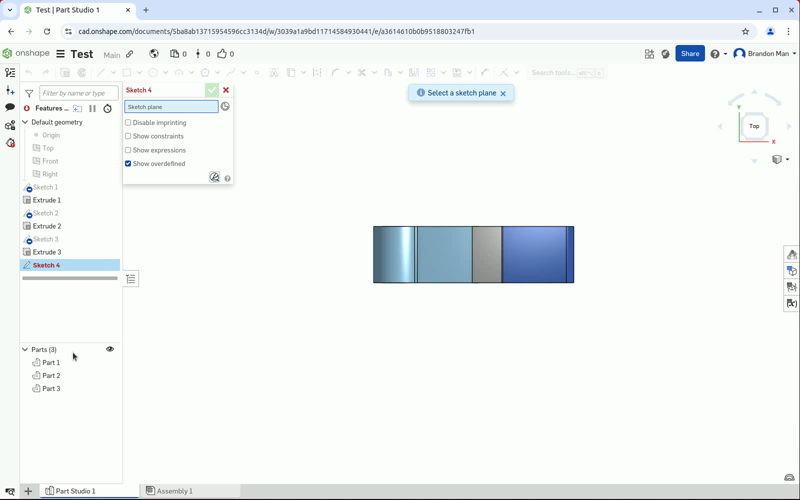
mouse_move(73, 150)
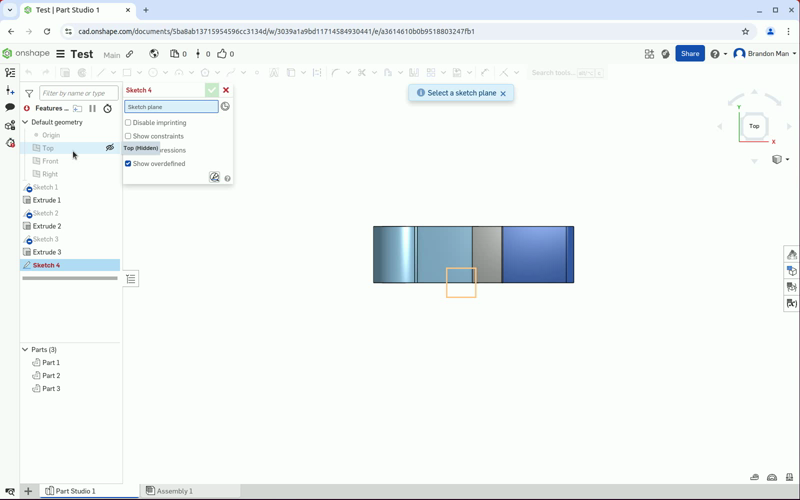
click(73, 150)
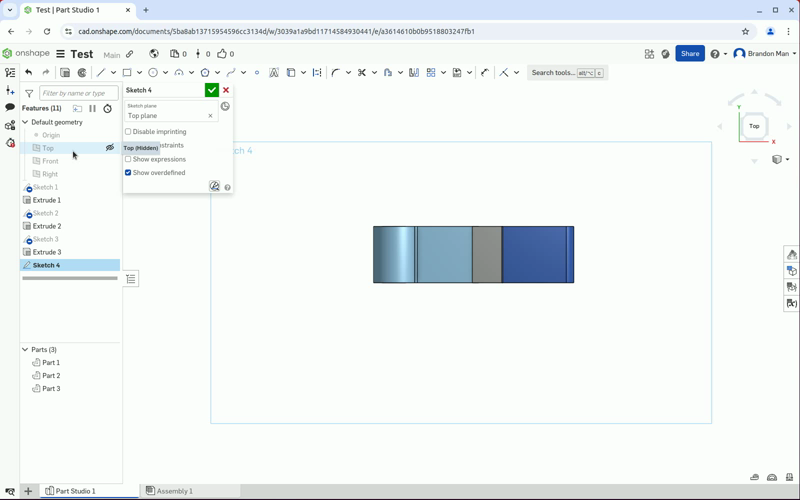
mouse_move(73, 352)
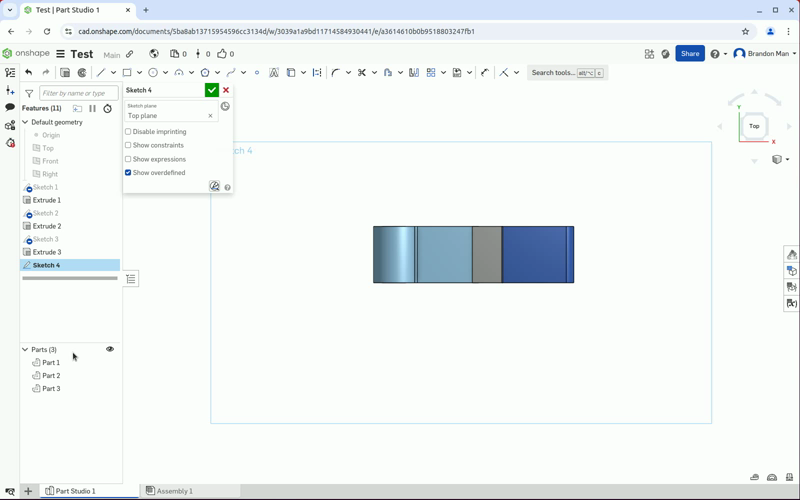
key(y)
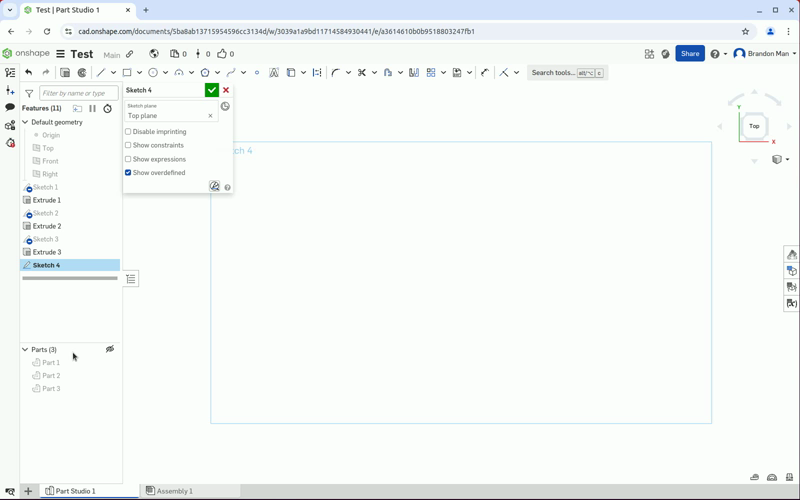
key(l)
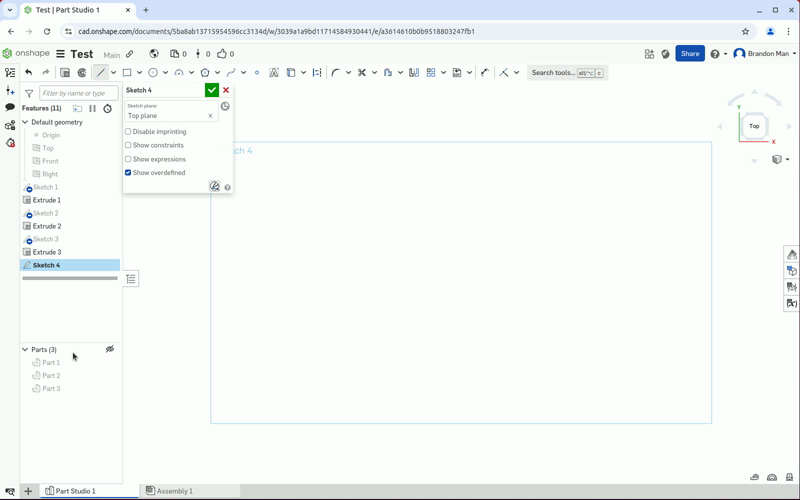
key_down(shift)
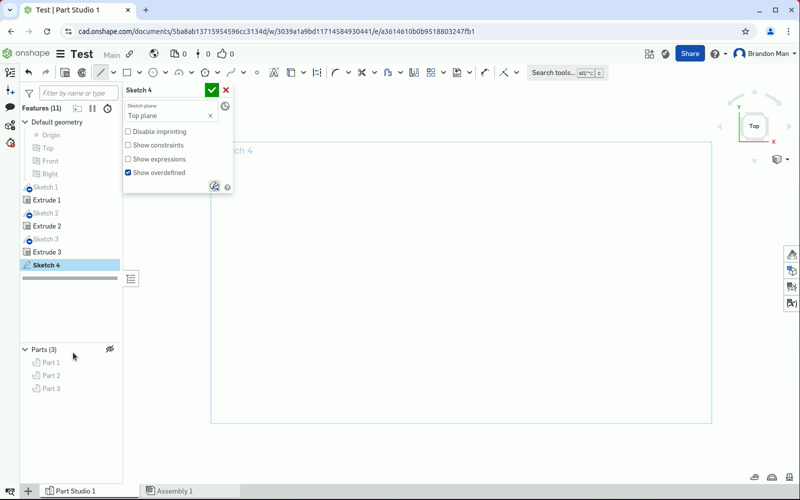
mouse_move(372, 265)
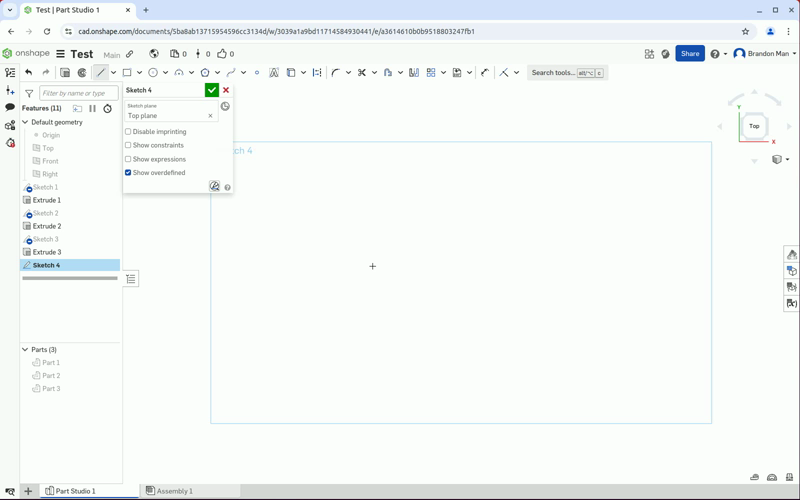
click(372, 265)
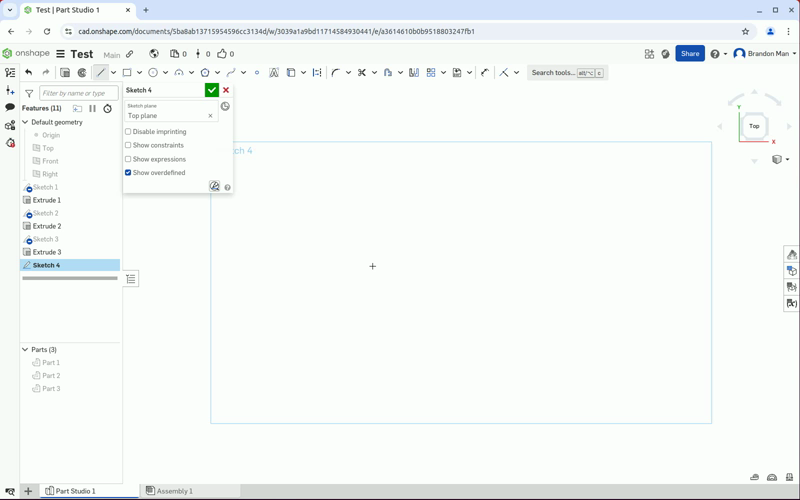
key_up(shift)
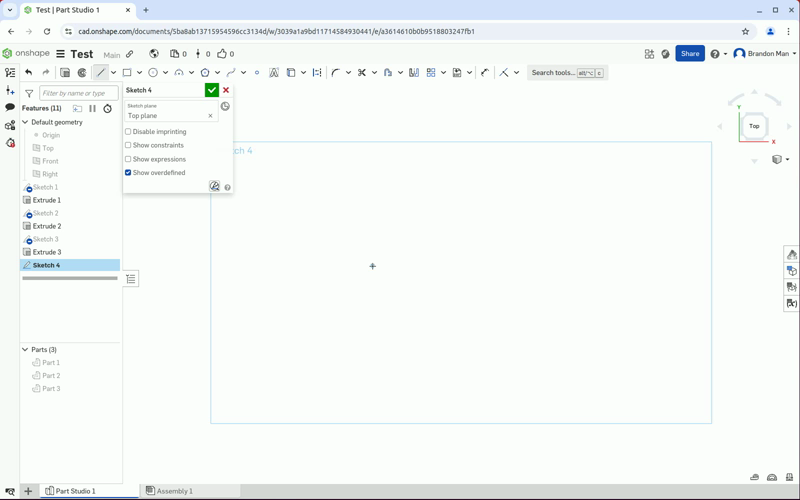
key_down(shift)
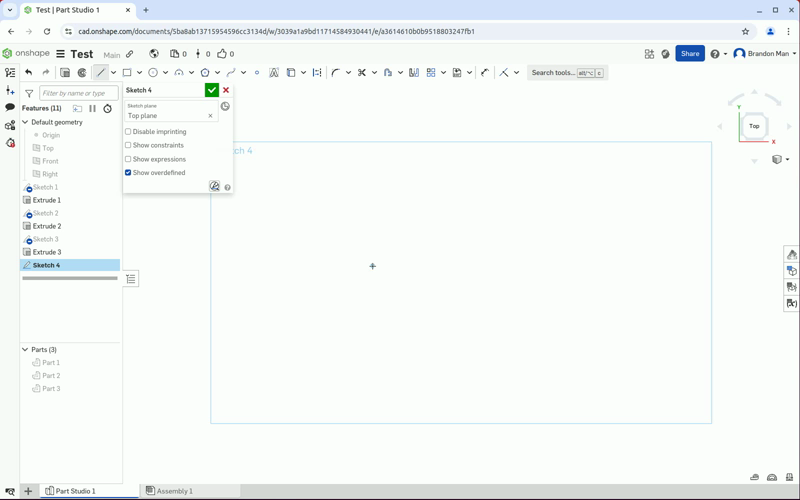
mouse_move(402, 265)
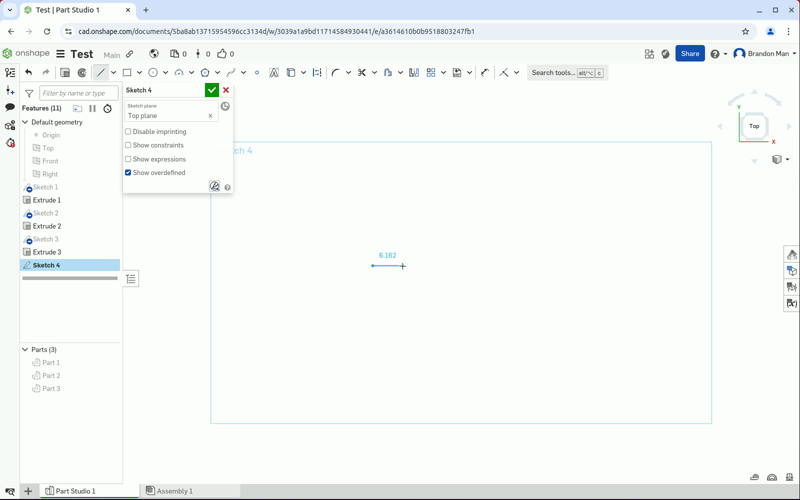
mouse_move(421, 265)
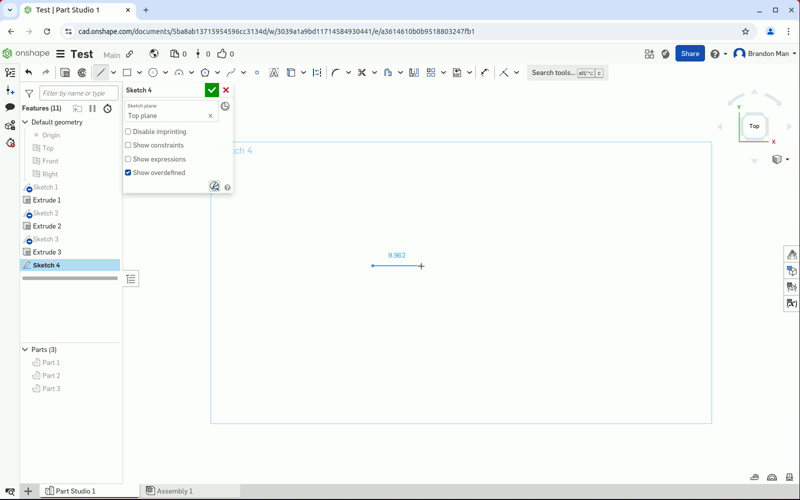
click(421, 265)
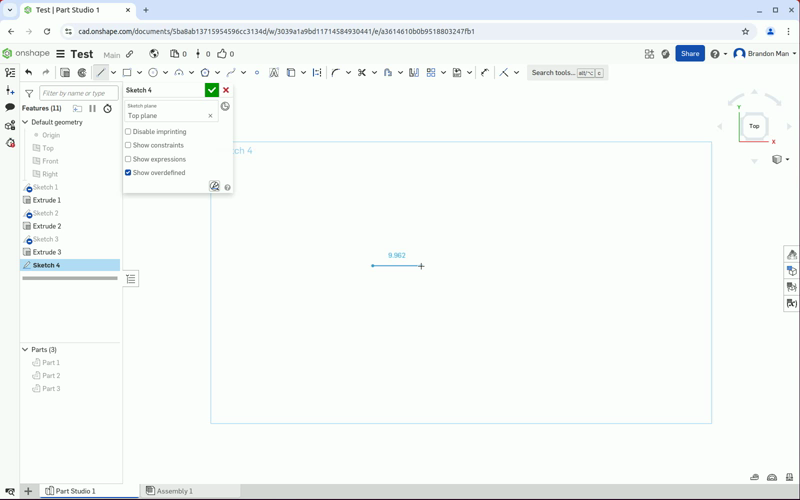
key_up(shift)
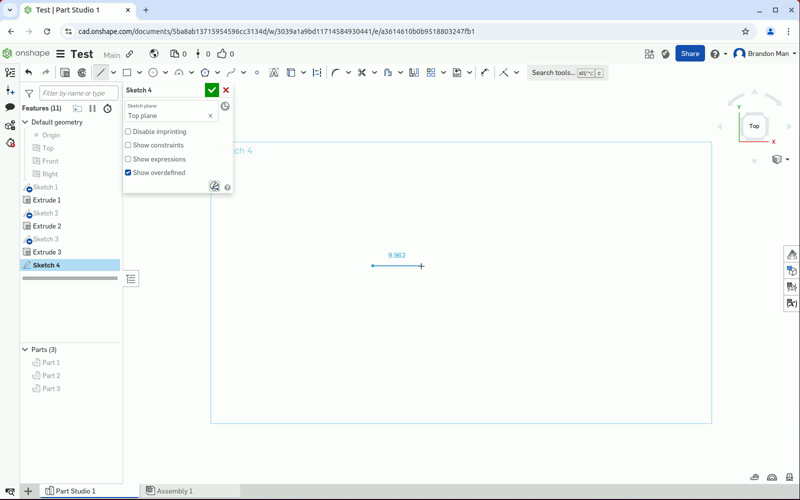
key_down(shift)
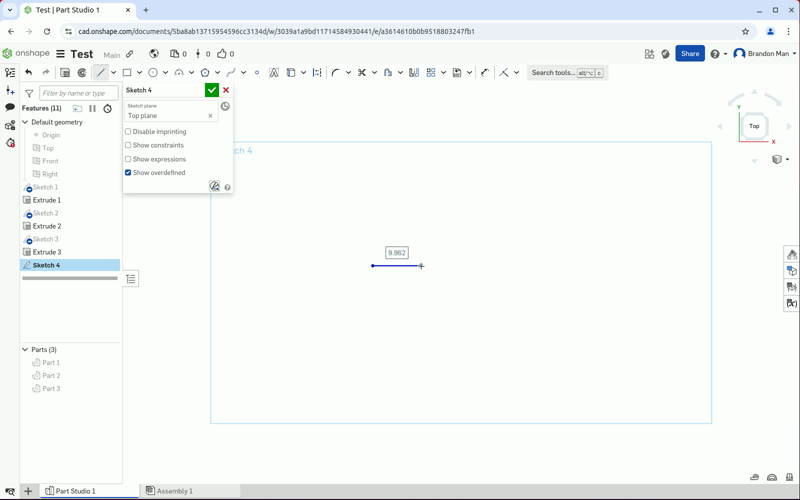
mouse_move(451, 265)
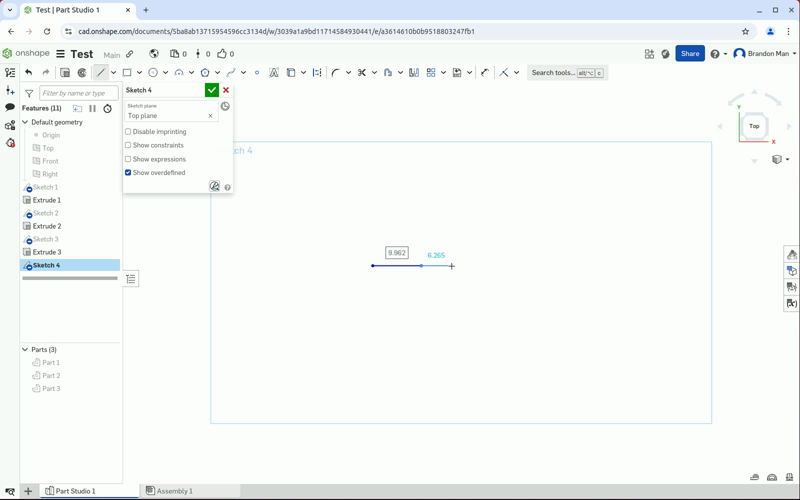
mouse_move(421, 243)
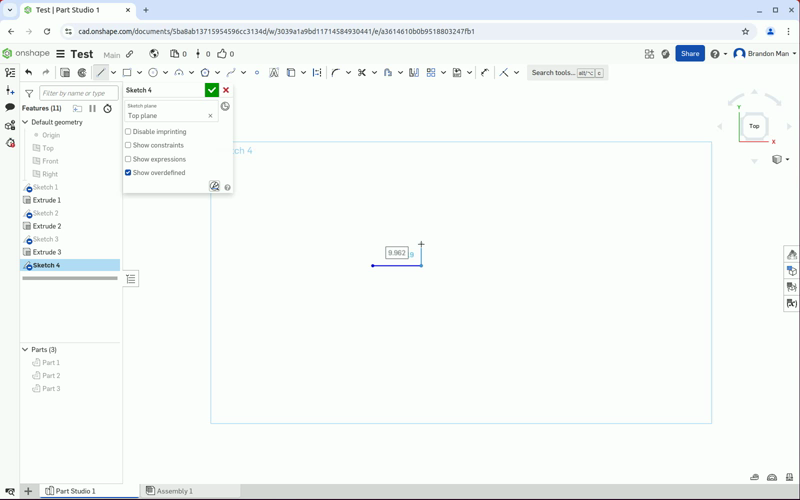
click(421, 243)
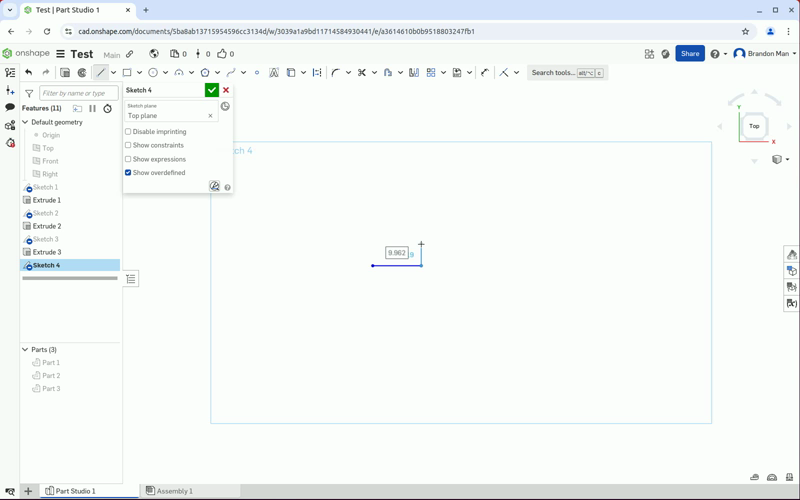
key_up(shift)
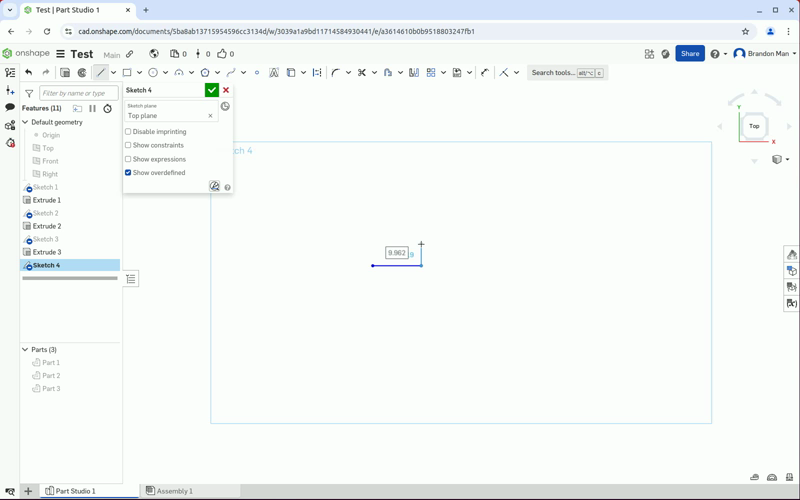
key_down(shift)
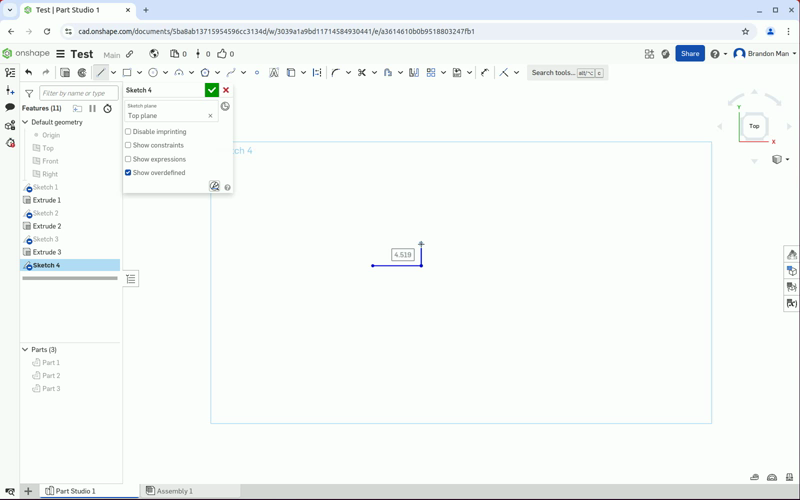
mouse_move(451, 243)
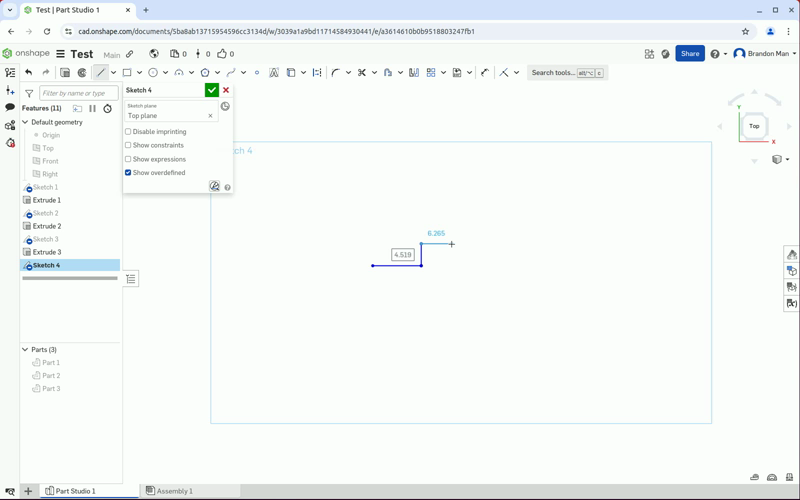
mouse_move(372, 243)
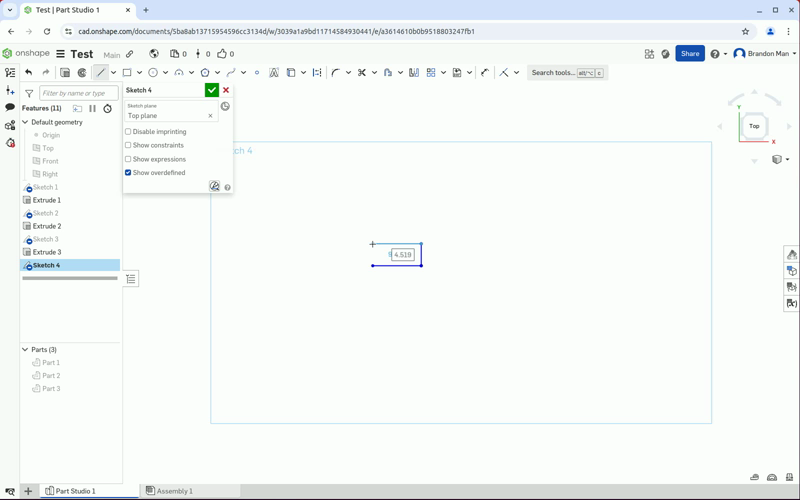
click(372, 243)
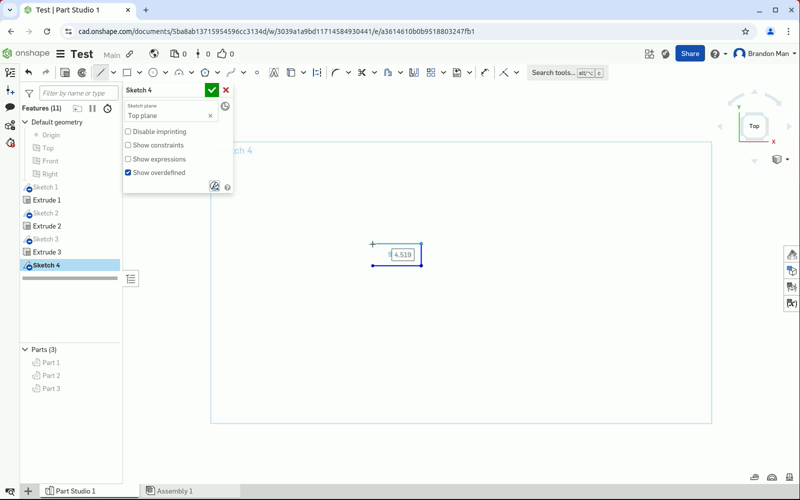
key_up(shift)
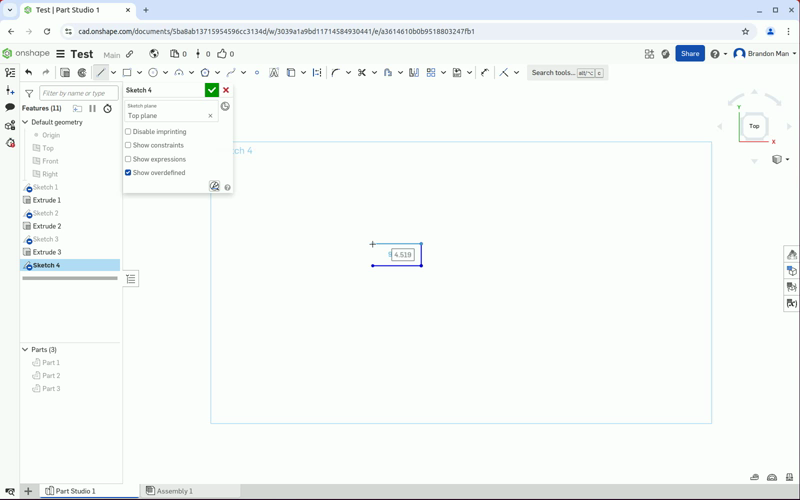
mouse_move(402, 243)
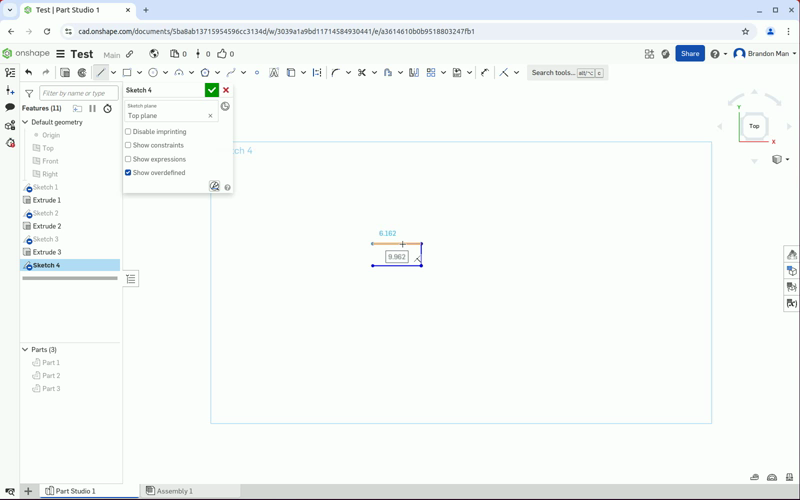
key_down(shift)
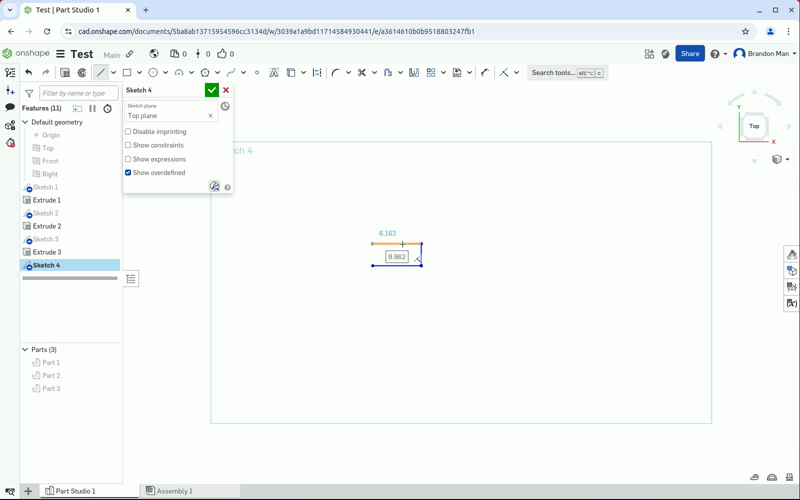
mouse_move(372, 265)
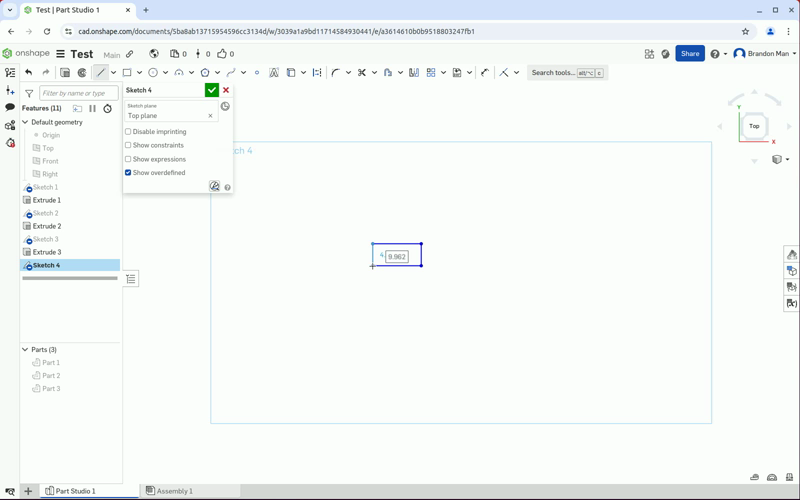
key_up(shift)
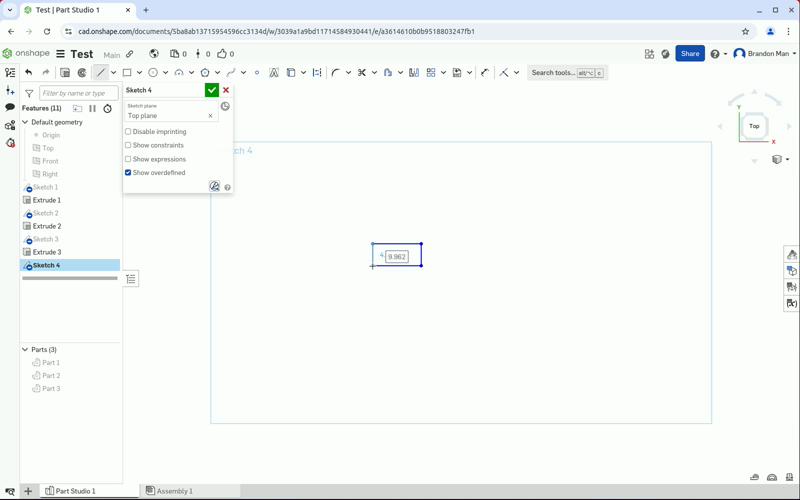
click(372, 265)
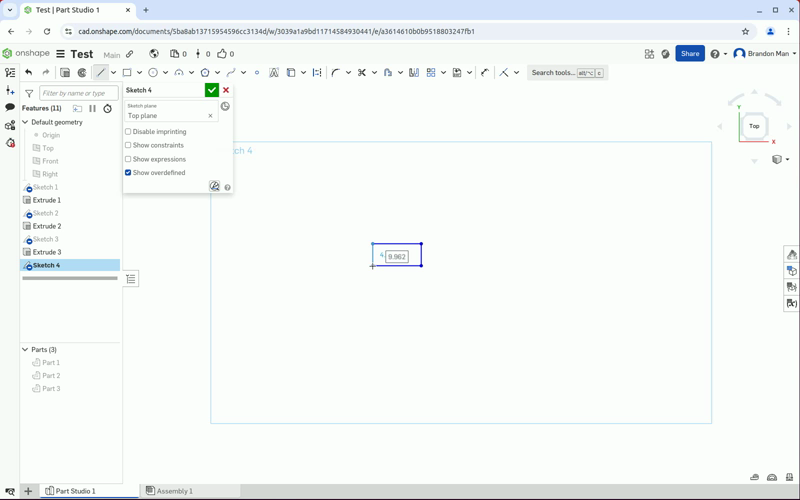
key(esc)
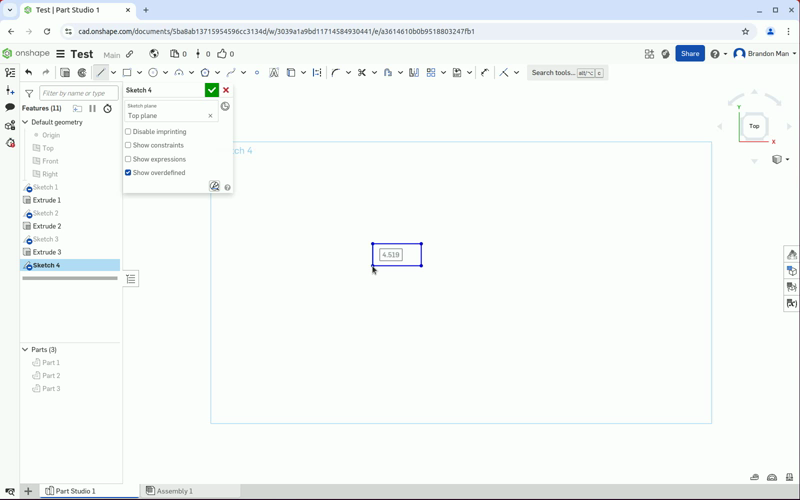
mouse_move(376, 248)
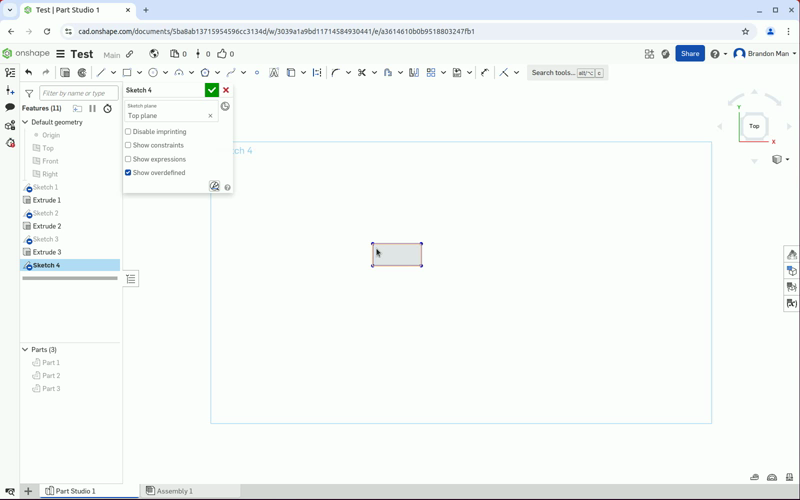
scroll(6)
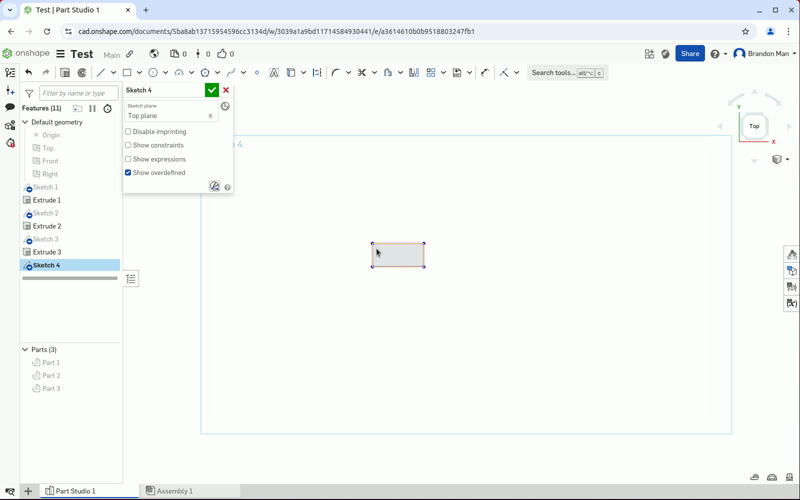
scroll(6)
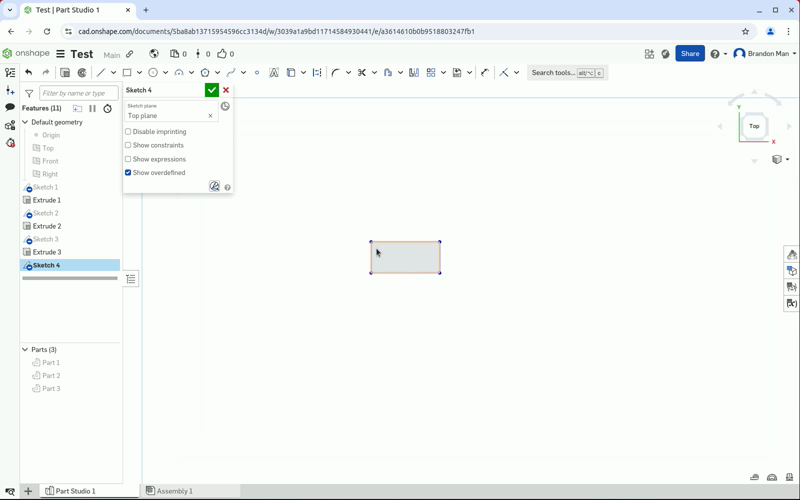
scroll(6)
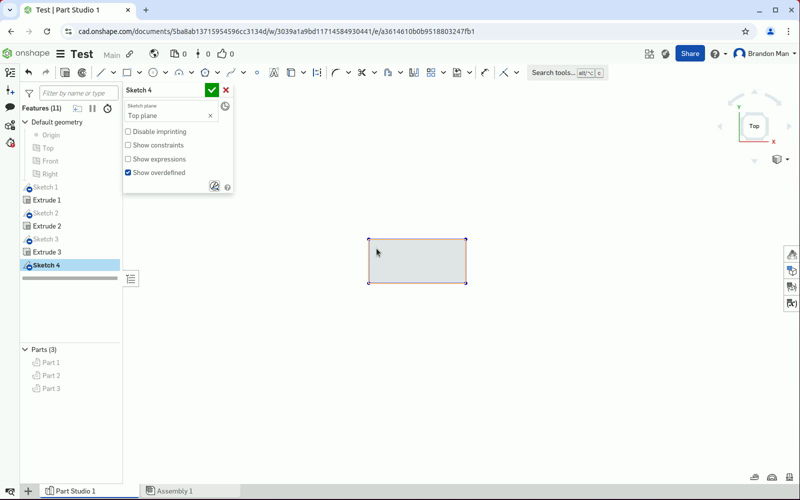
scroll(6)
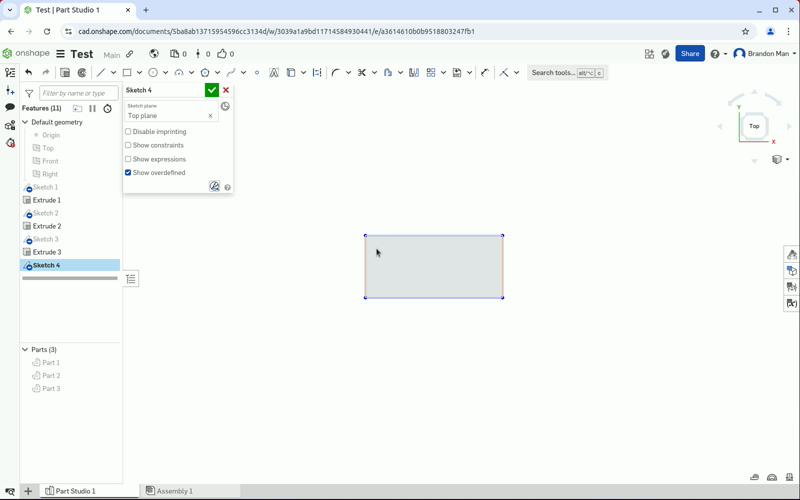
scroll(6)
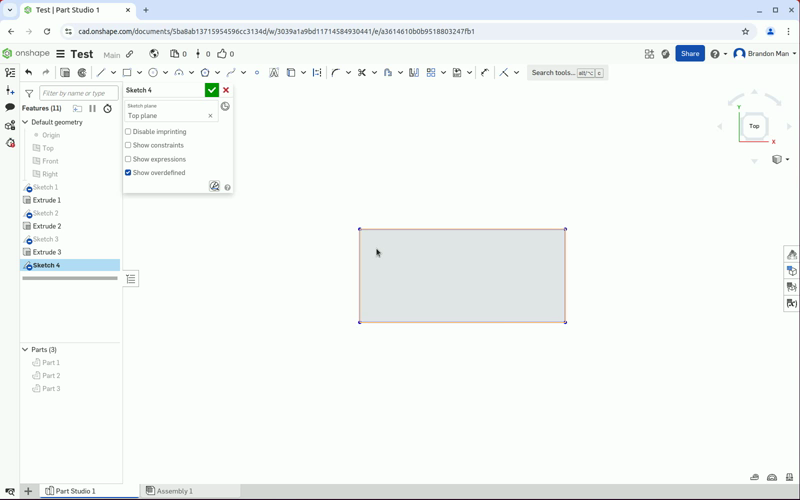
scroll(6)
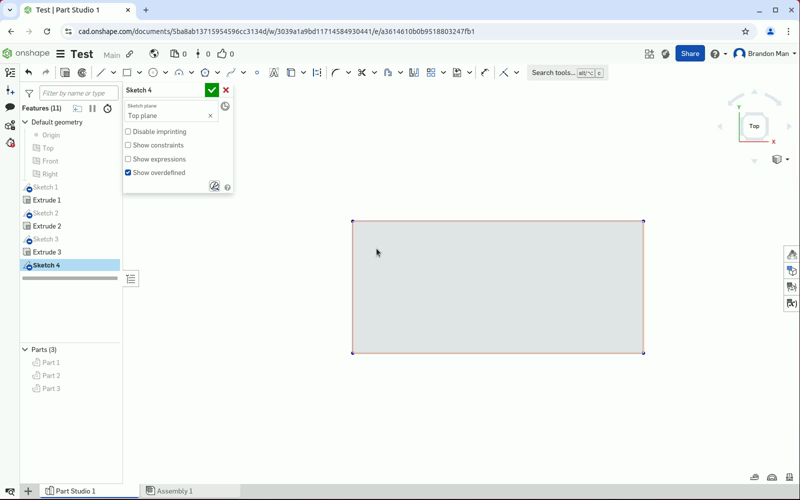
scroll(6)
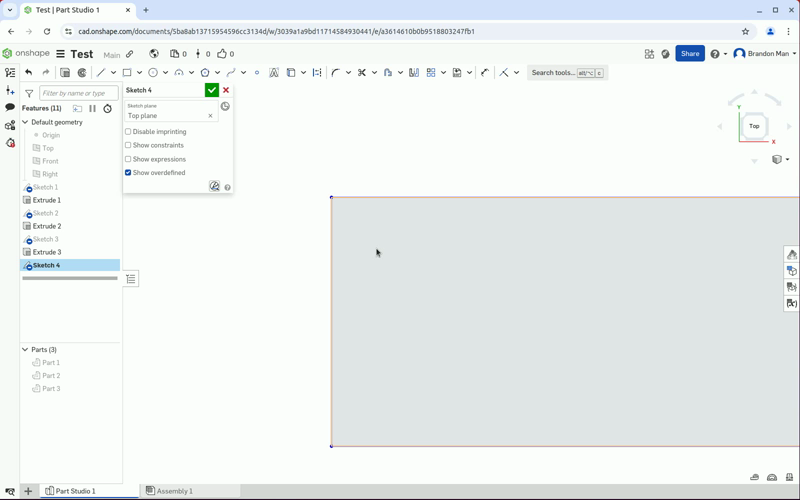
click(376, 248)
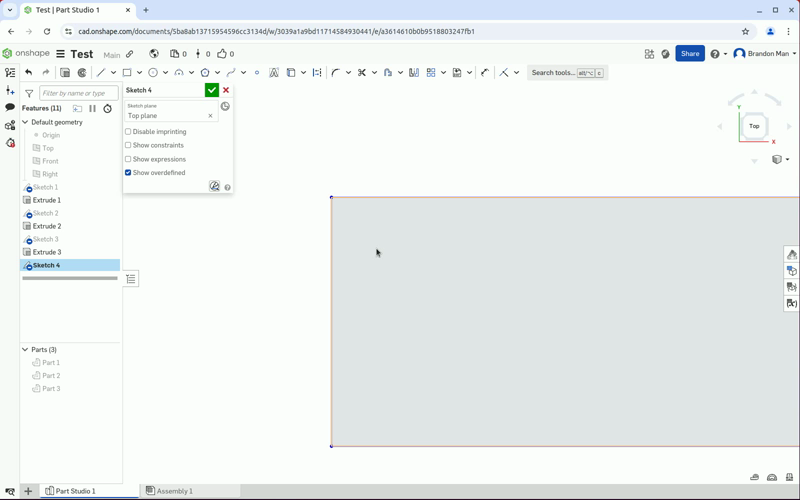
scroll(-6)
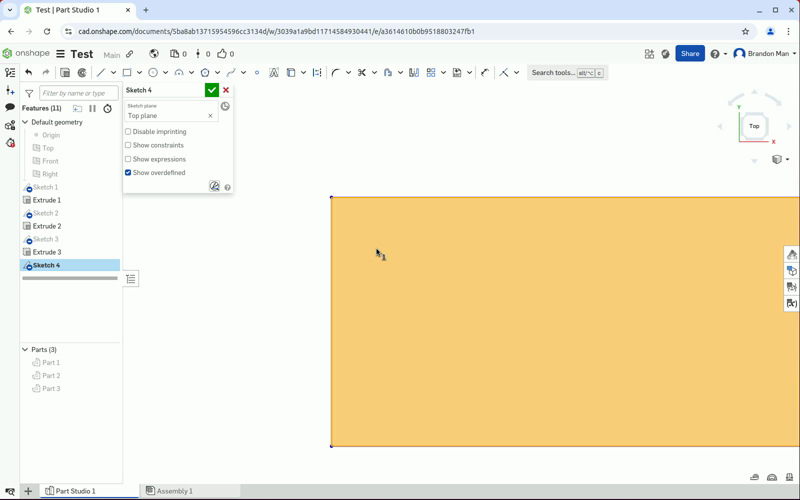
scroll(-6)
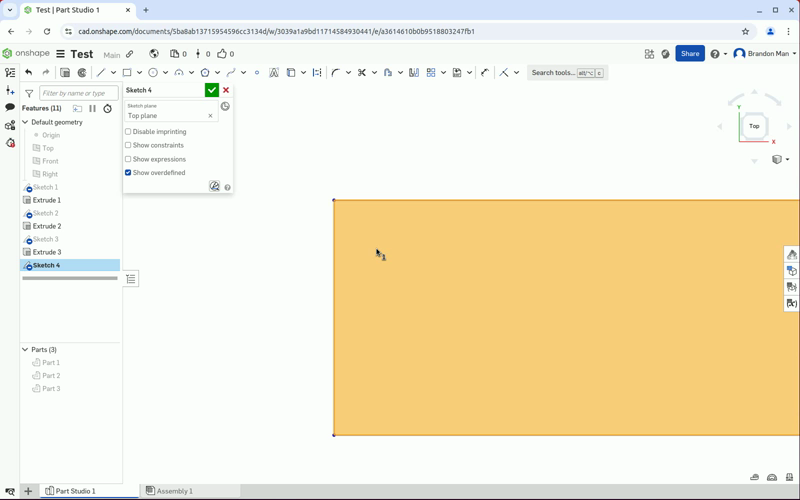
scroll(-6)
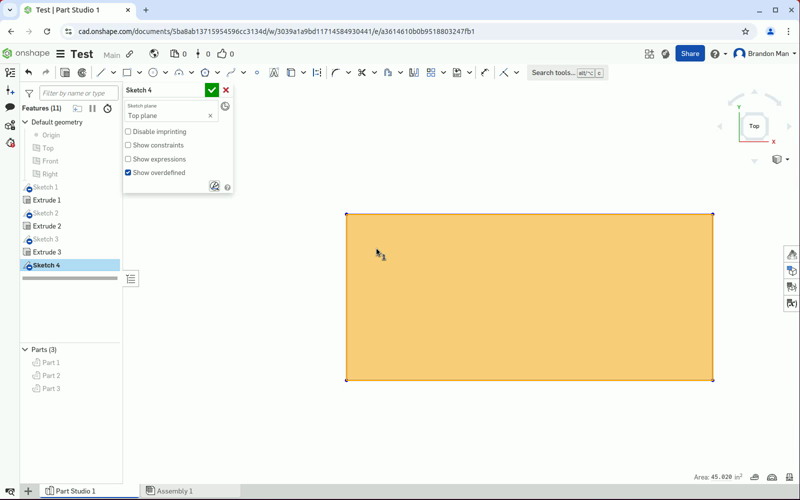
scroll(-6)
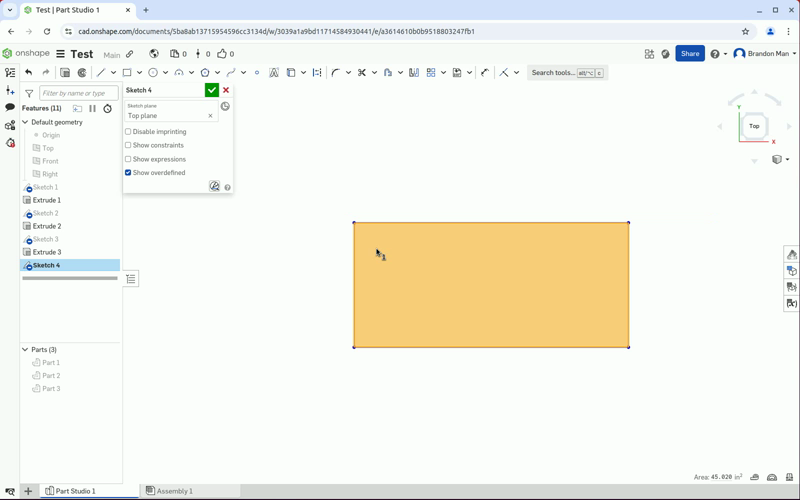
scroll(-6)
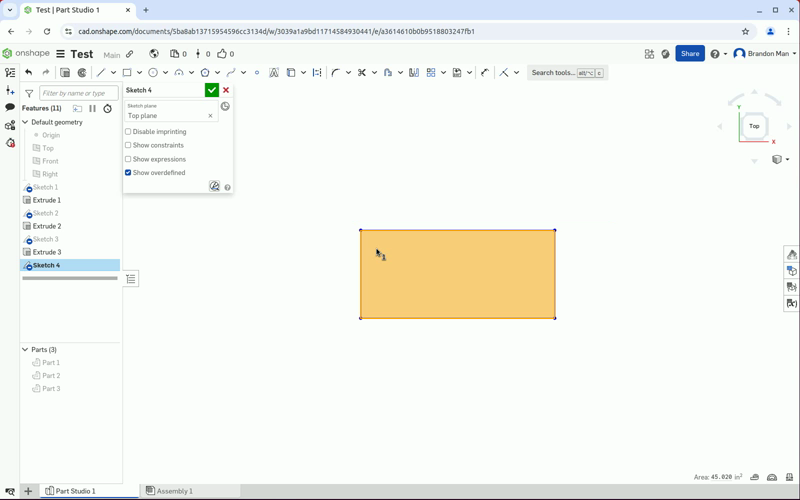
scroll(-6)
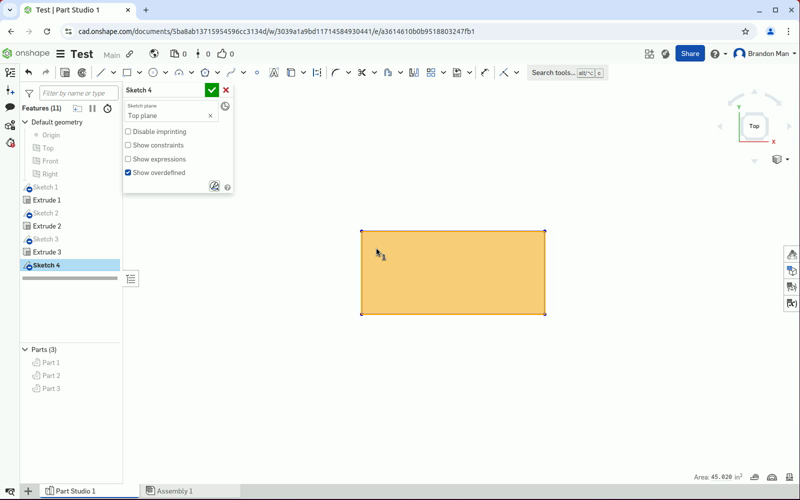
scroll(-6)
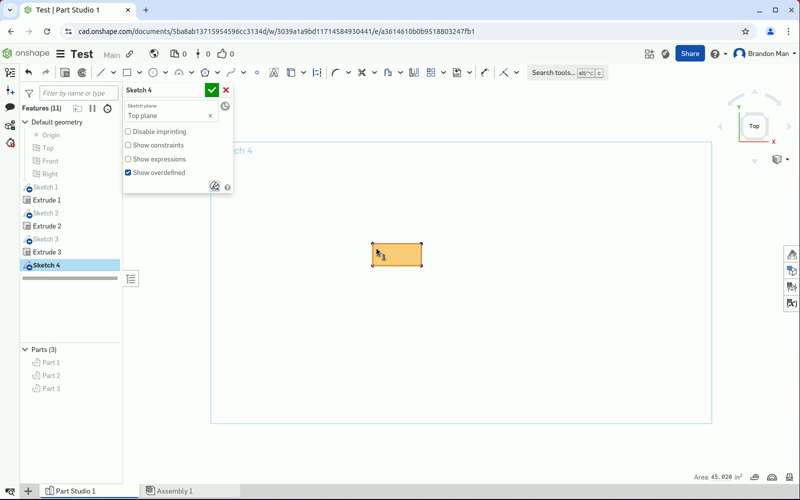
mouse_move(73, 352)
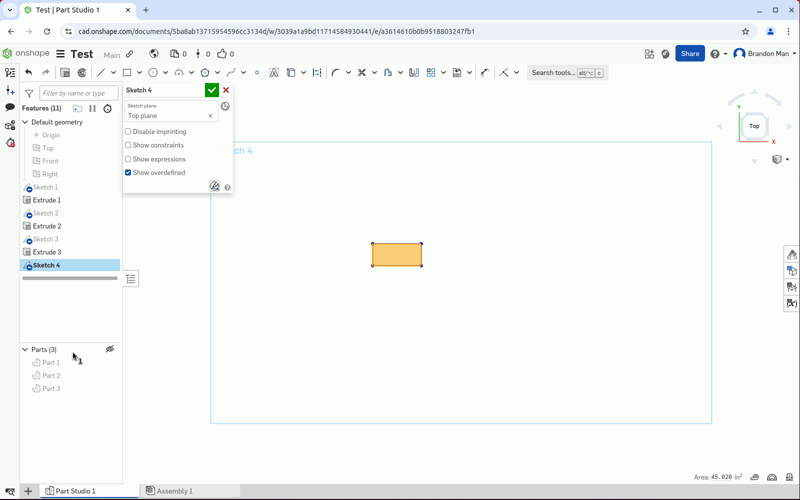
key(shift+y)
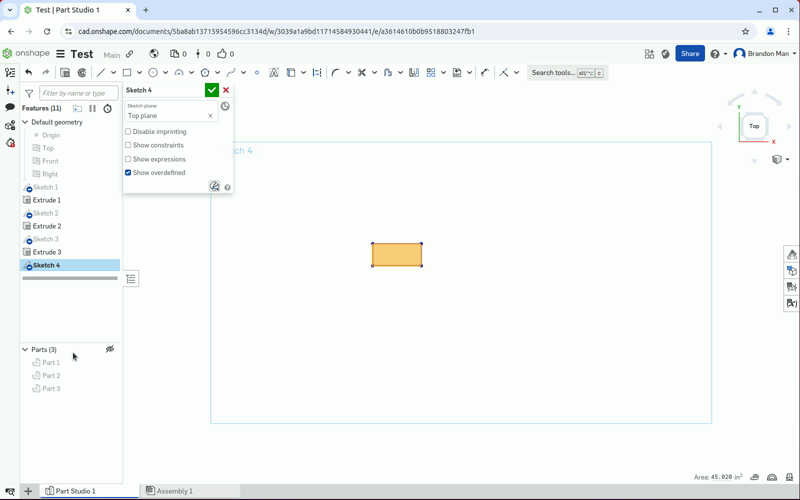
key(shift+e)
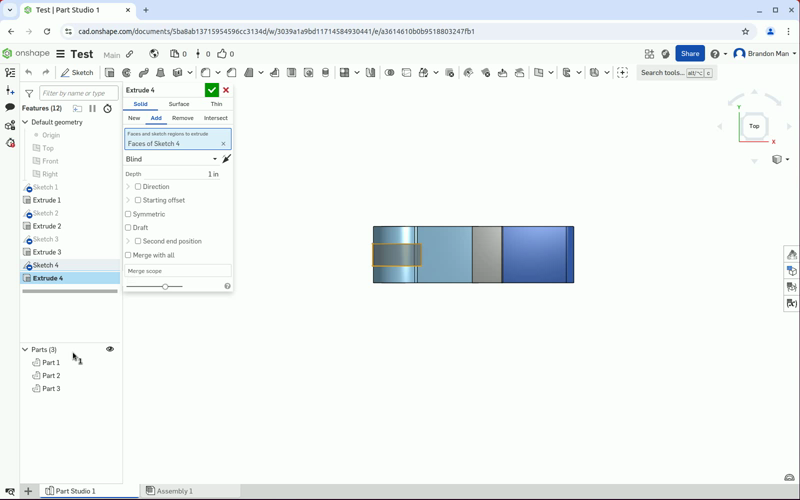
mouse_move(143, 106)
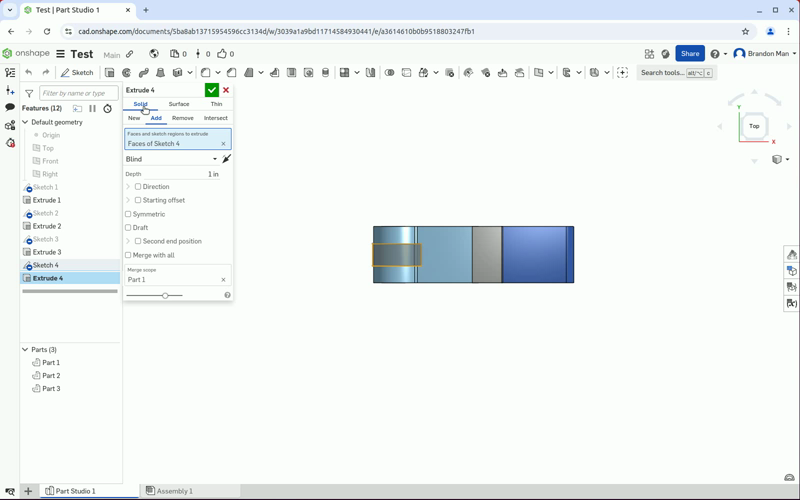
click(143, 106)
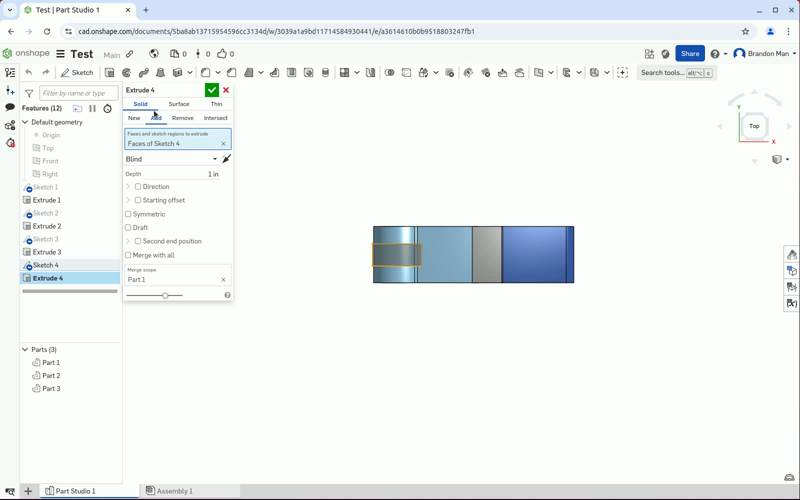
mouse_move(186, 120)
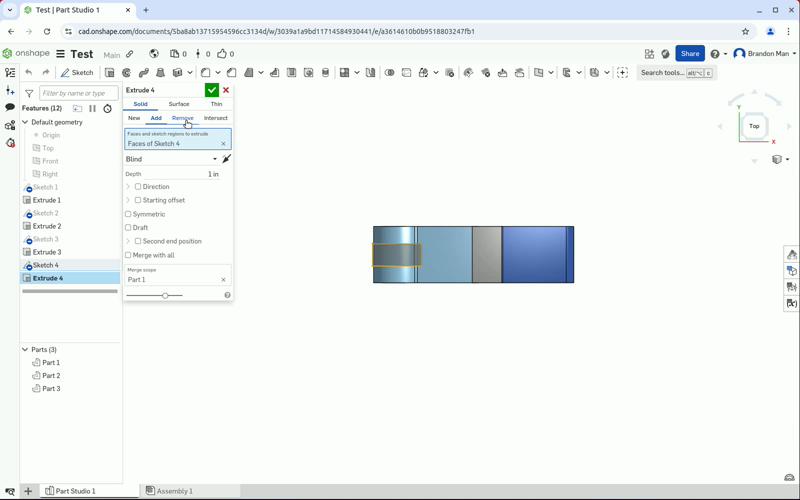
click(186, 120)
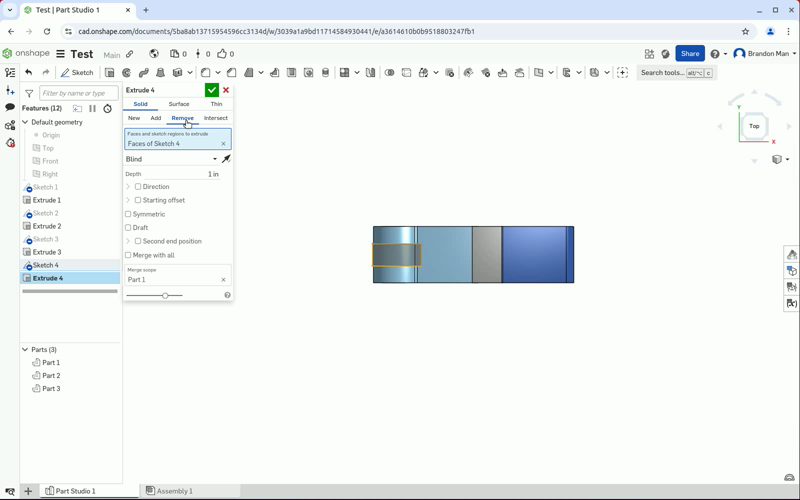
key(tab, 4)
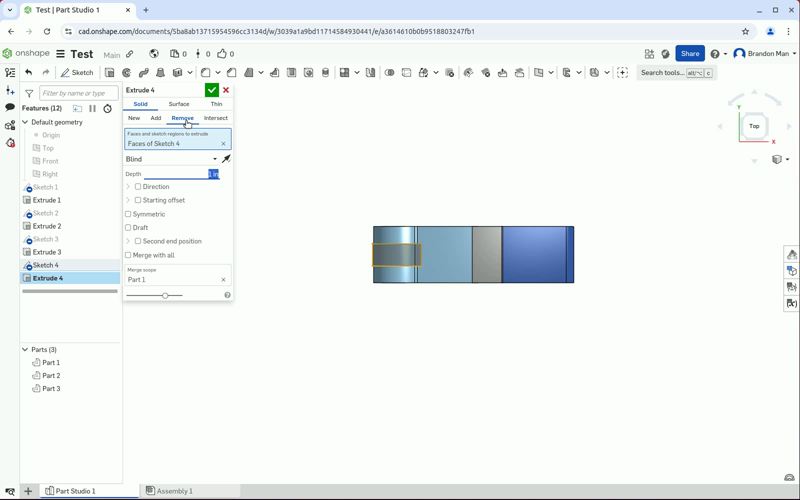
text(-21.182)
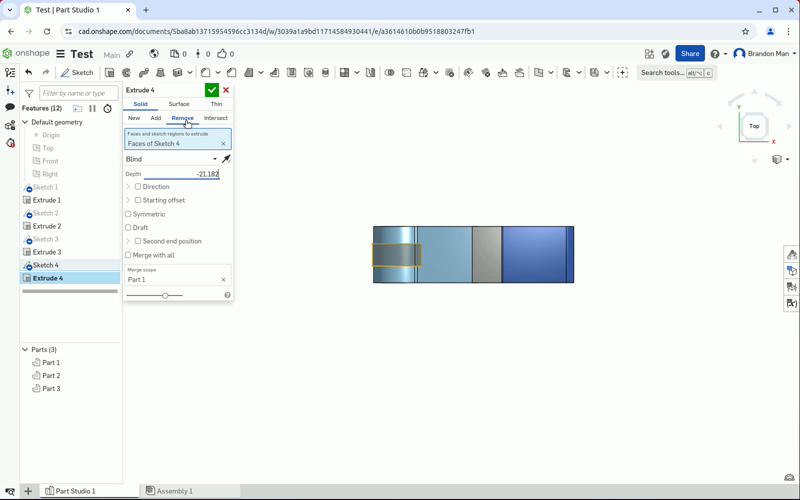
key(tab, 3)
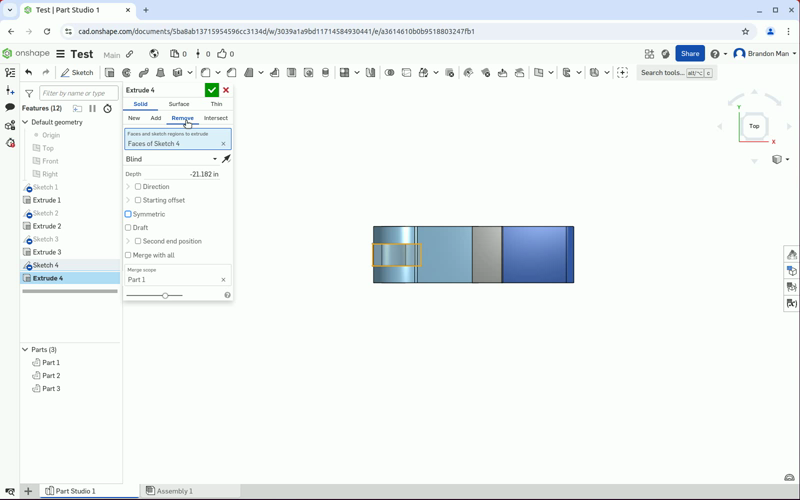
key(space)
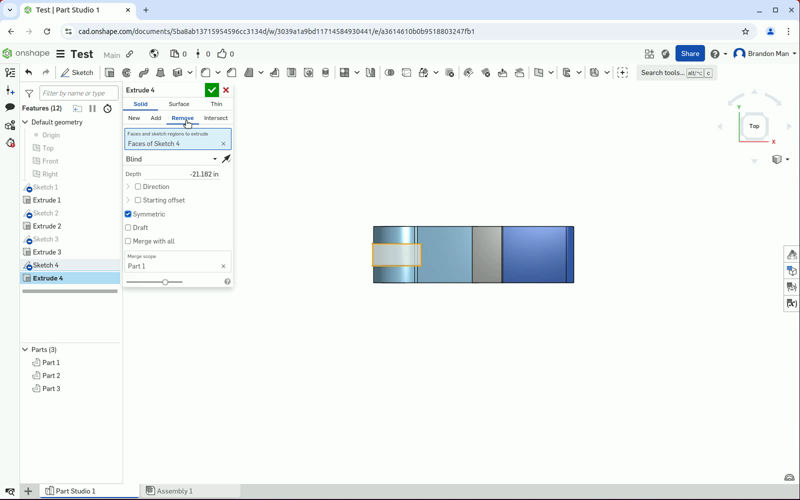
key(tab, 2)
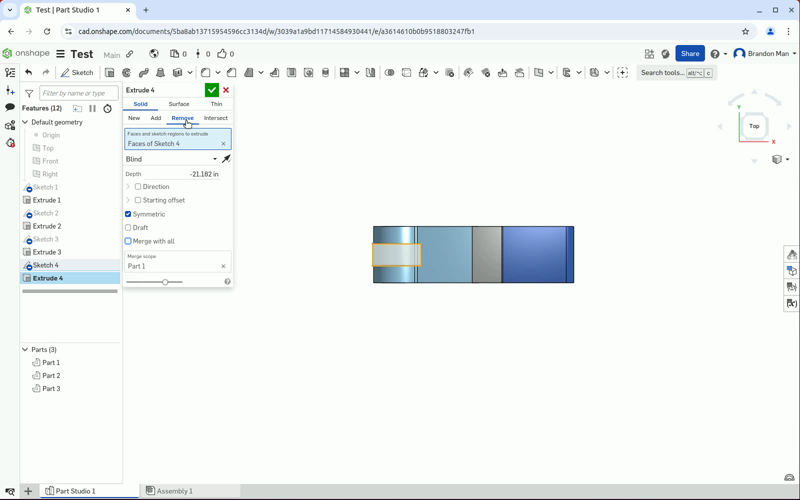
key(space)
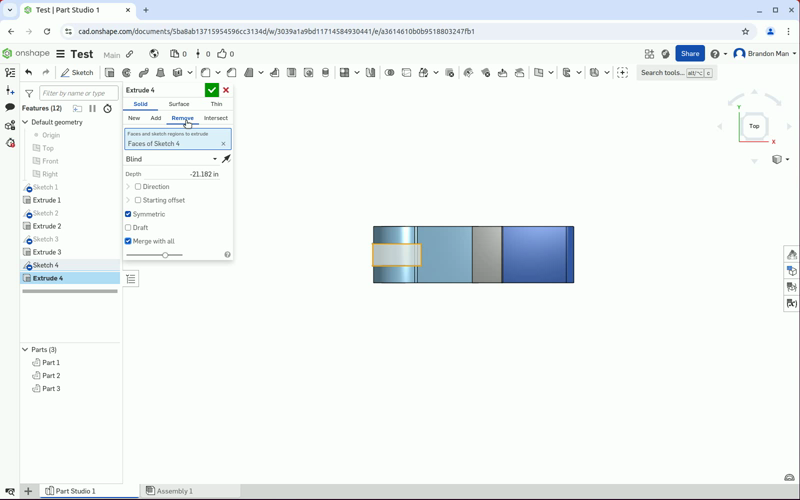
key(enter)
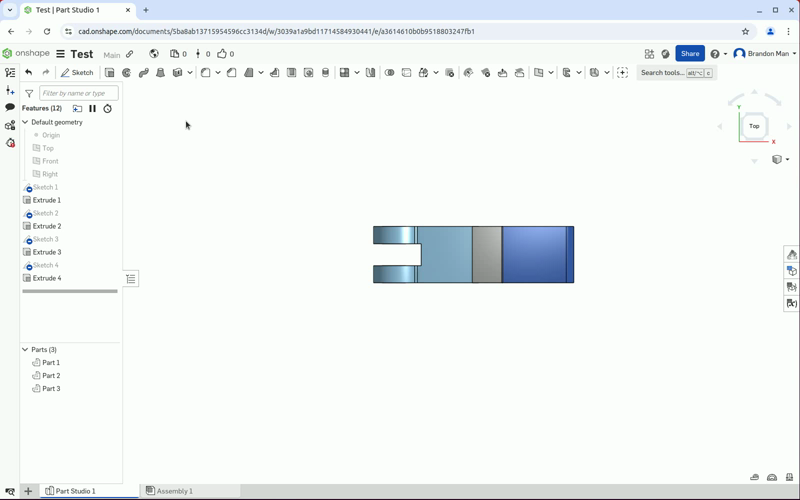
key(shift+h)
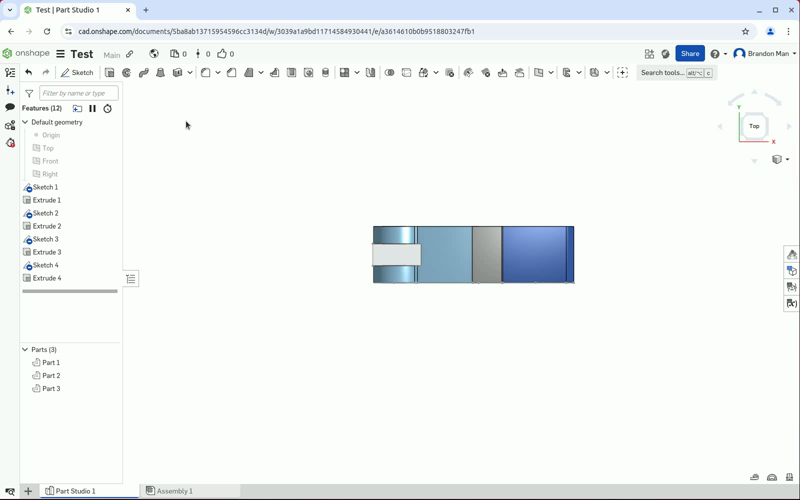
key(shift+h)
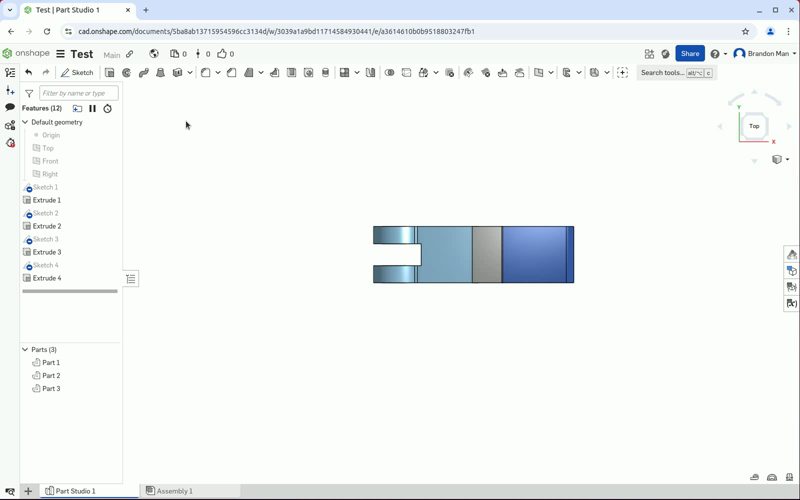
mouse_move(73, 189)
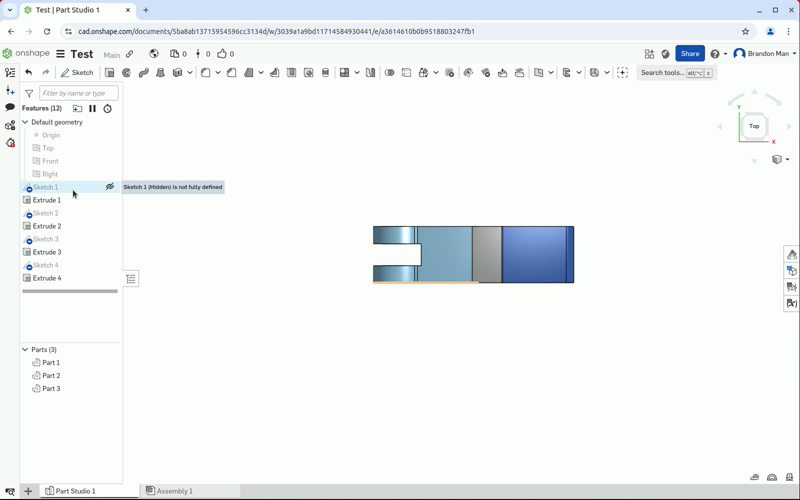
click(73, 189)
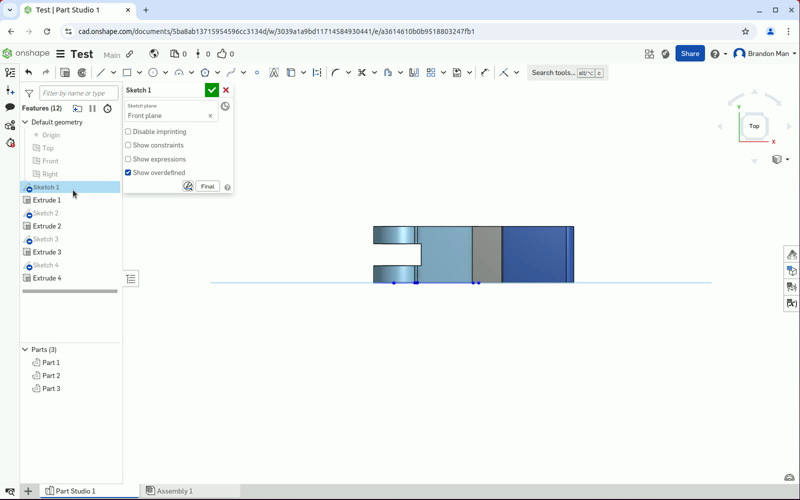
mouse_move(229, 92)
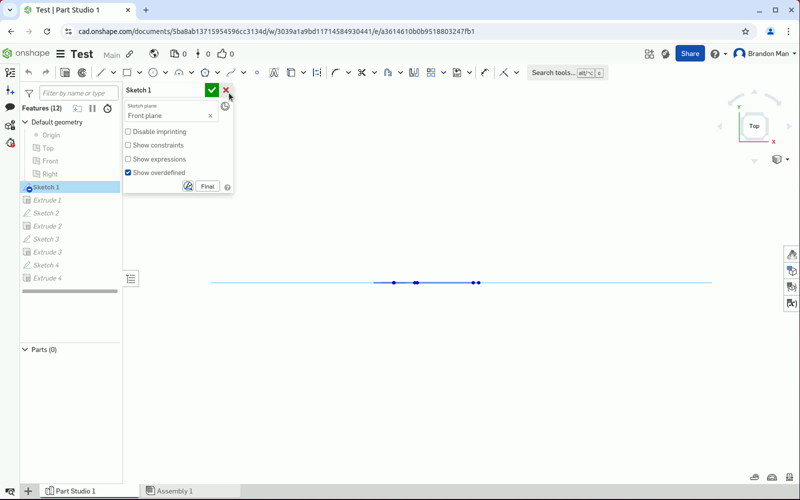
click(229, 92)
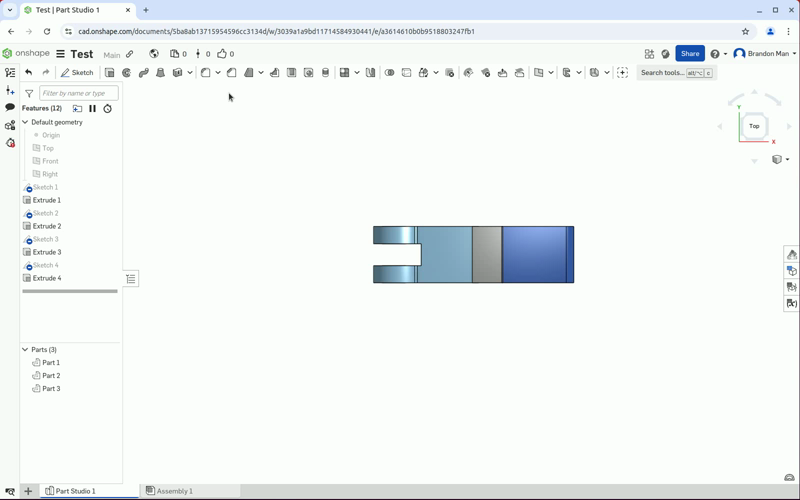
mouse_move(73, 352)
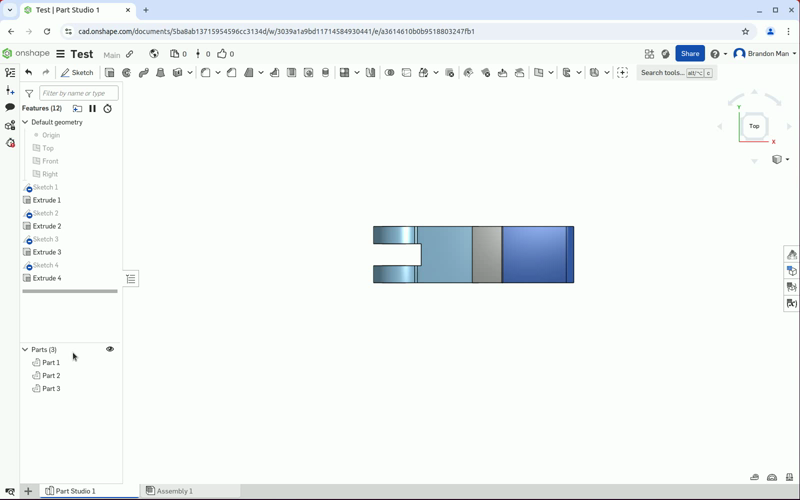
key(y)
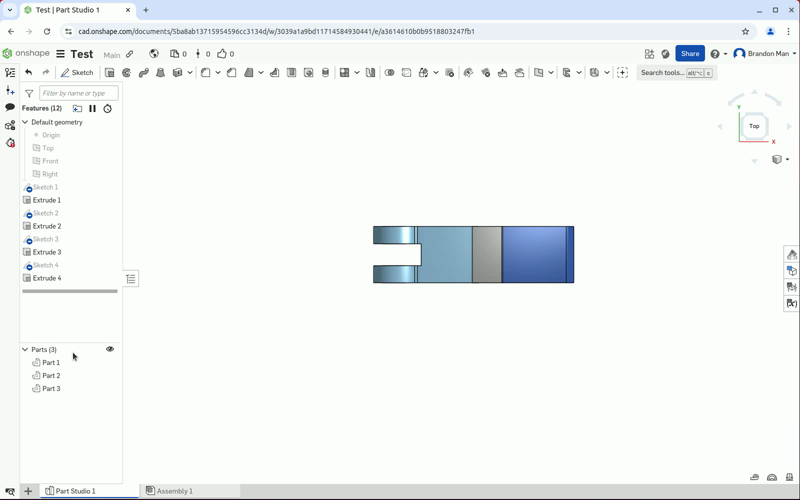
key(shift+p)
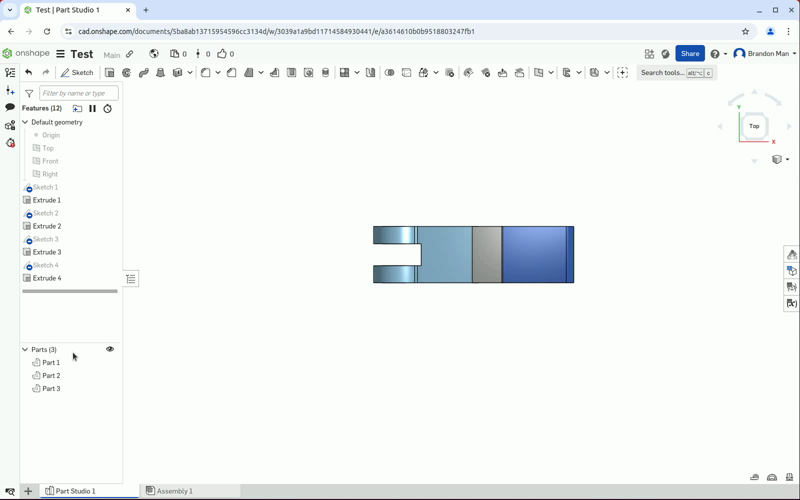
key(space)
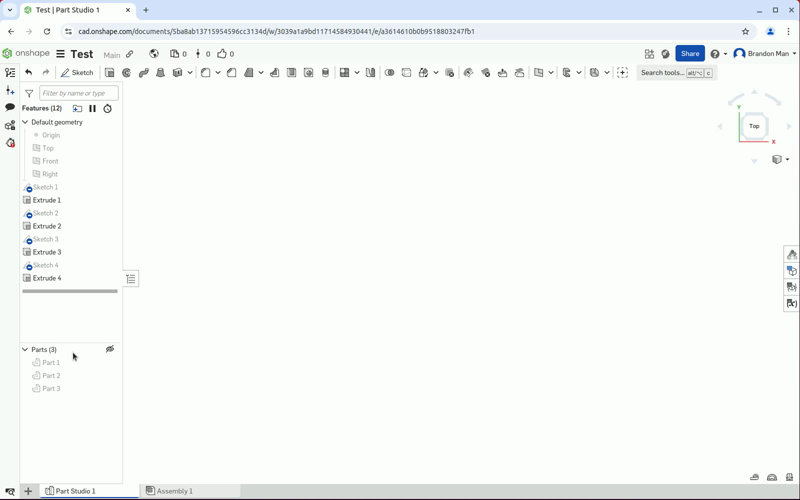
key_down(shift)
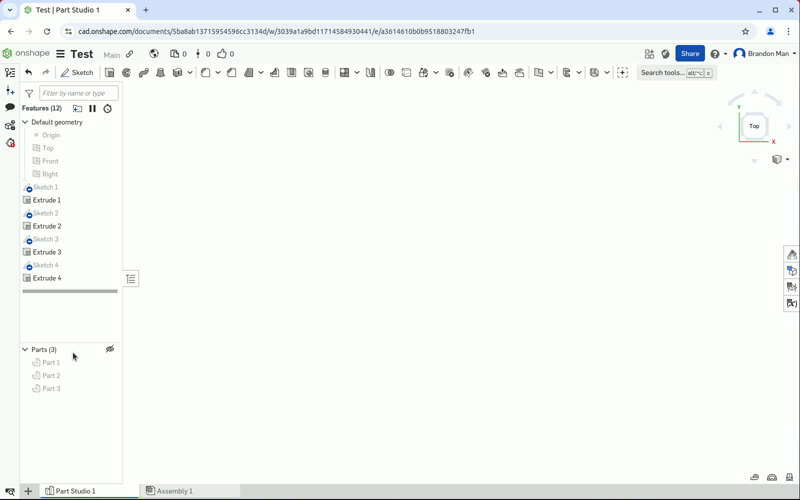
key(up)
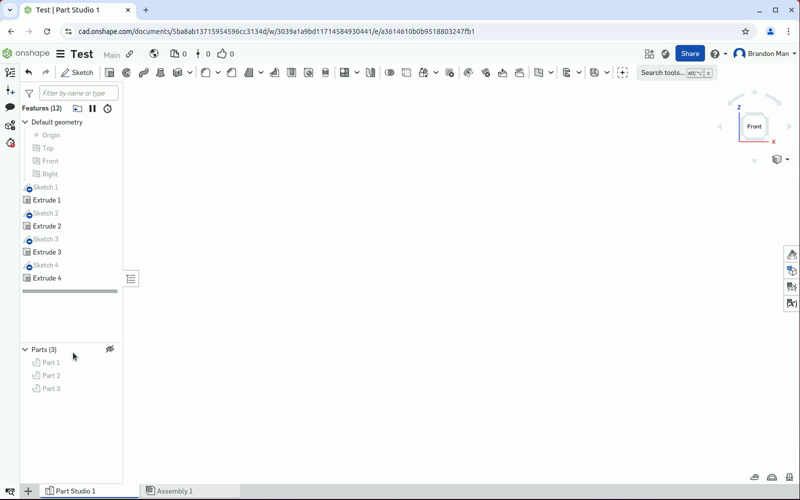
key_up(shift)
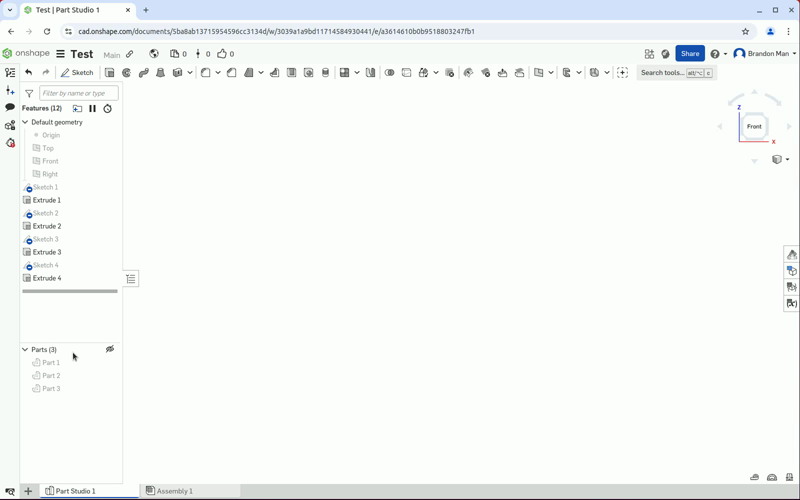
mouse_move(73, 352)
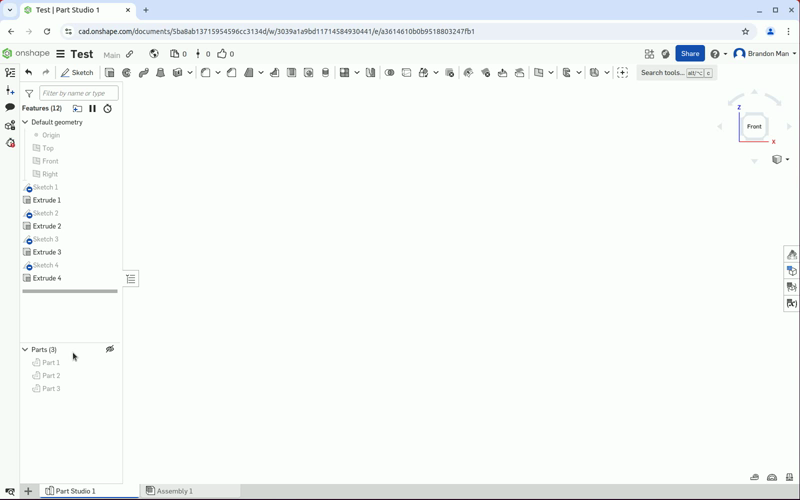
key(shift+y)
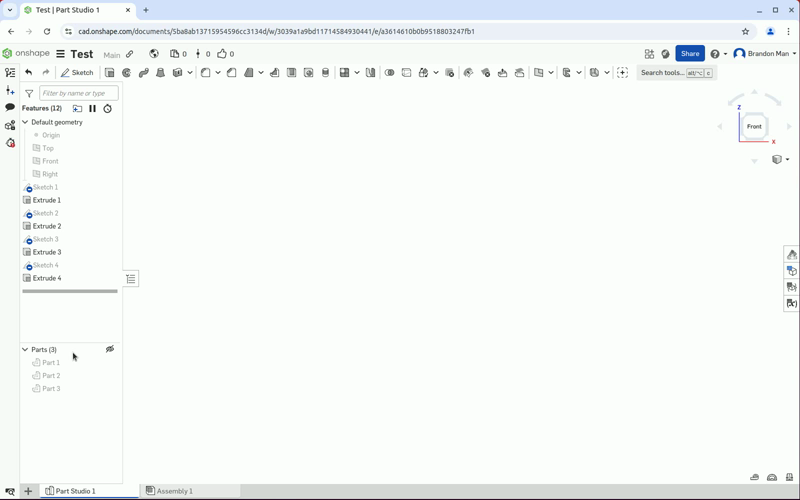
key(shift+s)
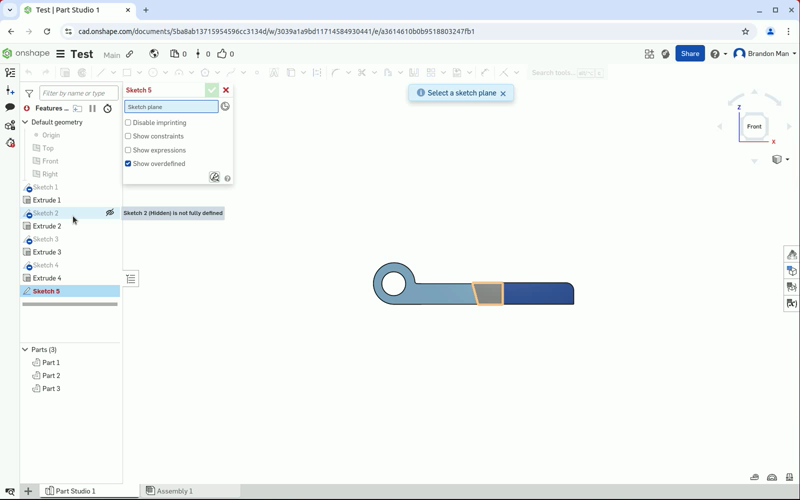
scroll(3)
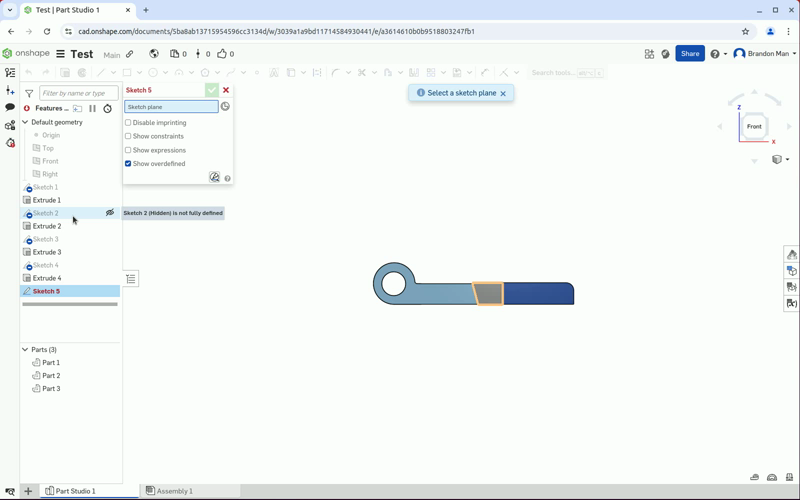
mouse_move(73, 163)
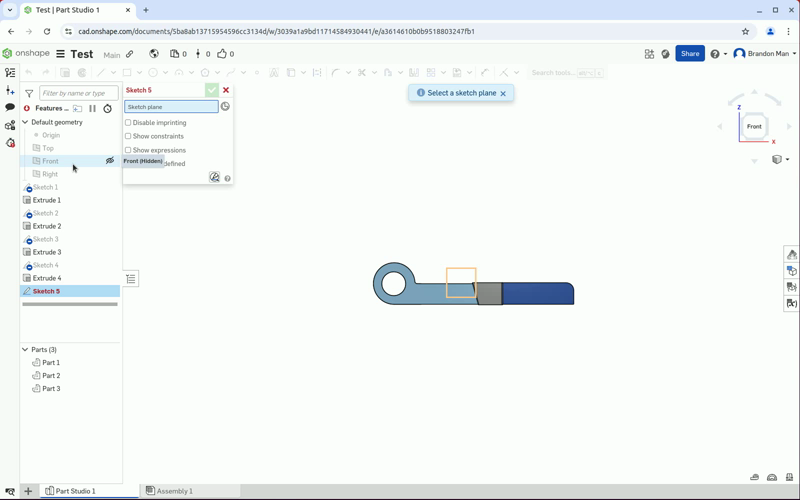
click(73, 163)
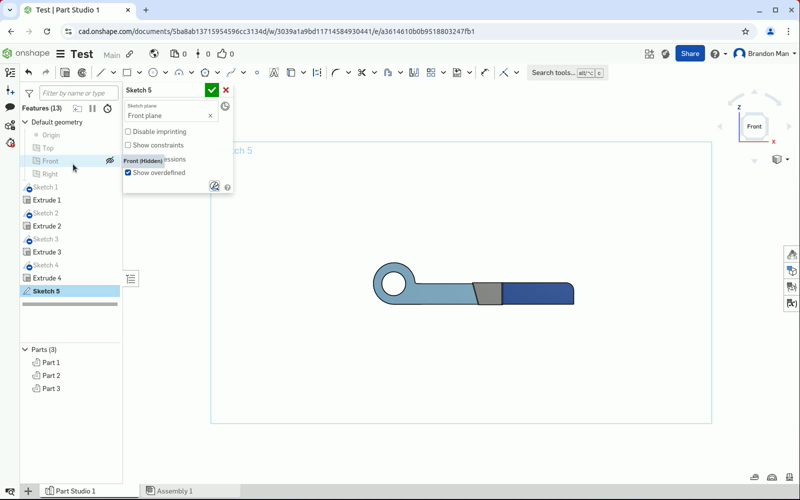
mouse_move(73, 352)
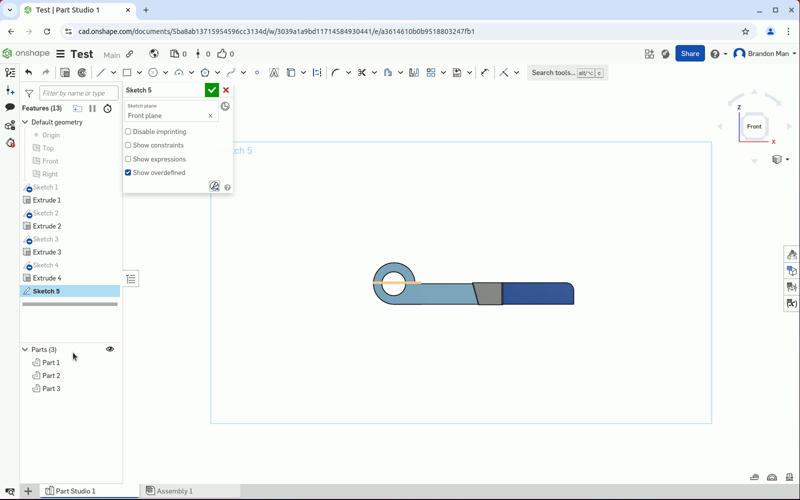
key(y)
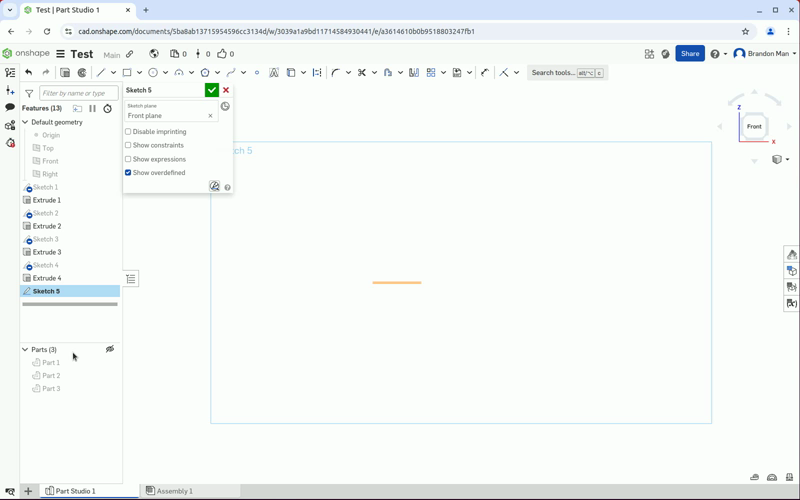
key(l)
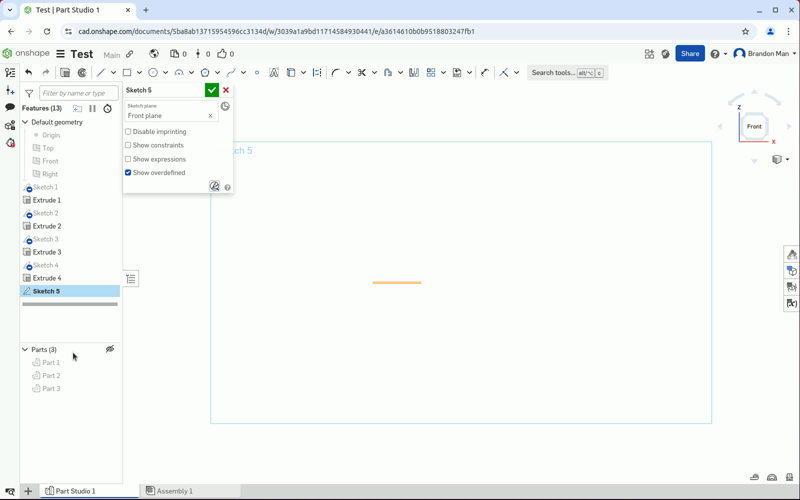
key_down(shift)
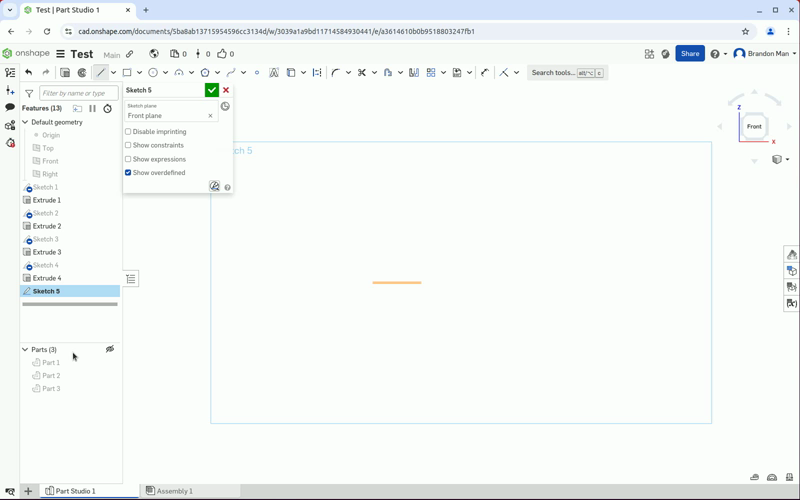
mouse_move(472, 282)
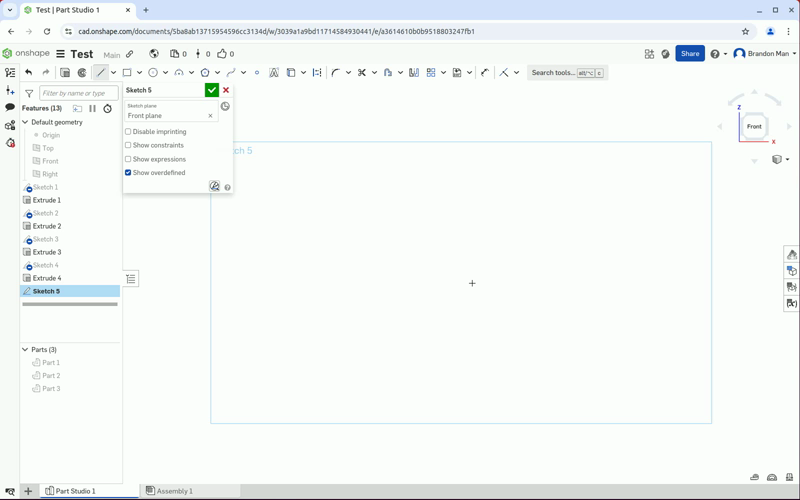
click(472, 282)
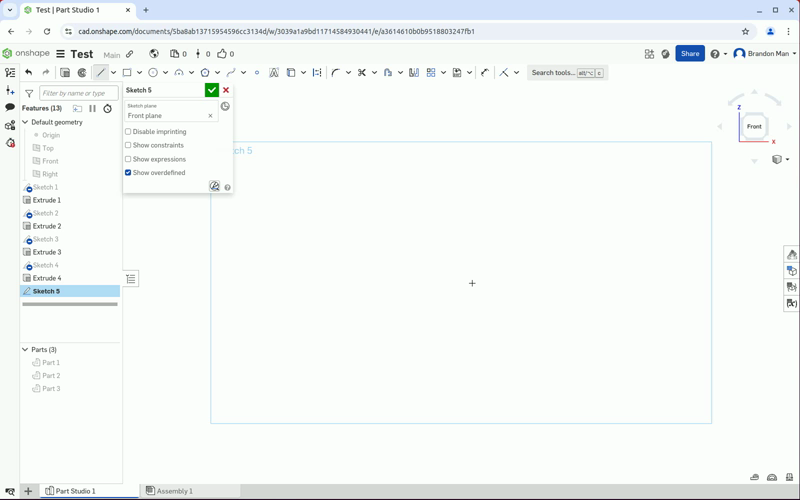
key_up(shift)
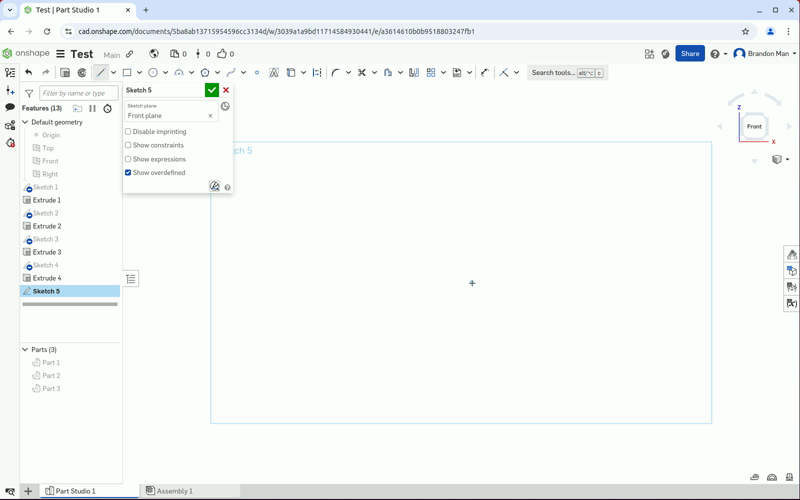
key_down(shift)
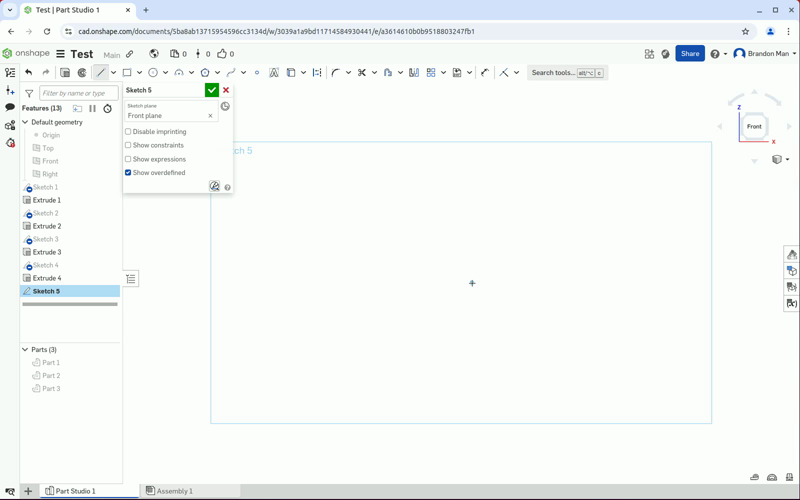
mouse_move(502, 282)
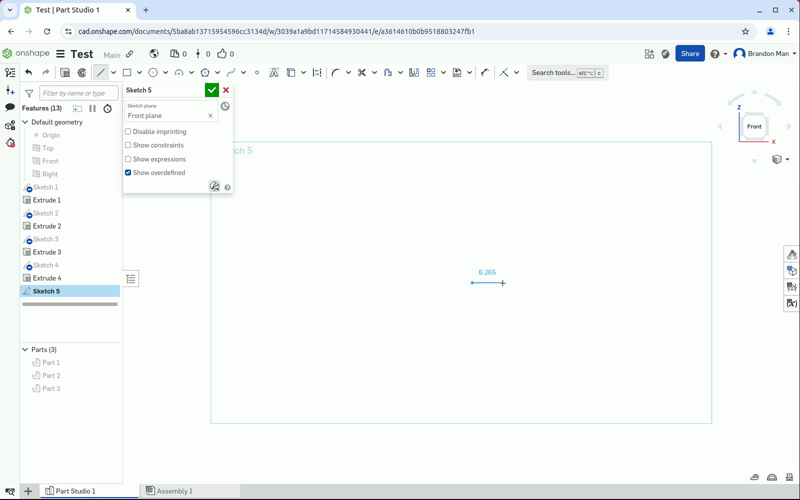
mouse_move(478, 304)
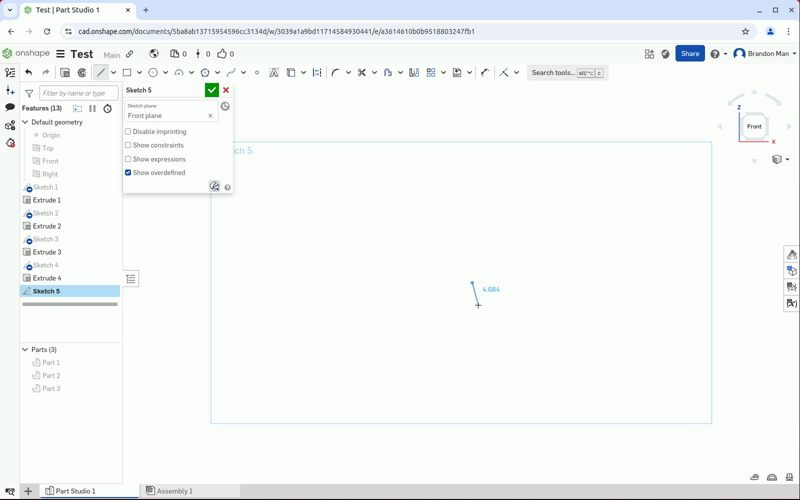
click(478, 304)
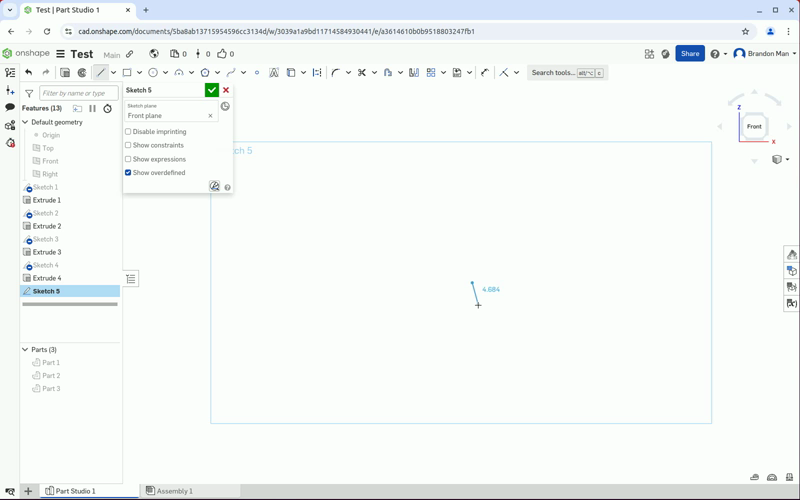
key_up(shift)
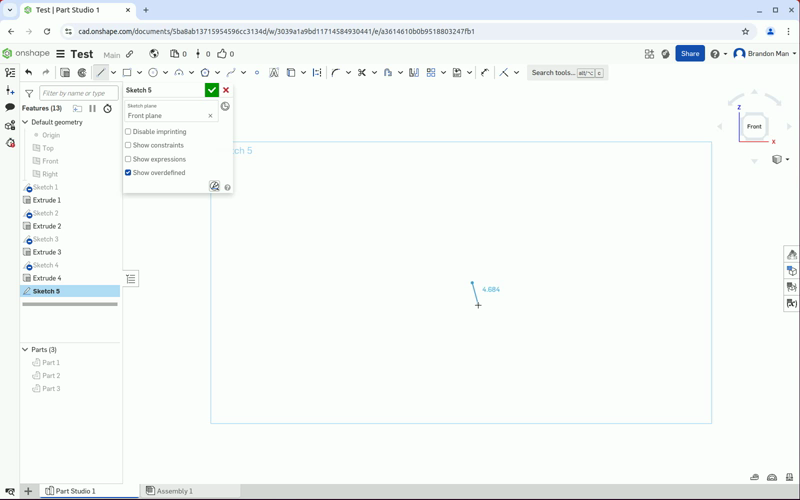
key_down(shift)
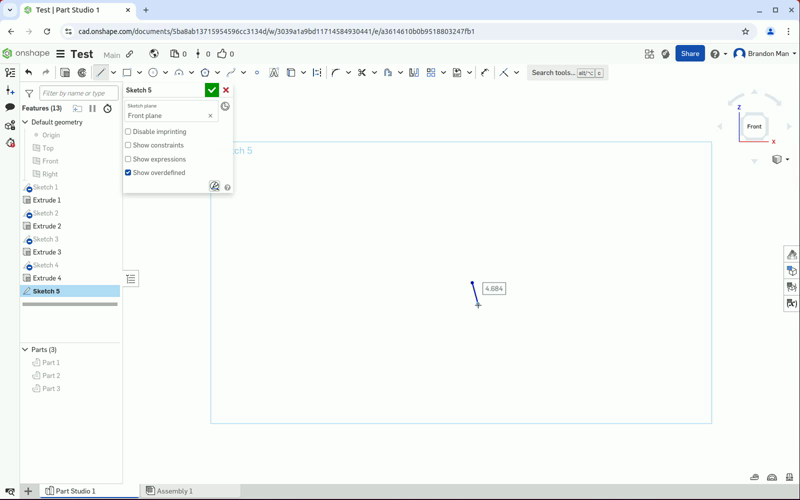
mouse_move(508, 304)
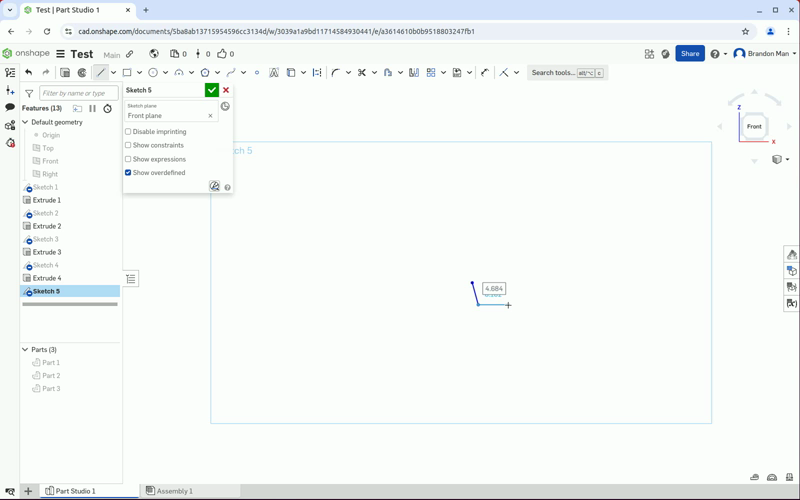
mouse_move(502, 304)
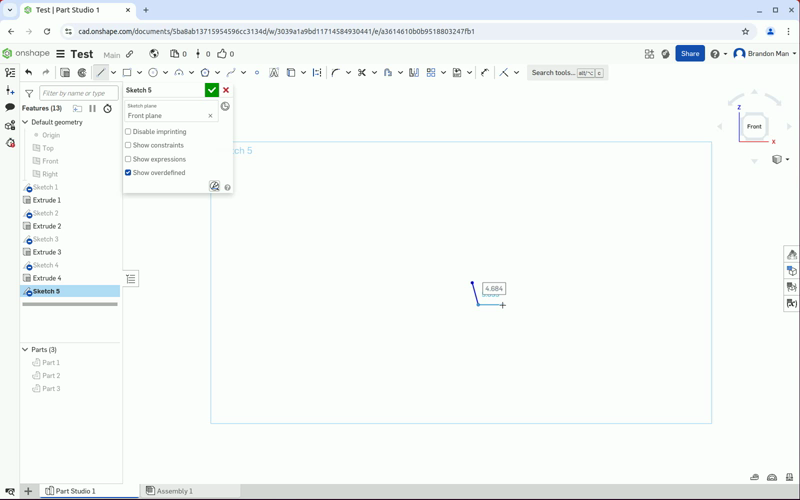
click(502, 304)
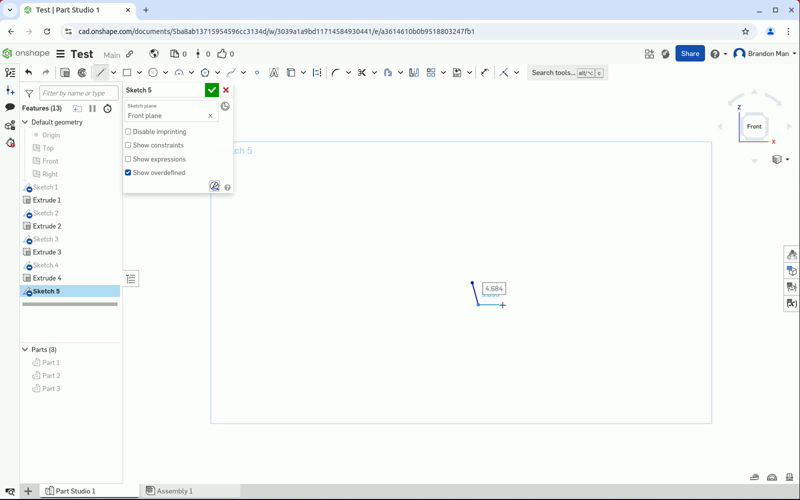
key_up(shift)
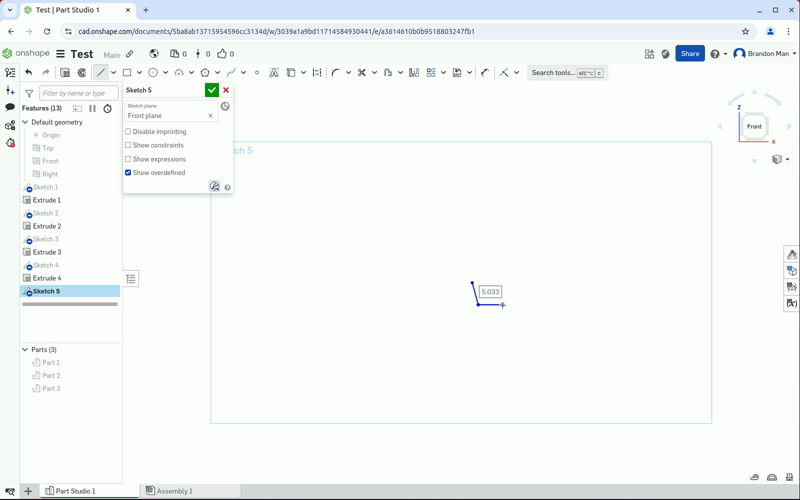
key_down(shift)
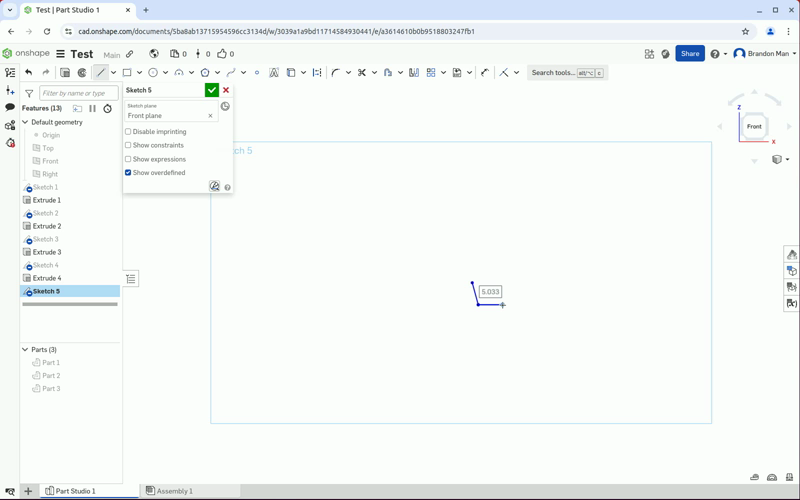
mouse_move(532, 304)
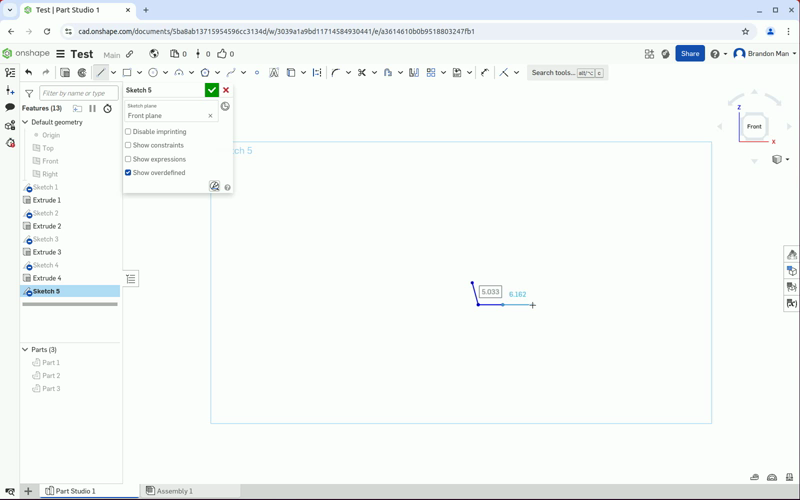
mouse_move(502, 282)
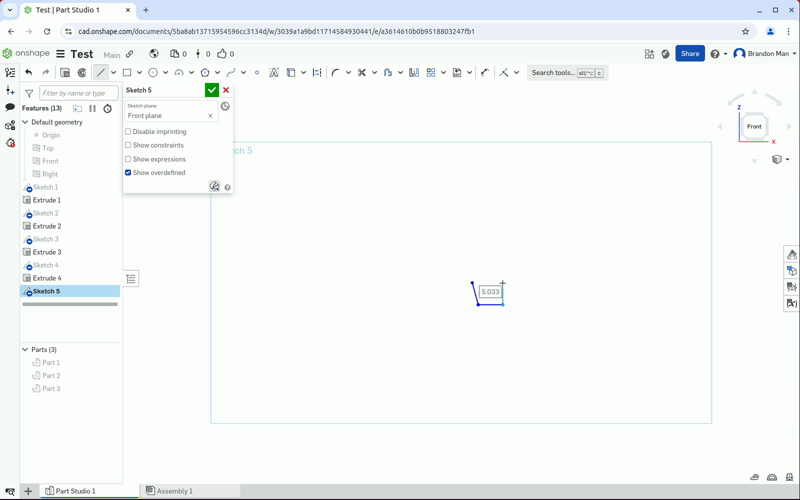
click(502, 282)
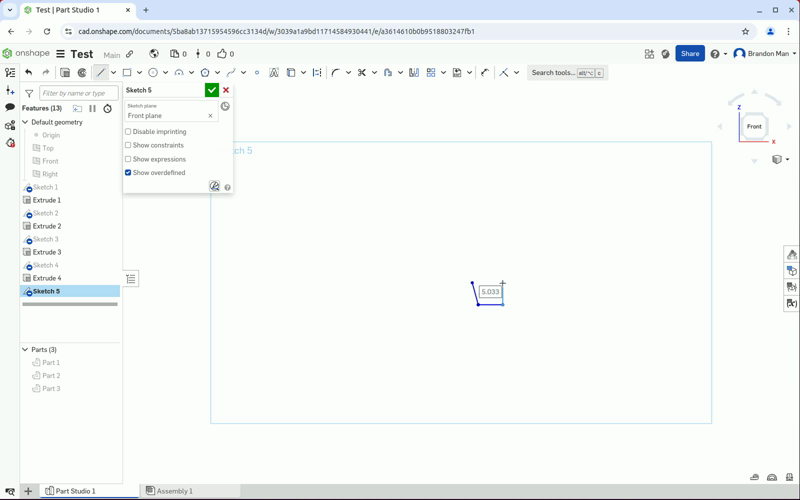
key_up(shift)
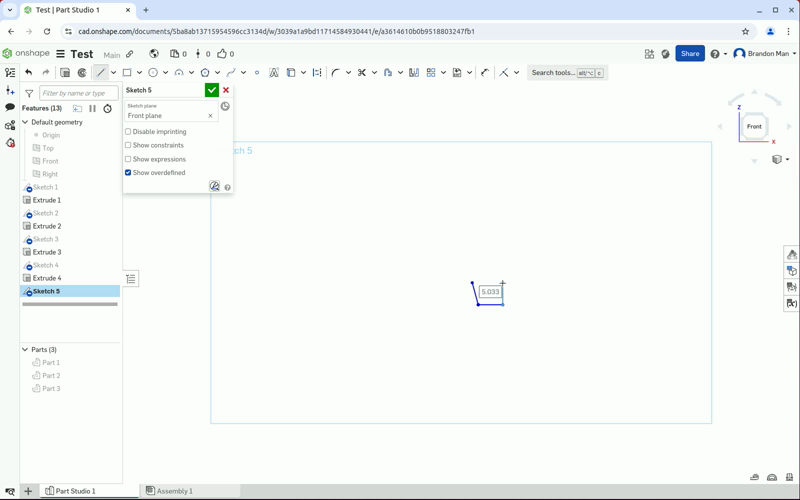
mouse_move(532, 282)
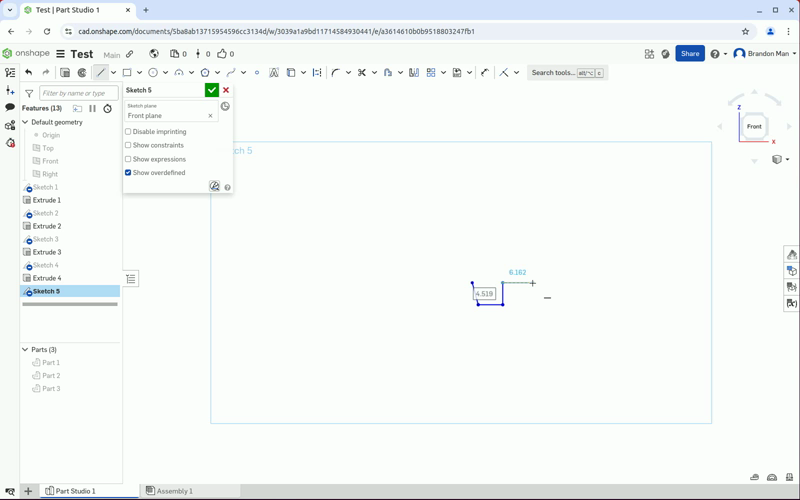
key_down(shift)
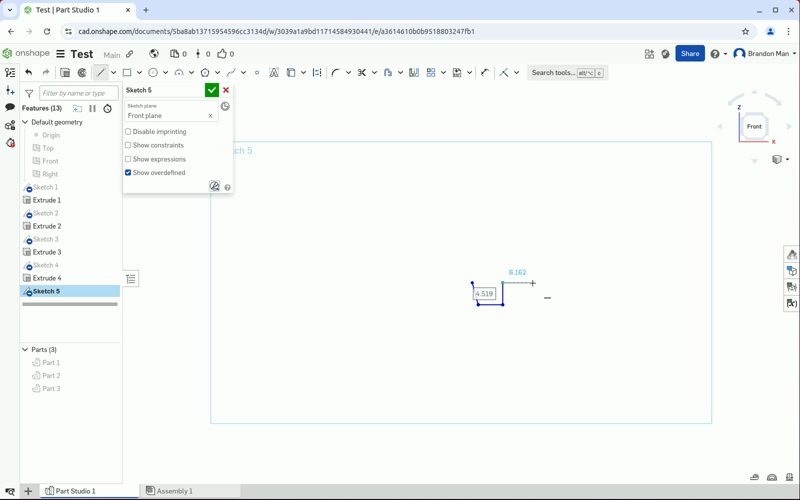
mouse_move(472, 282)
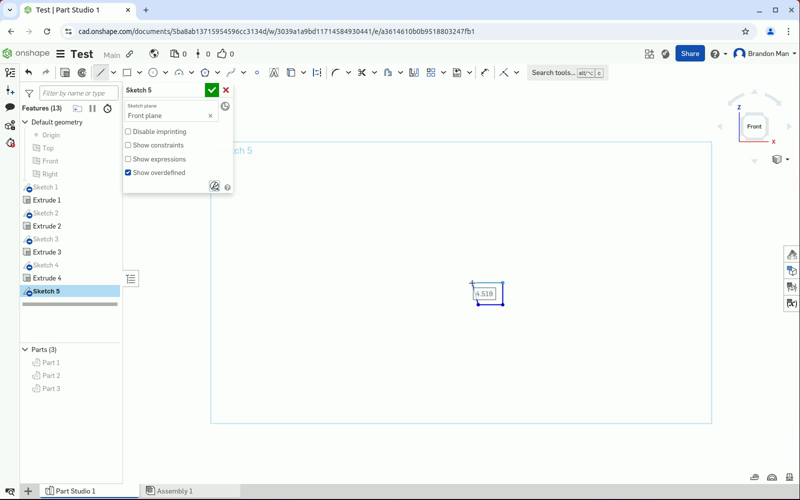
key_up(shift)
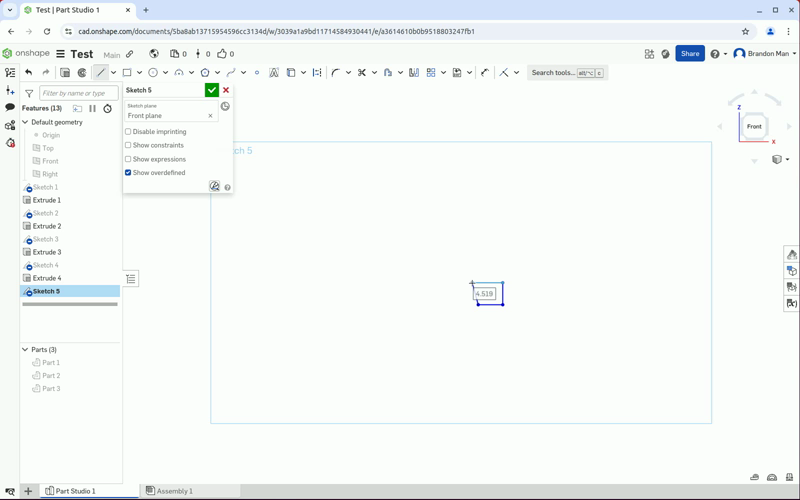
click(472, 282)
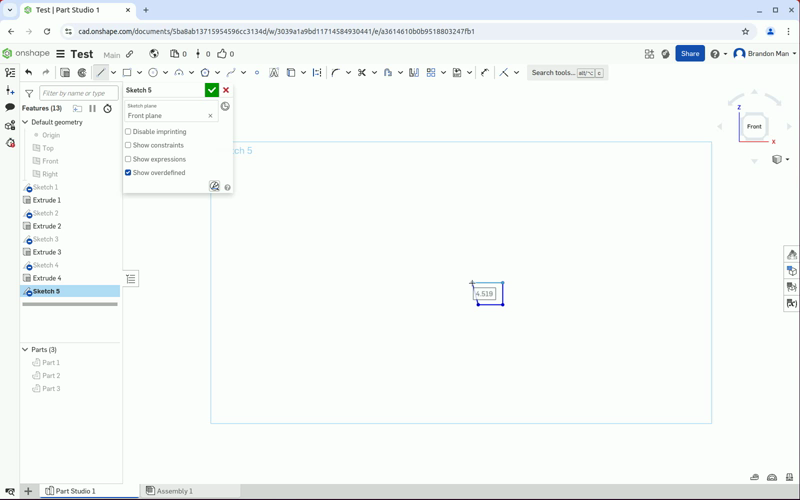
key(esc)
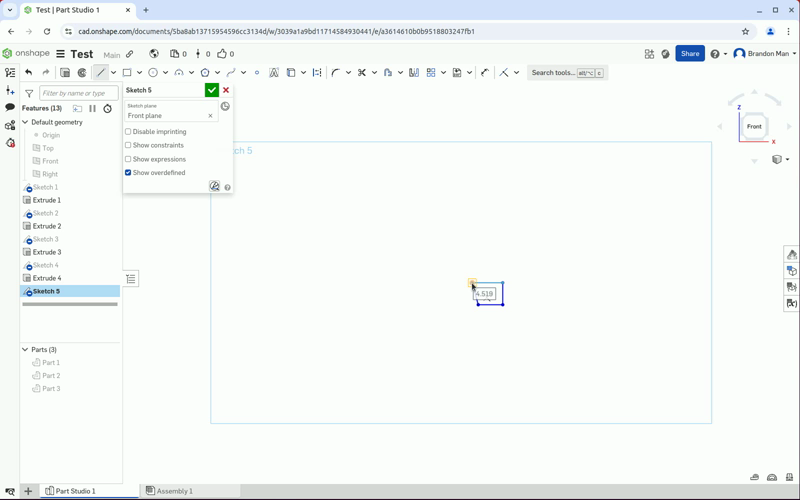
mouse_move(488, 284)
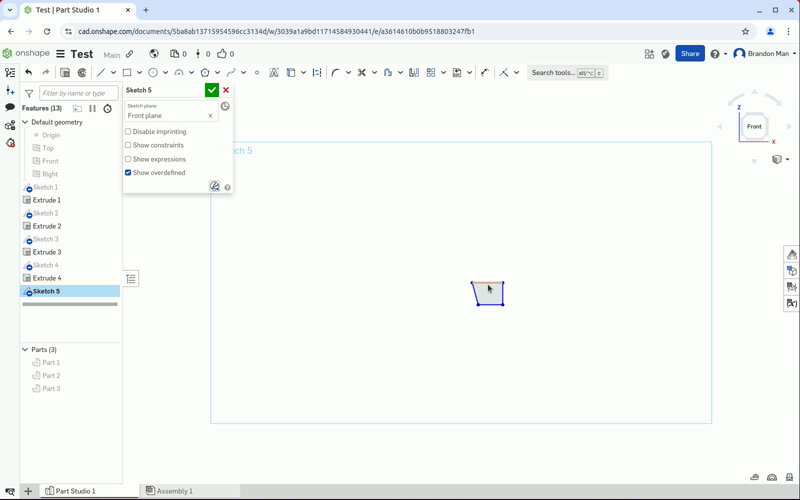
scroll(6)
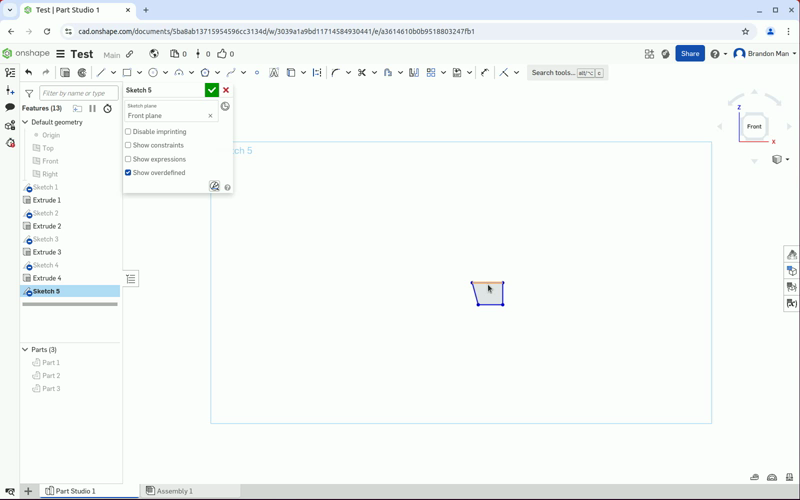
scroll(6)
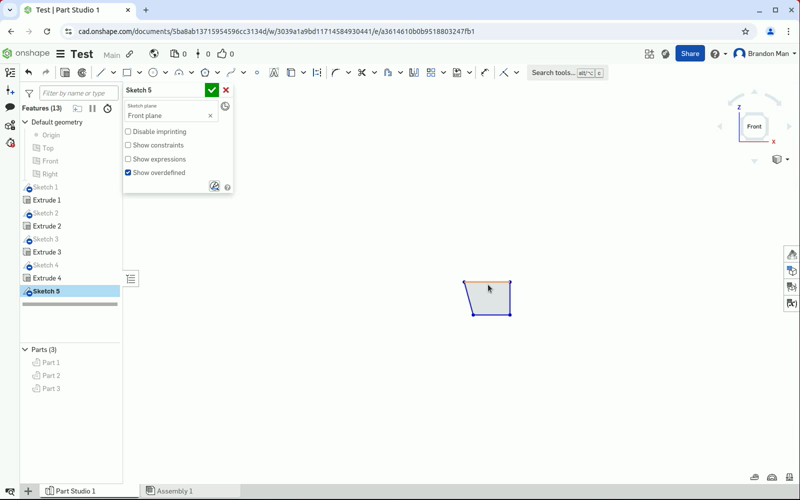
scroll(6)
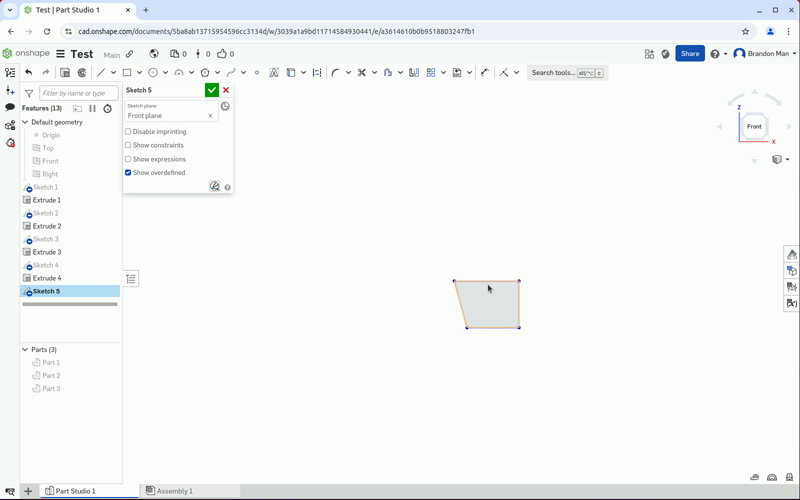
scroll(6)
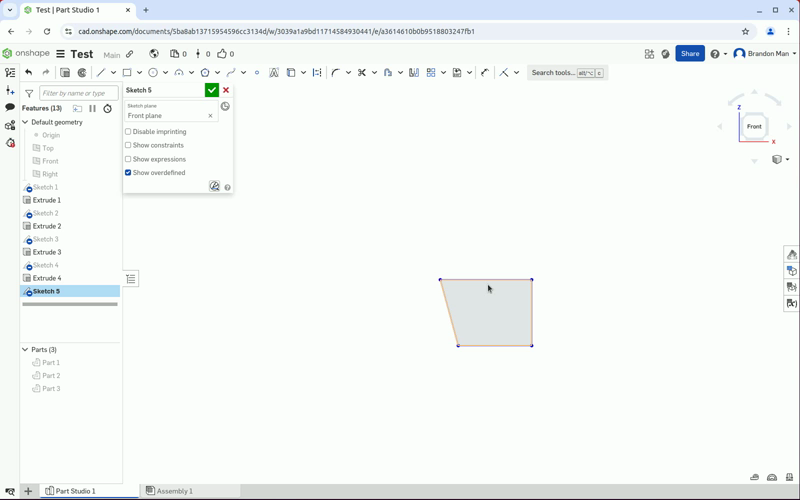
scroll(6)
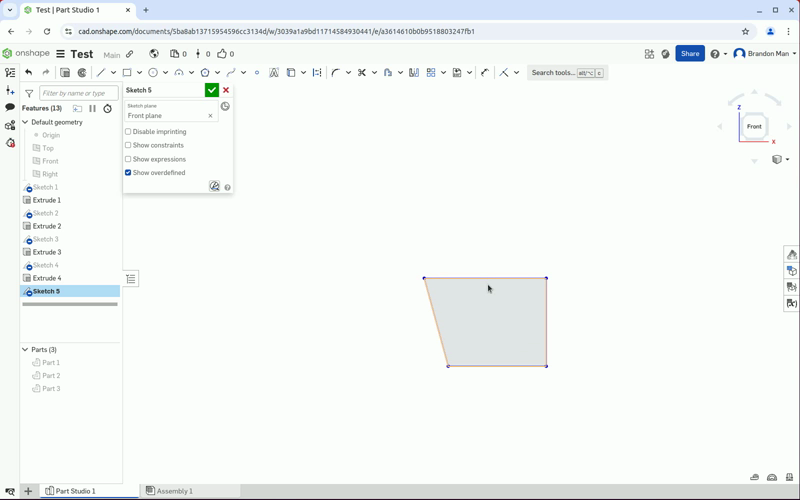
scroll(6)
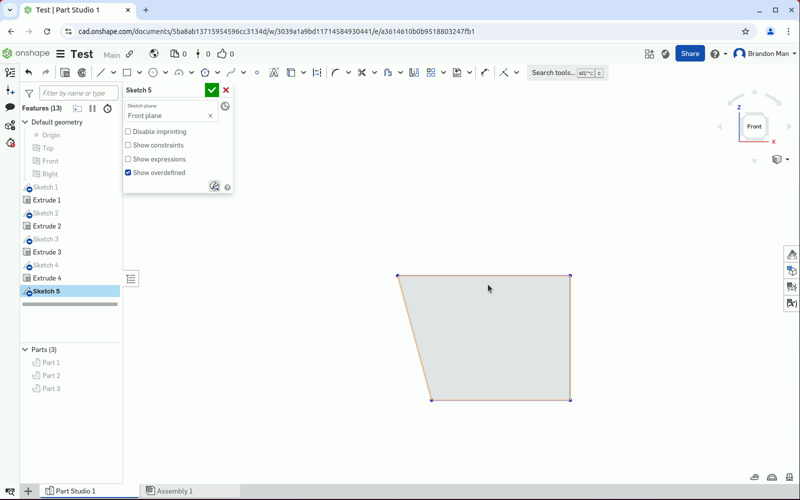
scroll(6)
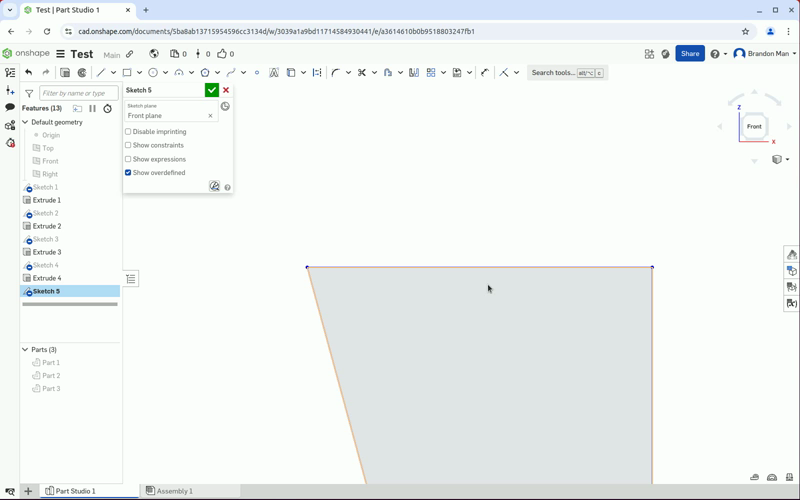
click(488, 284)
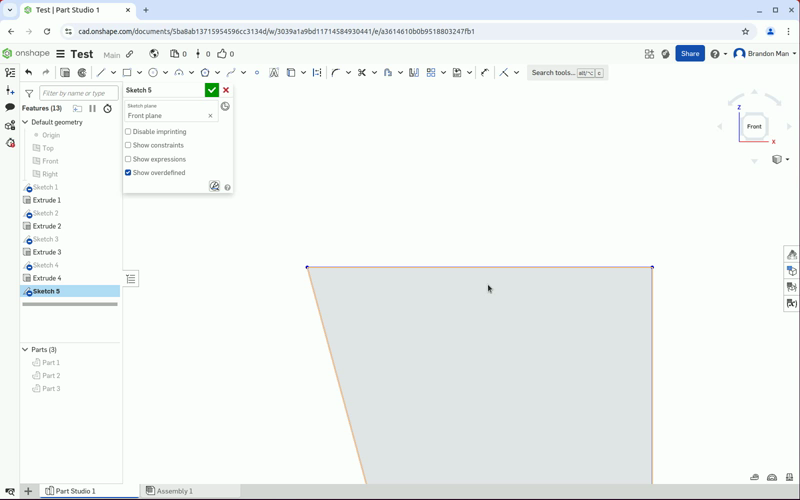
scroll(-6)
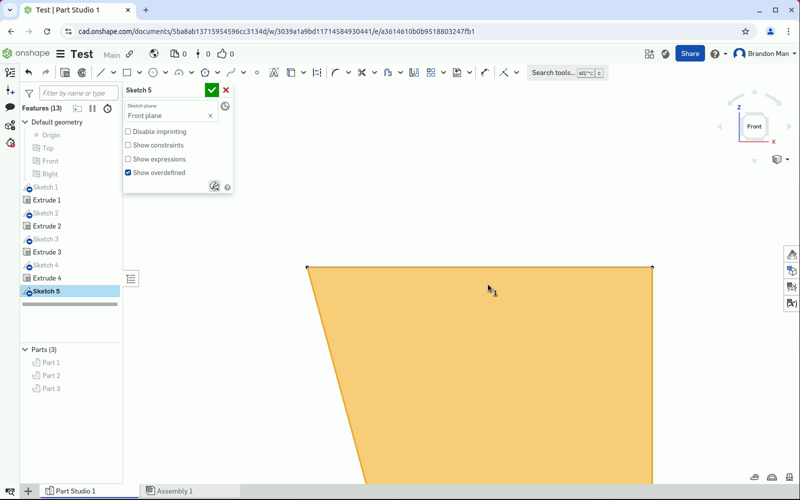
scroll(-6)
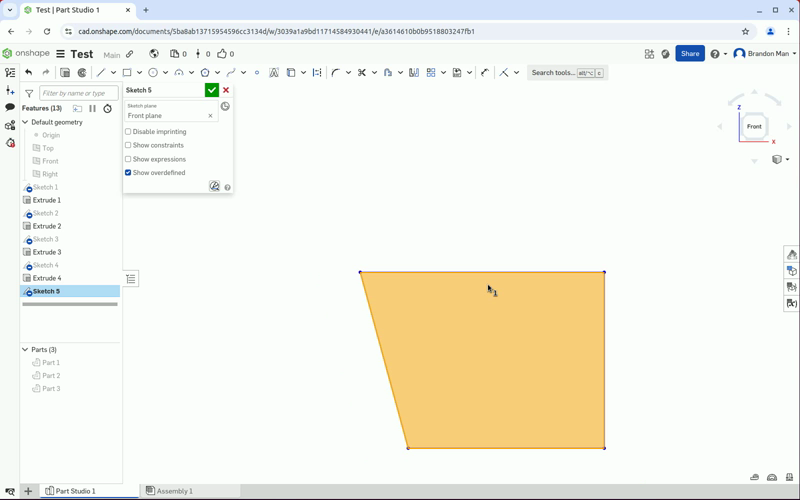
scroll(-6)
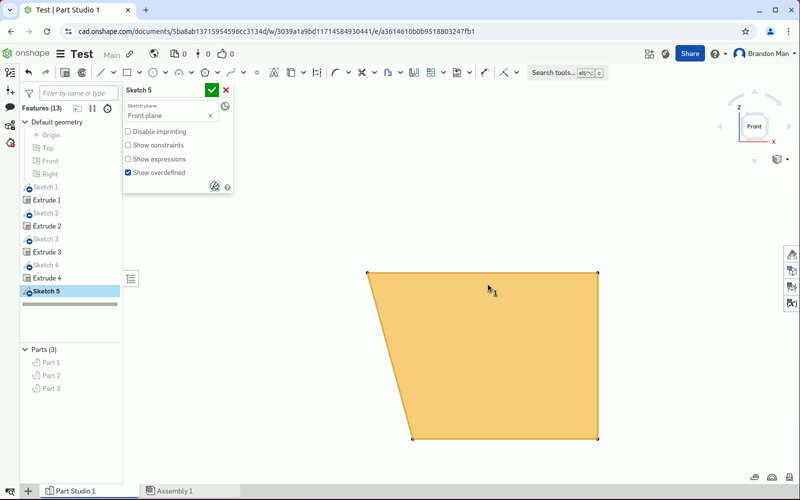
scroll(-6)
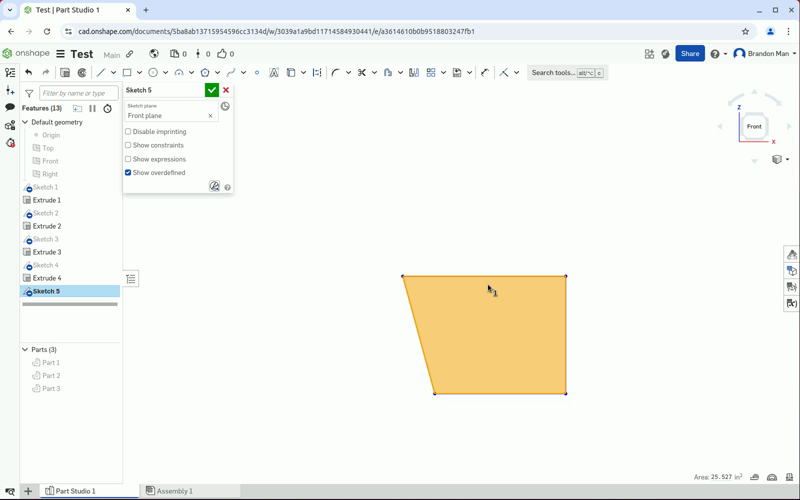
scroll(-6)
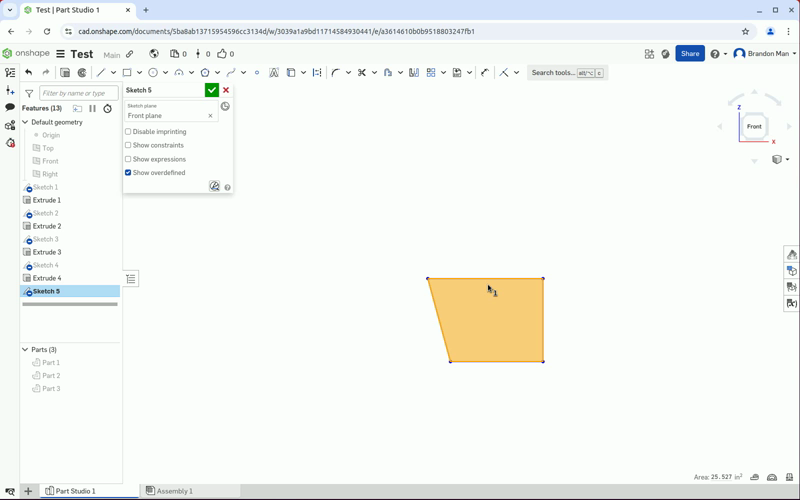
scroll(-6)
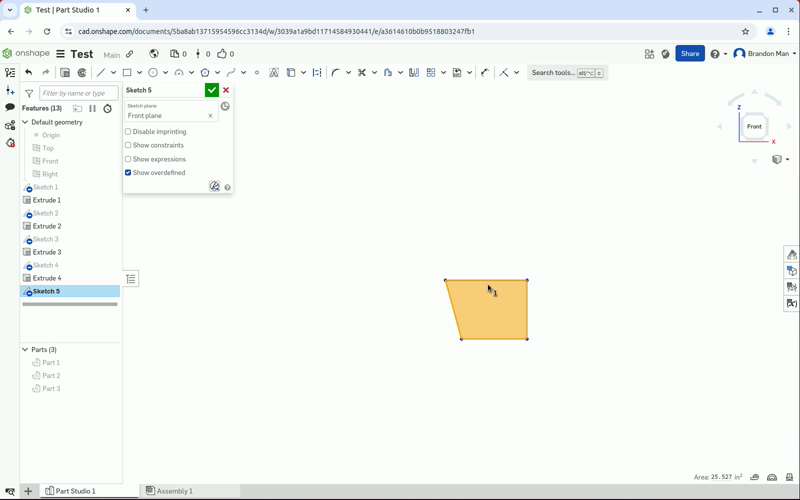
scroll(-6)
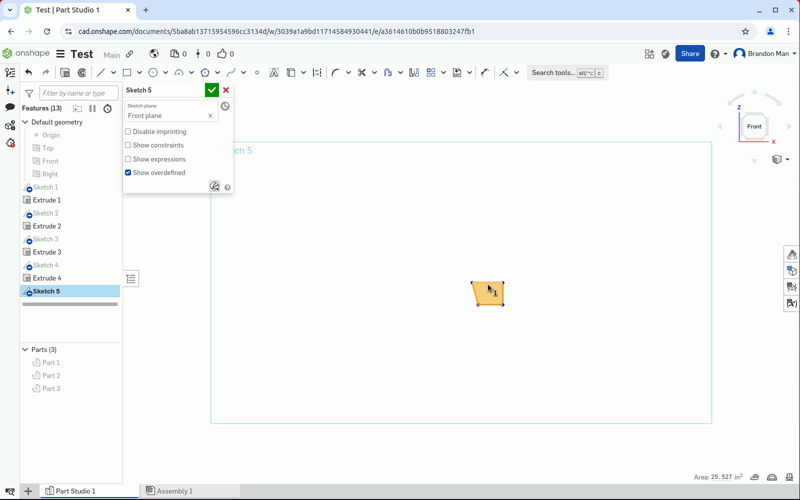
mouse_move(73, 352)
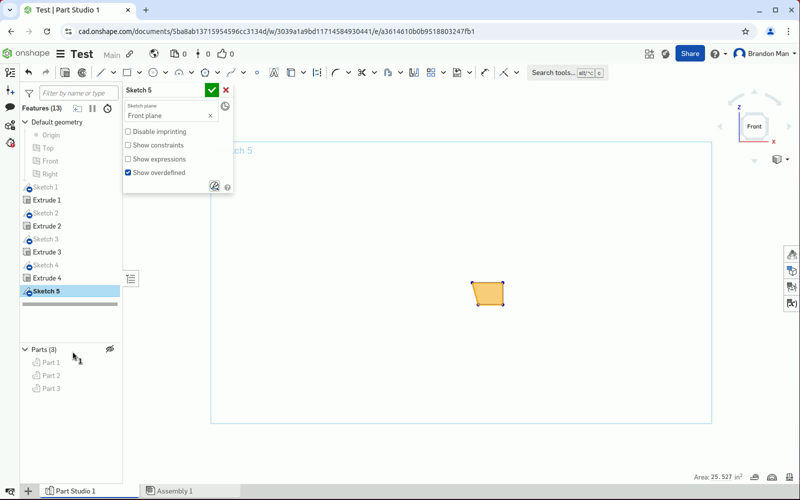
key(shift+y)
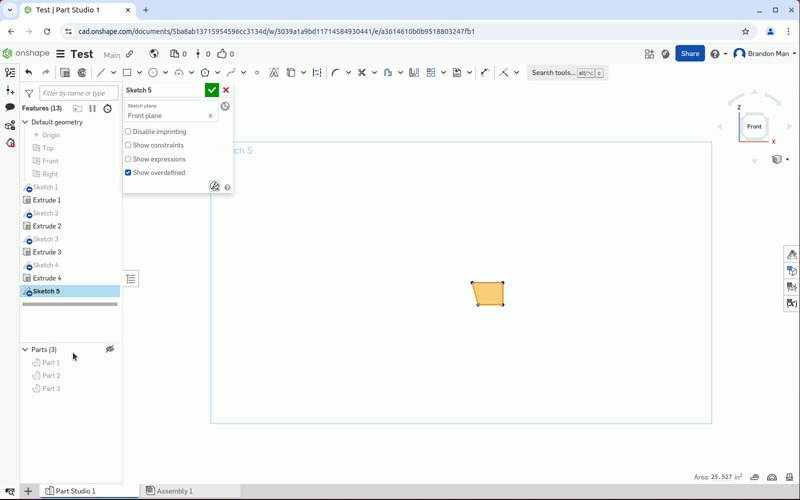
key(shift+e)
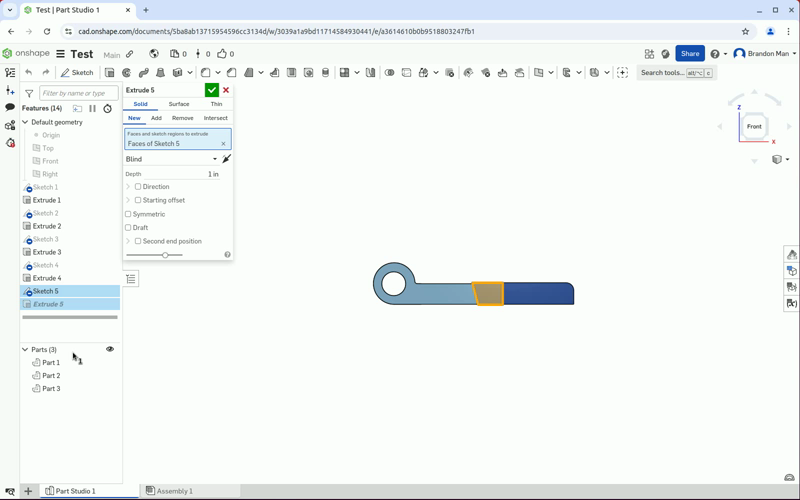
mouse_move(143, 106)
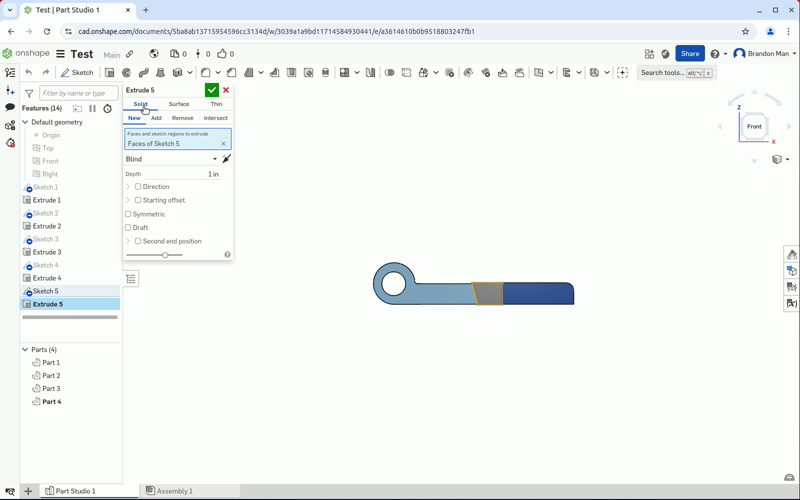
click(143, 106)
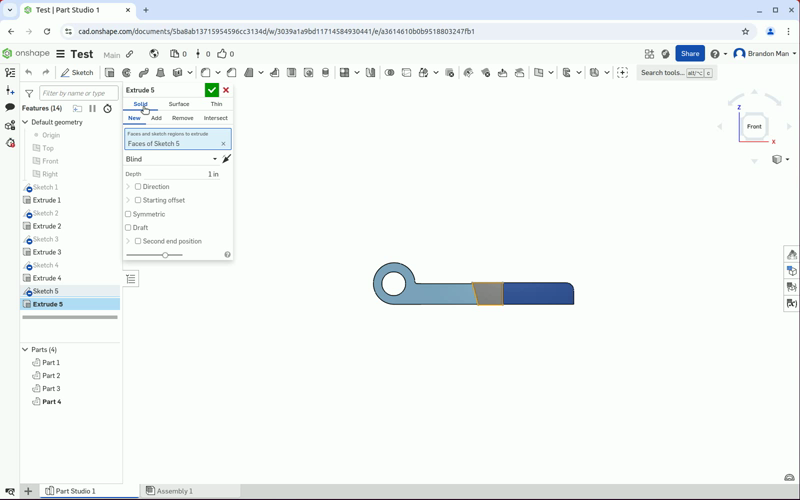
mouse_move(186, 120)
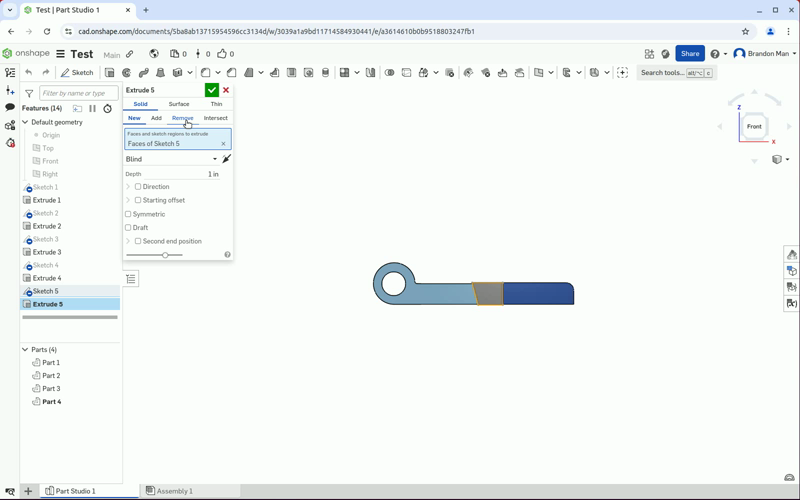
click(186, 120)
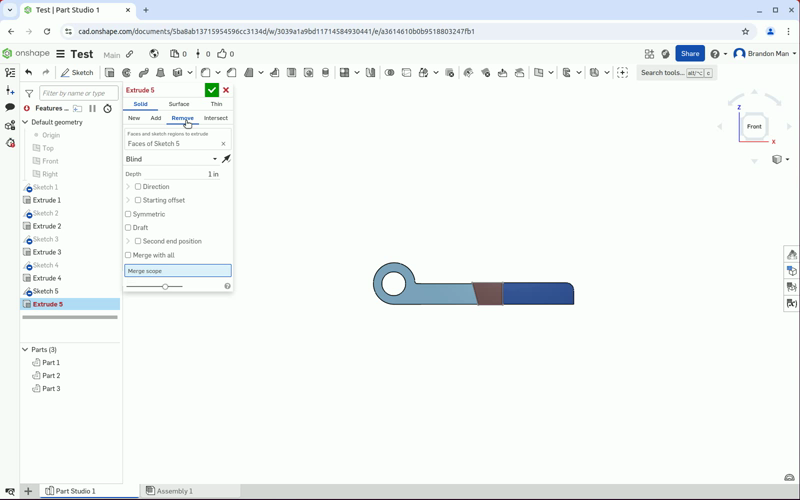
key(tab, 4)
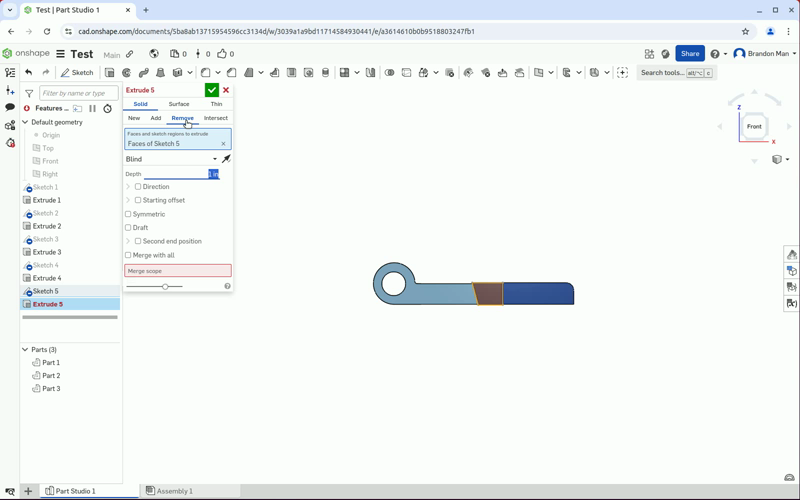
text(3.611)
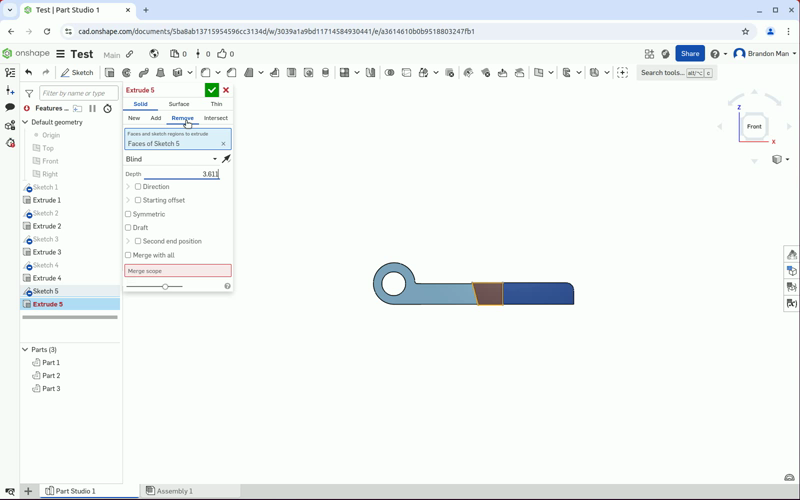
key(tab, 6)
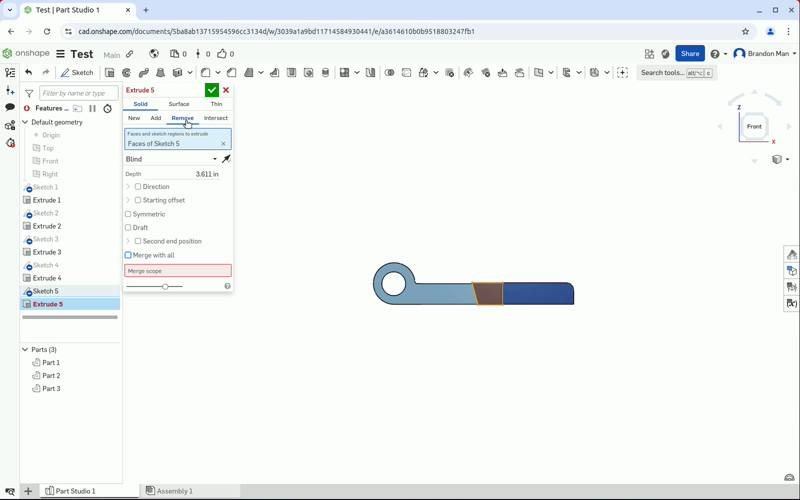
key(space)
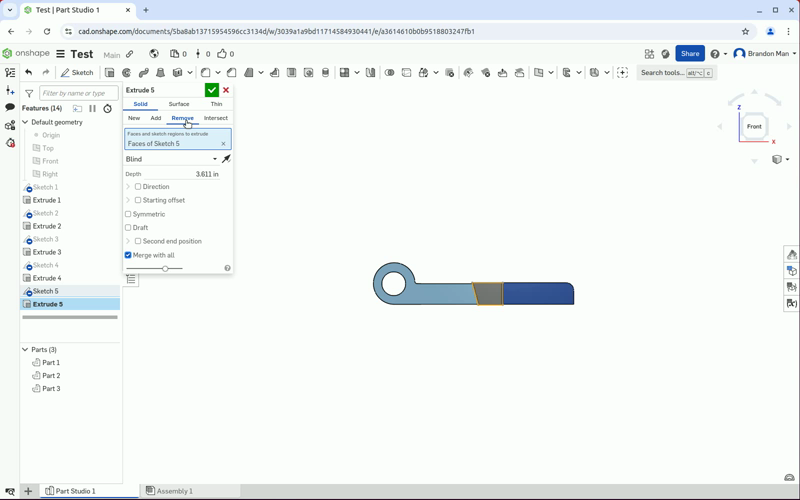
key(enter)
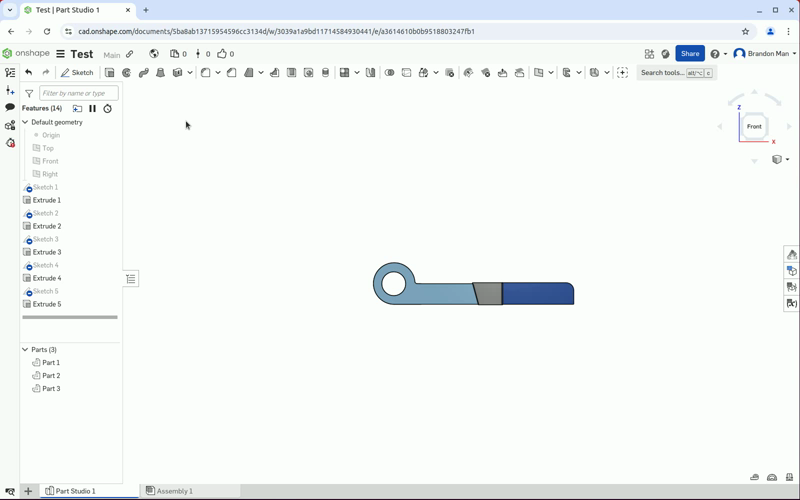
key(shift+h)
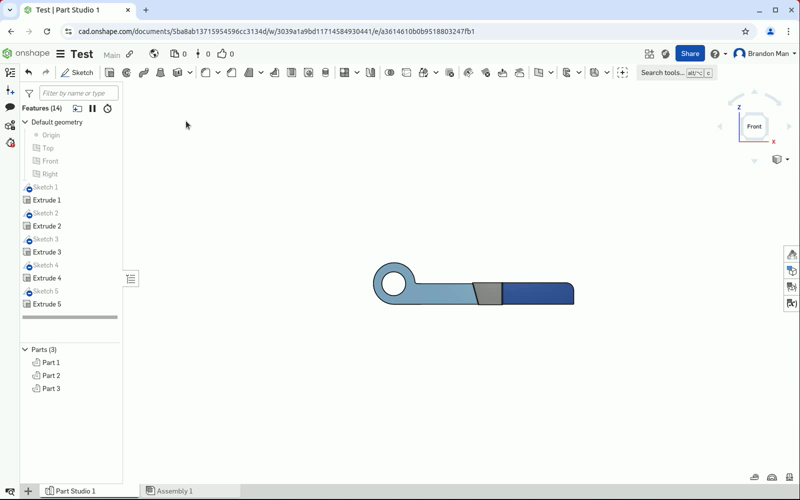
key(shift+h)
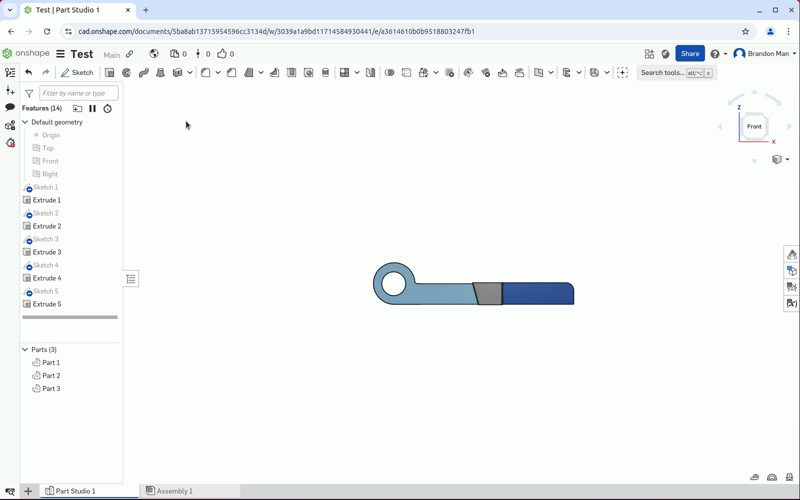
mouse_move(73, 189)
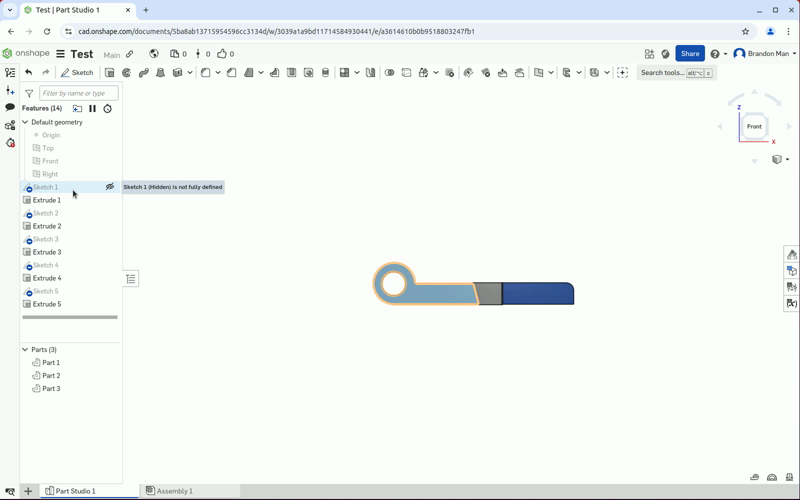
click(73, 189)
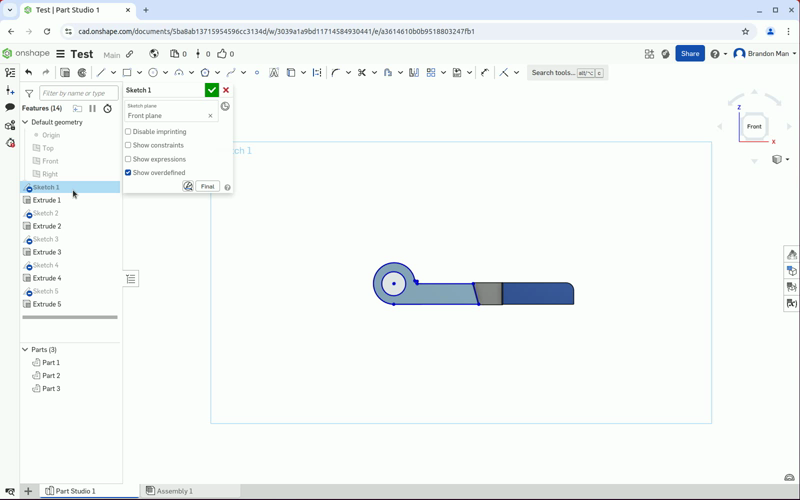
mouse_move(229, 92)
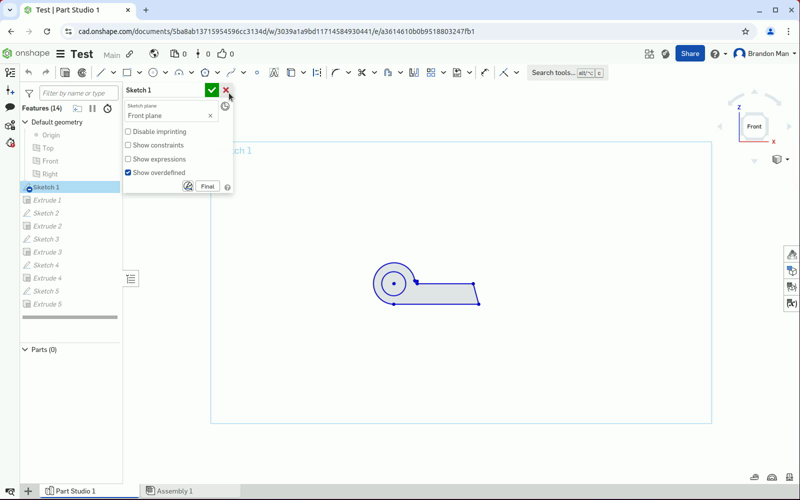
click(229, 92)
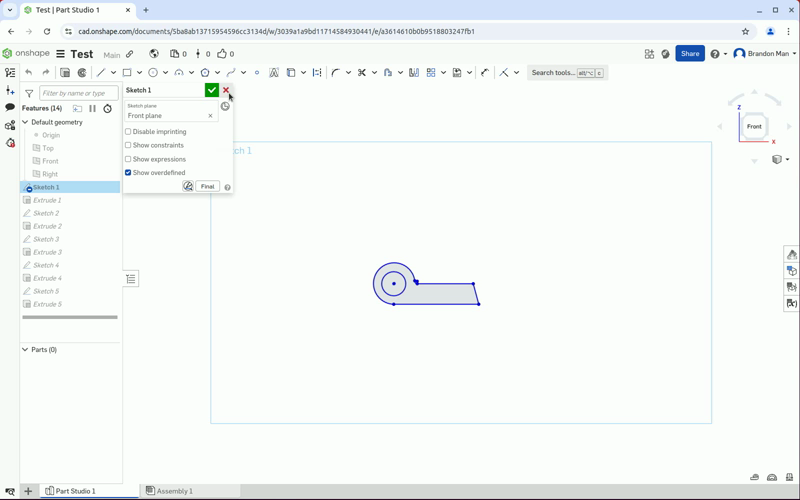
key(shift+s)
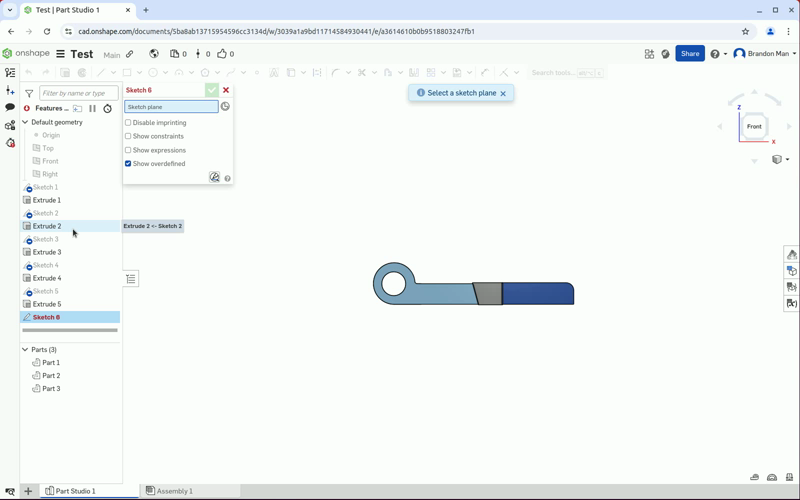
scroll(3)
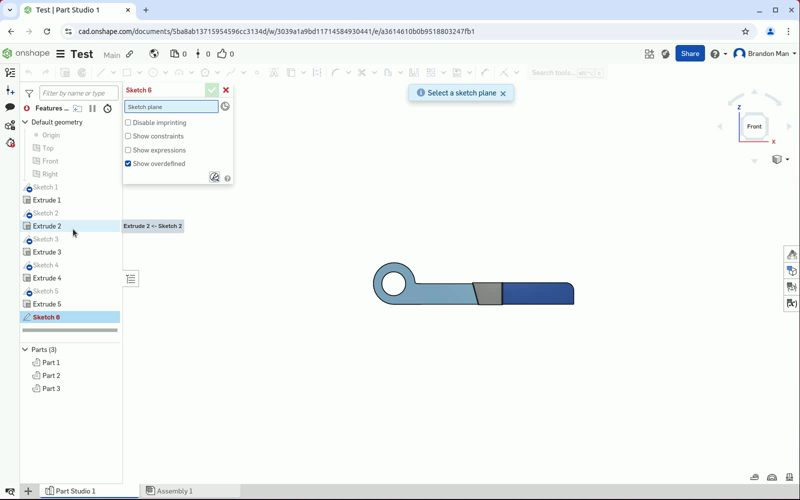
mouse_move(73, 163)
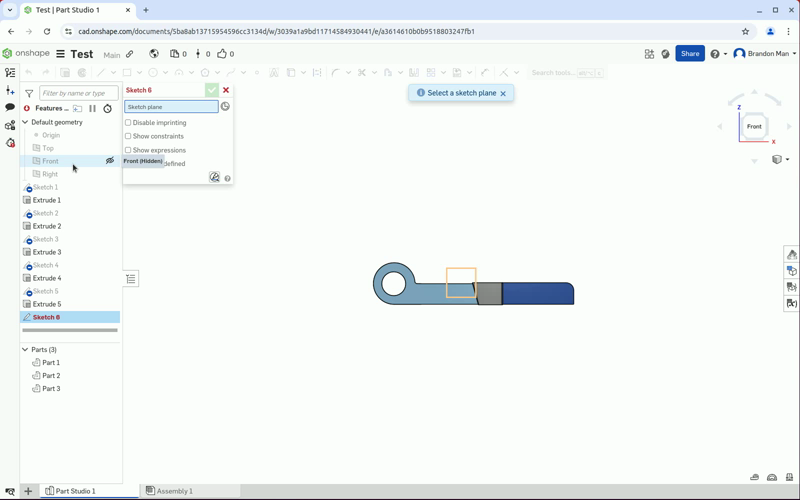
click(73, 163)
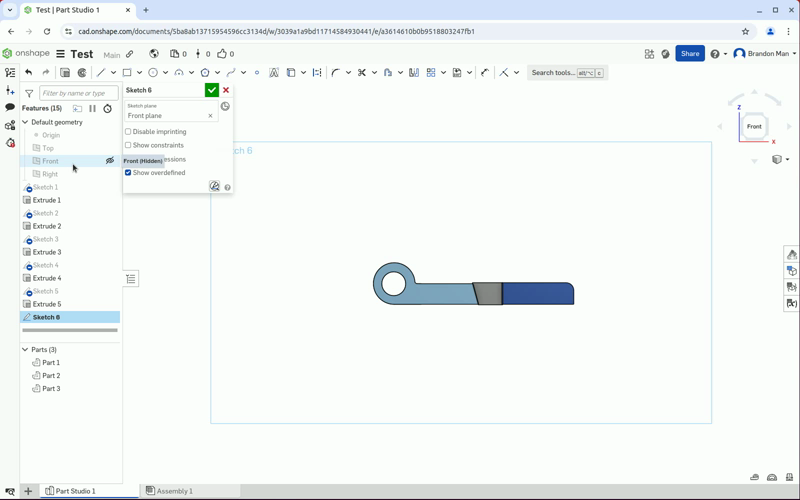
mouse_move(73, 352)
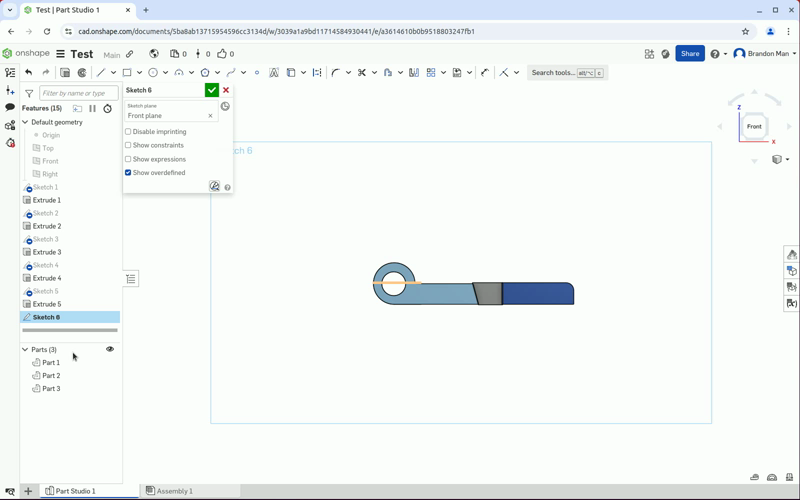
key(y)
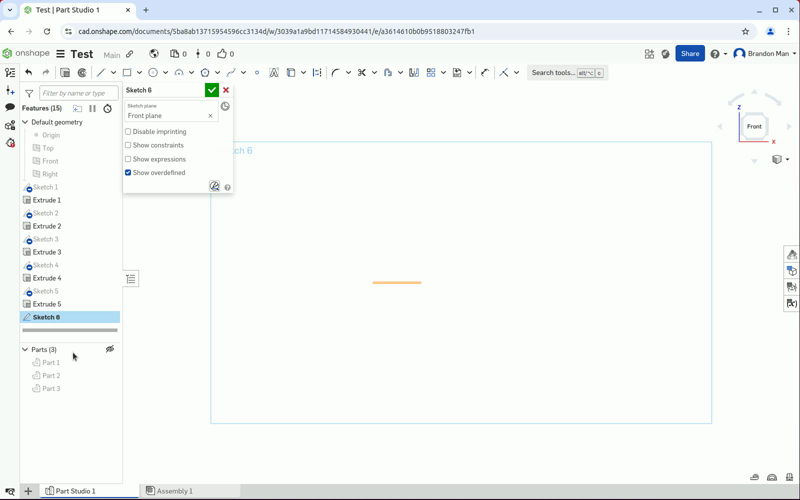
key(l)
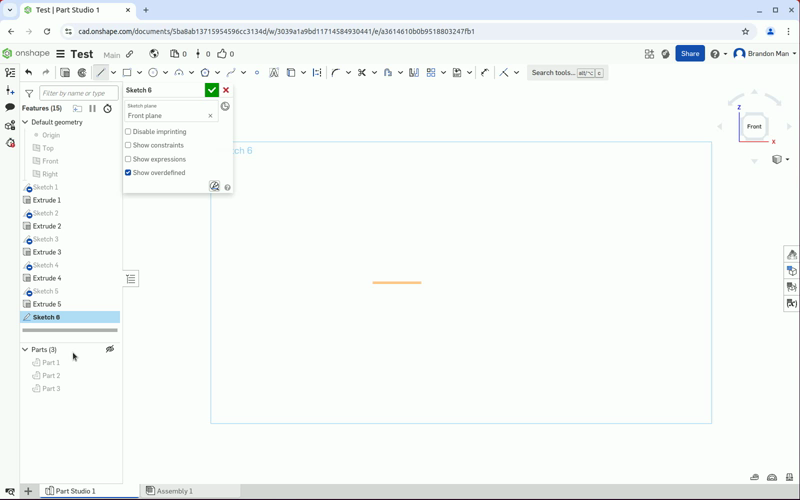
key_down(shift)
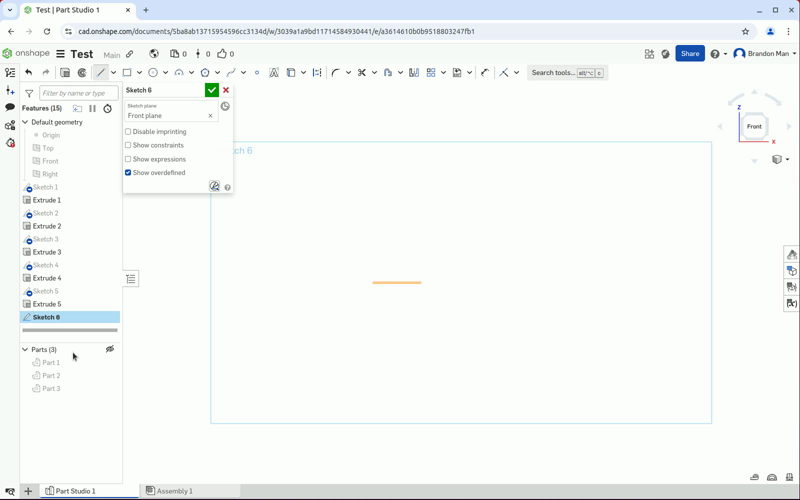
mouse_move(501, 282)
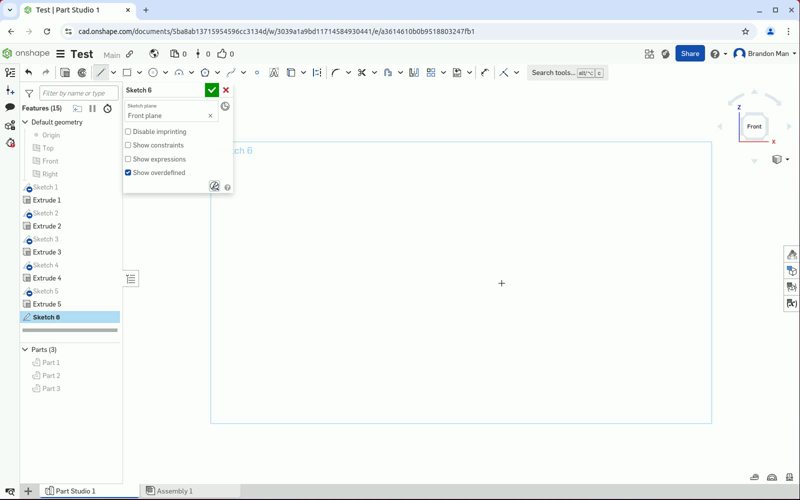
click(501, 282)
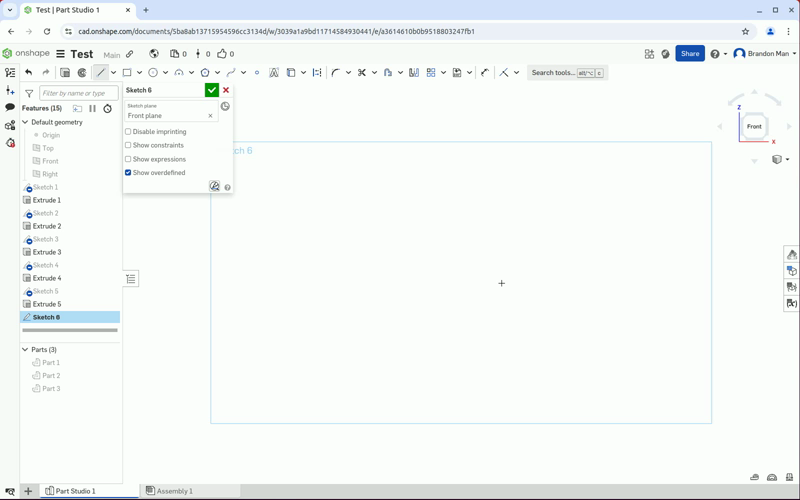
key_up(shift)
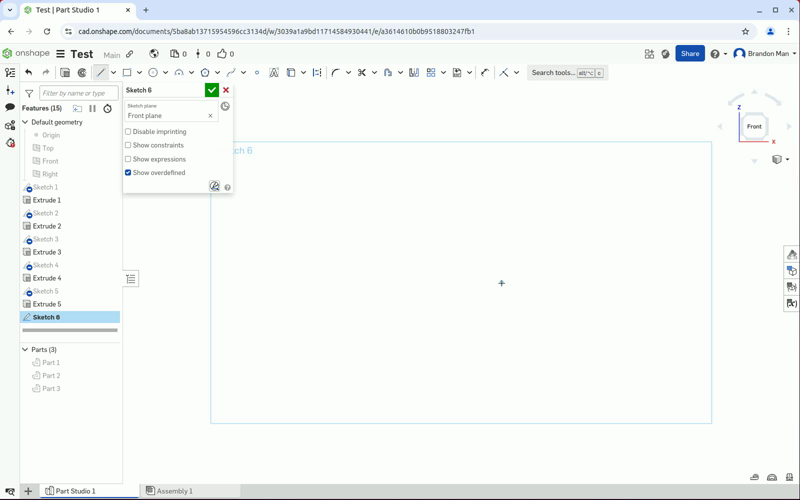
key_down(shift)
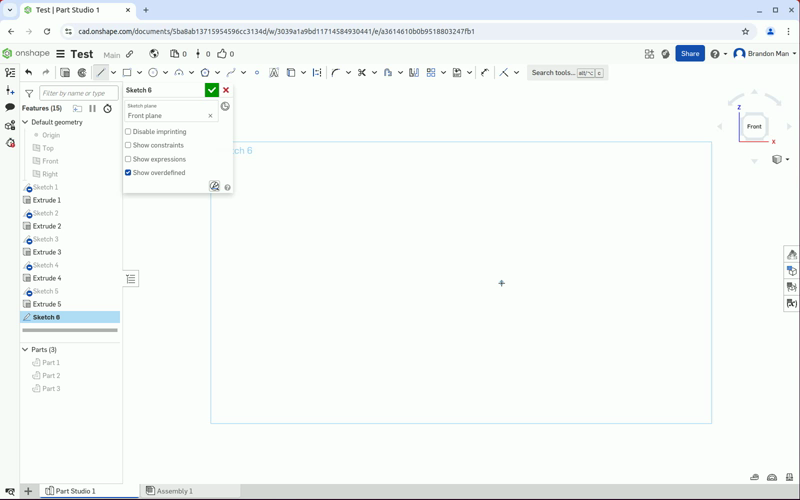
mouse_move(531, 282)
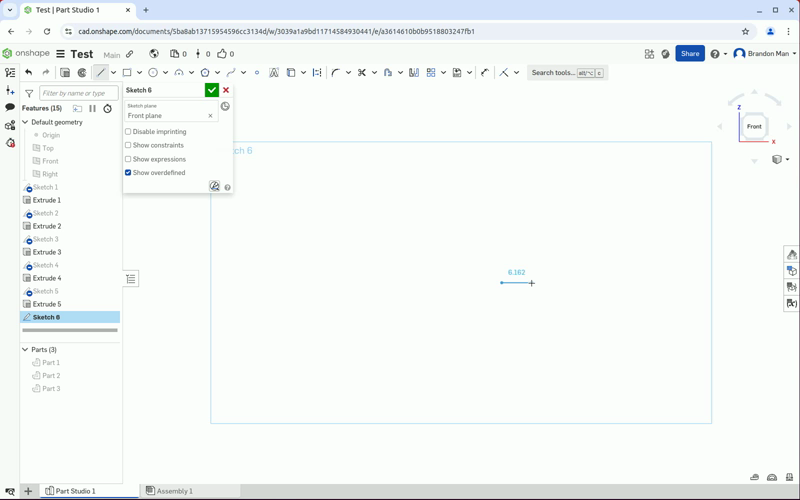
mouse_move(536, 282)
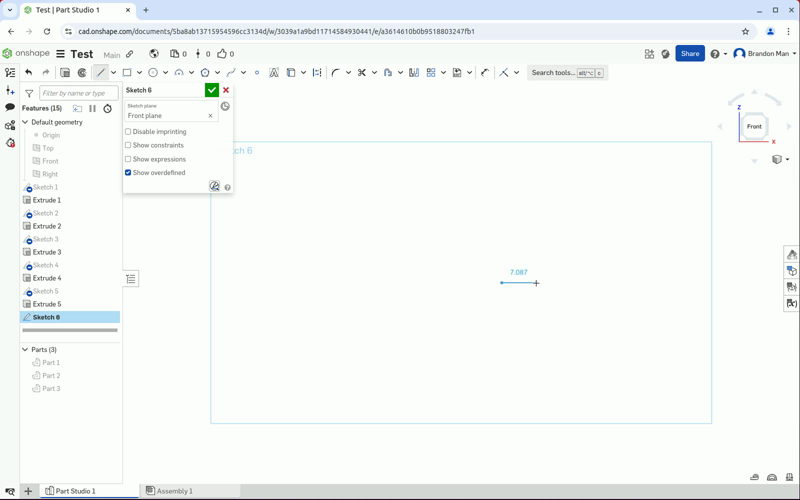
click(536, 282)
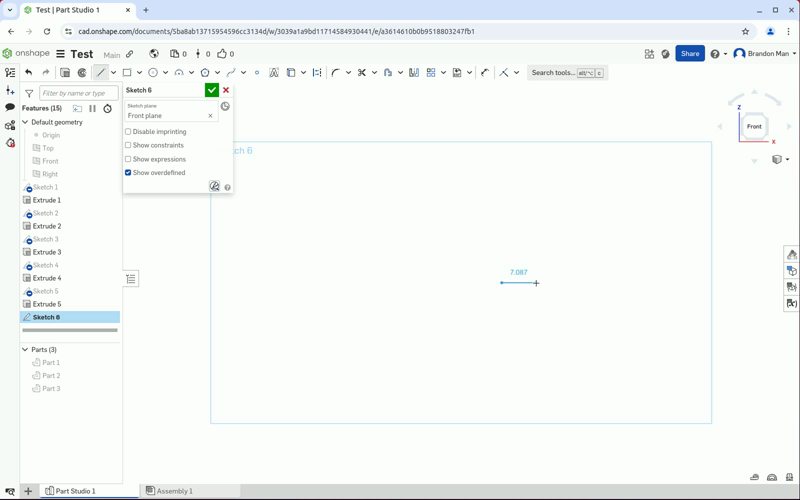
key_up(shift)
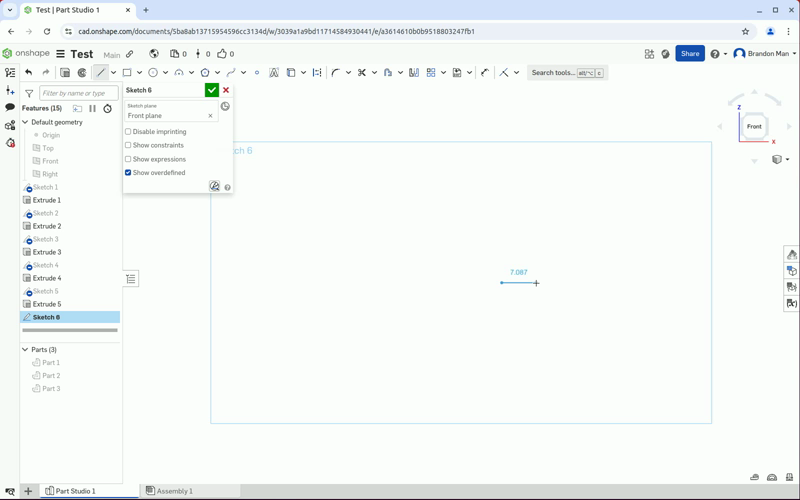
key(esc)
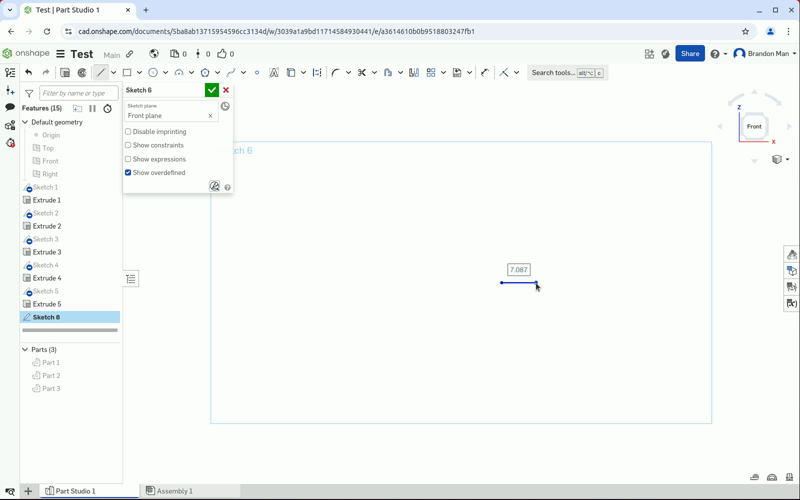
key(a)
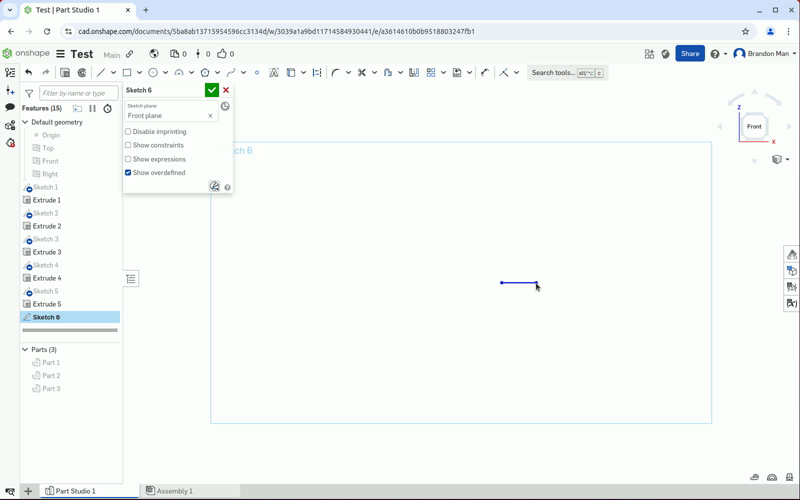
mouse_move(536, 282)
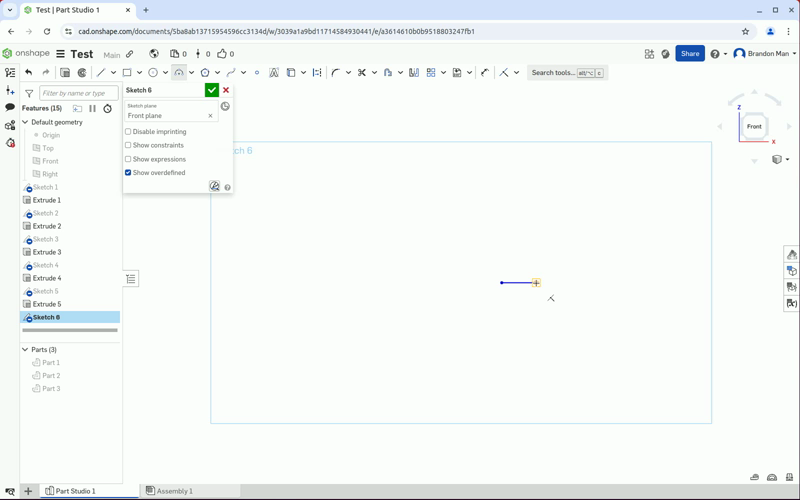
click(536, 282)
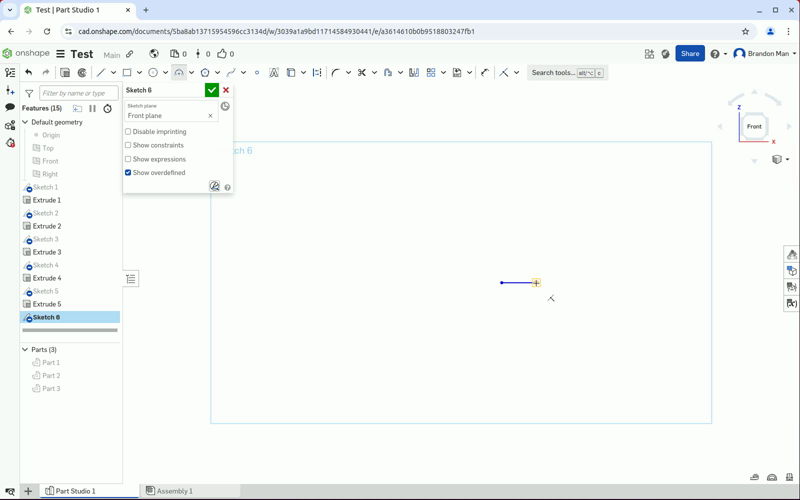
key_down(shift)
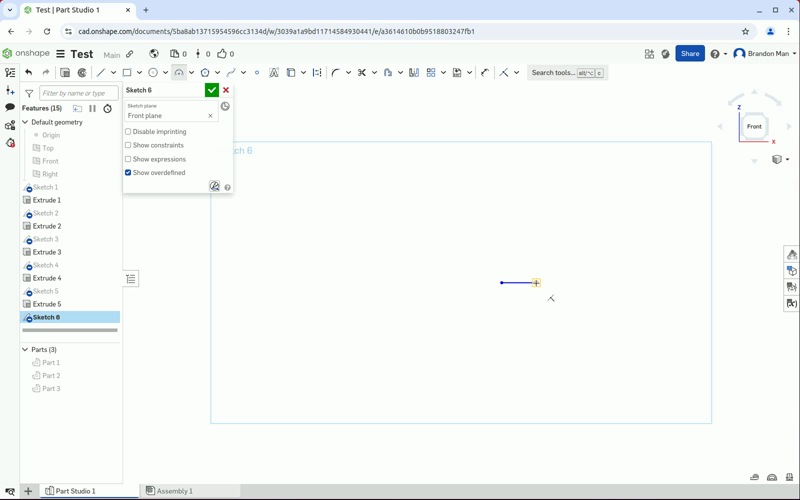
mouse_move(533, 279)
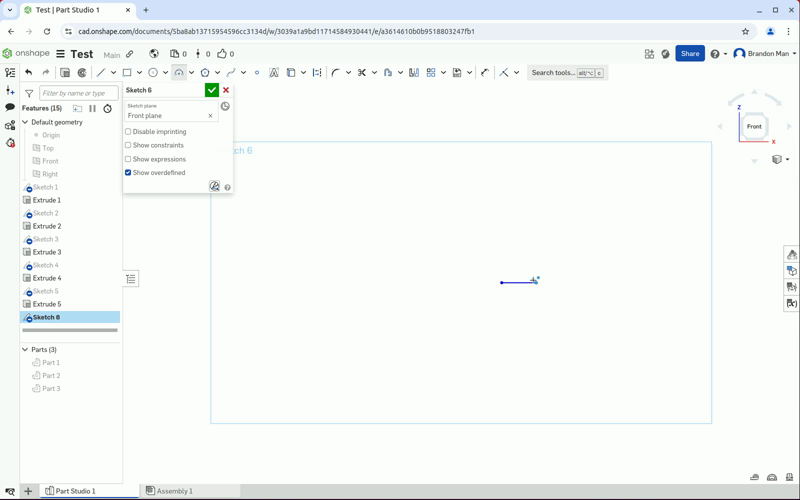
scroll(6)
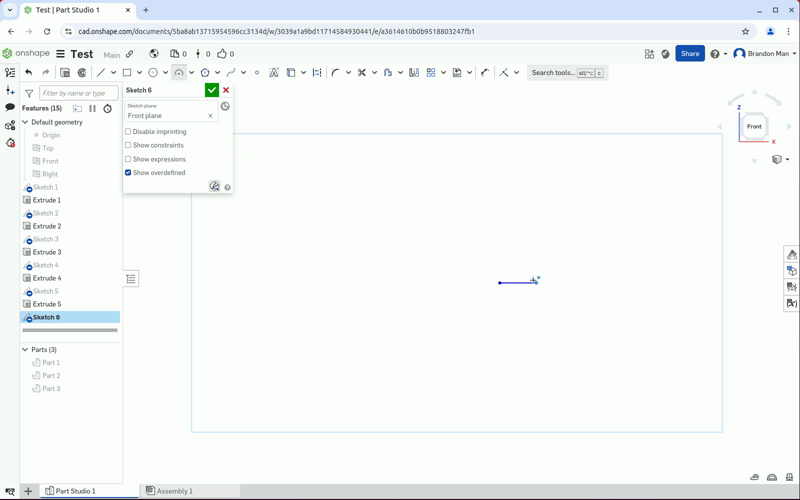
scroll(6)
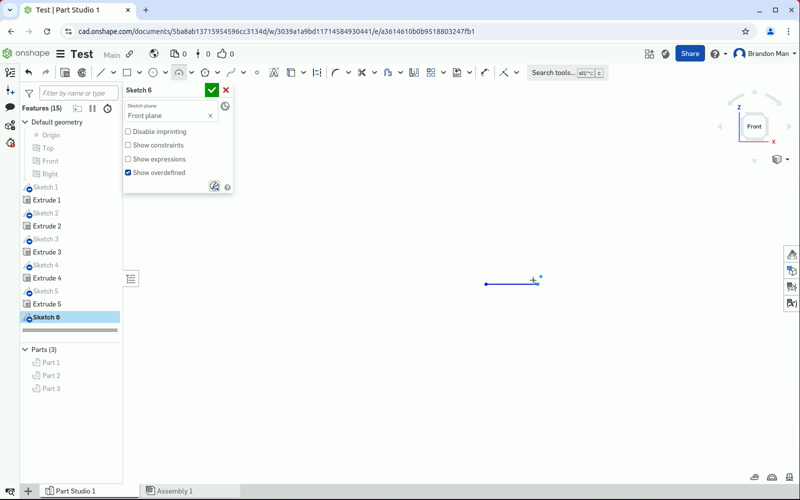
scroll(6)
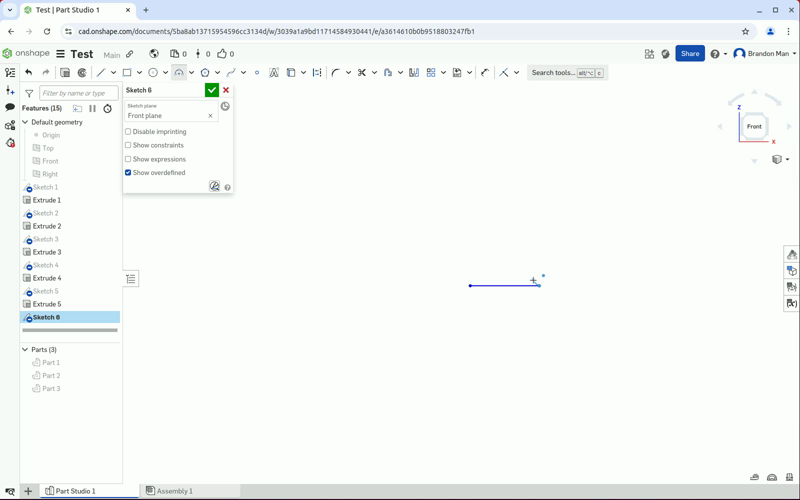
scroll(6)
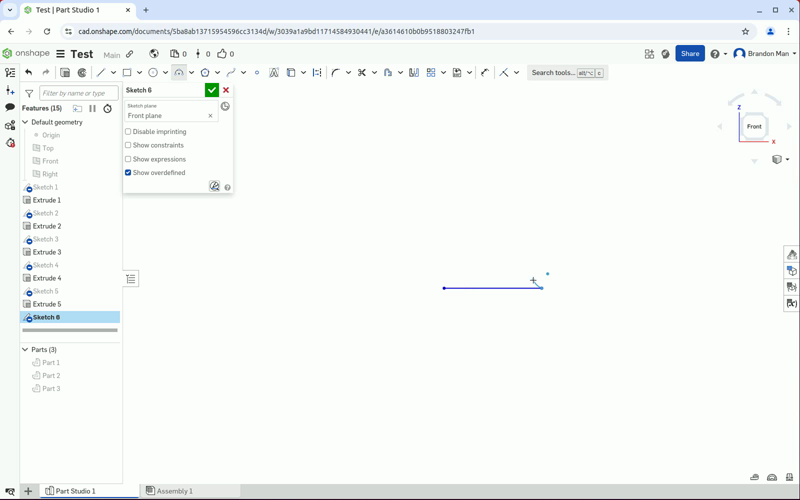
scroll(6)
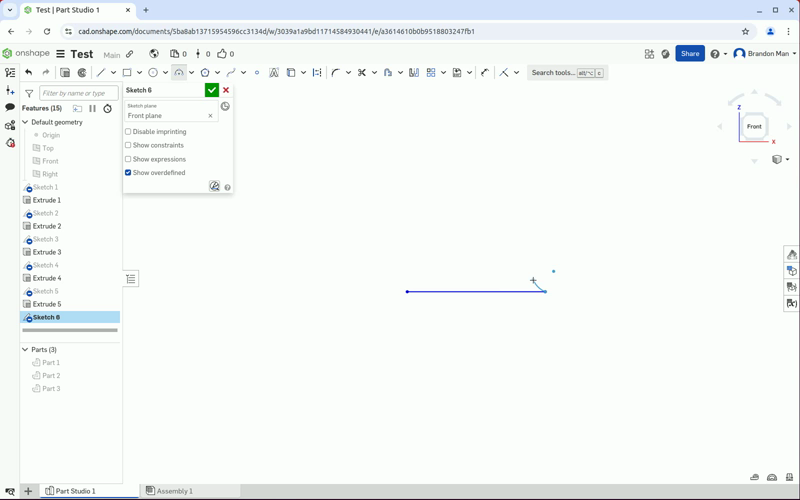
scroll(6)
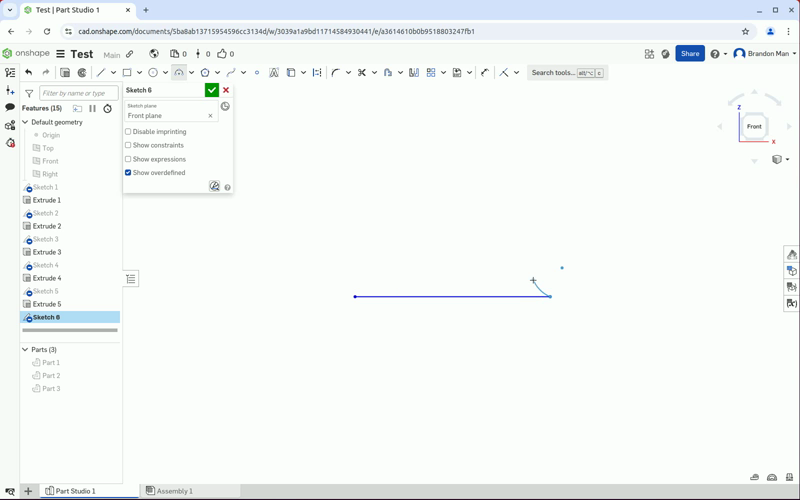
scroll(6)
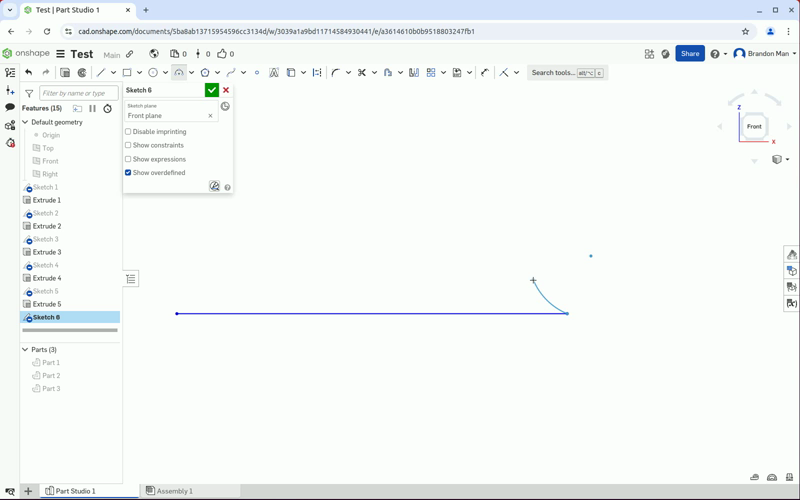
click(533, 279)
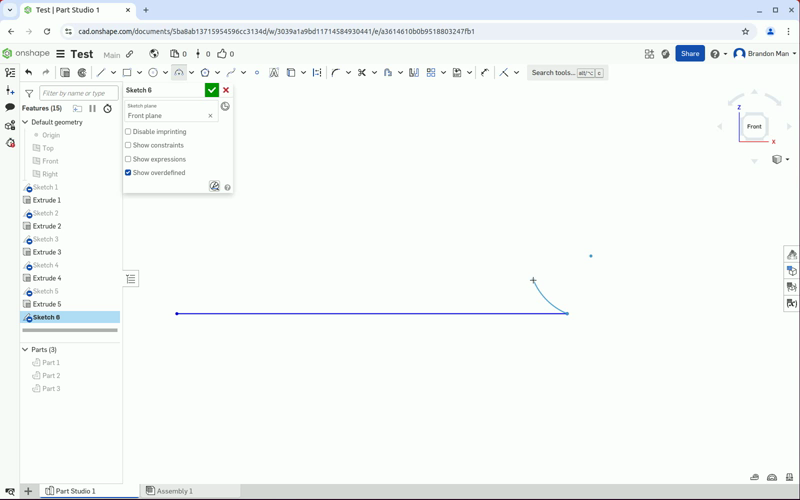
scroll(-6)
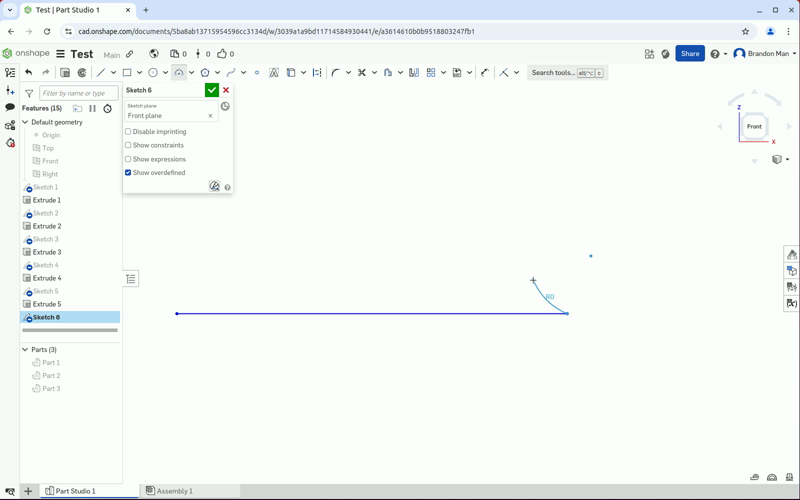
scroll(-6)
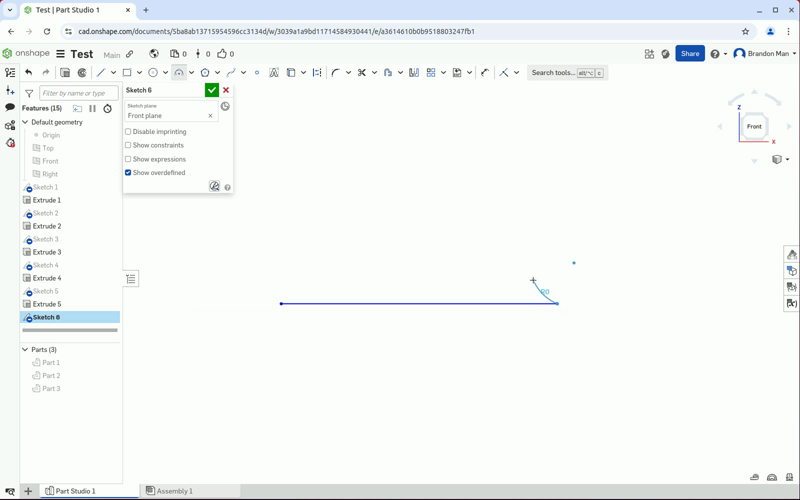
scroll(-6)
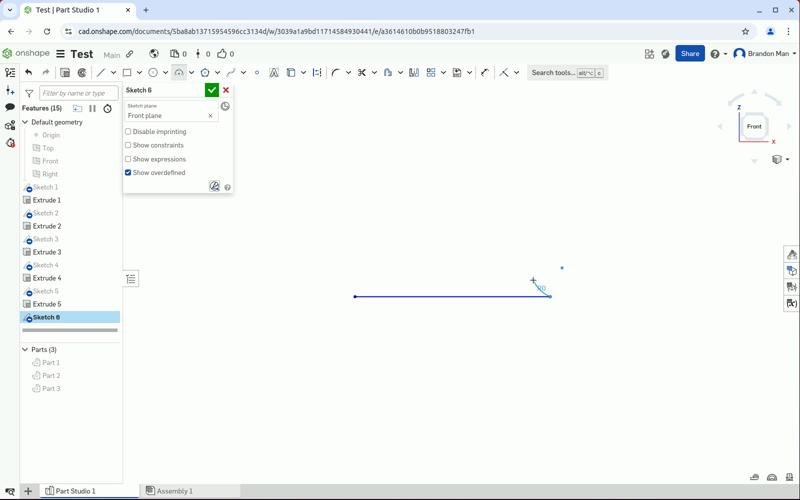
scroll(-6)
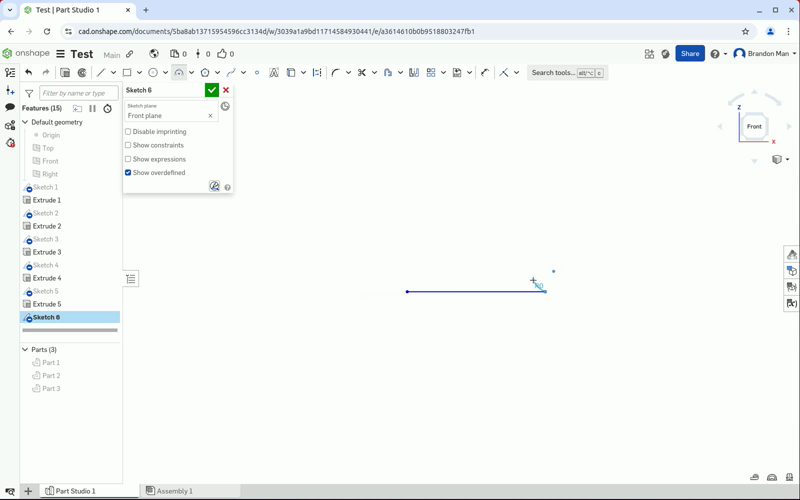
scroll(-6)
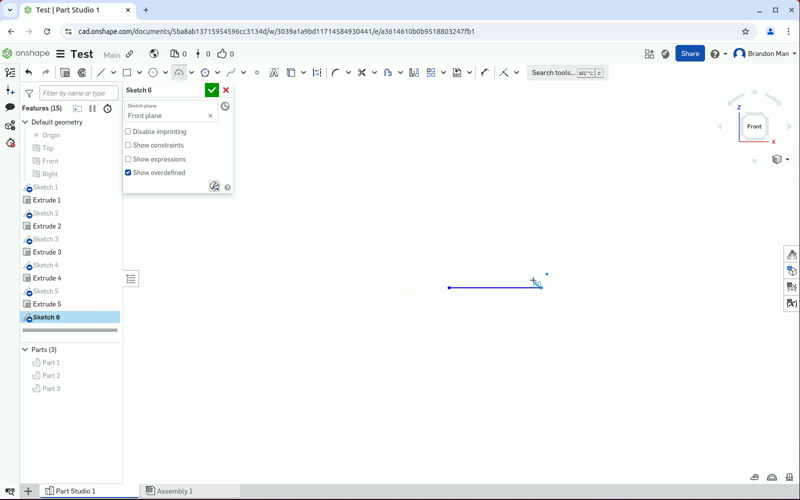
scroll(-6)
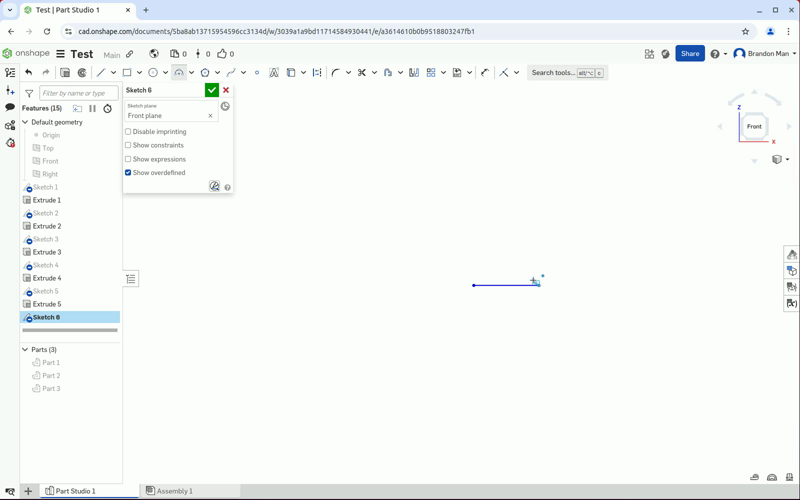
scroll(-6)
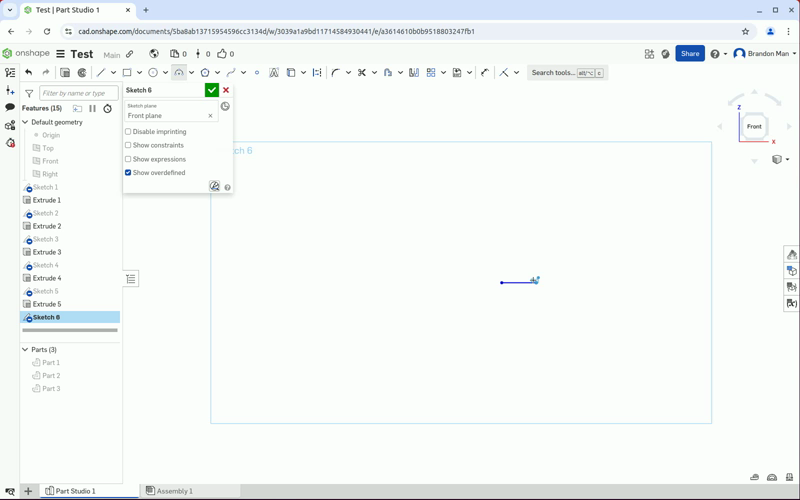
mouse_move(534, 282)
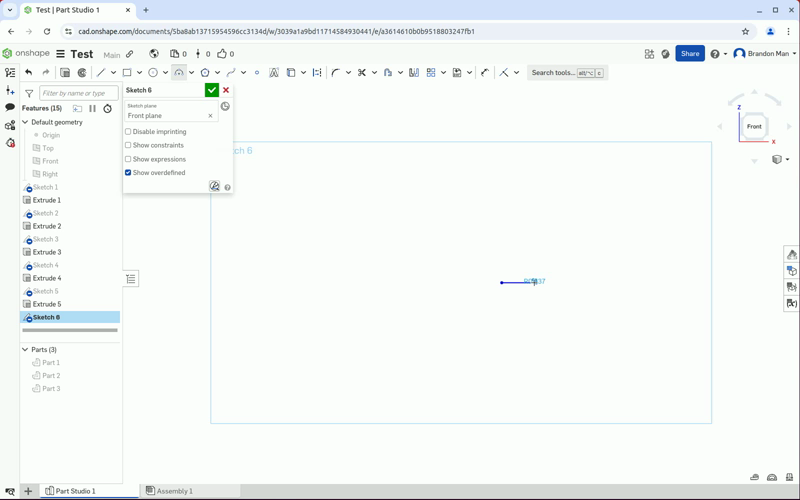
scroll(6)
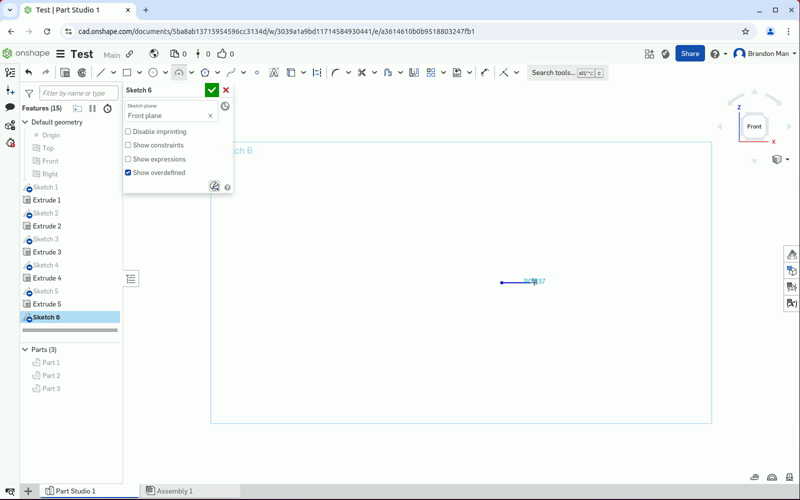
scroll(6)
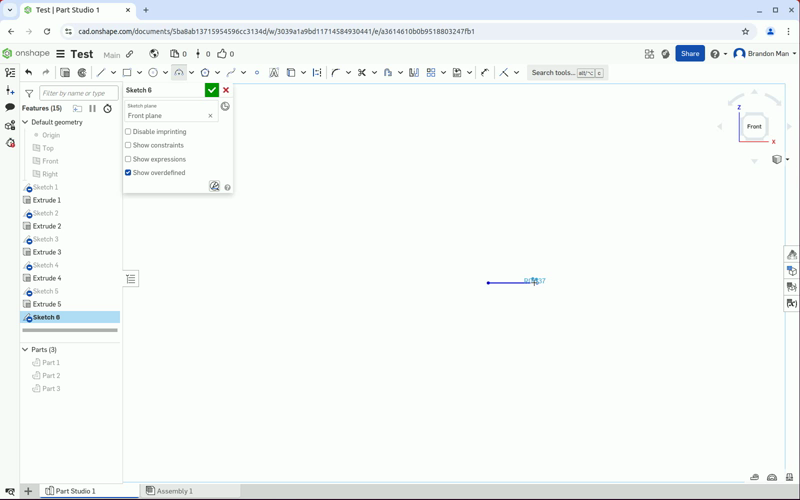
scroll(6)
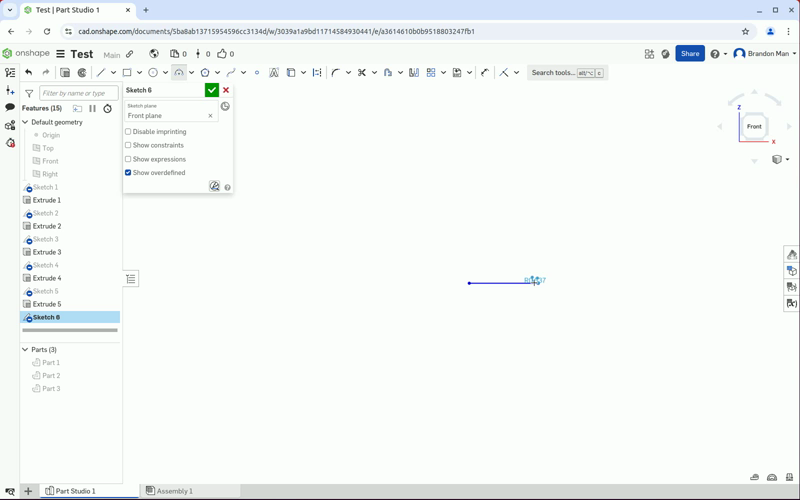
scroll(6)
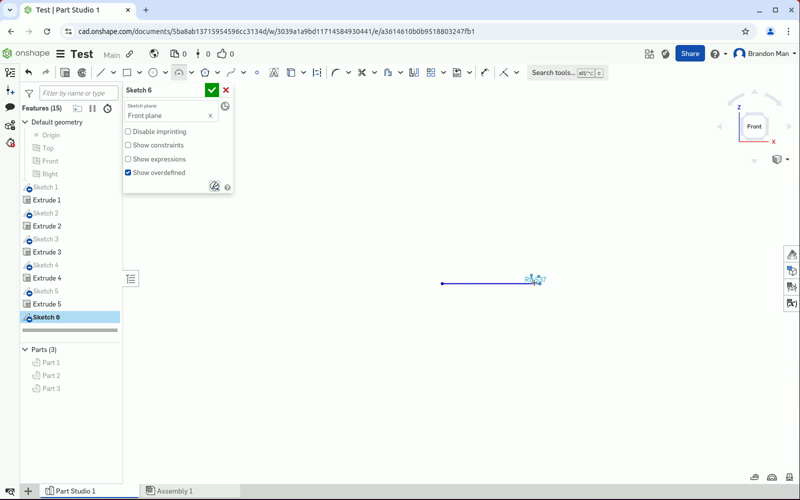
scroll(6)
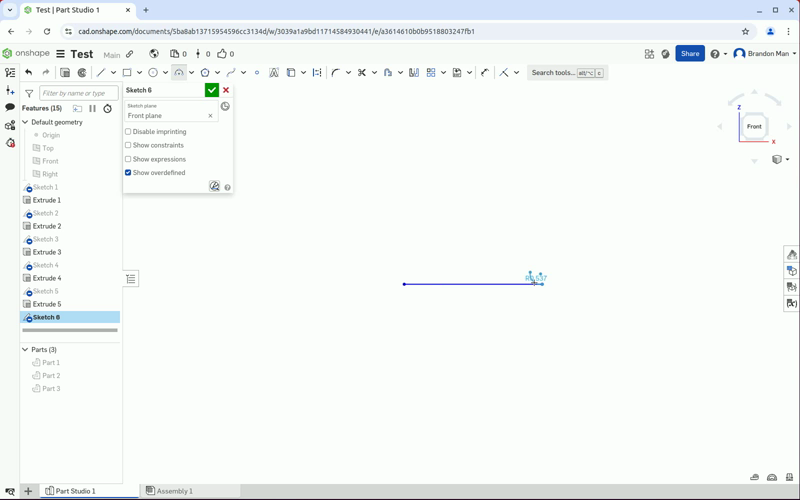
scroll(6)
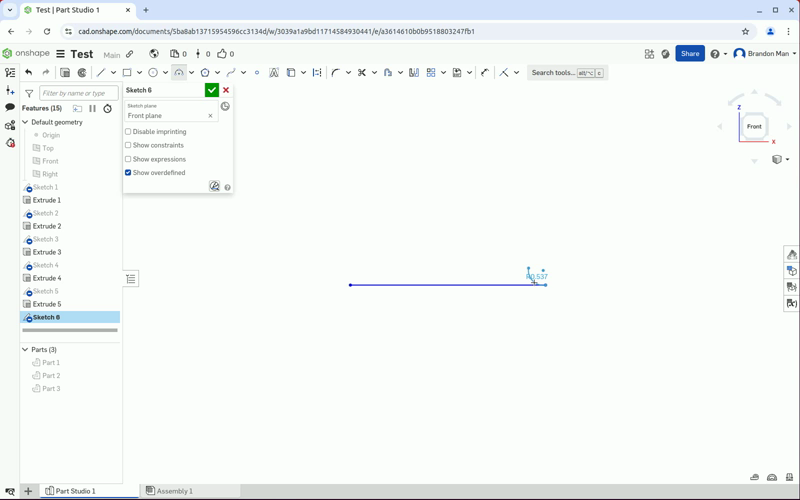
scroll(6)
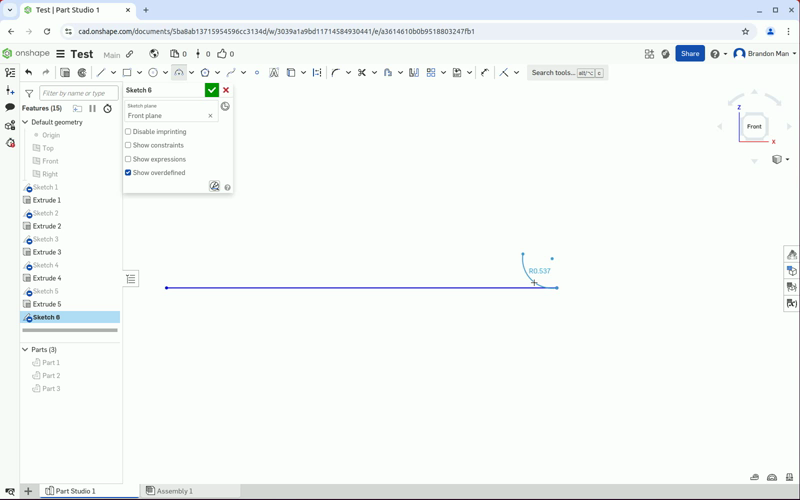
click(534, 282)
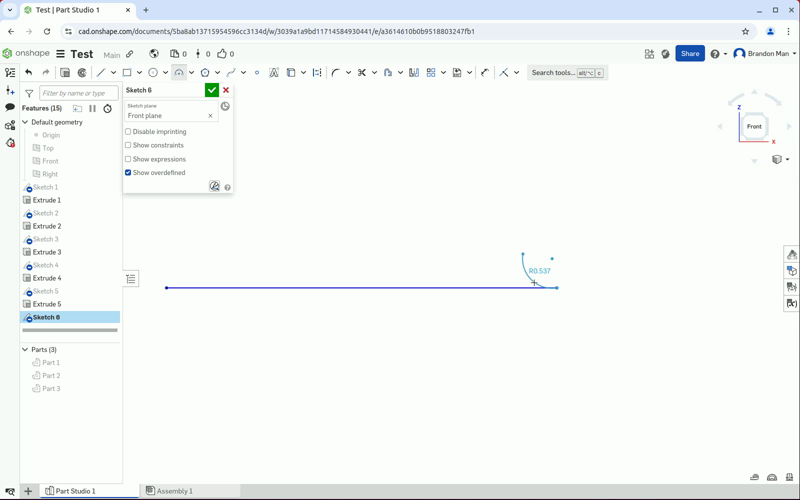
scroll(-6)
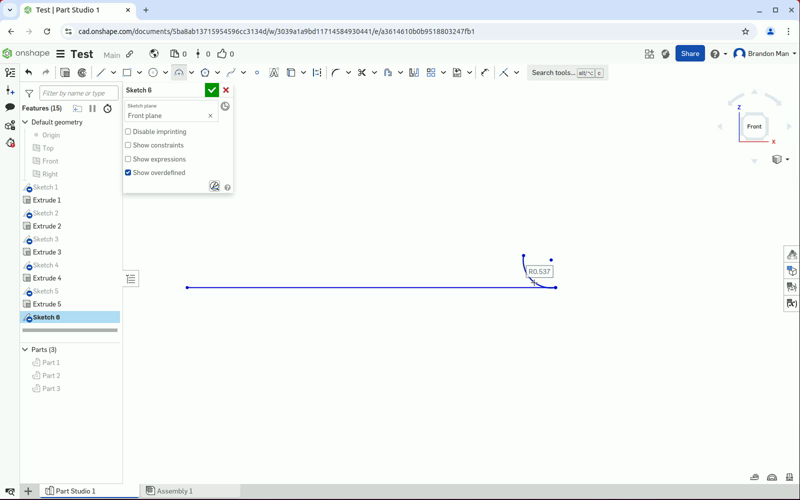
scroll(-6)
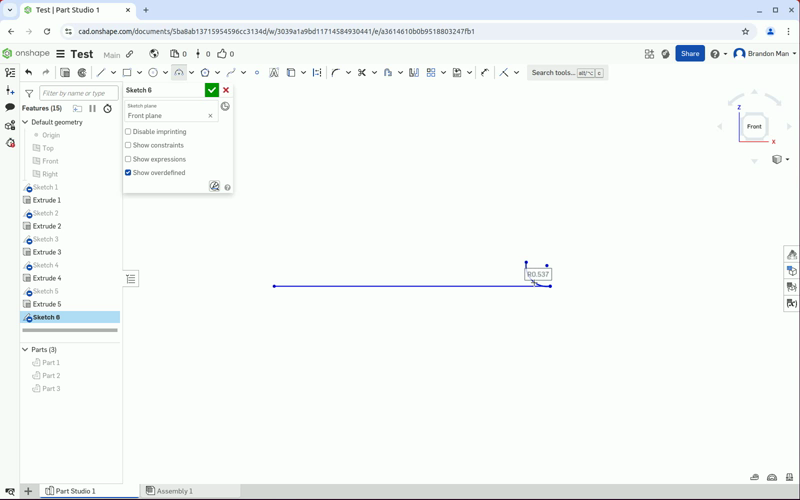
scroll(-6)
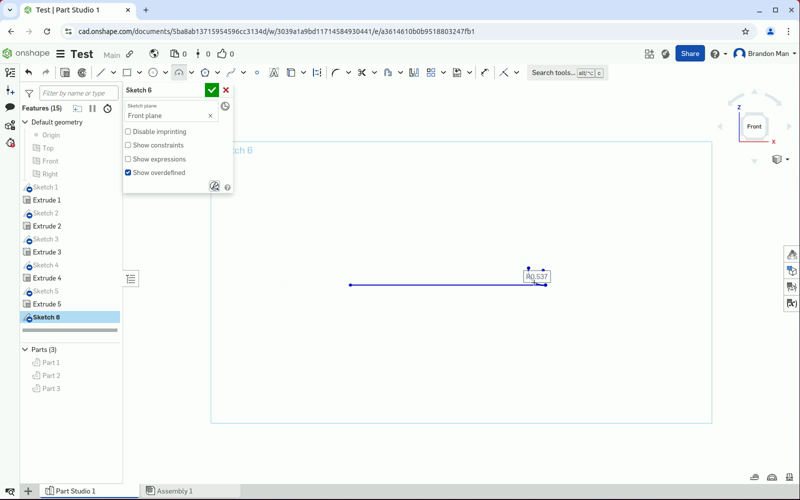
scroll(-6)
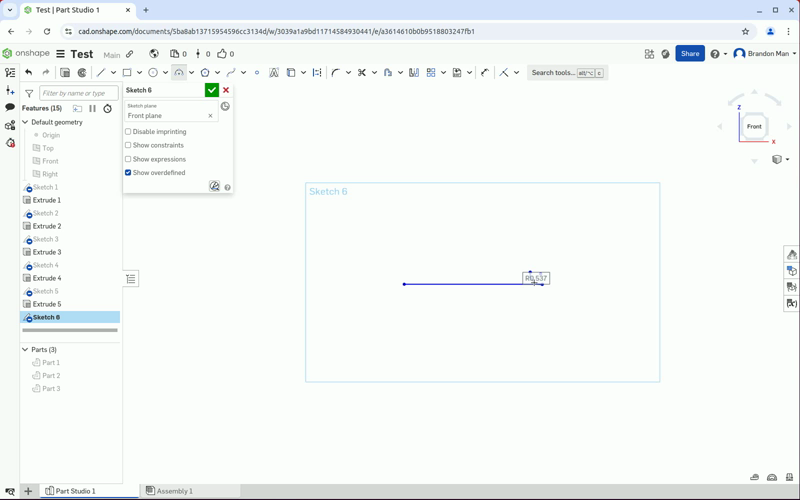
scroll(-6)
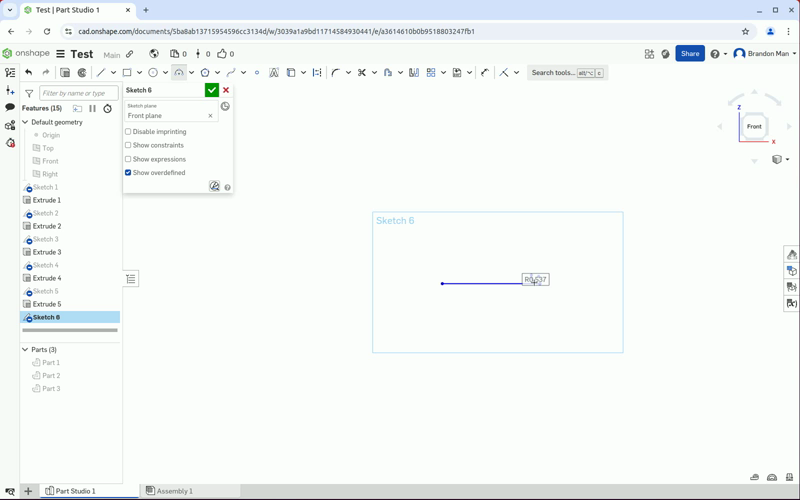
scroll(-6)
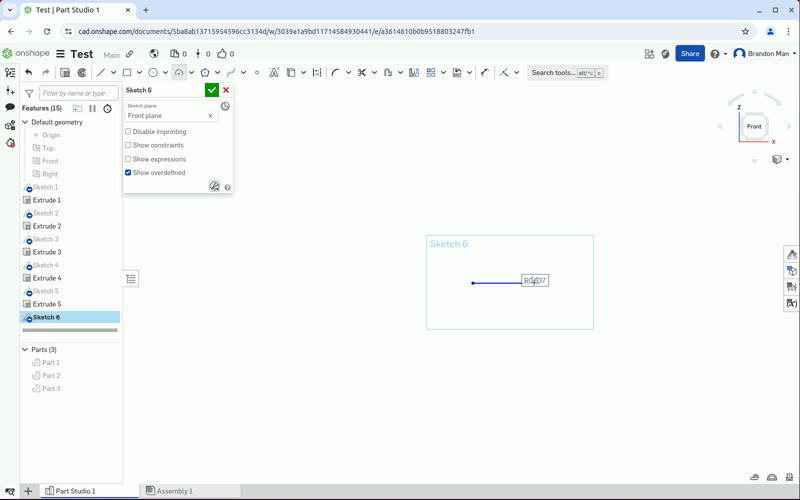
scroll(-6)
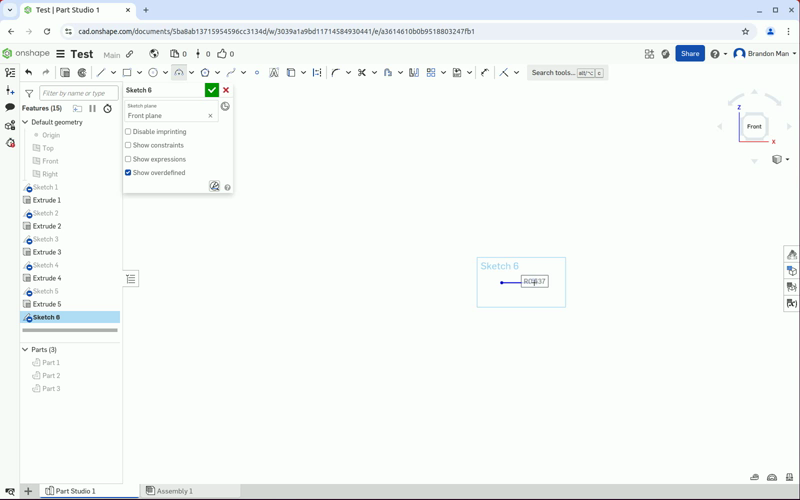
key_up(shift)
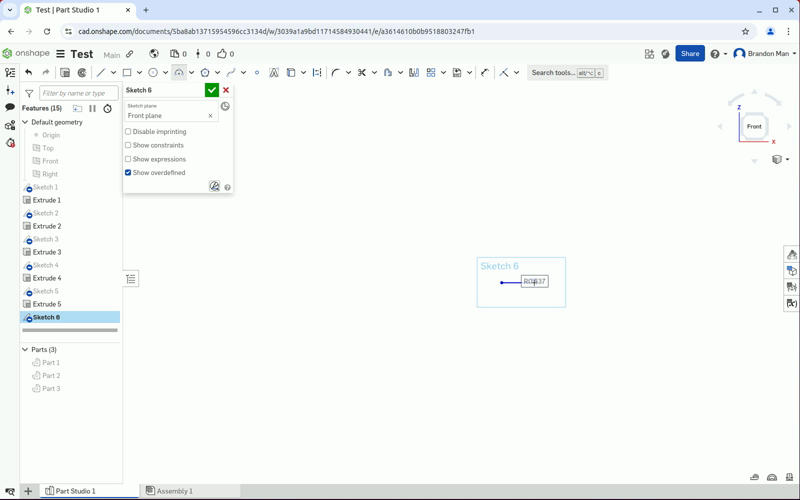
key(esc)
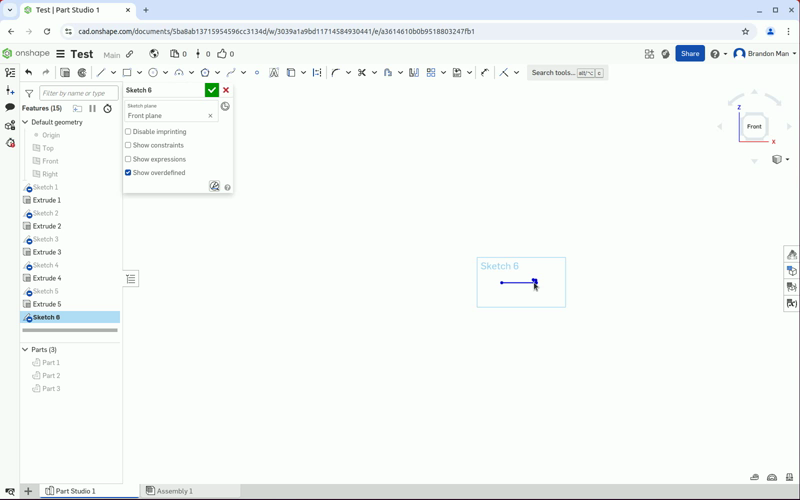
key(l)
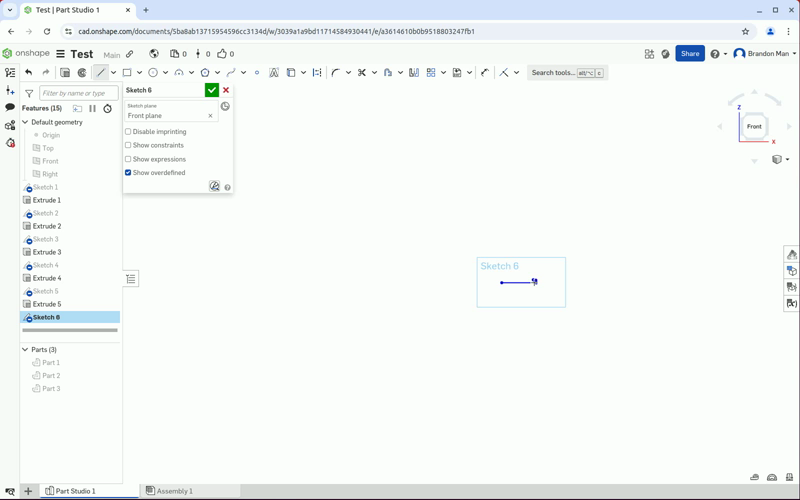
mouse_move(533, 279)
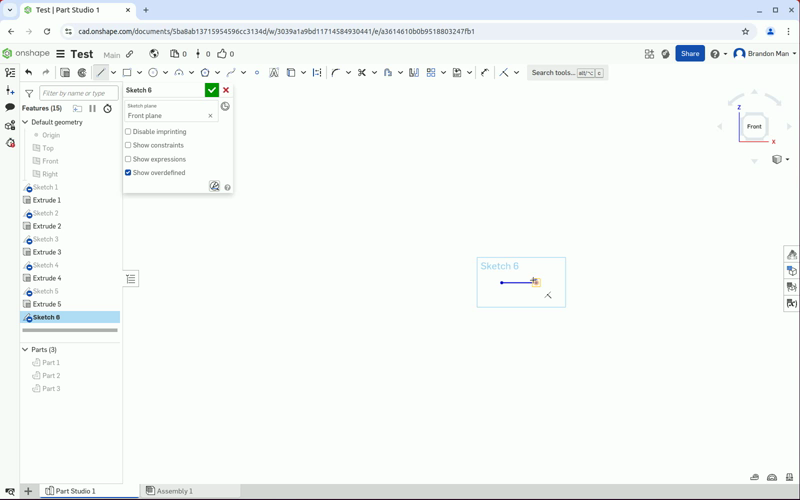
scroll(6)
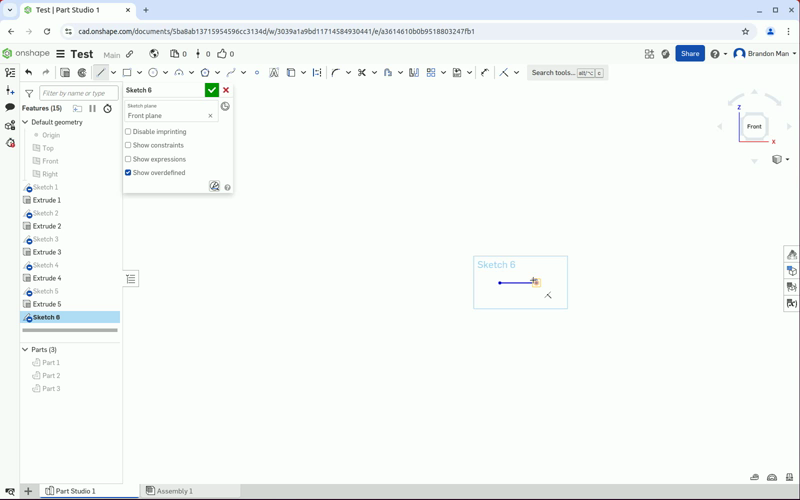
scroll(6)
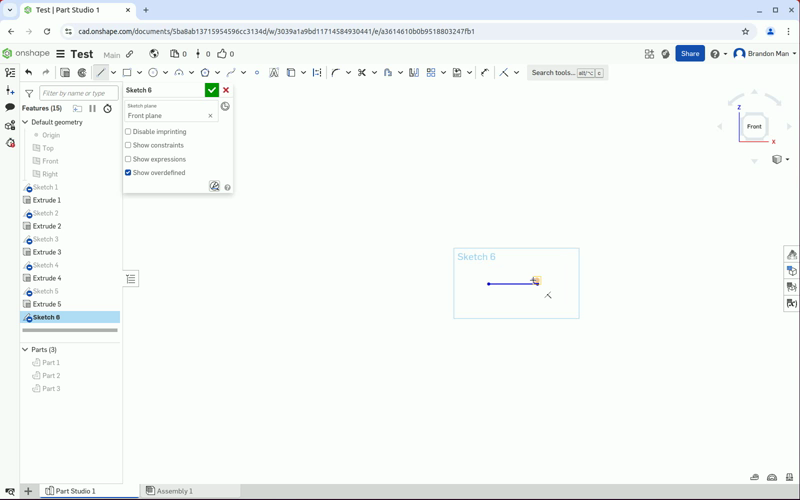
scroll(6)
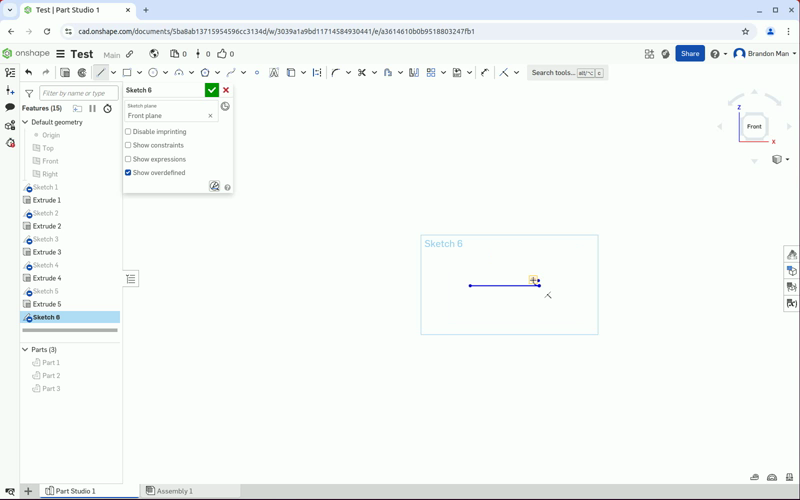
scroll(6)
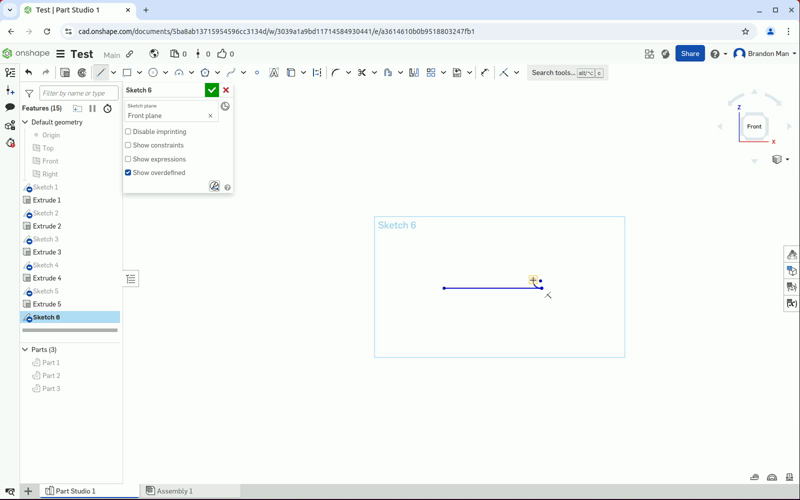
scroll(6)
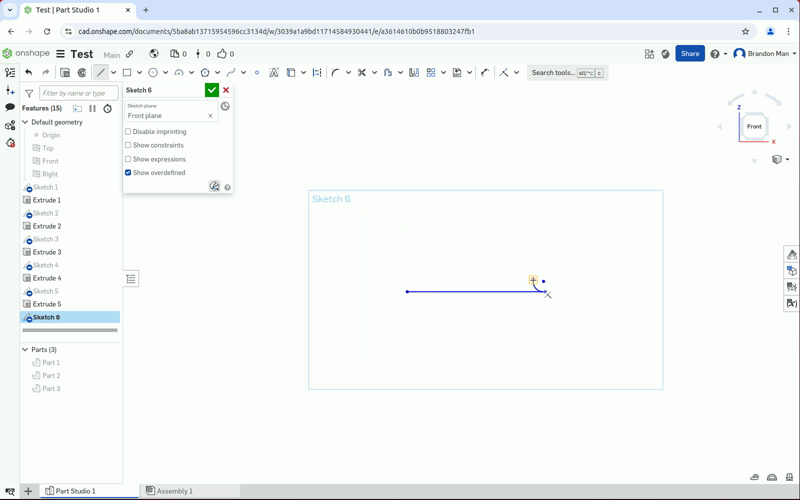
scroll(6)
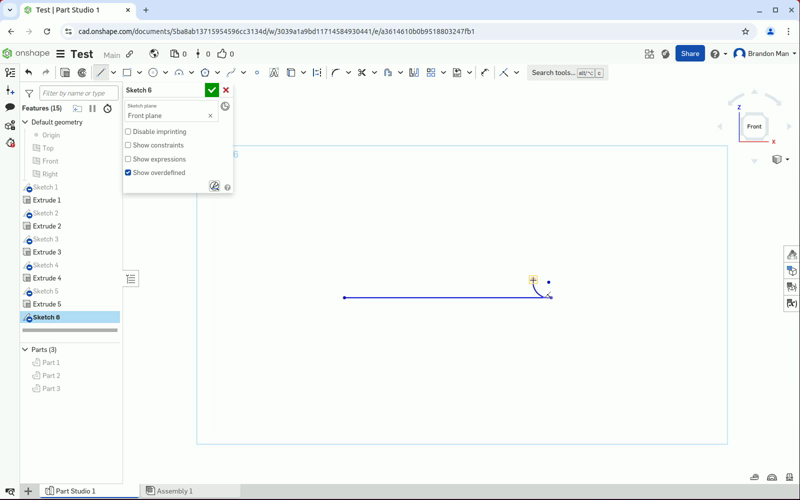
scroll(6)
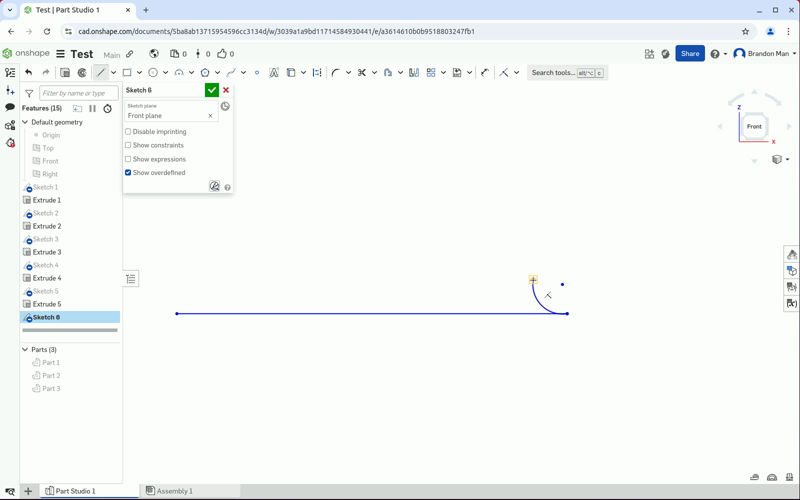
click(533, 279)
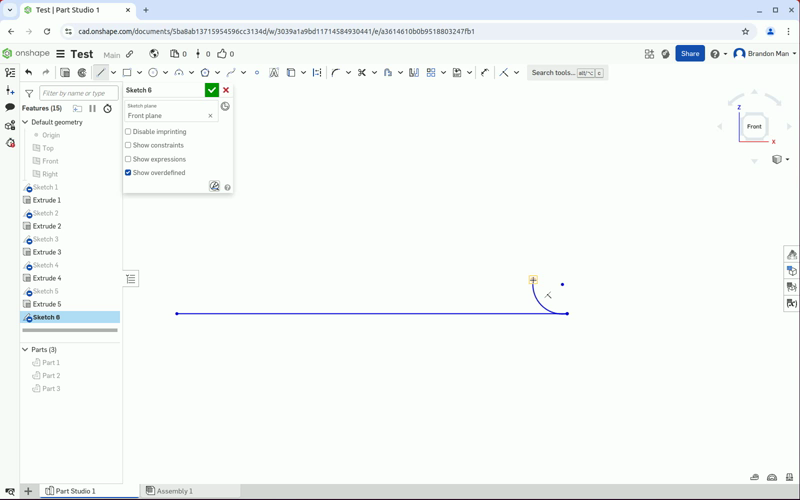
scroll(-6)
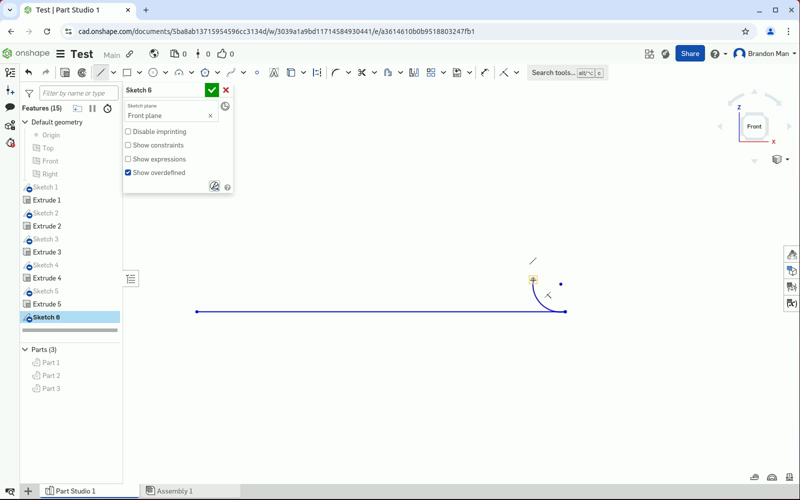
scroll(-6)
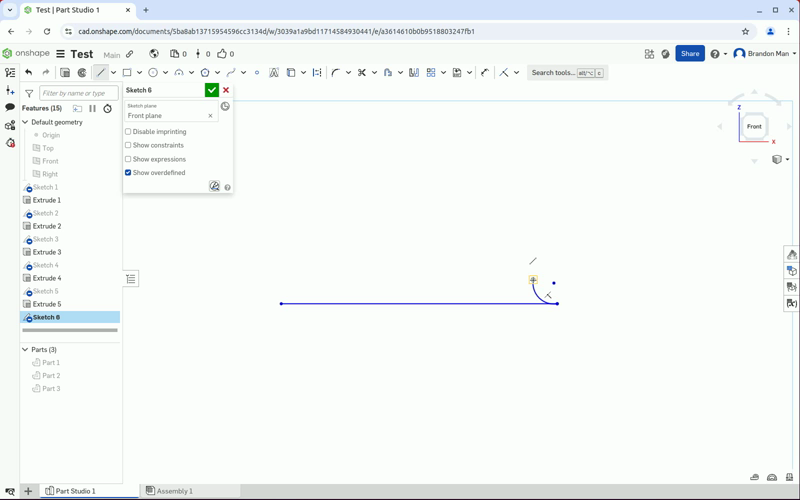
scroll(-6)
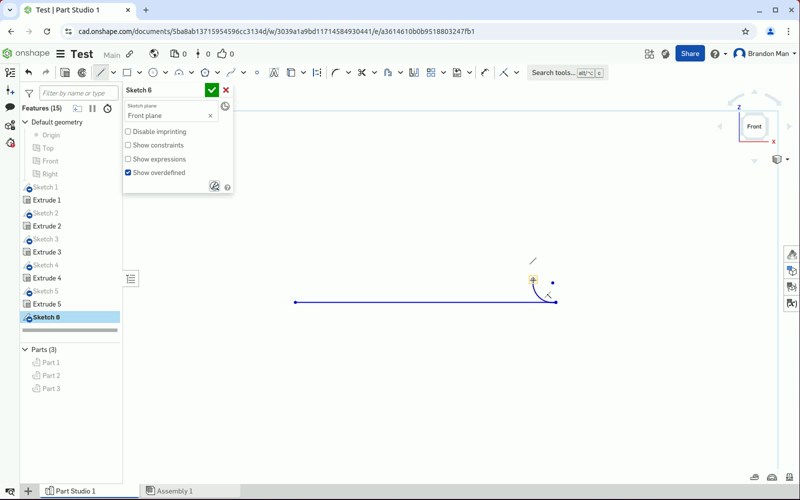
scroll(-6)
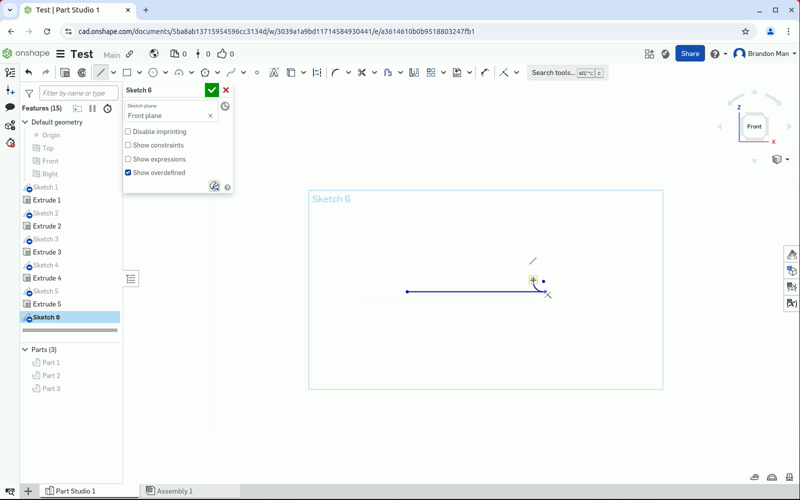
scroll(-6)
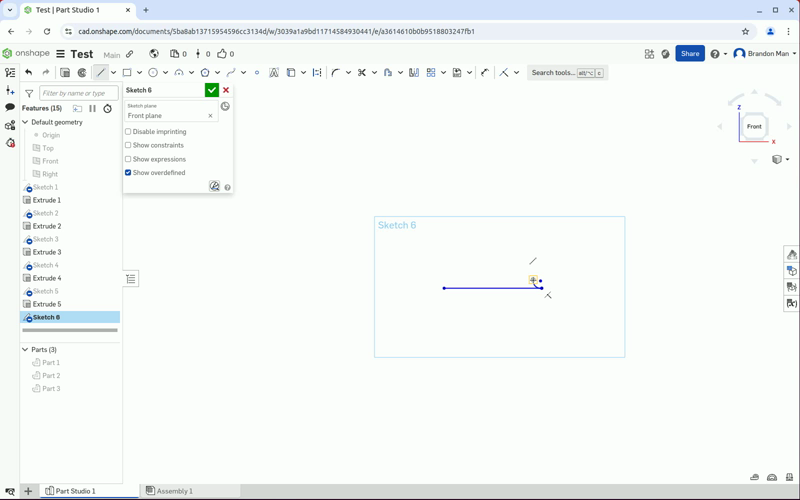
scroll(-6)
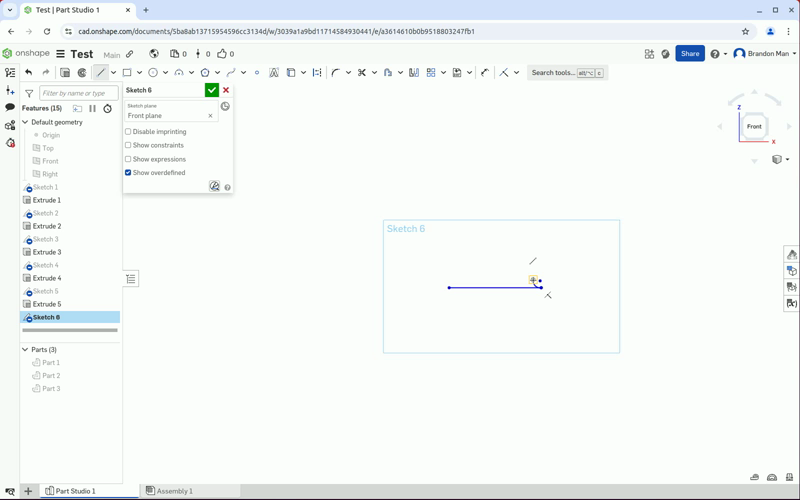
scroll(-6)
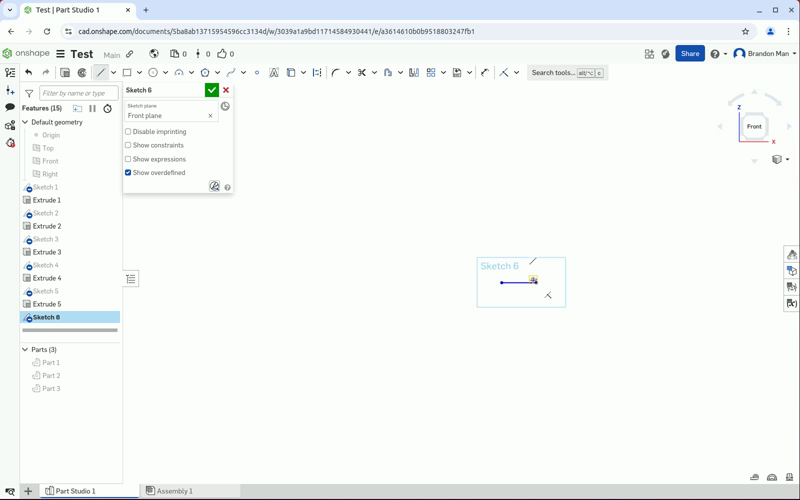
key_down(shift)
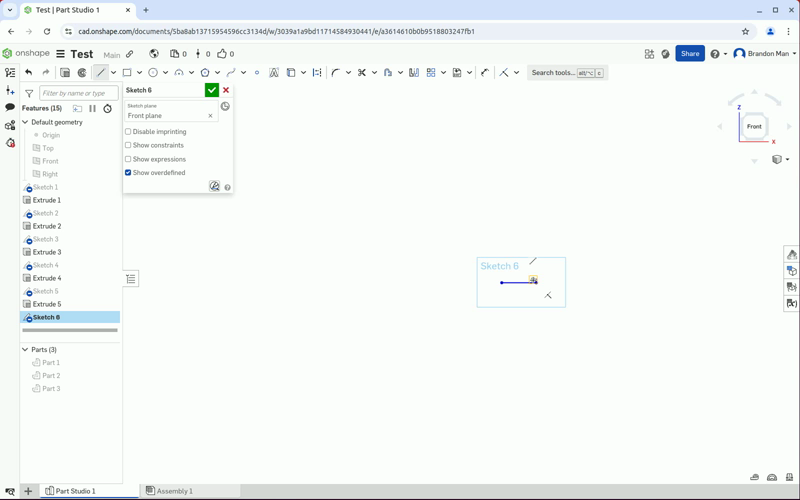
mouse_move(563, 279)
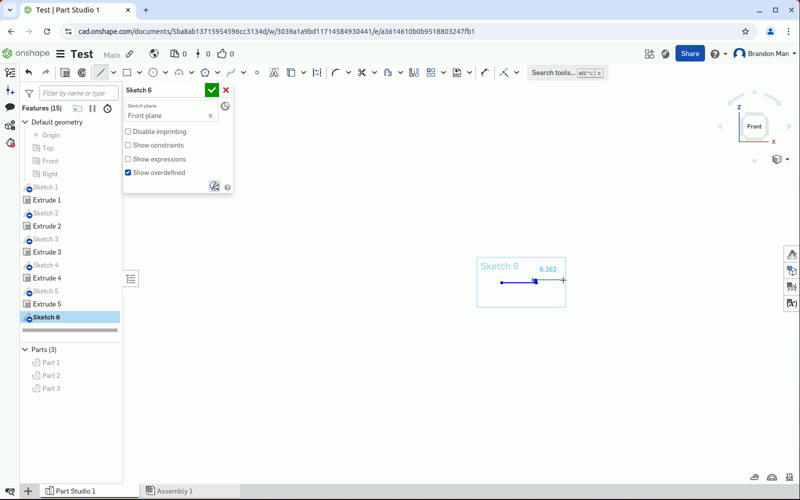
mouse_move(533, 254)
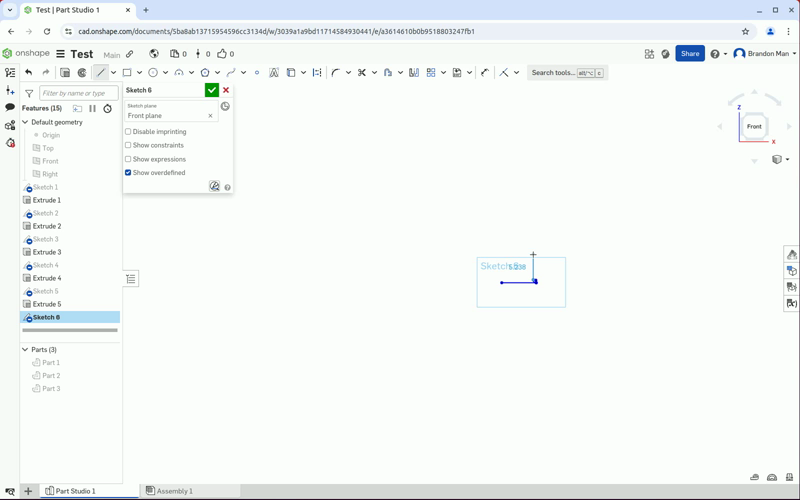
click(533, 254)
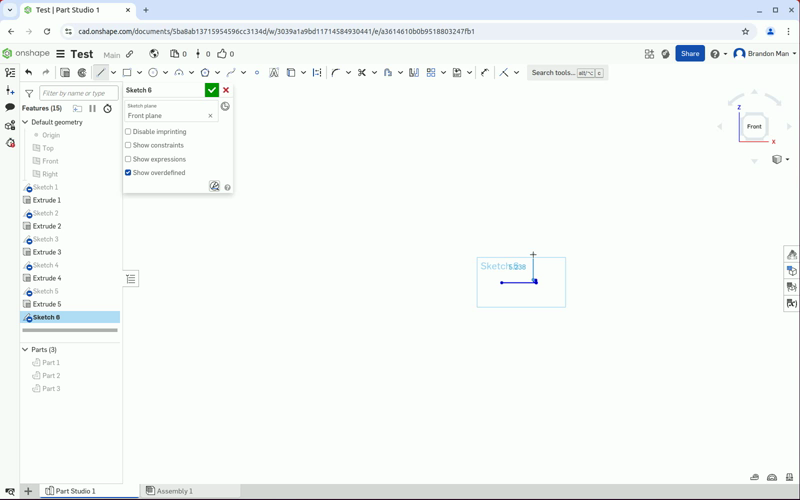
key_up(shift)
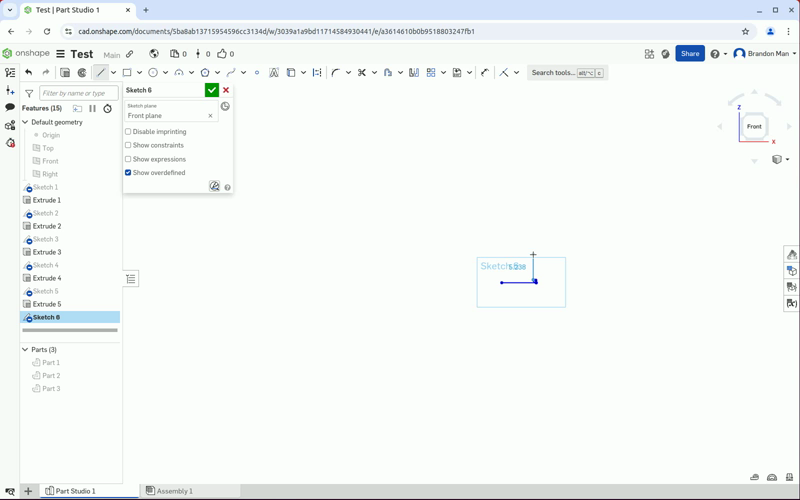
key(esc)
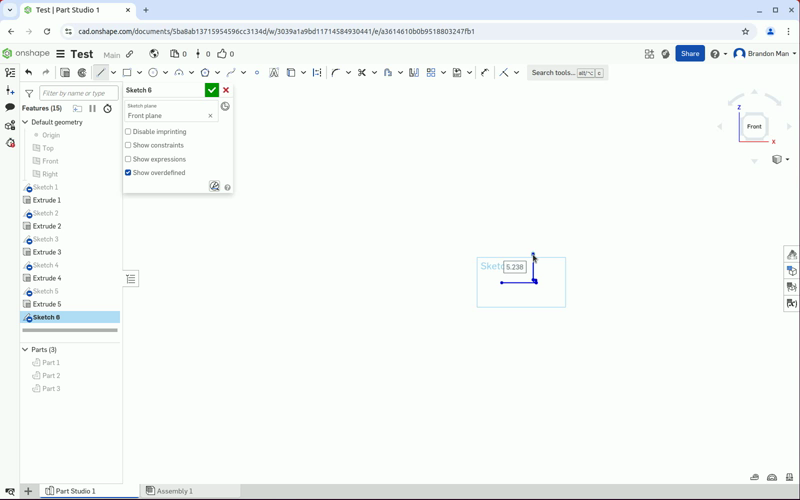
key(a)
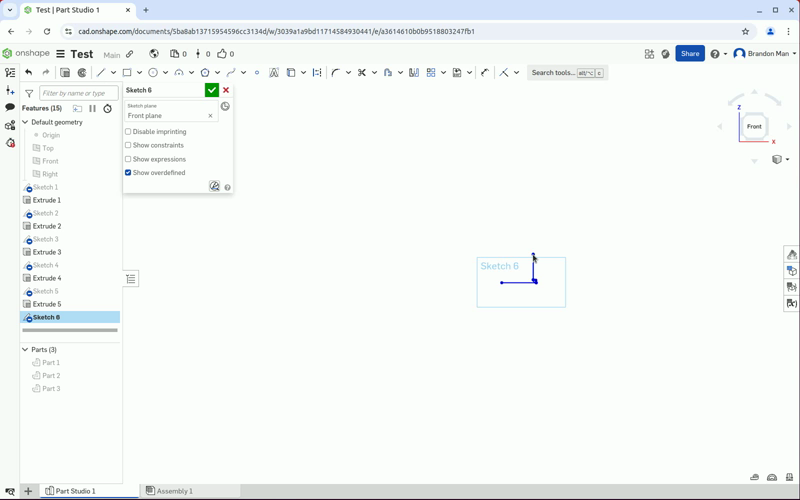
mouse_move(533, 254)
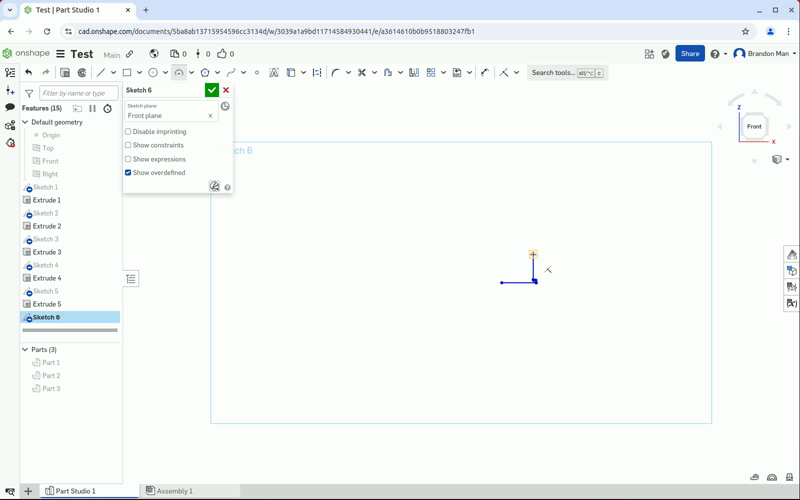
click(533, 254)
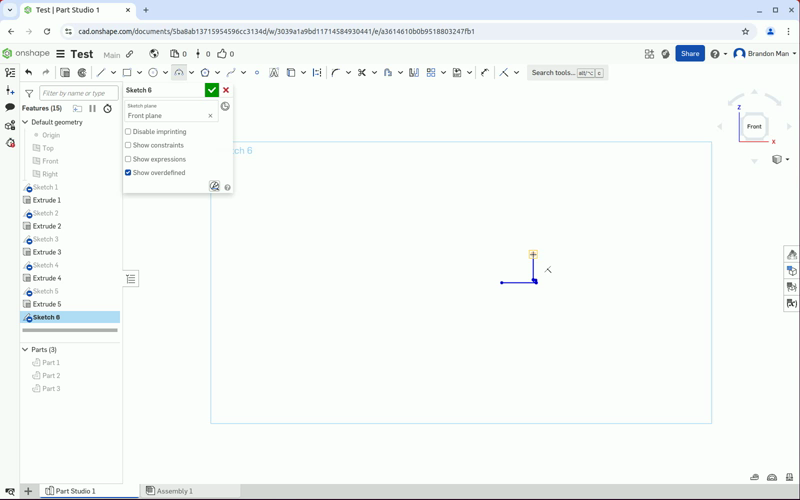
key_down(shift)
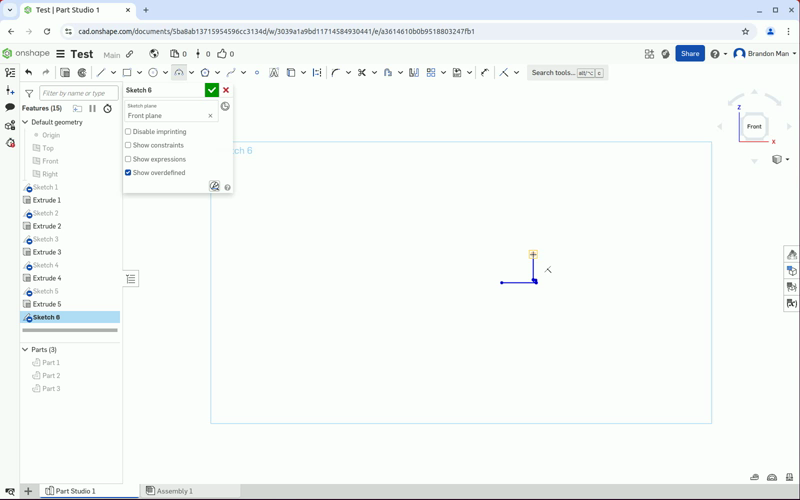
mouse_move(528, 249)
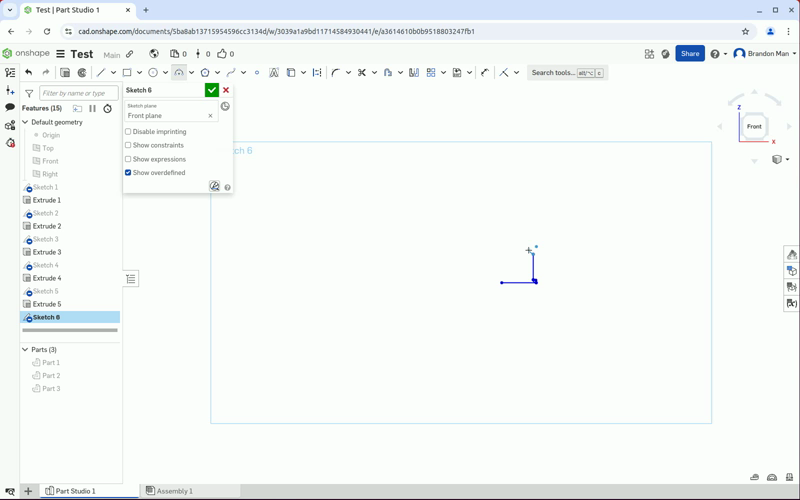
scroll(6)
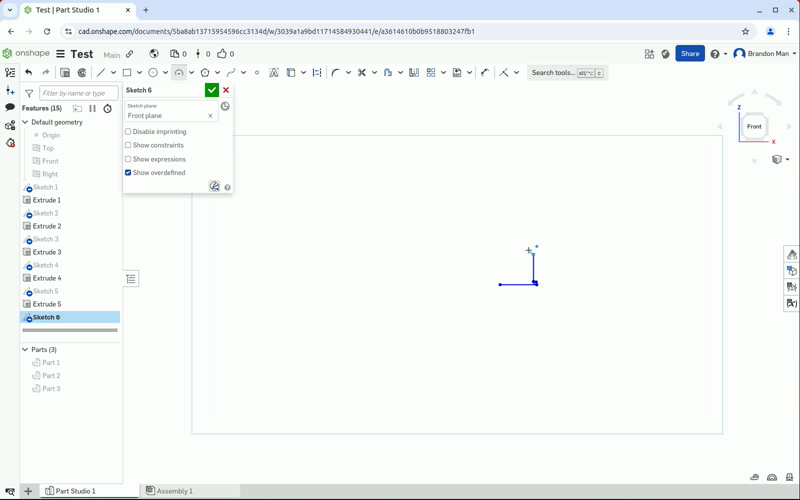
scroll(6)
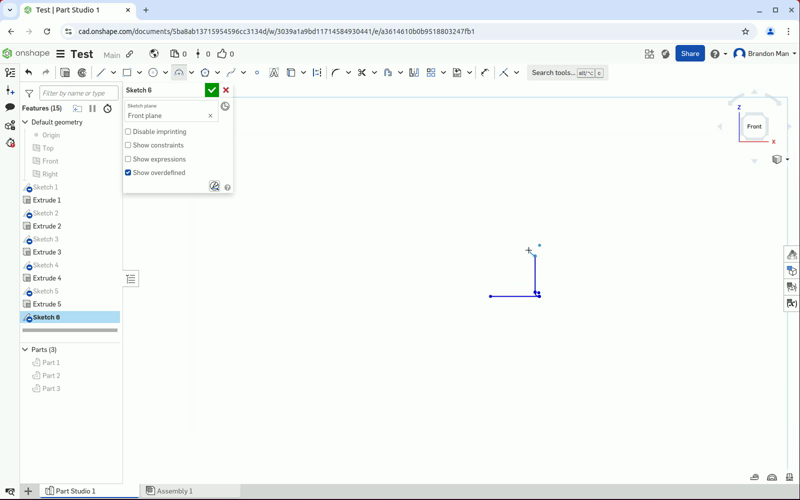
scroll(6)
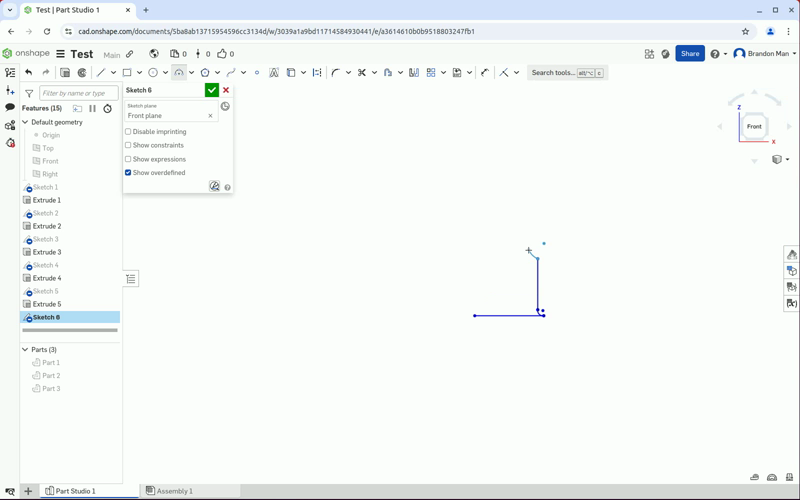
scroll(6)
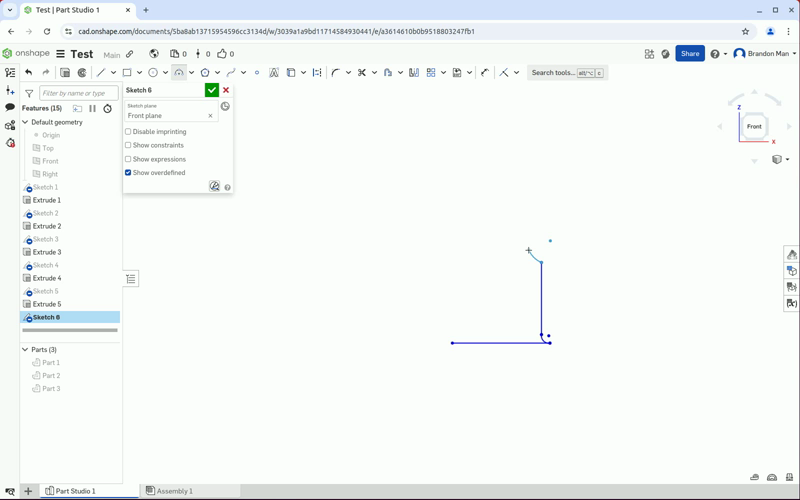
scroll(6)
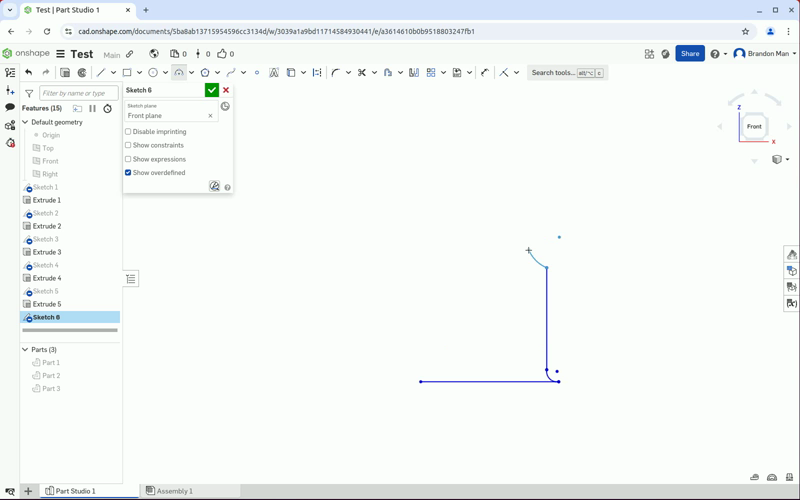
scroll(6)
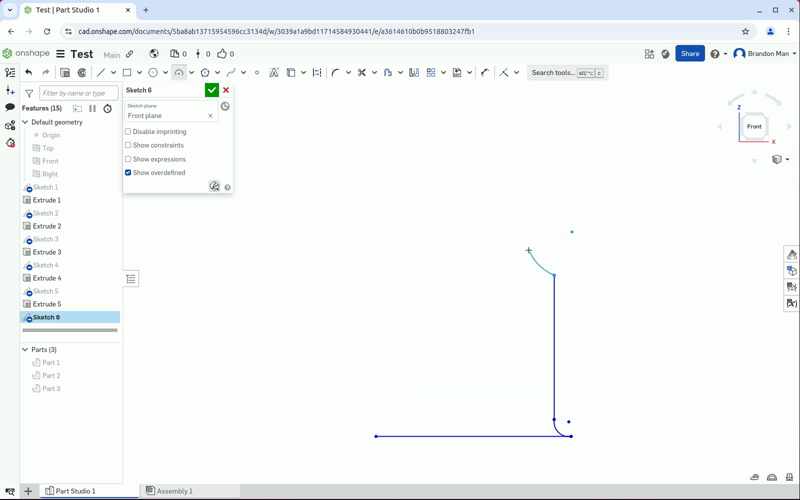
scroll(6)
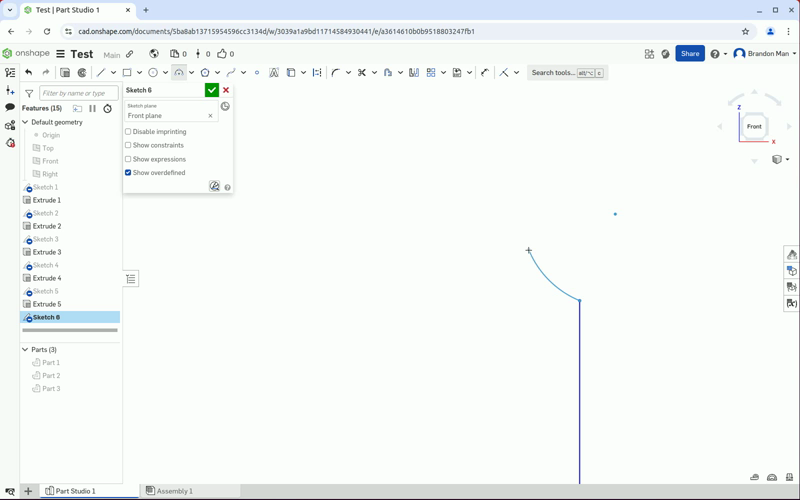
click(528, 249)
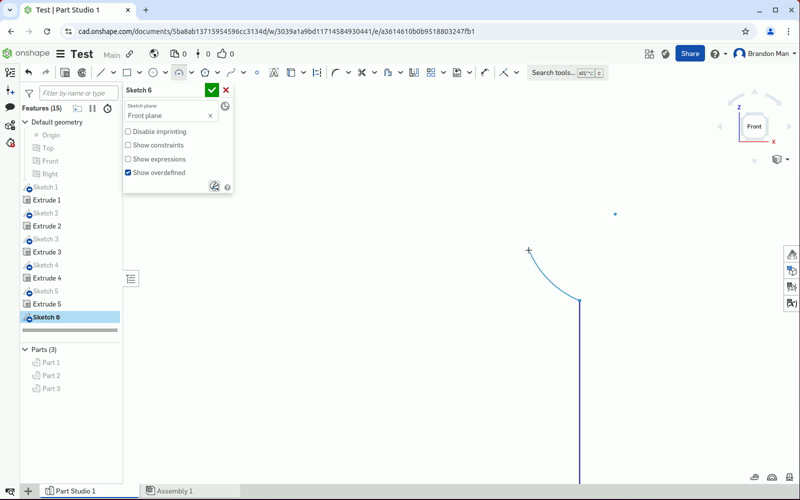
scroll(-6)
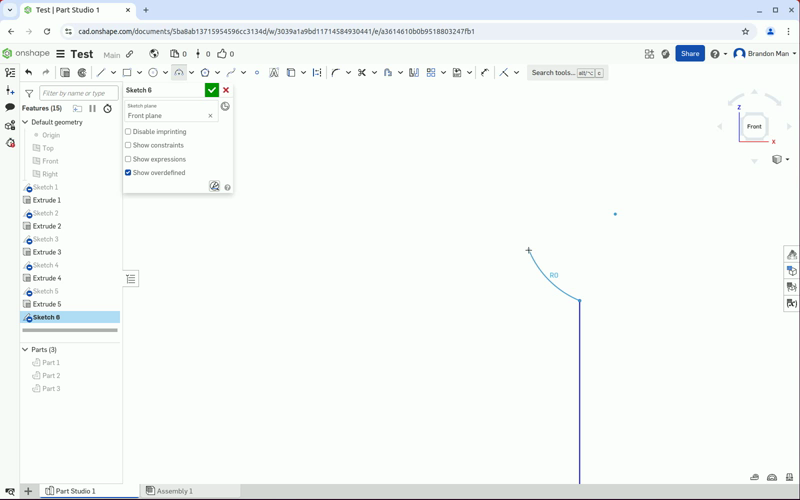
scroll(-6)
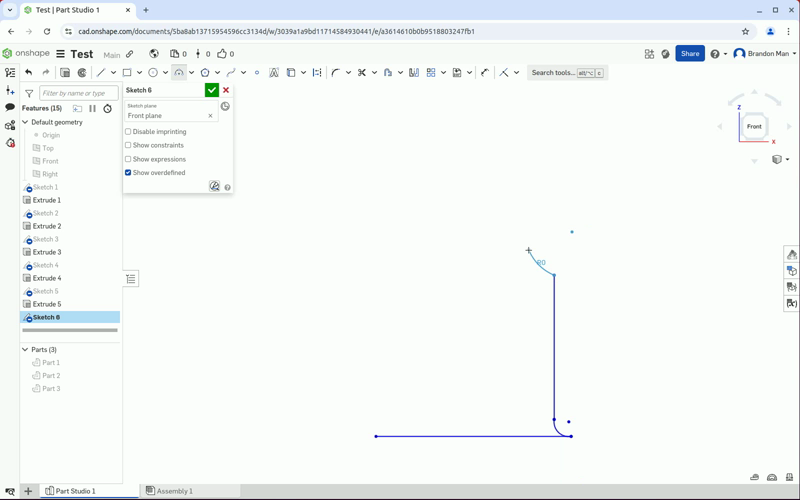
scroll(-6)
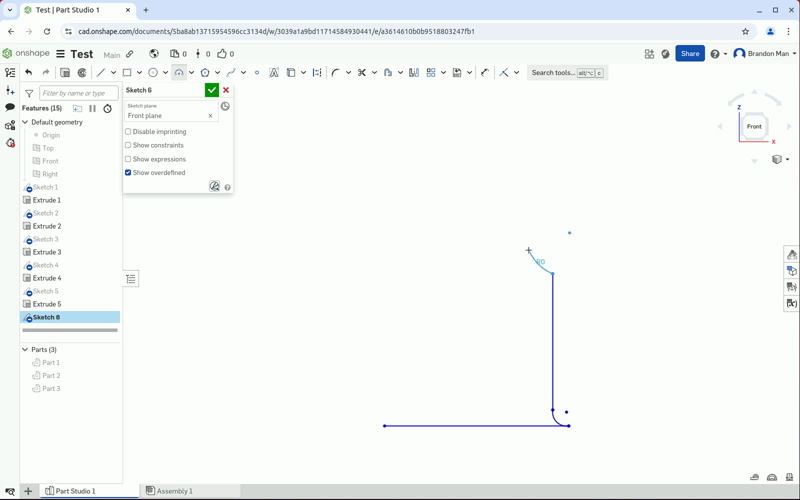
scroll(-6)
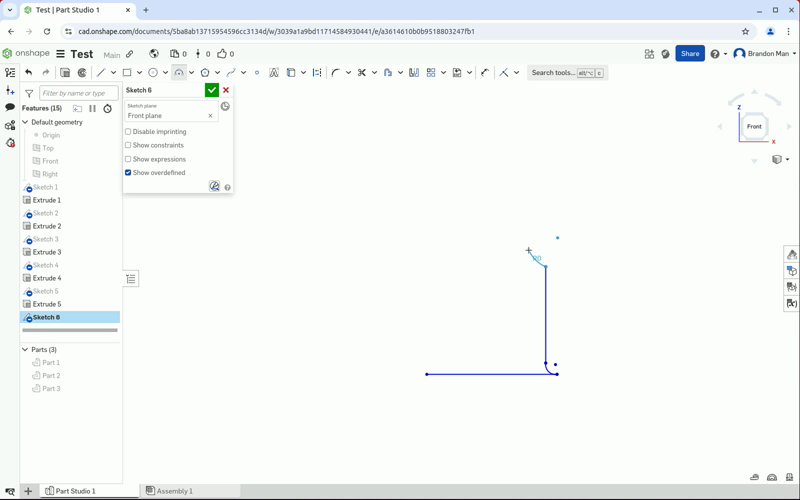
scroll(-6)
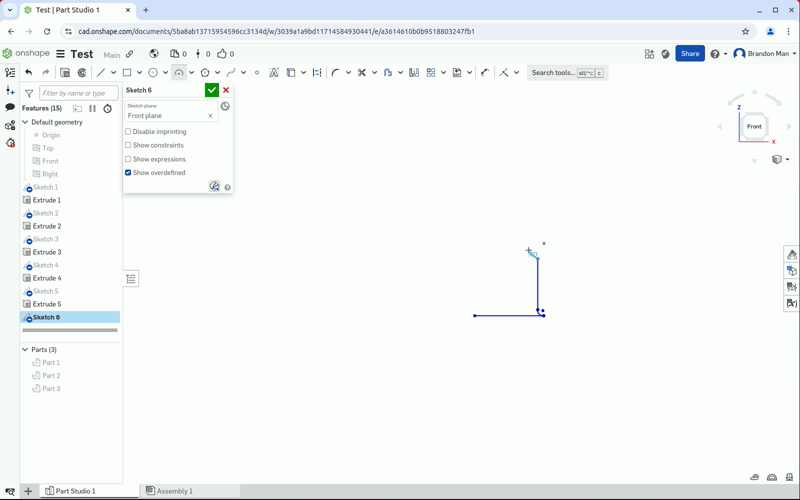
scroll(-6)
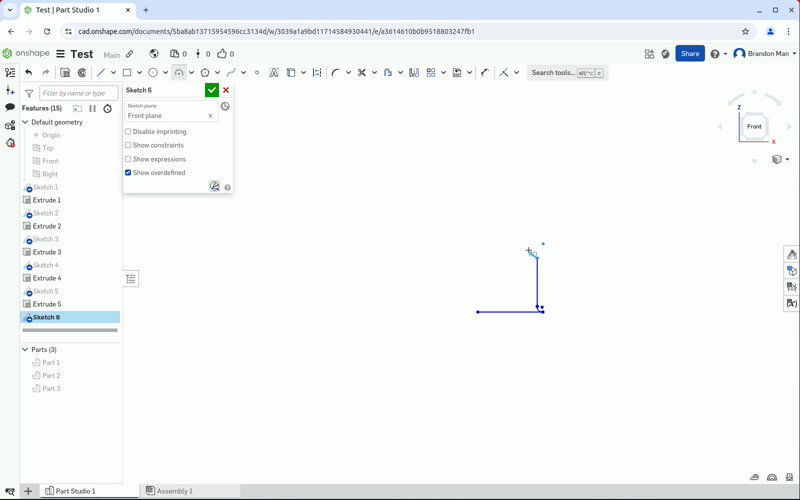
scroll(-6)
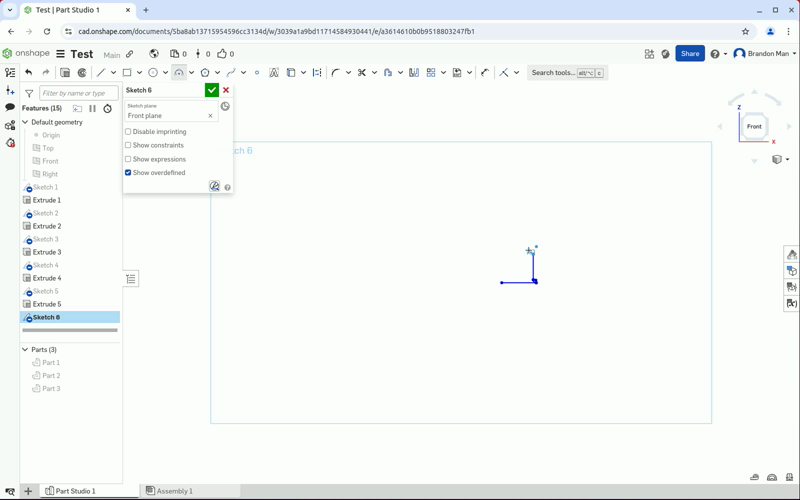
mouse_move(531, 251)
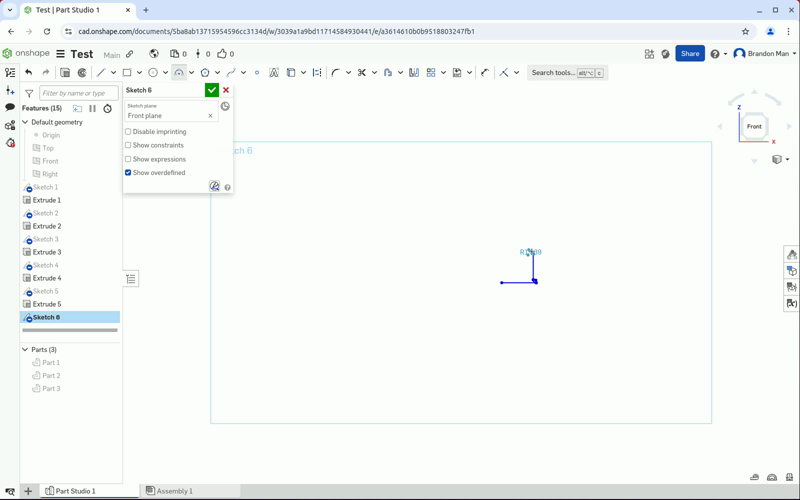
scroll(6)
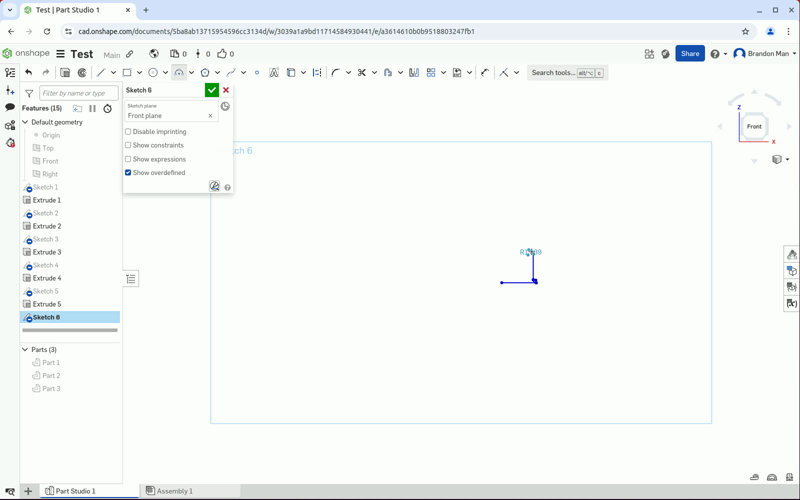
scroll(6)
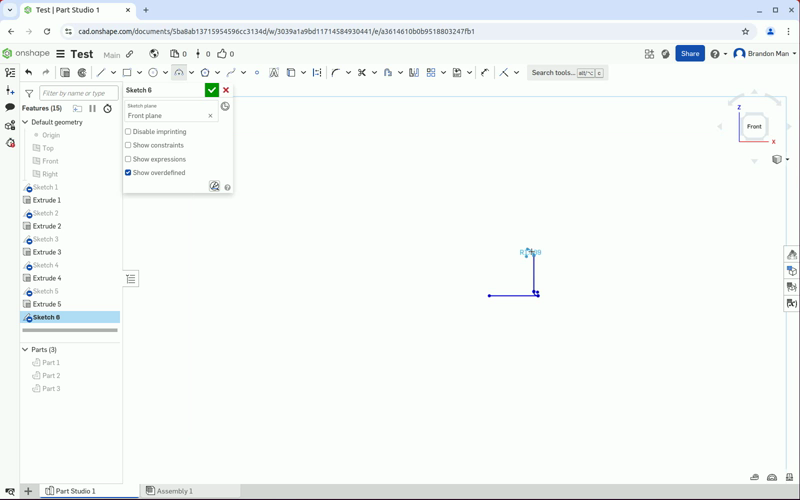
scroll(6)
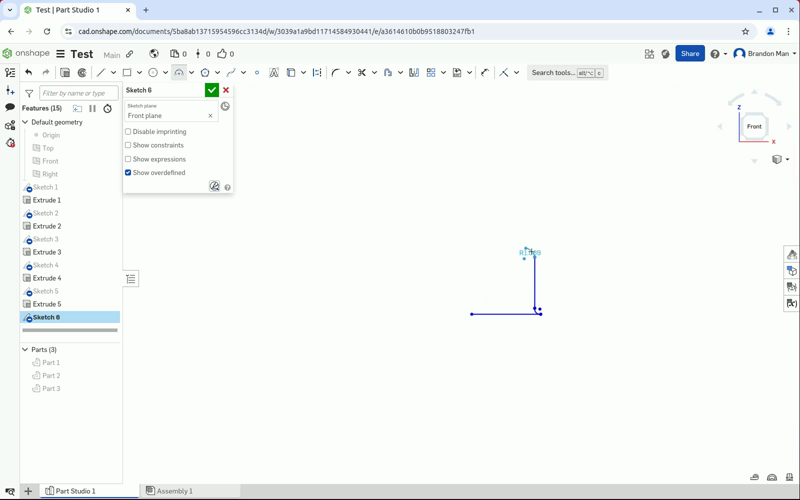
scroll(6)
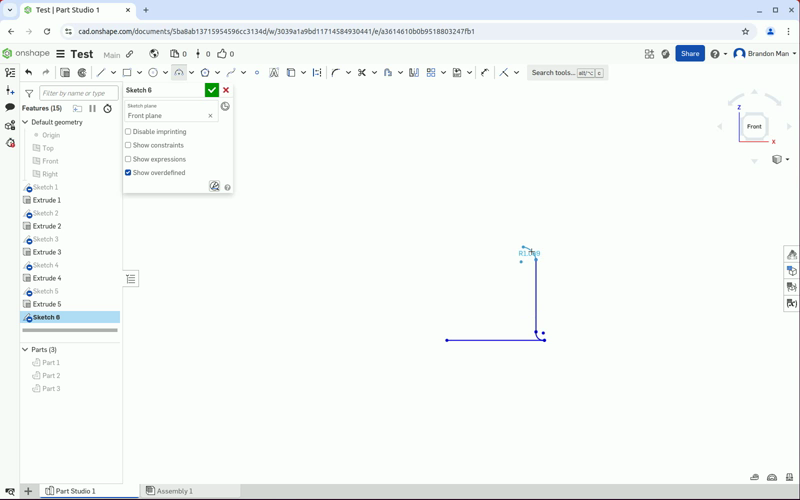
scroll(6)
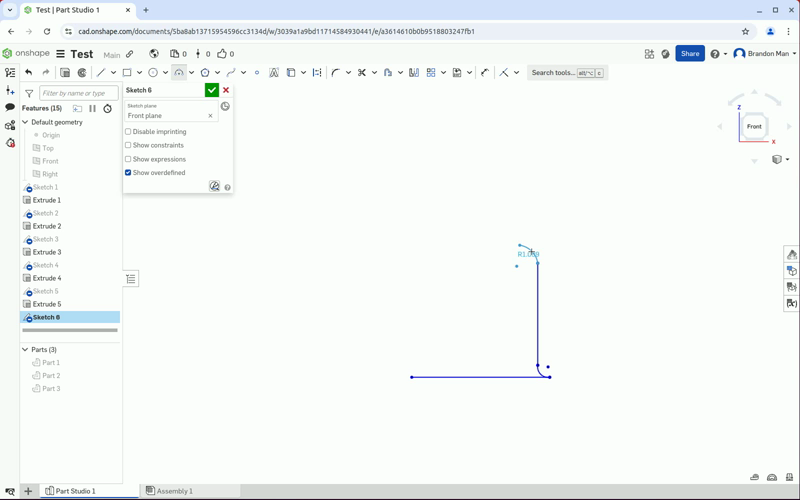
scroll(6)
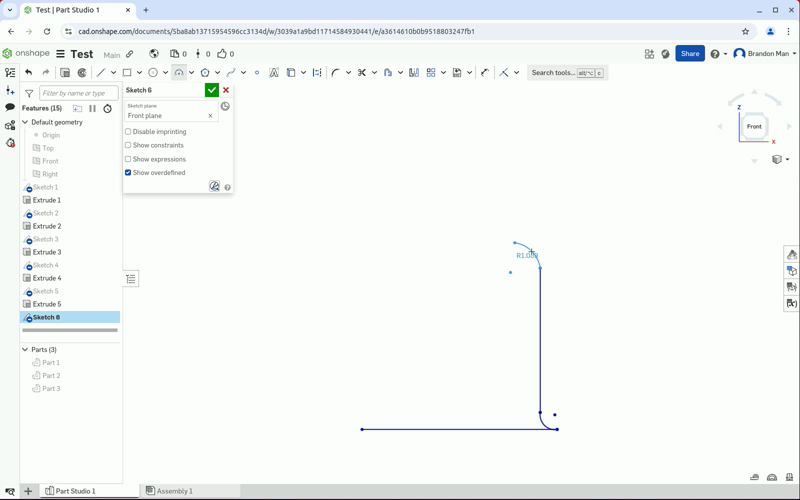
scroll(6)
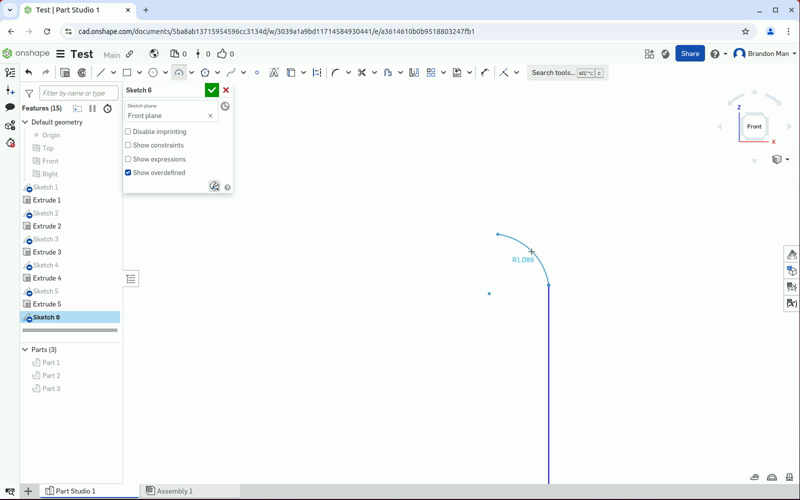
click(531, 251)
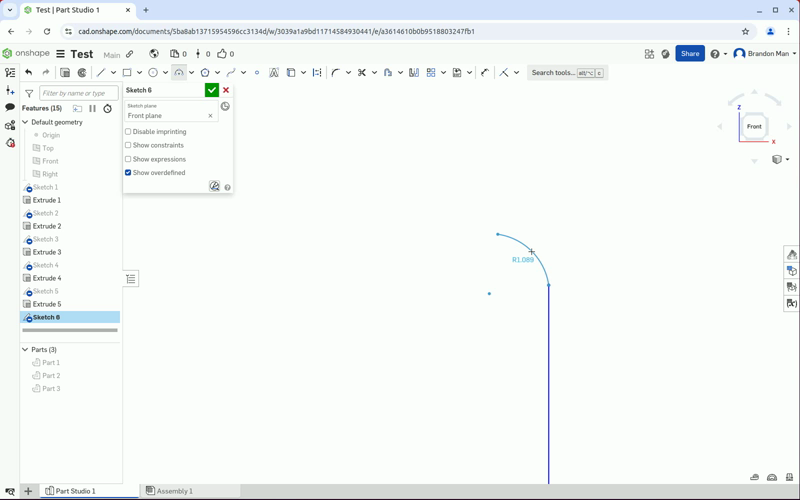
scroll(-6)
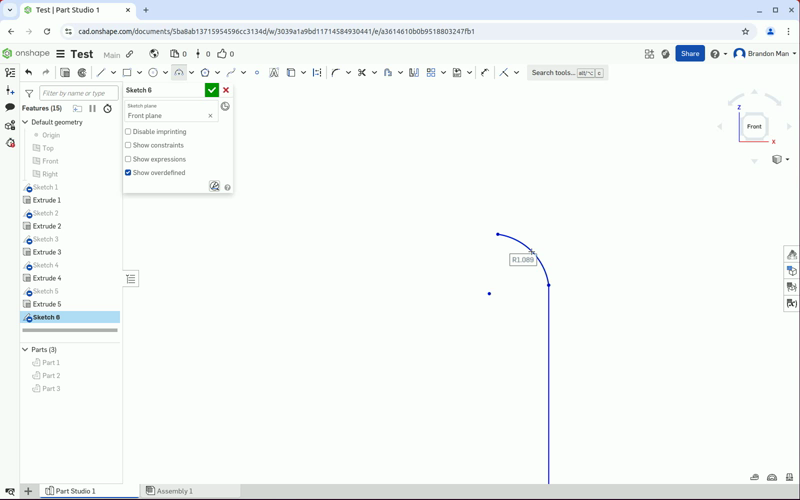
scroll(-6)
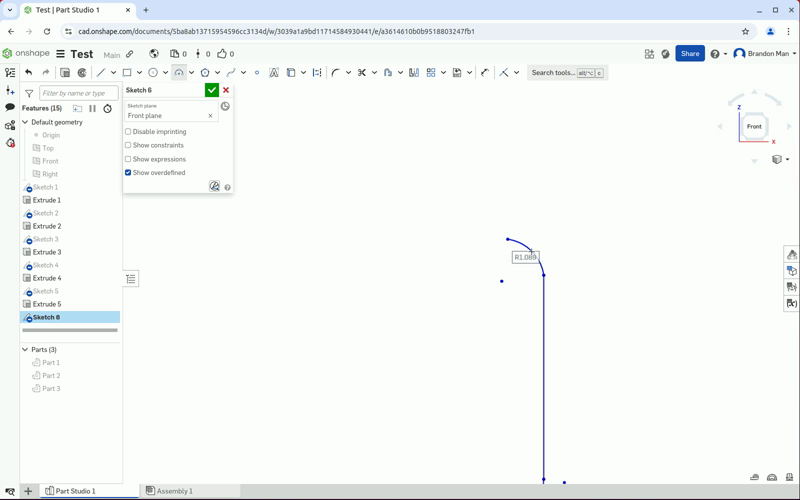
scroll(-6)
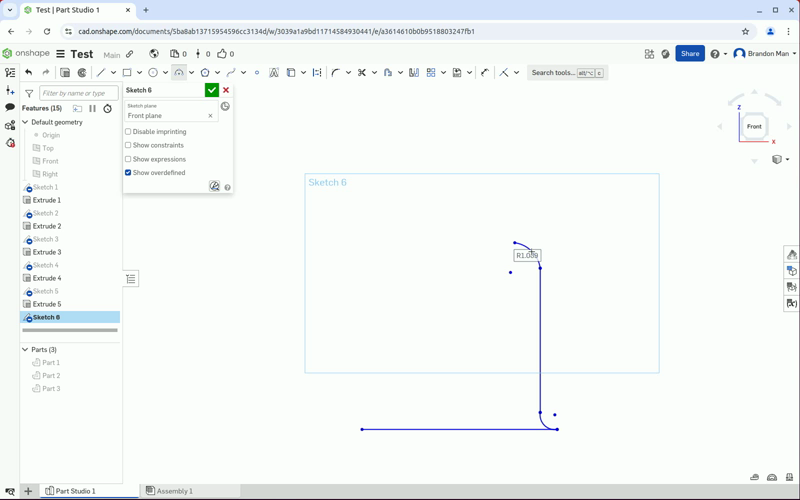
scroll(-6)
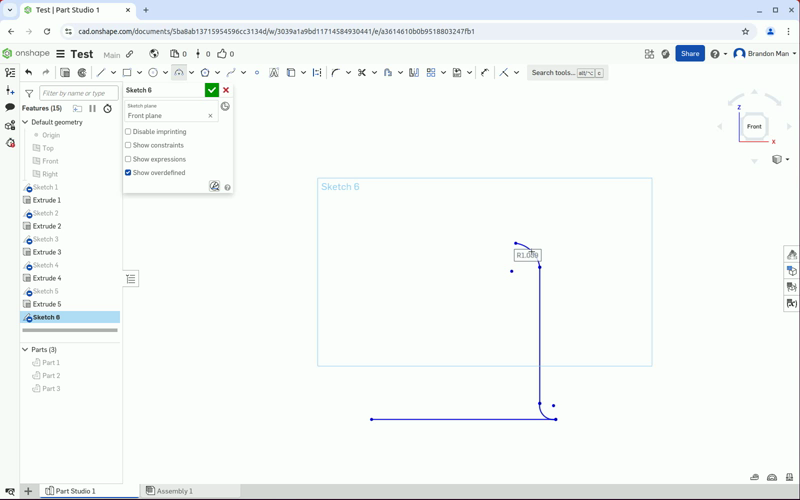
scroll(-6)
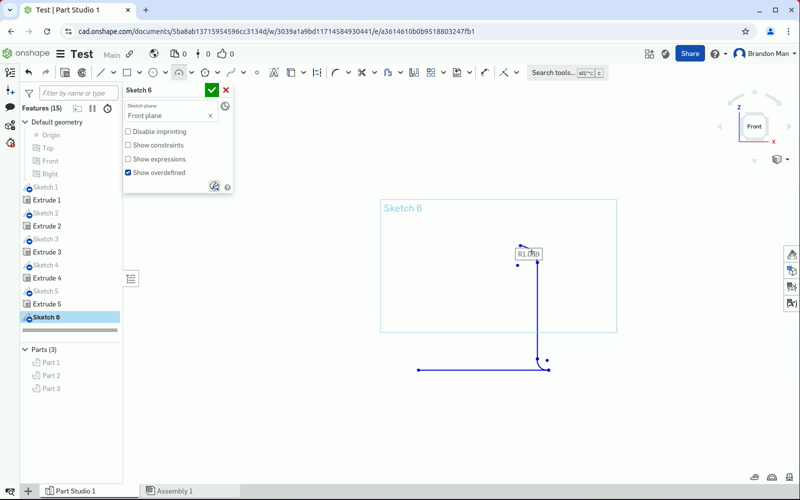
scroll(-6)
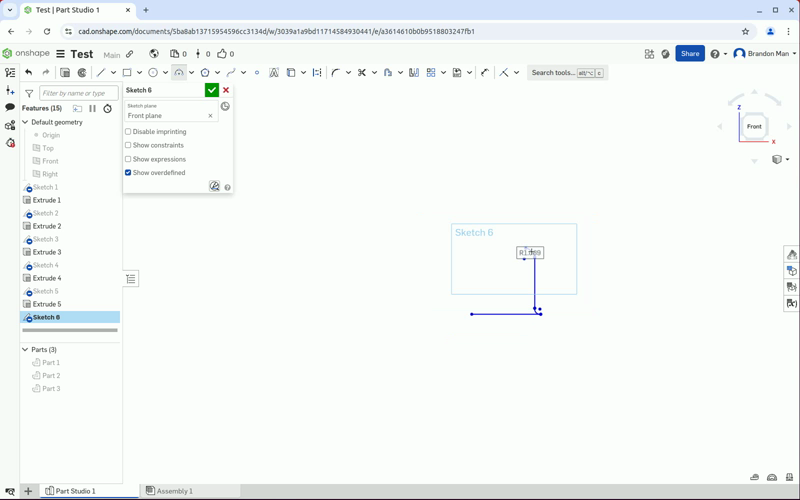
scroll(-6)
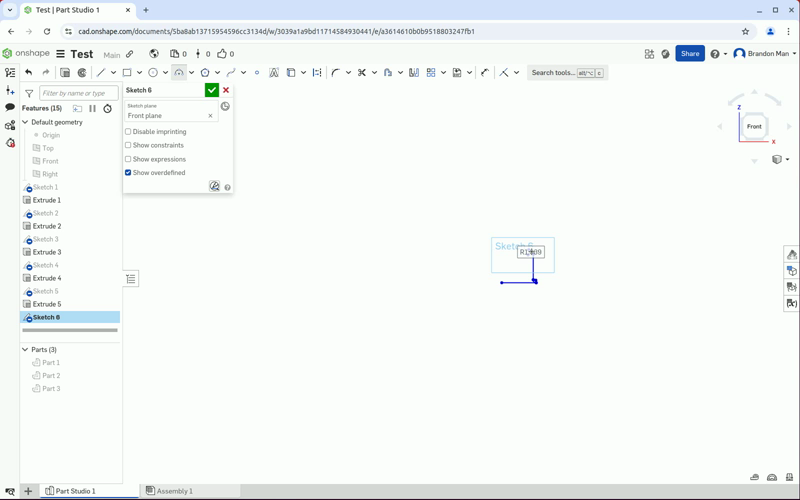
key_up(shift)
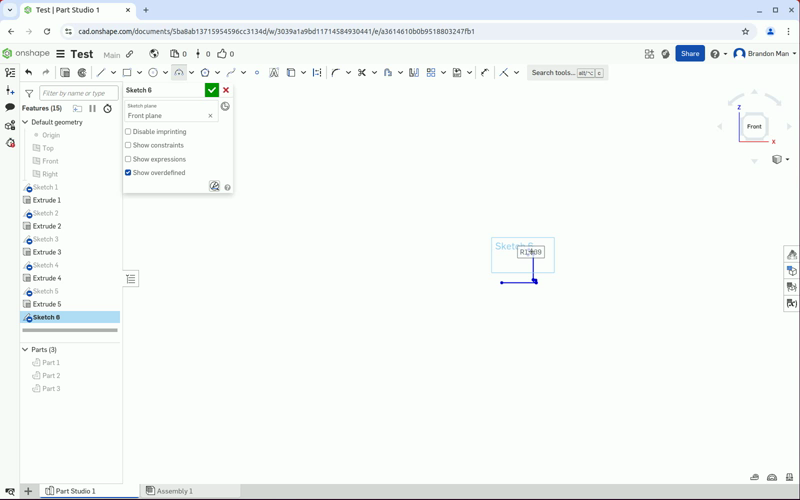
key(esc)
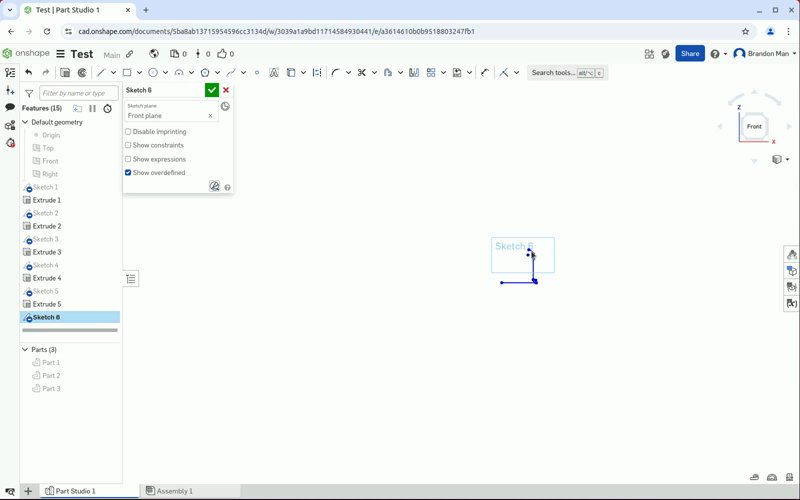
key(l)
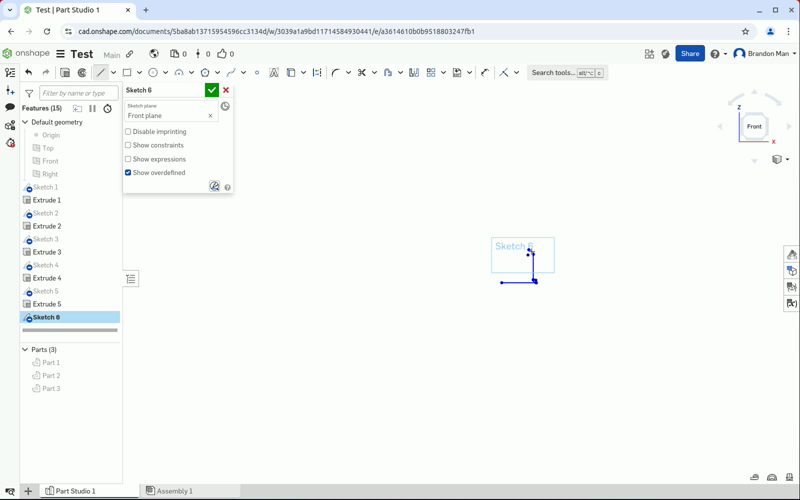
mouse_move(528, 249)
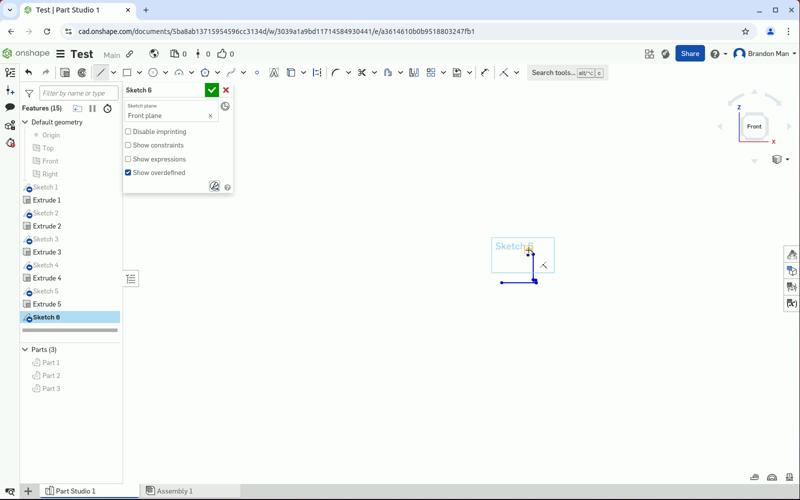
scroll(6)
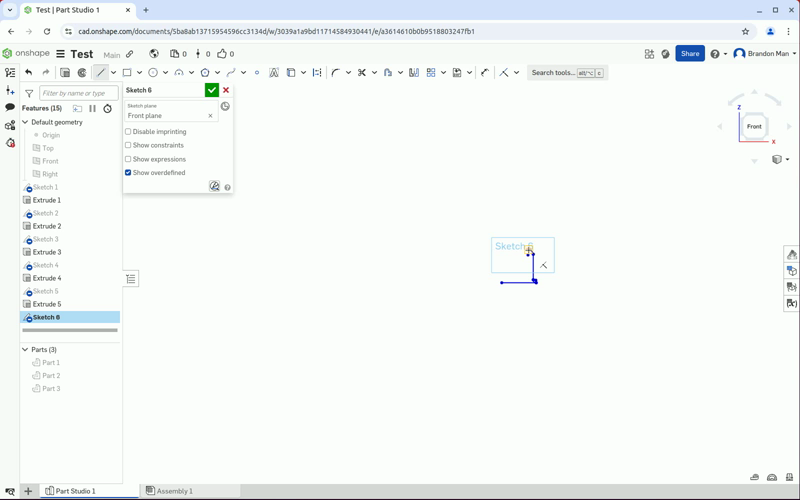
scroll(6)
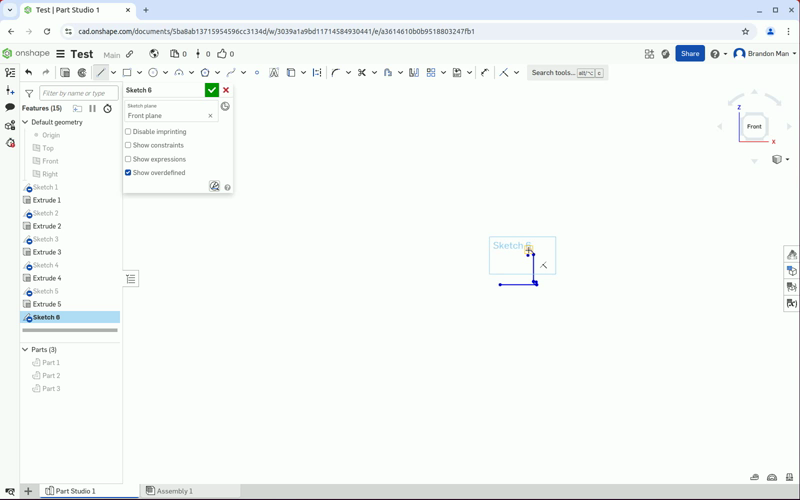
scroll(6)
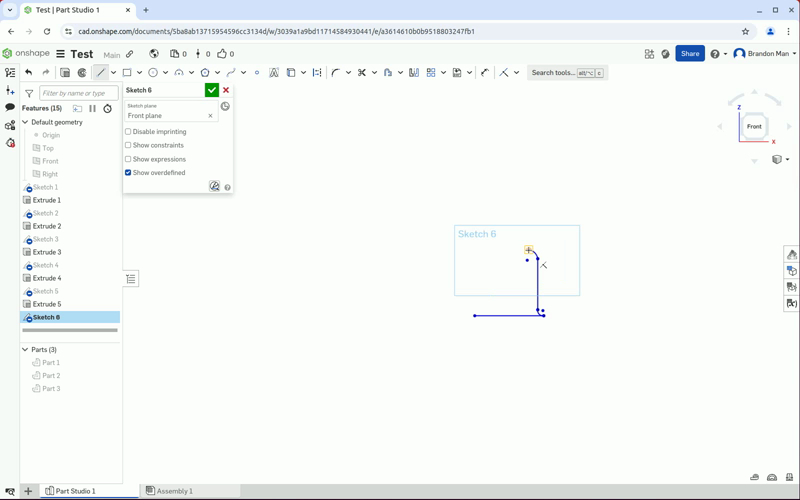
scroll(6)
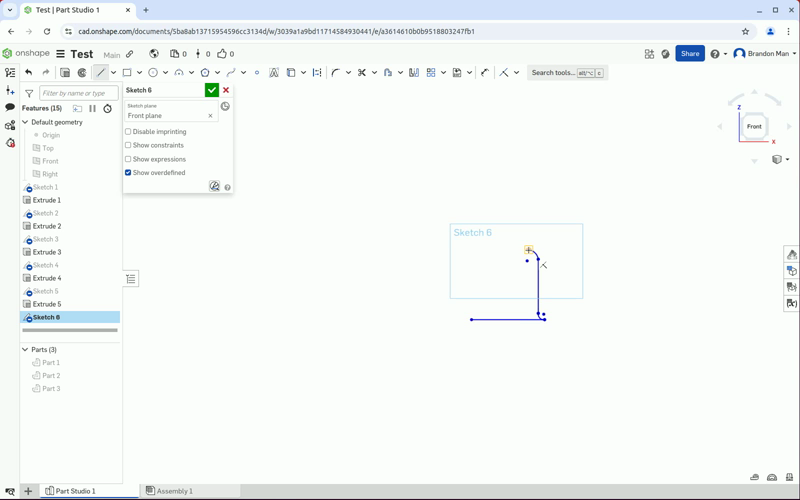
scroll(6)
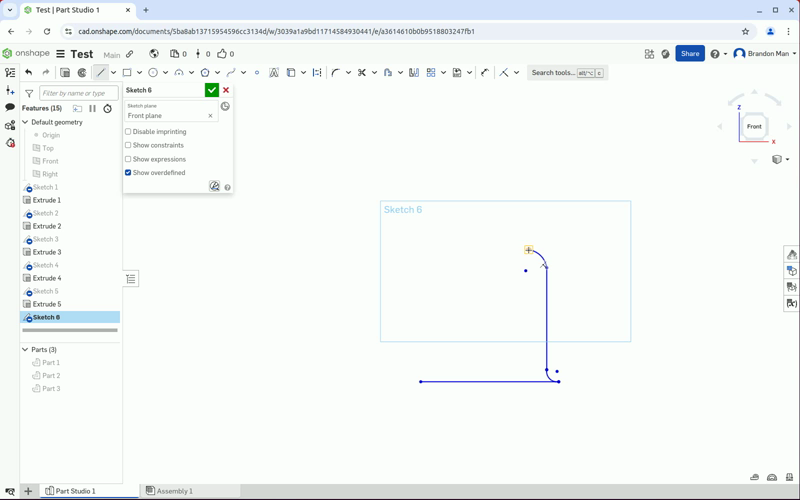
scroll(6)
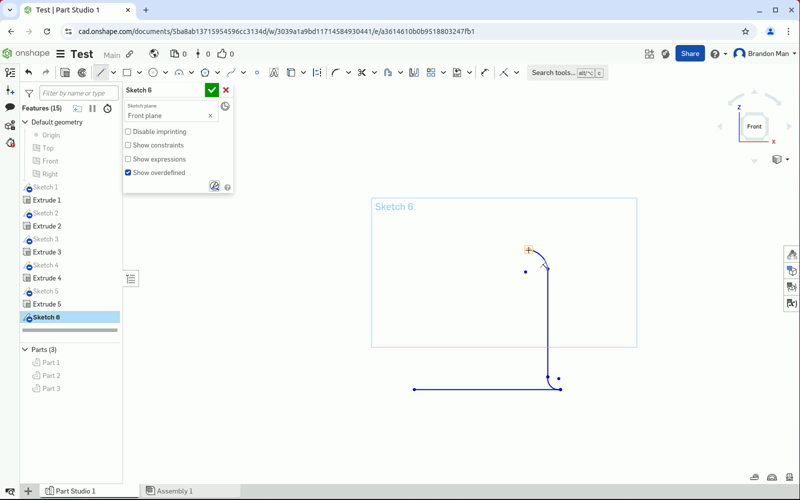
scroll(6)
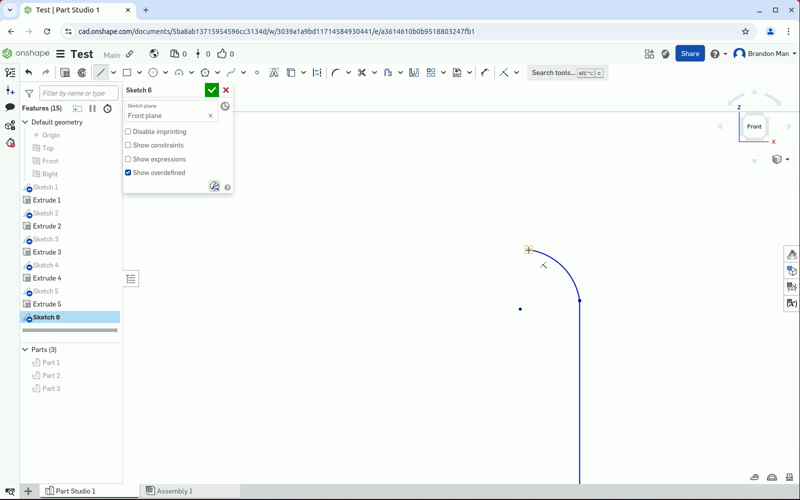
click(528, 249)
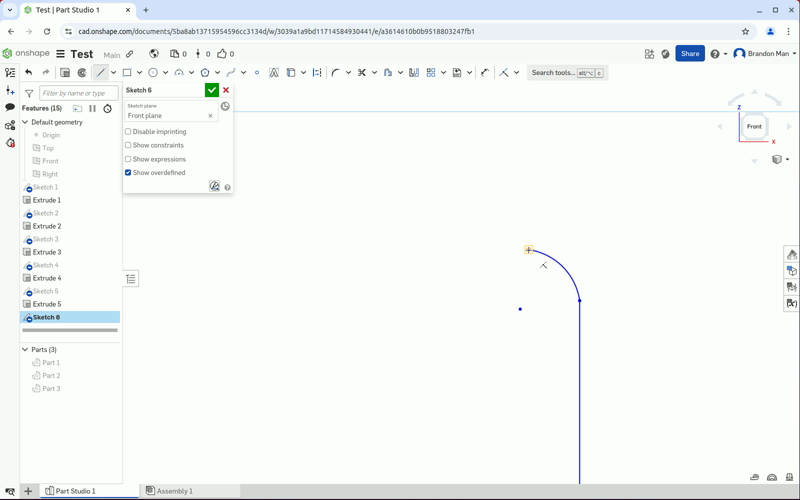
scroll(-6)
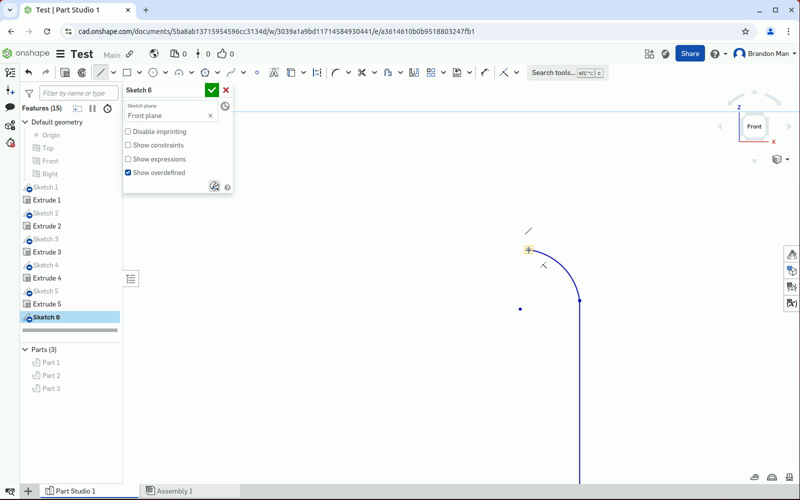
scroll(-6)
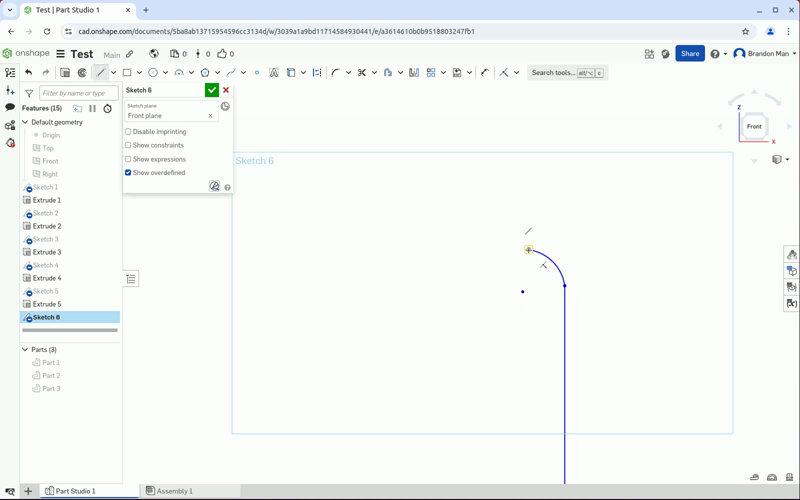
scroll(-6)
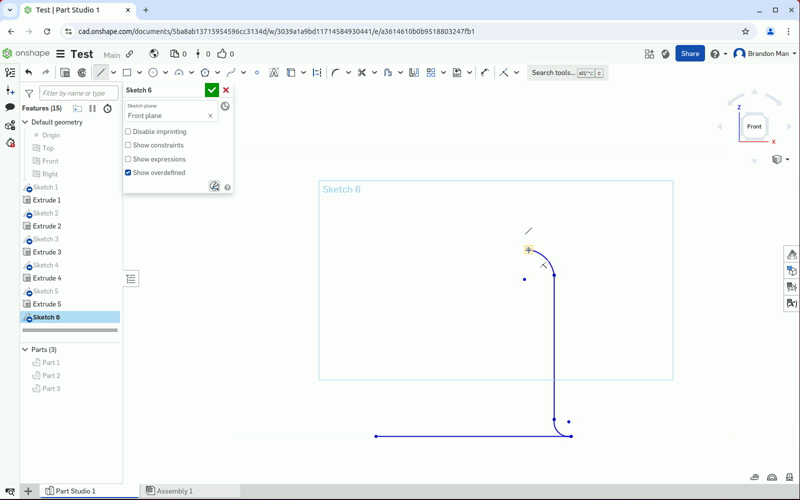
scroll(-6)
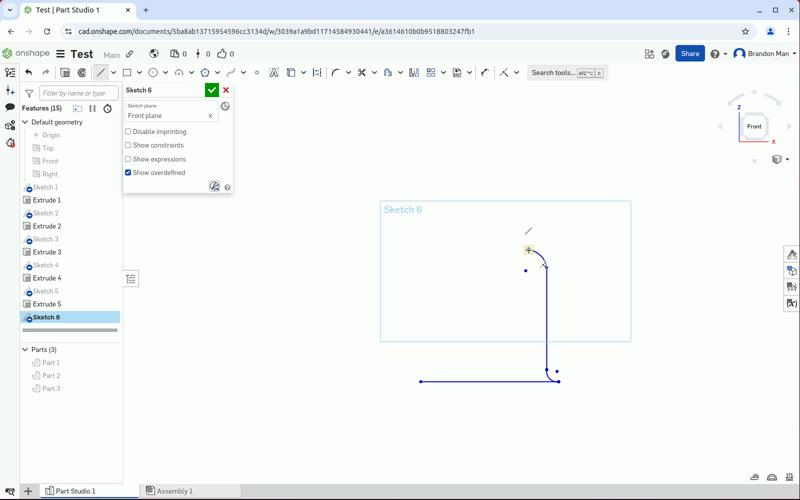
scroll(-6)
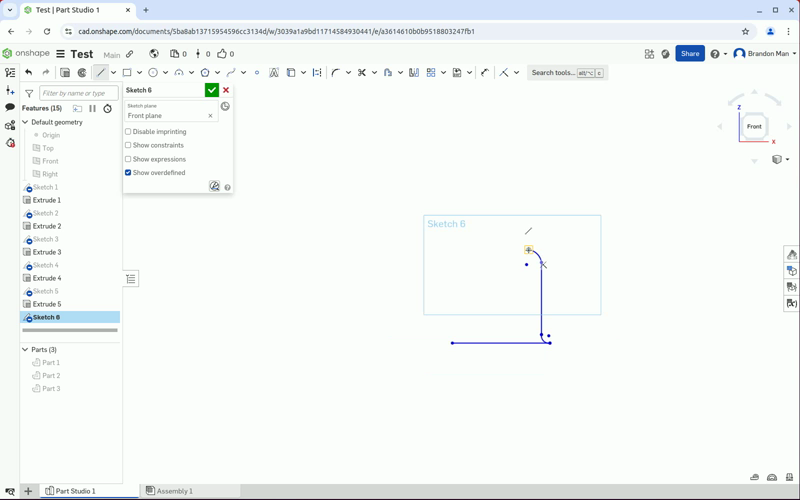
scroll(-6)
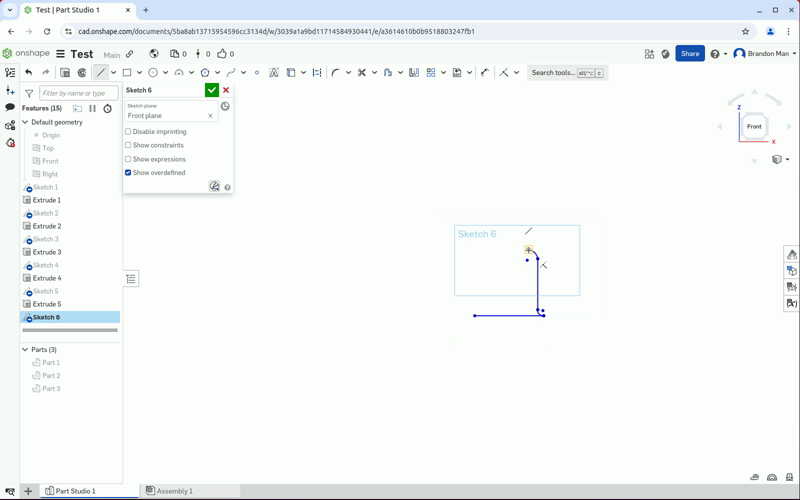
scroll(-6)
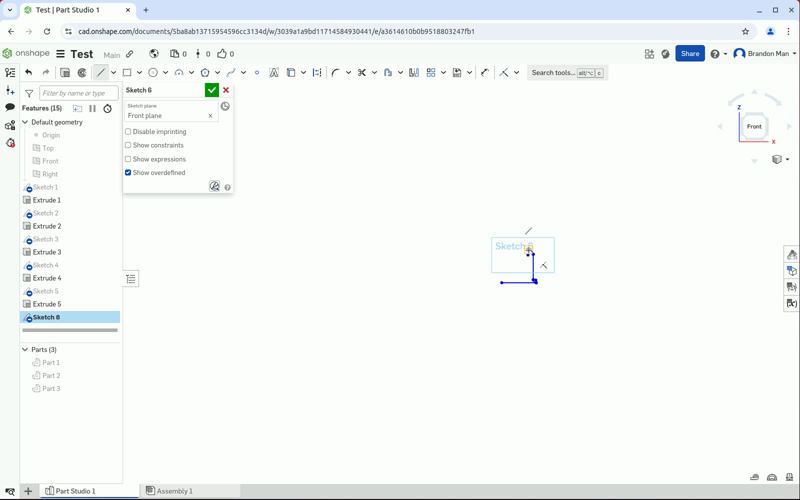
key_down(shift)
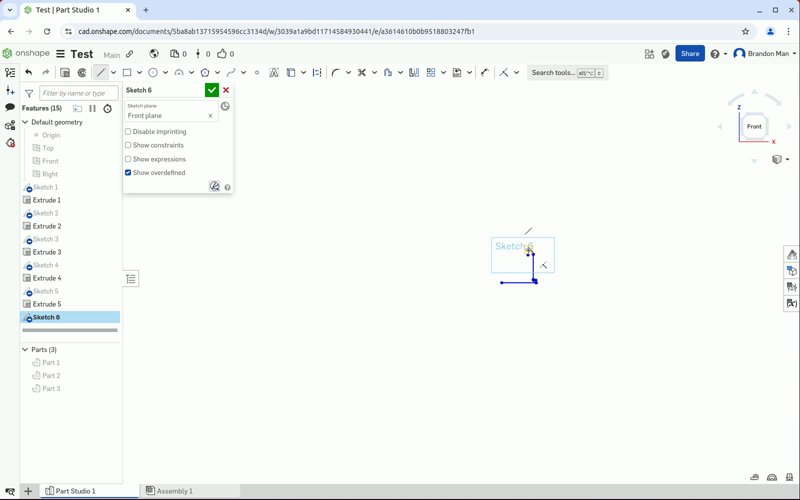
mouse_move(558, 249)
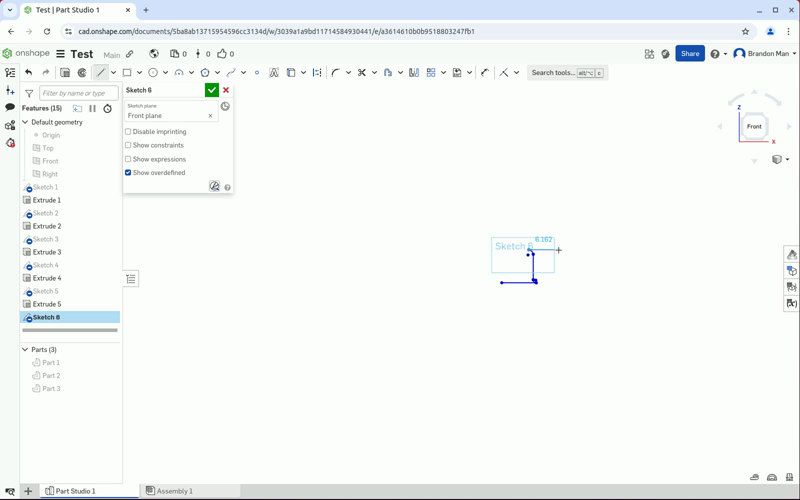
mouse_move(514, 249)
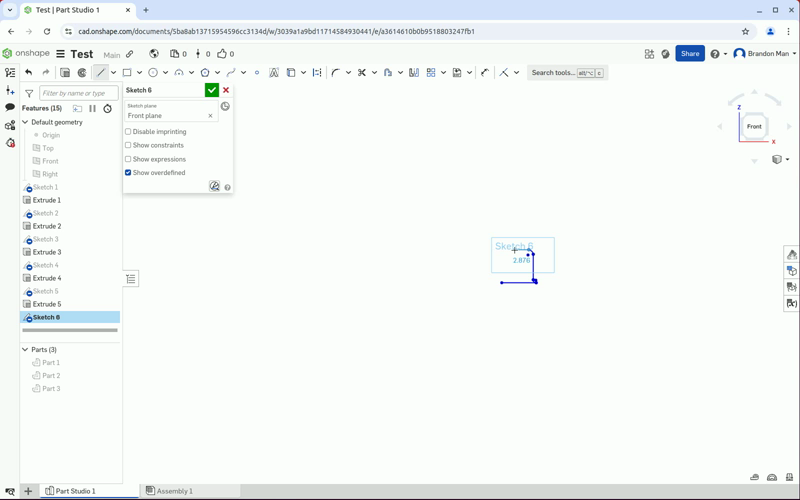
click(514, 249)
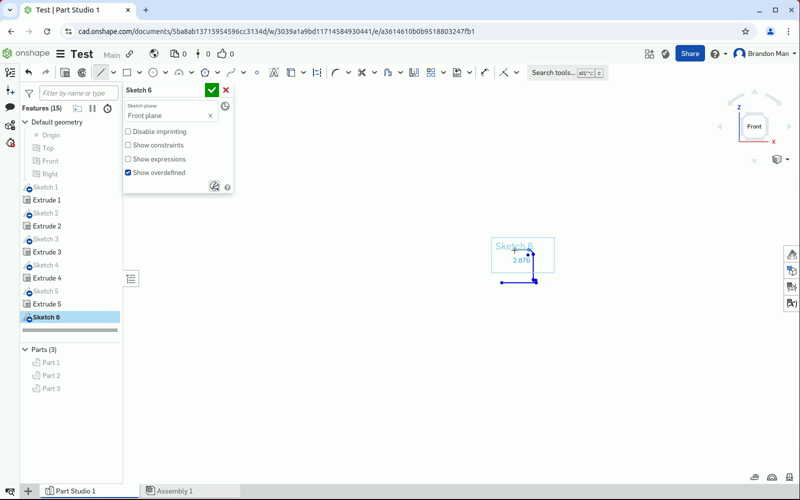
key_up(shift)
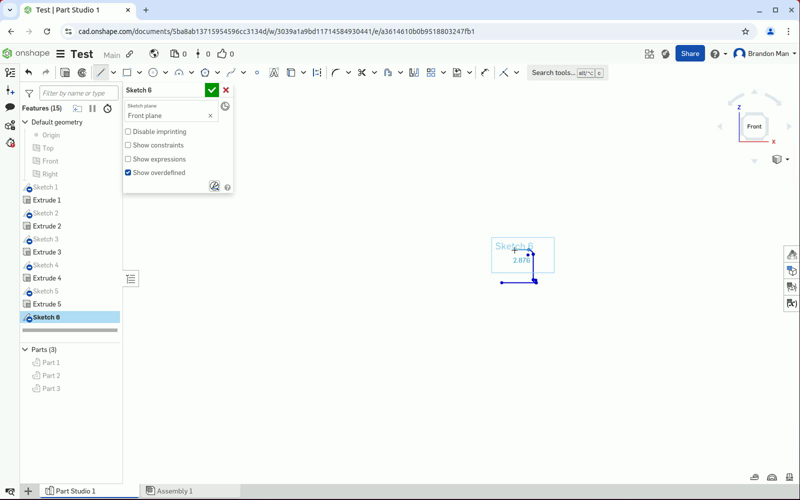
key(esc)
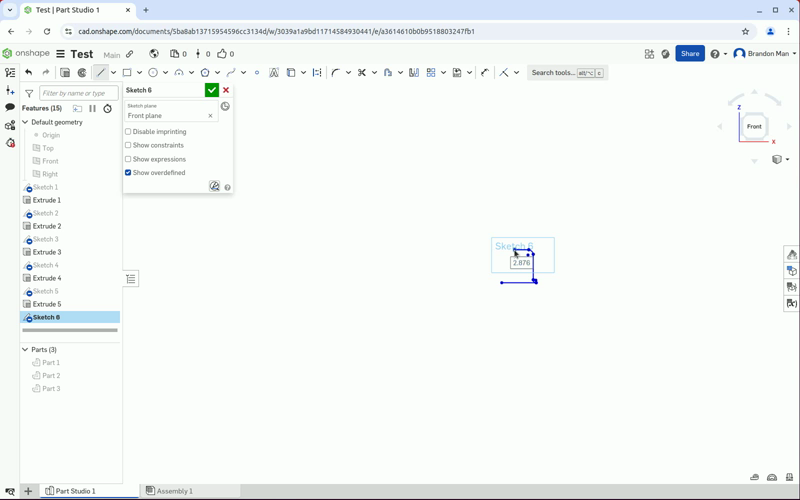
key(a)
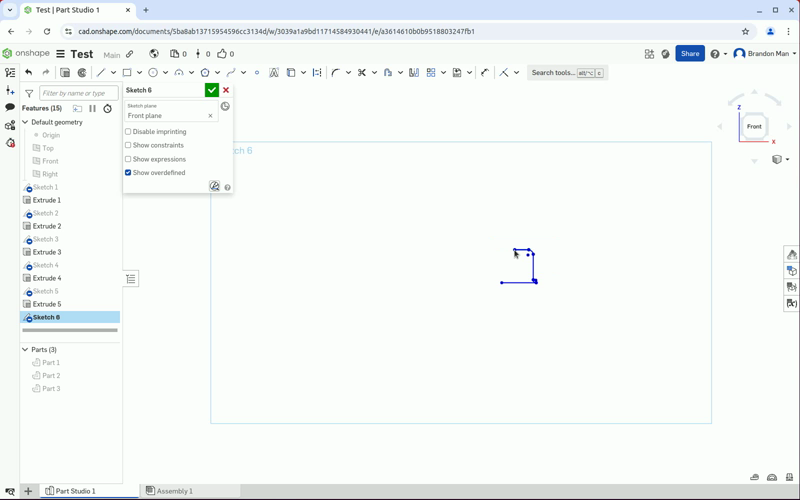
mouse_move(514, 249)
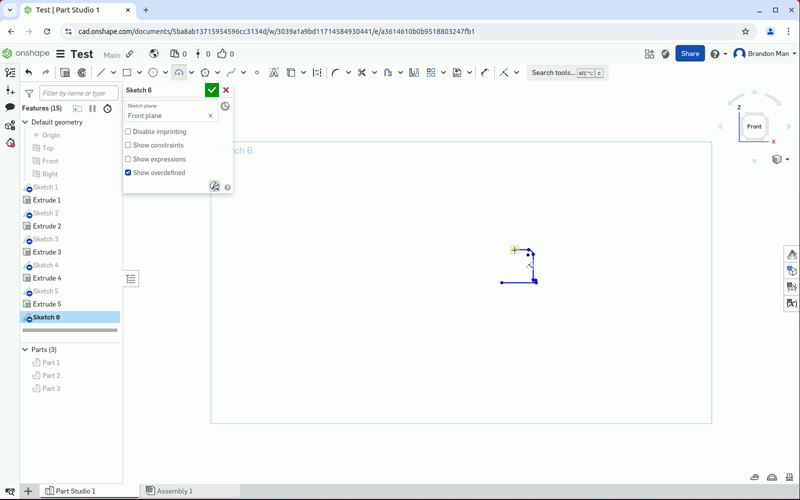
click(514, 249)
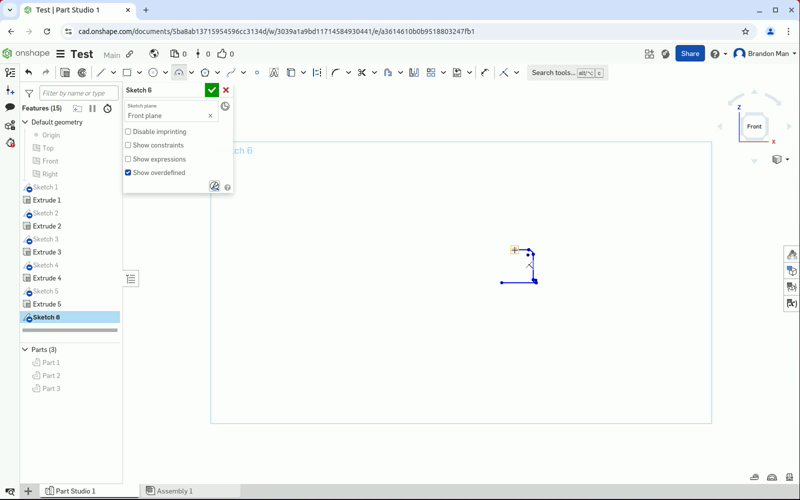
mouse_move(501, 282)
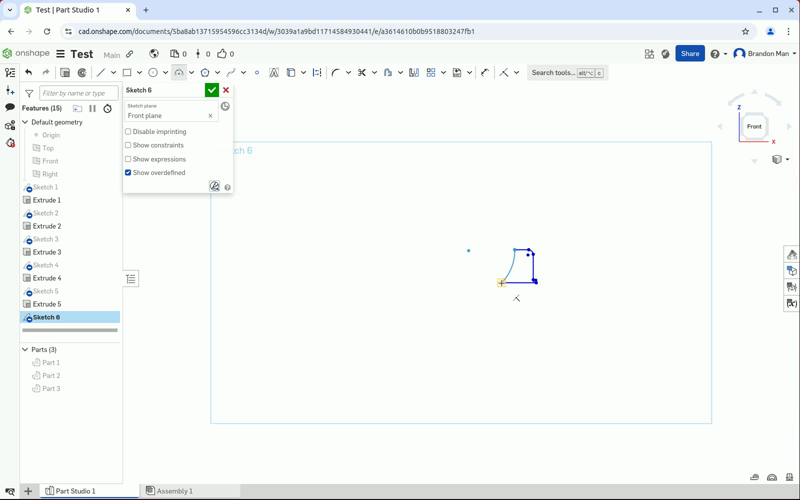
click(501, 282)
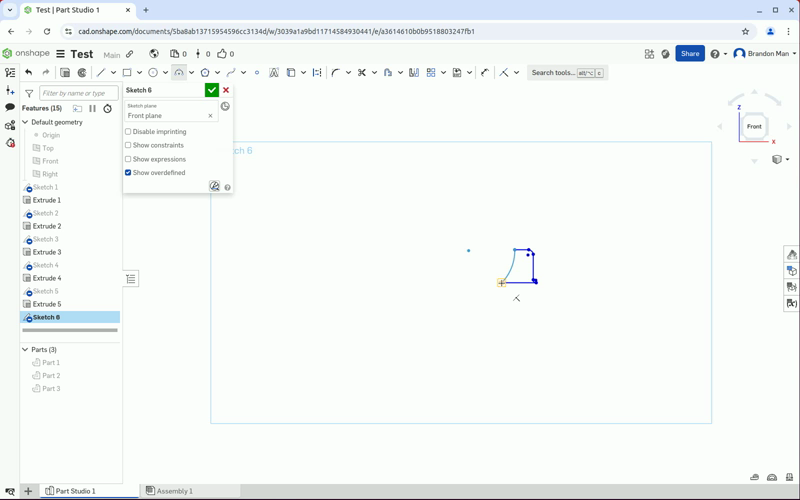
key_down(shift)
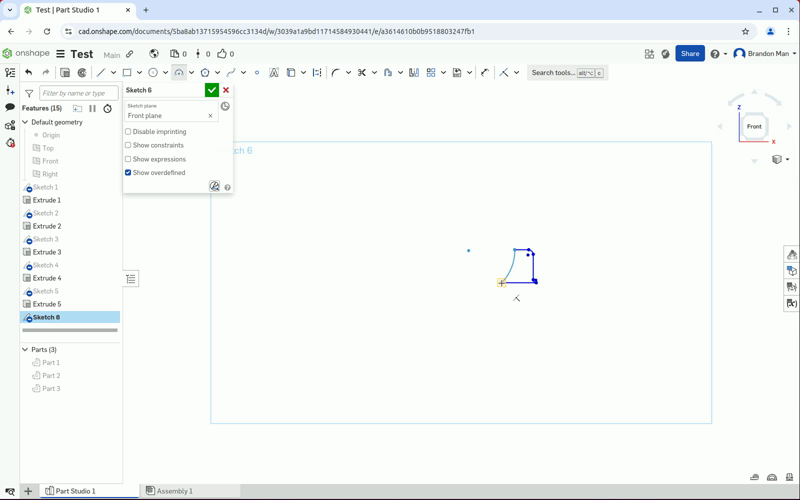
mouse_move(511, 267)
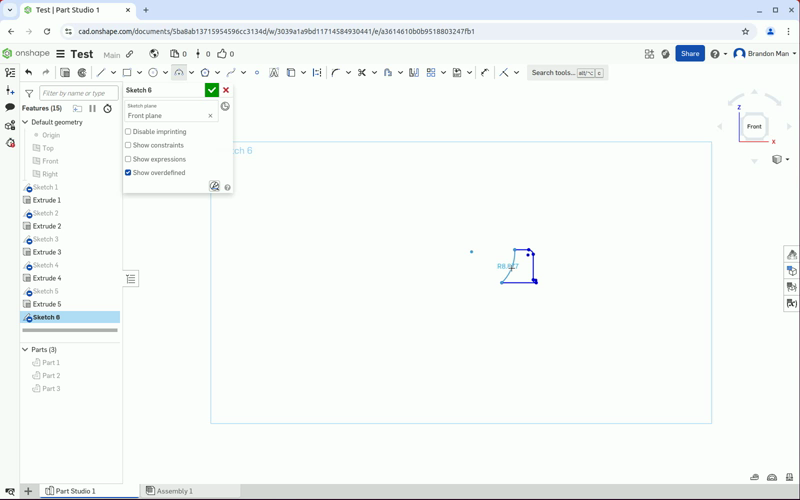
click(511, 267)
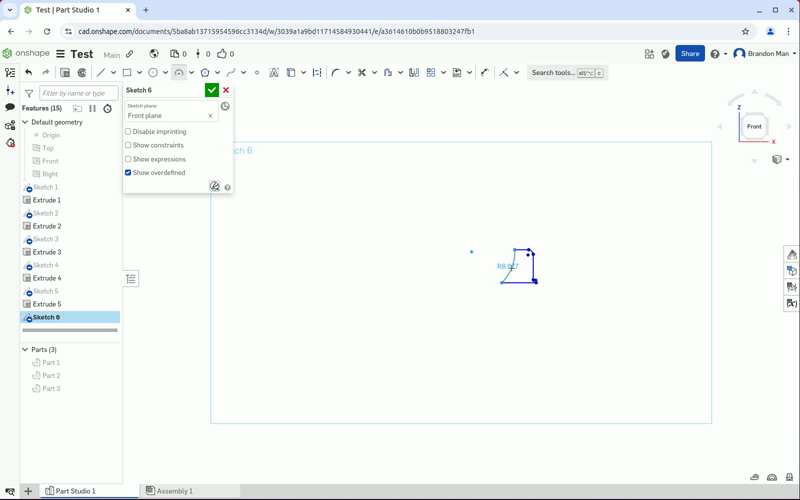
key_up(shift)
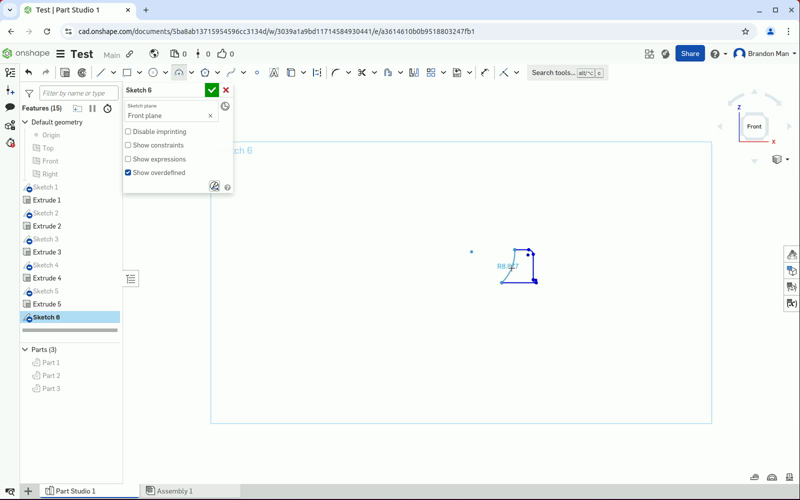
key(esc)
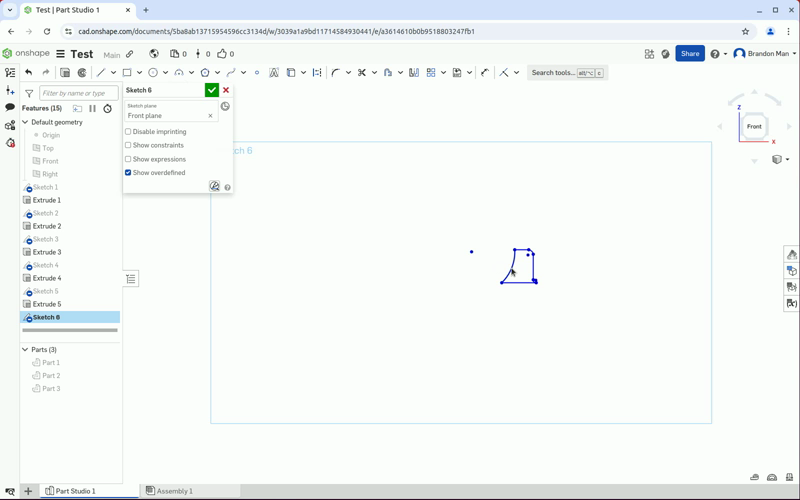
mouse_move(529, 253)
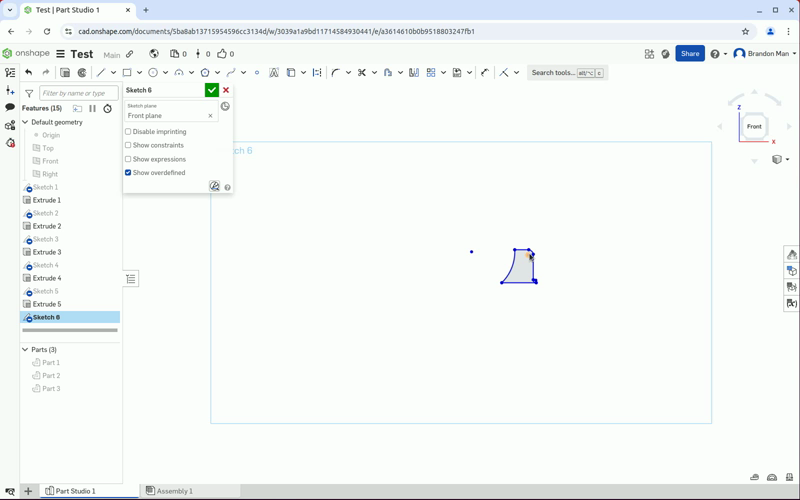
scroll(6)
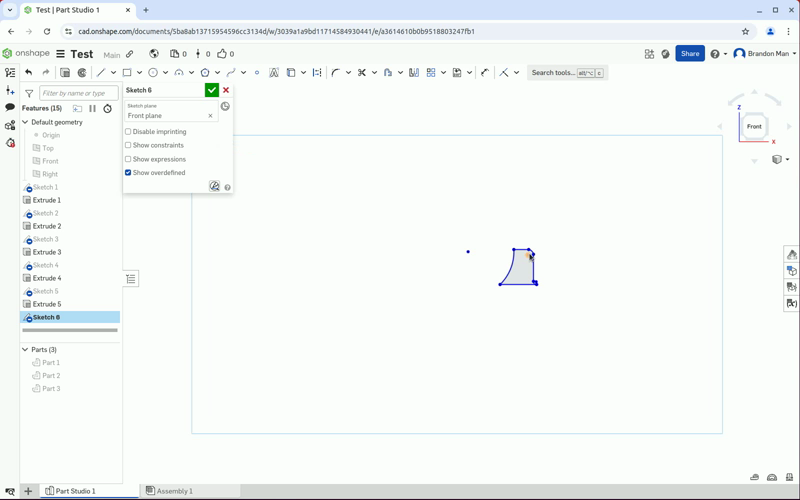
scroll(6)
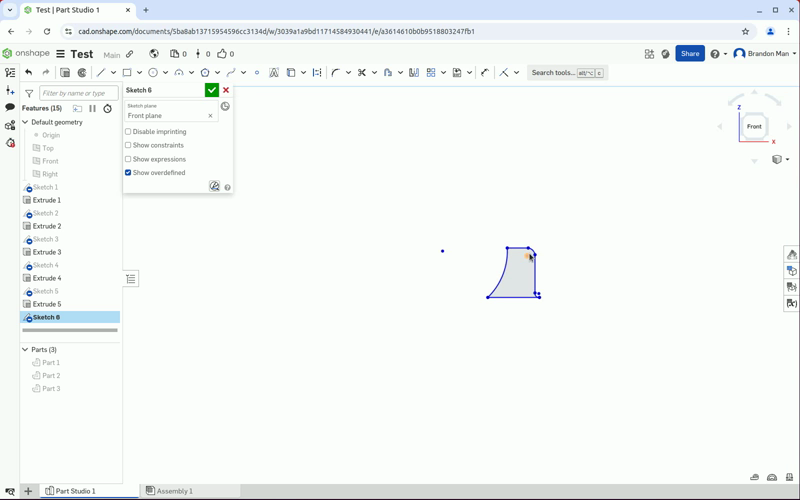
scroll(6)
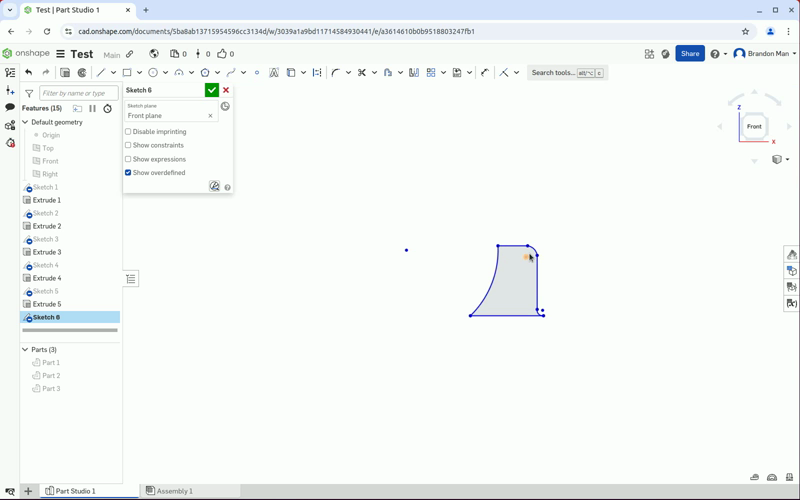
scroll(6)
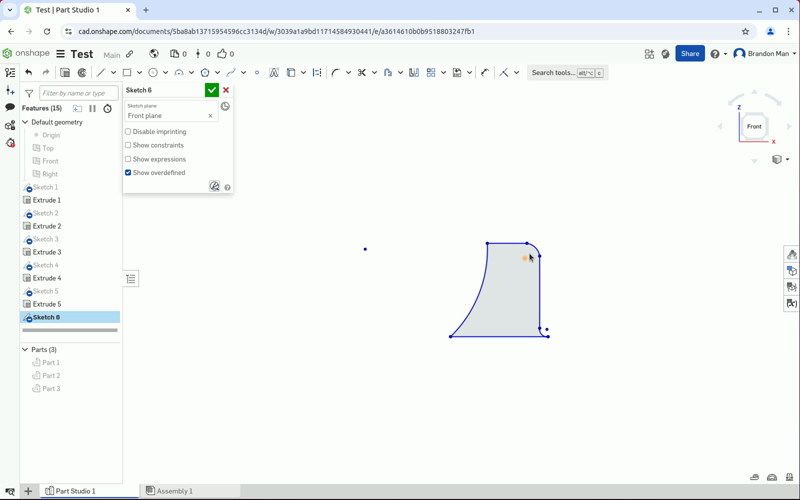
scroll(6)
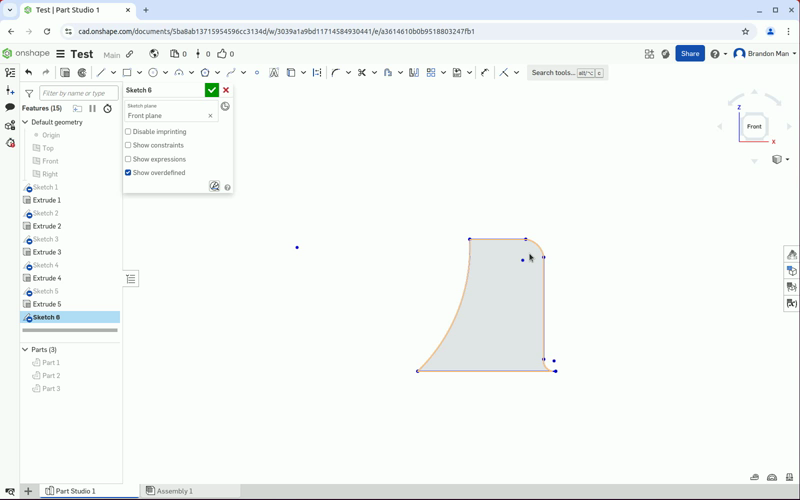
scroll(6)
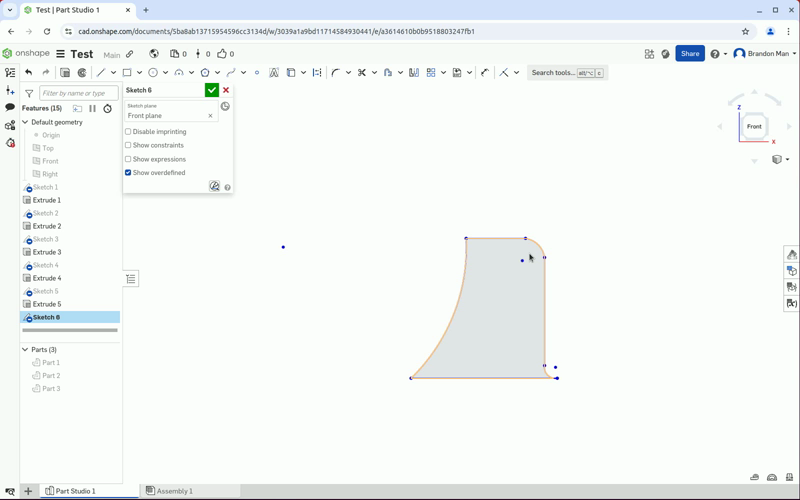
scroll(6)
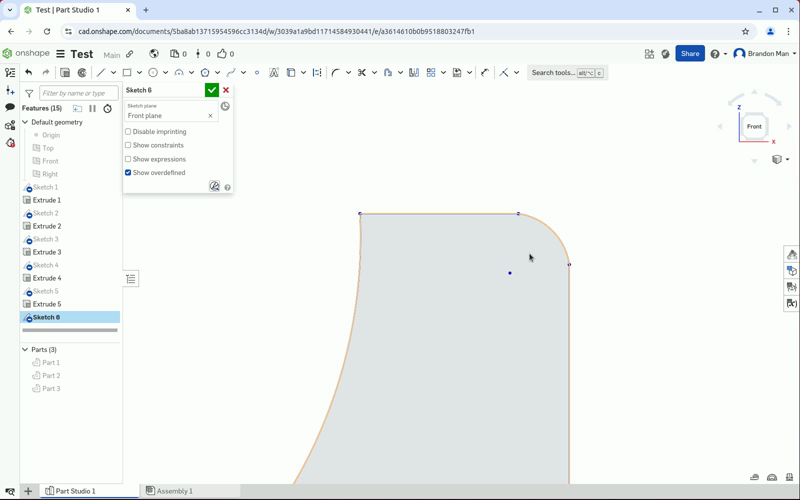
click(529, 253)
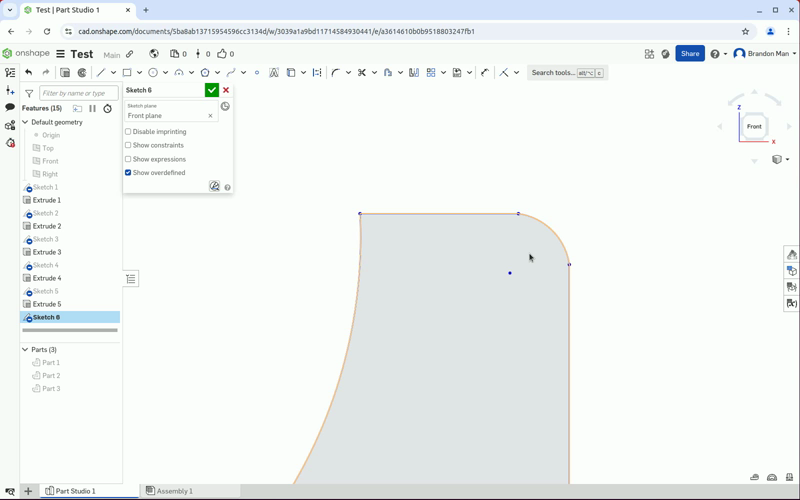
scroll(-6)
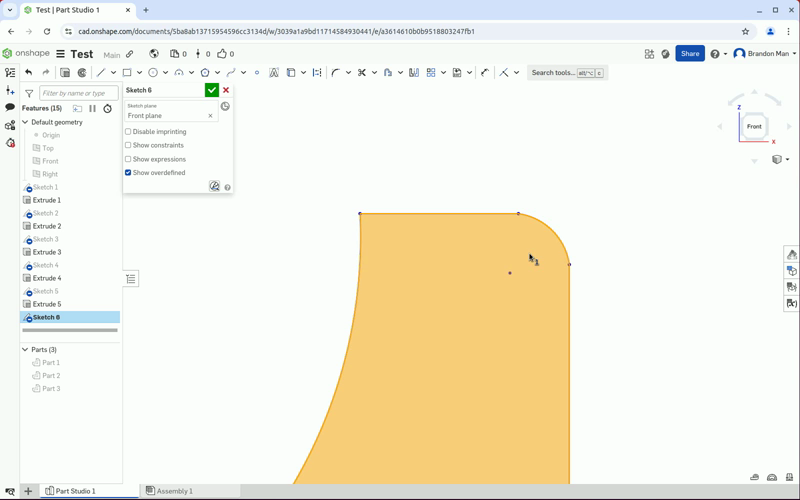
scroll(-6)
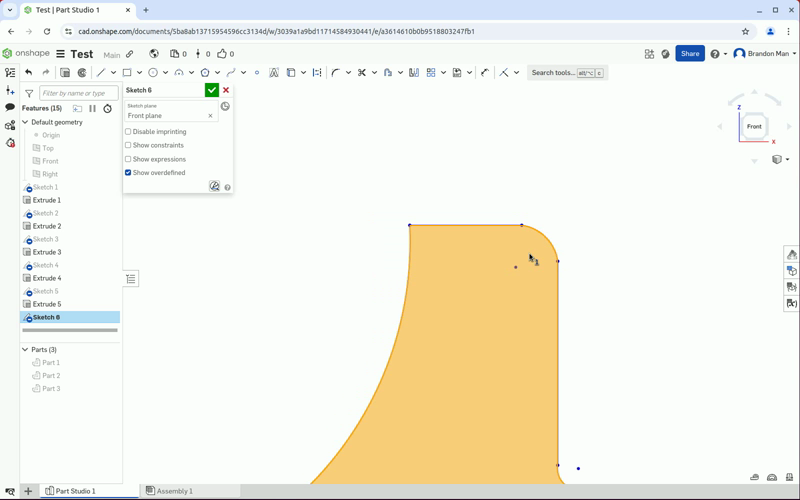
scroll(-6)
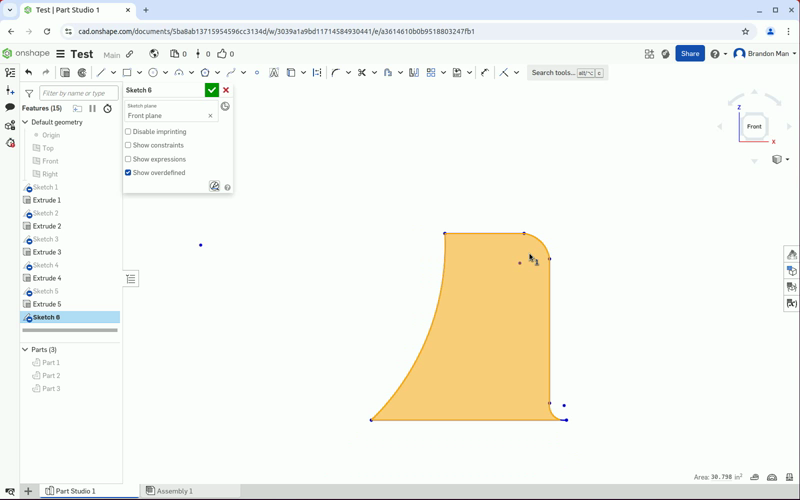
scroll(-6)
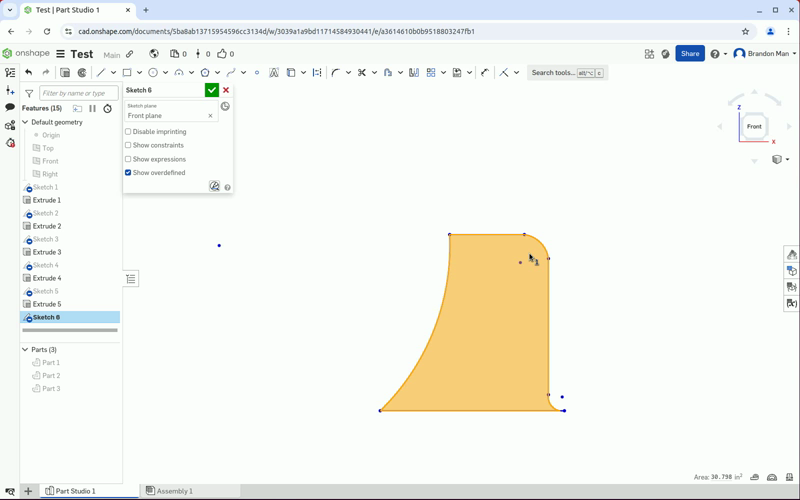
scroll(-6)
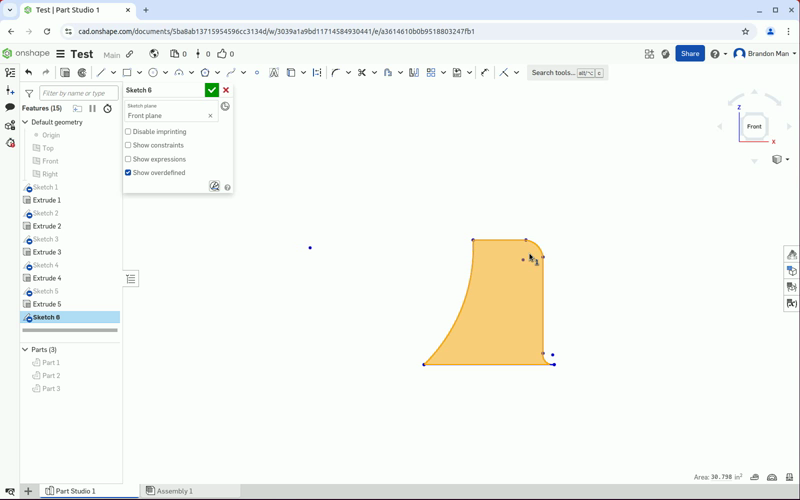
scroll(-6)
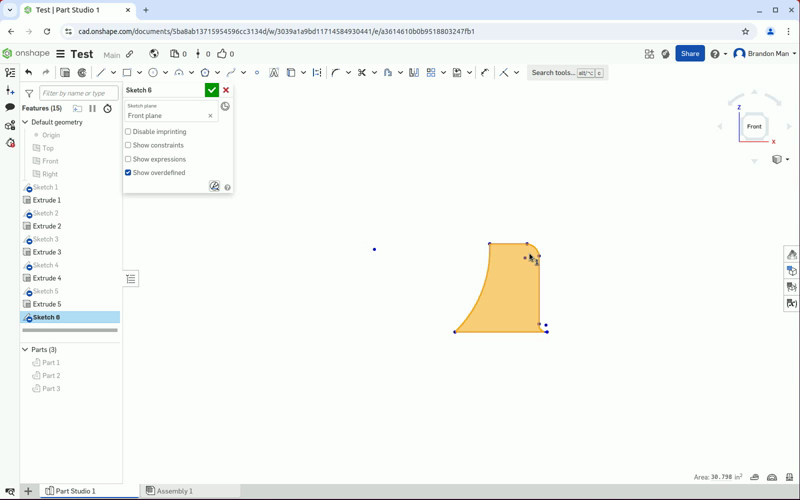
scroll(-6)
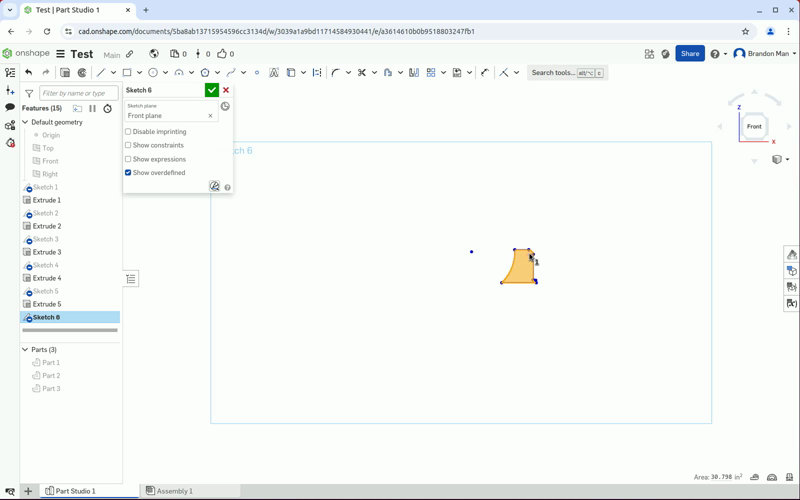
mouse_move(73, 352)
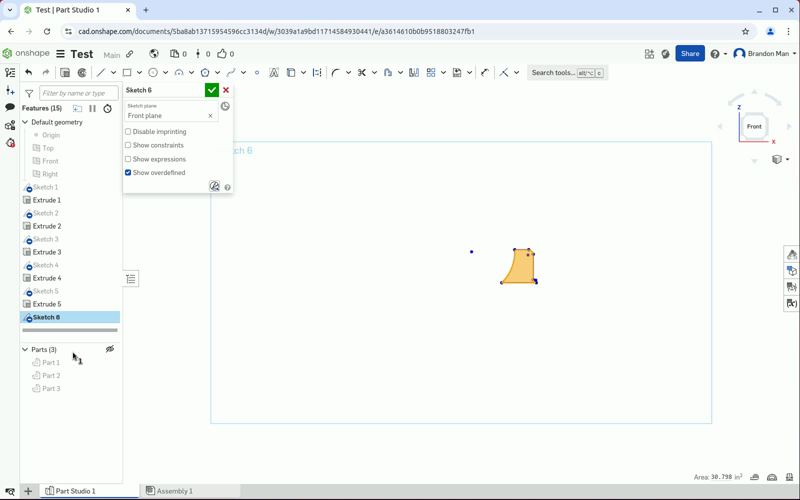
key(shift+y)
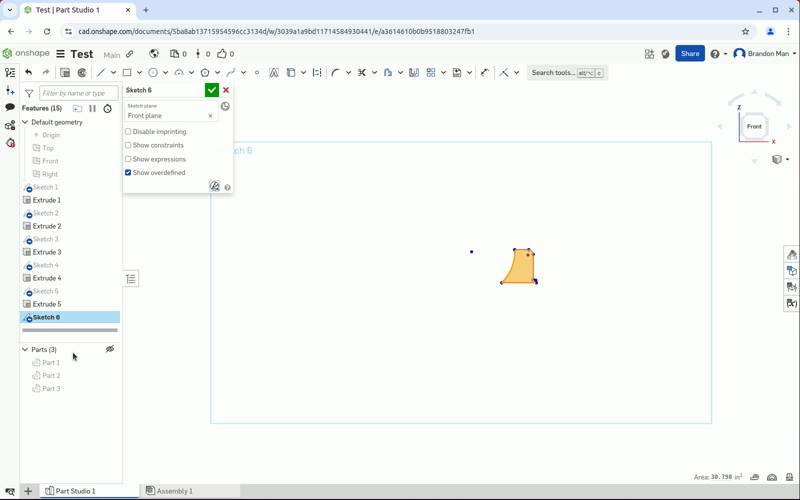
key(shift+e)
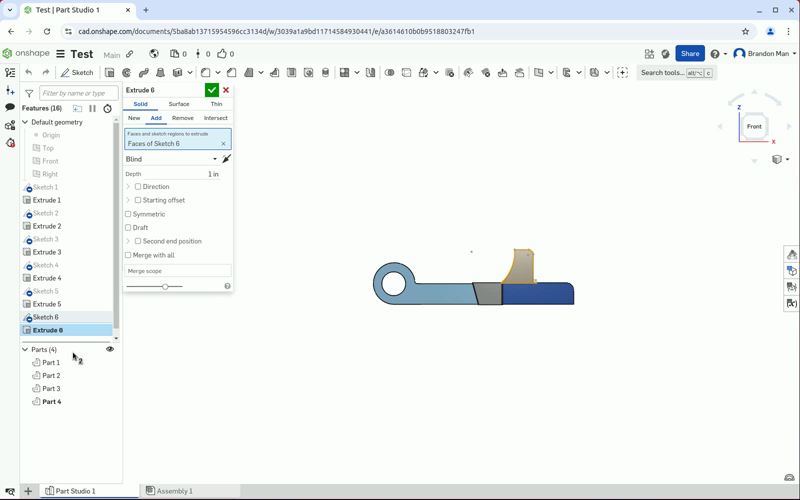
mouse_move(143, 106)
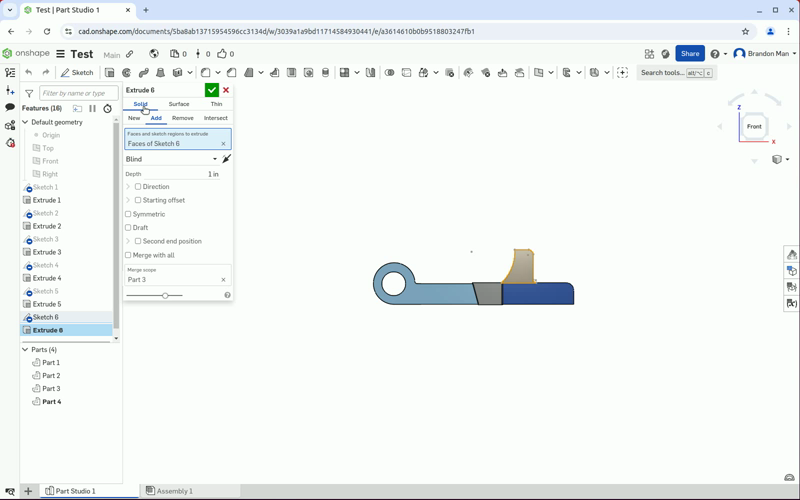
click(143, 106)
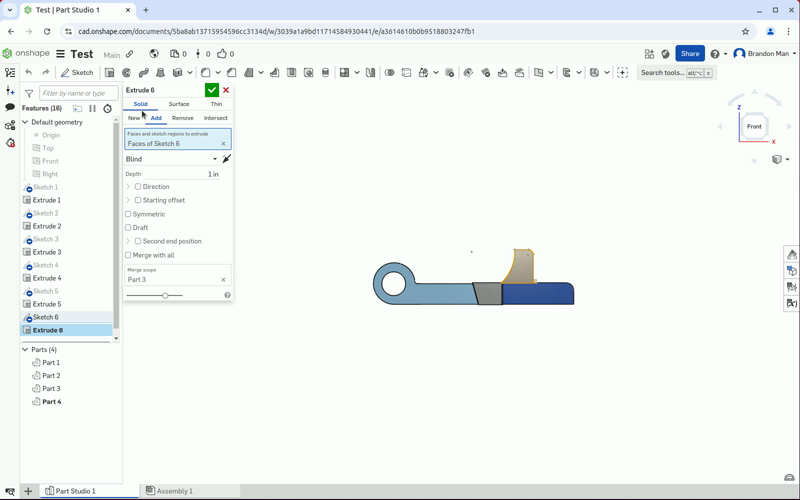
mouse_move(137, 120)
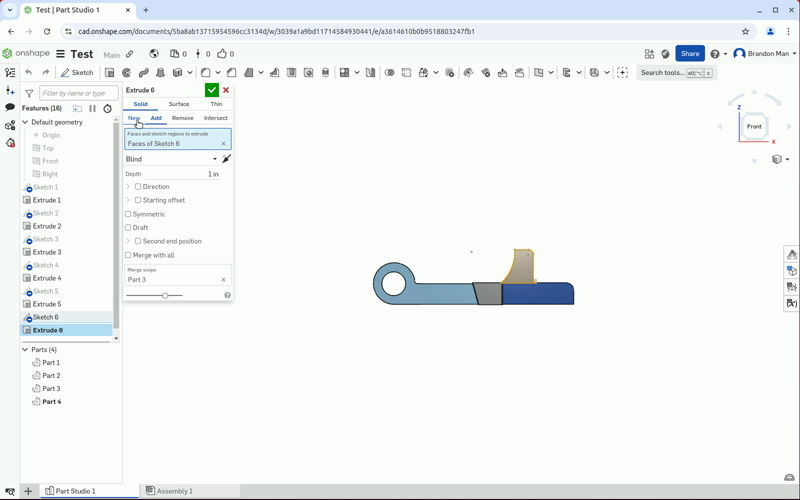
click(137, 120)
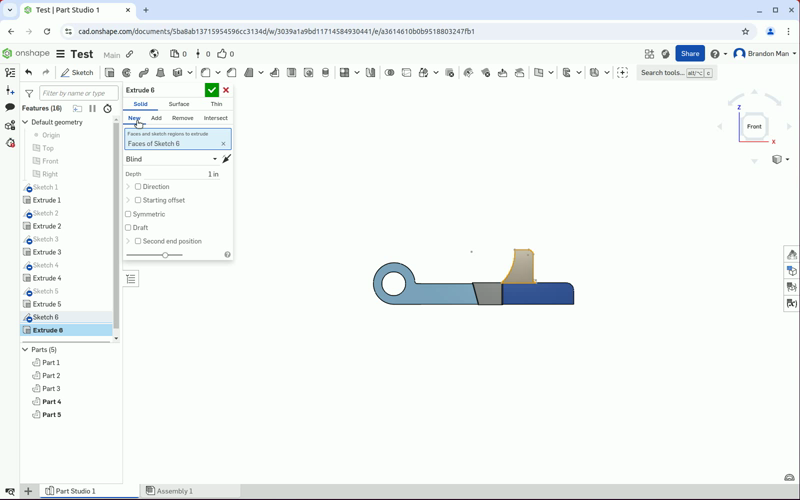
key(tab, 4)
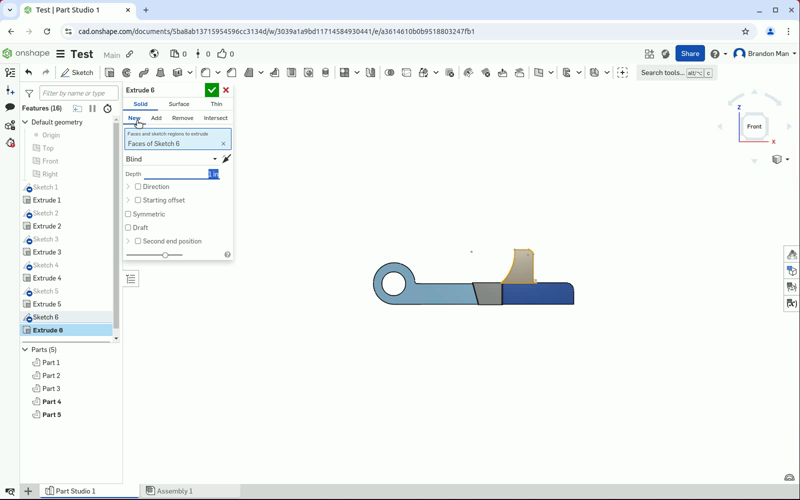
text(-3.611)
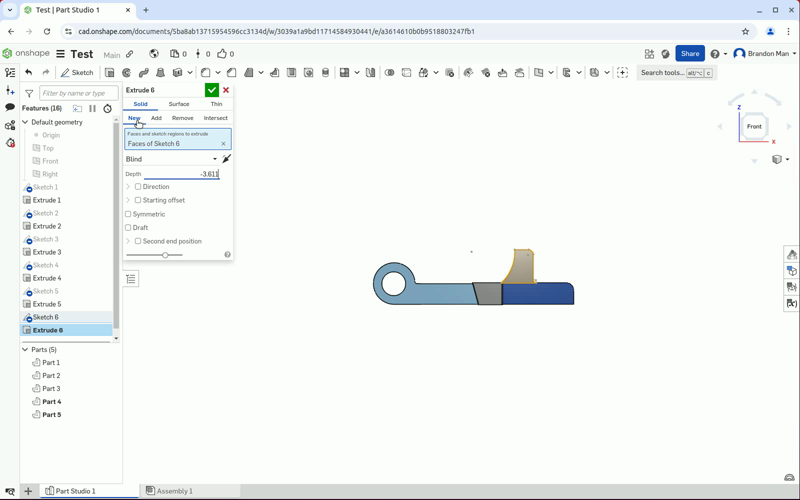
key(enter)
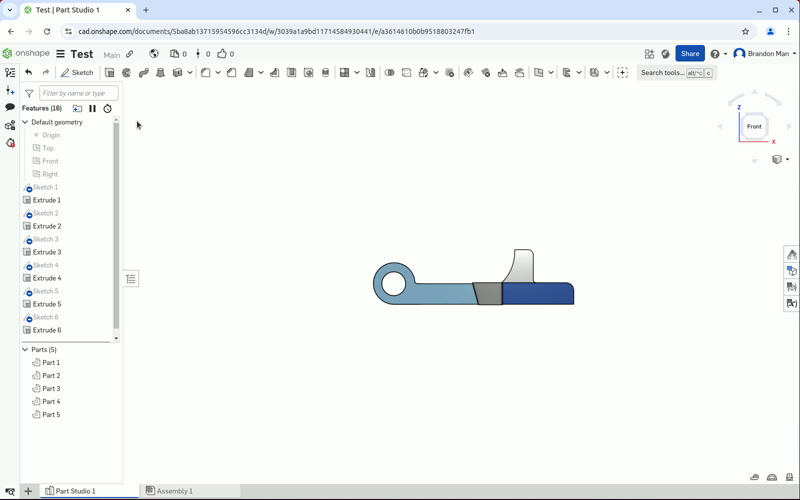
key(shift+h)
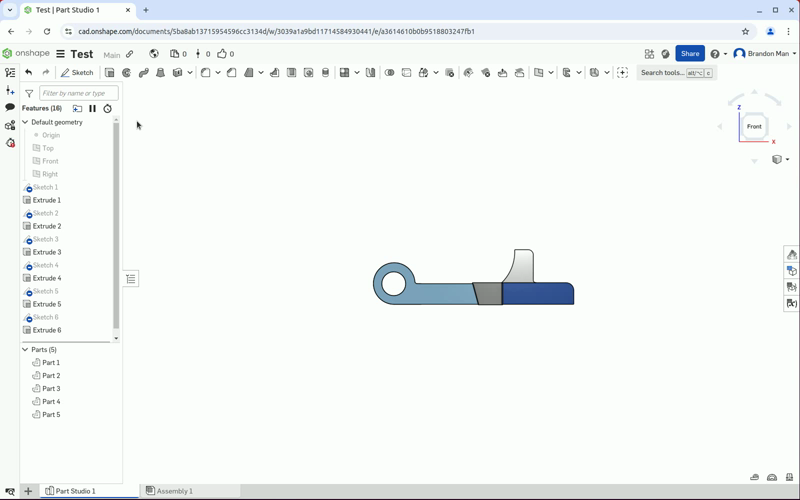
key(shift+h)
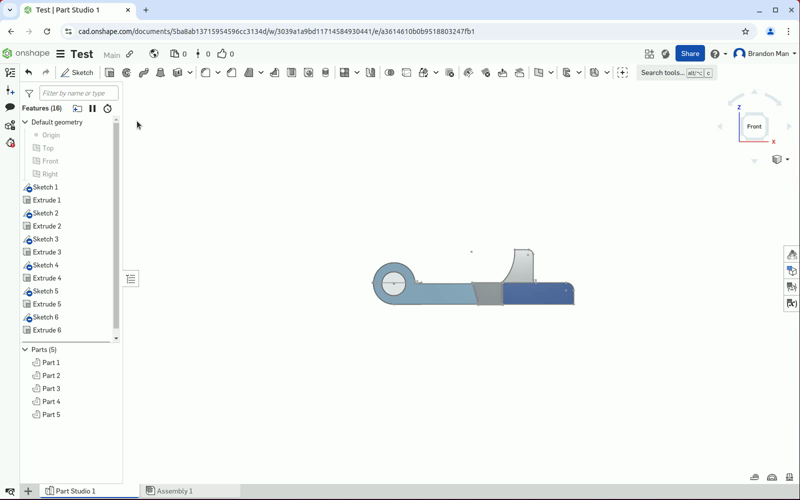
key(shift+7)
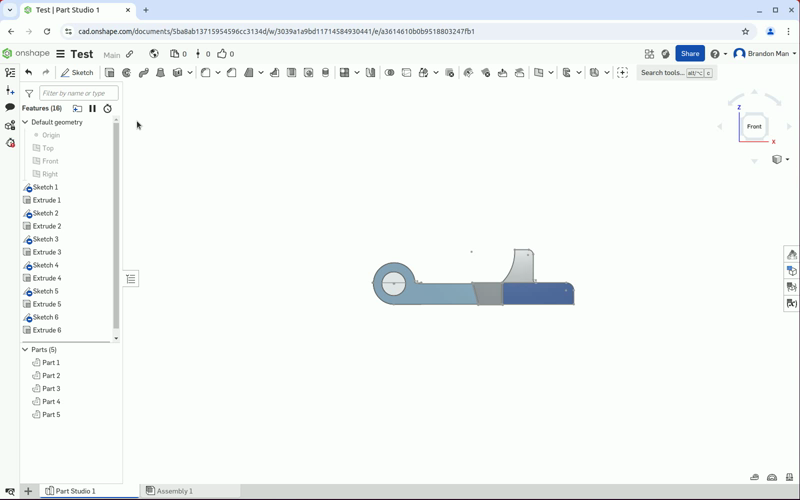
key(left, 2)
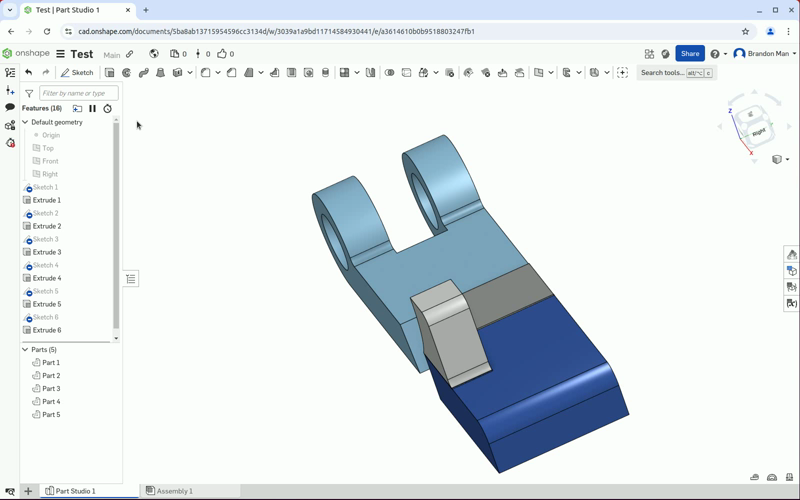
key(down, 2)
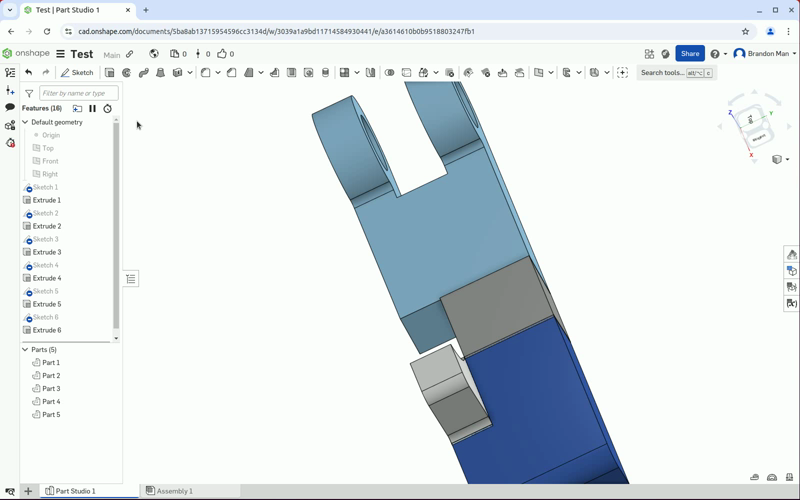
key(up, 2)
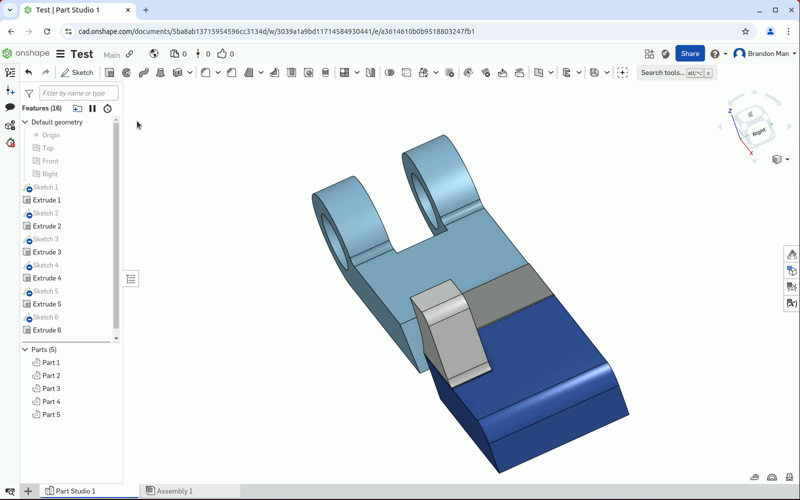
key(right, 2)
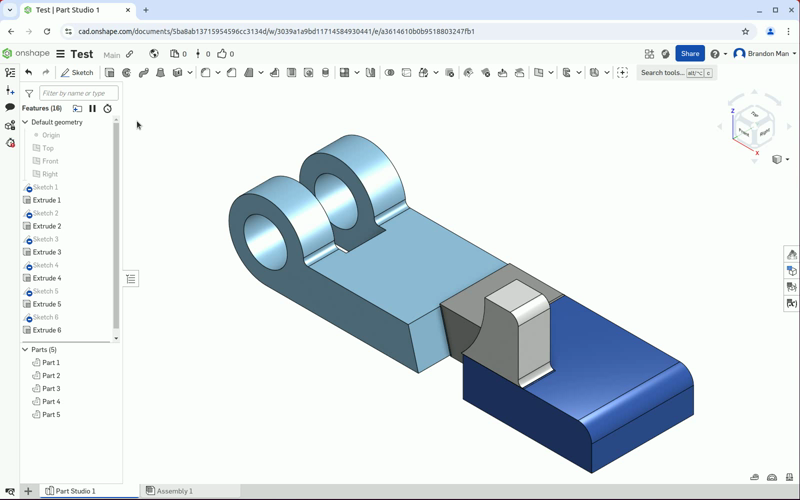
mouse_move(69, 189)
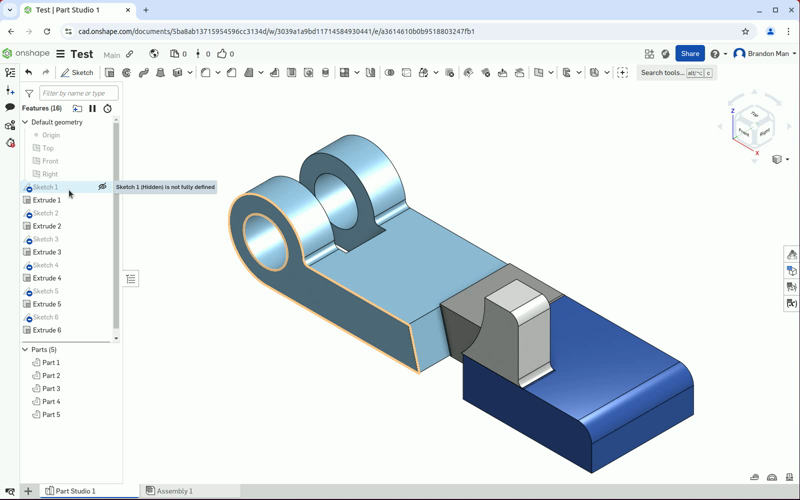
click(69, 189)